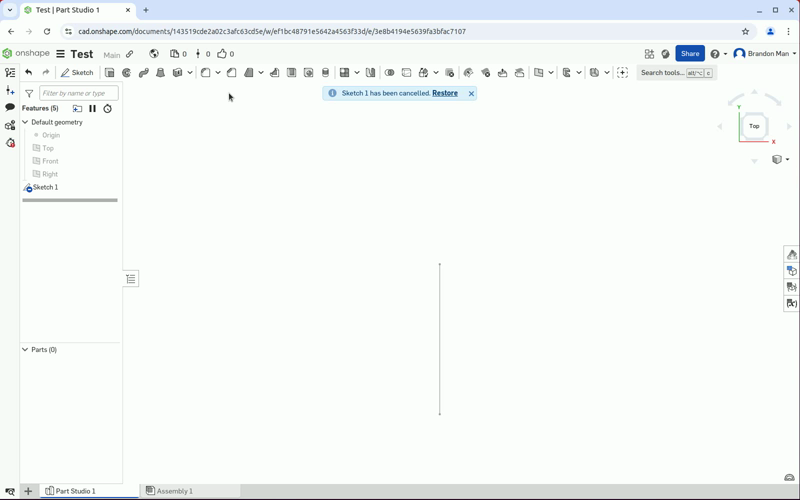
key(shift+h)
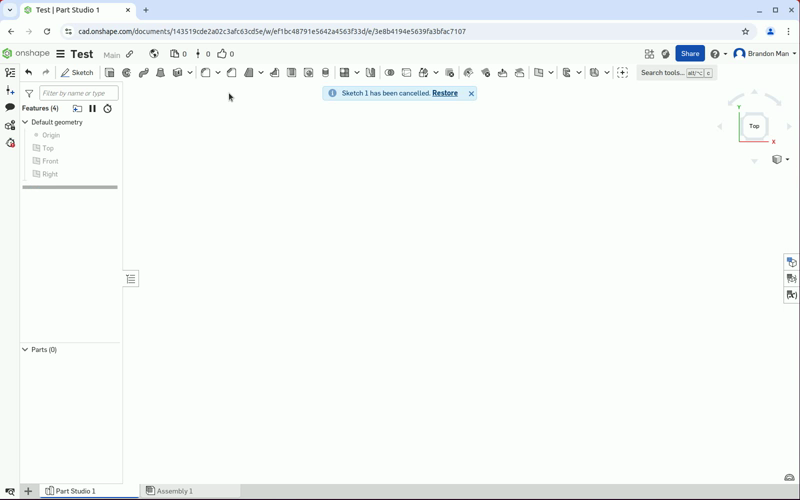
mouse_move(73, 352)
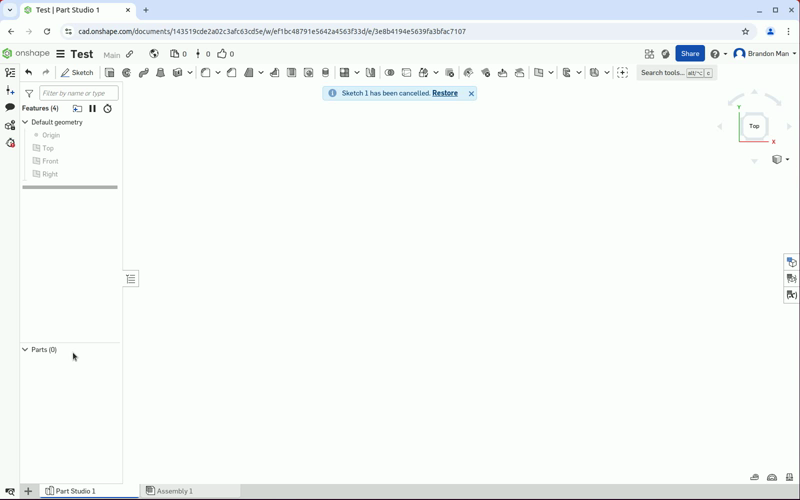
key(y)
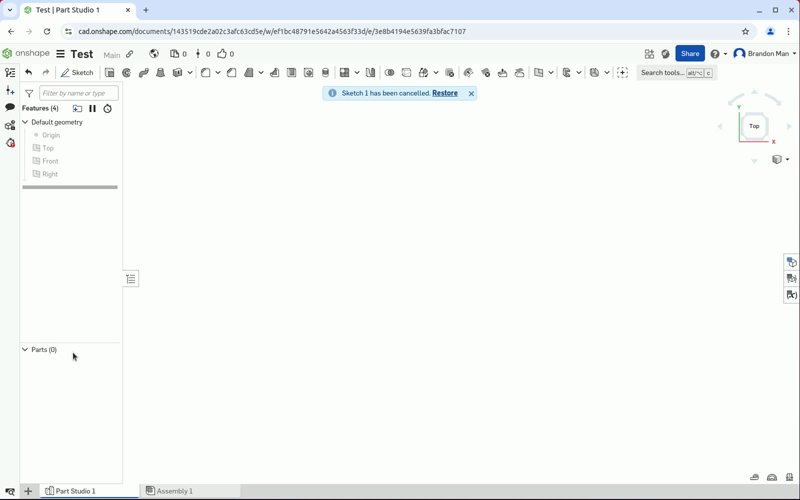
key(shift+p)
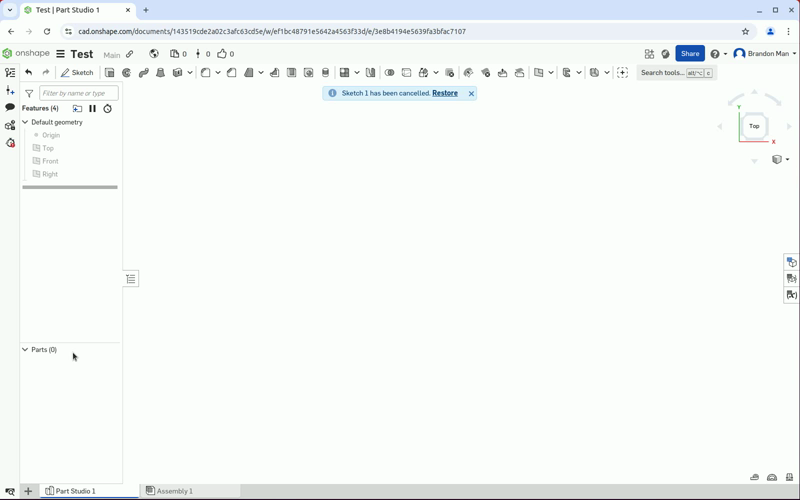
key(space)
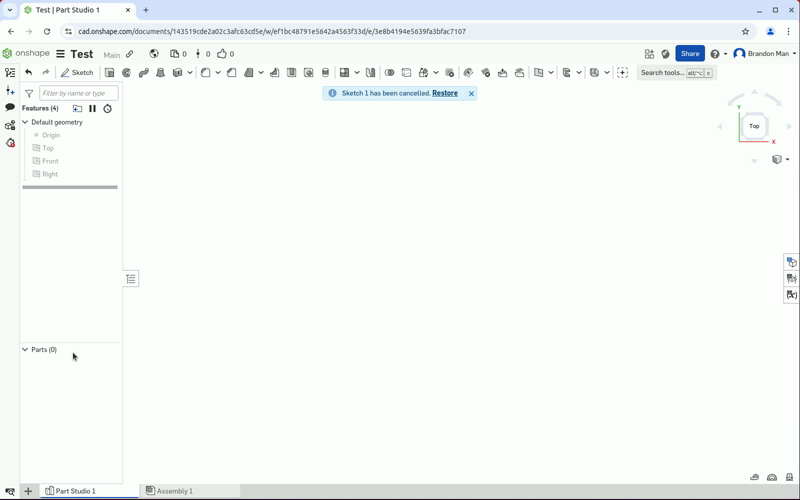
key_down(shift)
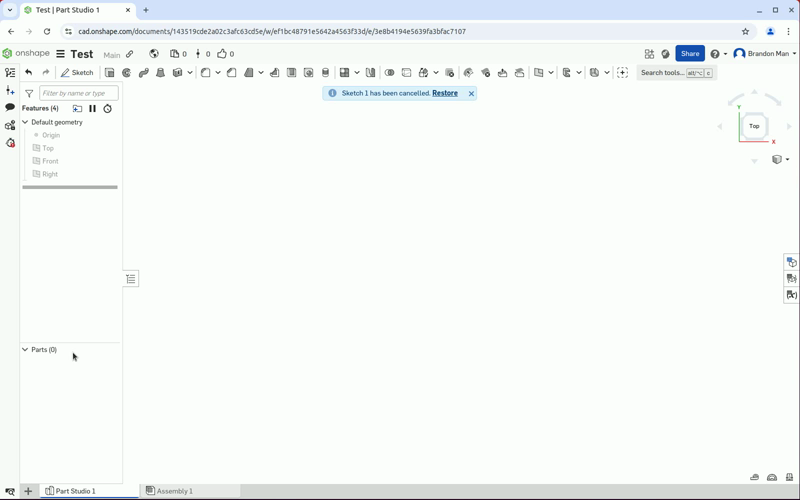
key(up)
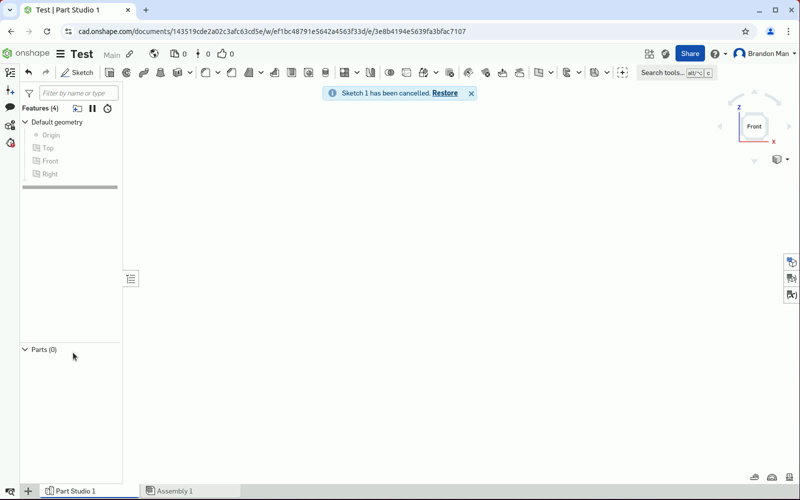
key_up(shift)
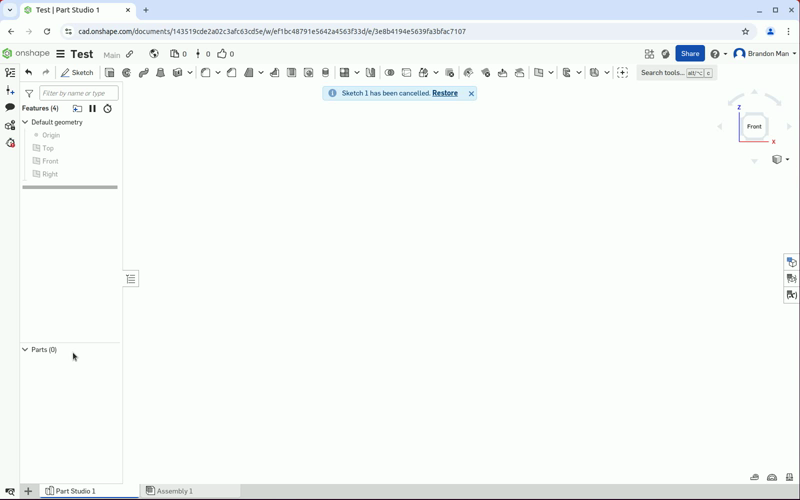
mouse_move(73, 352)
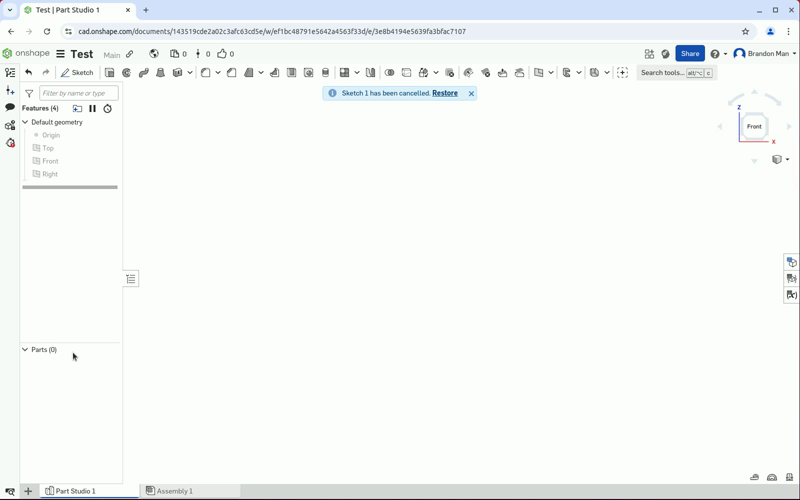
key(shift+y)
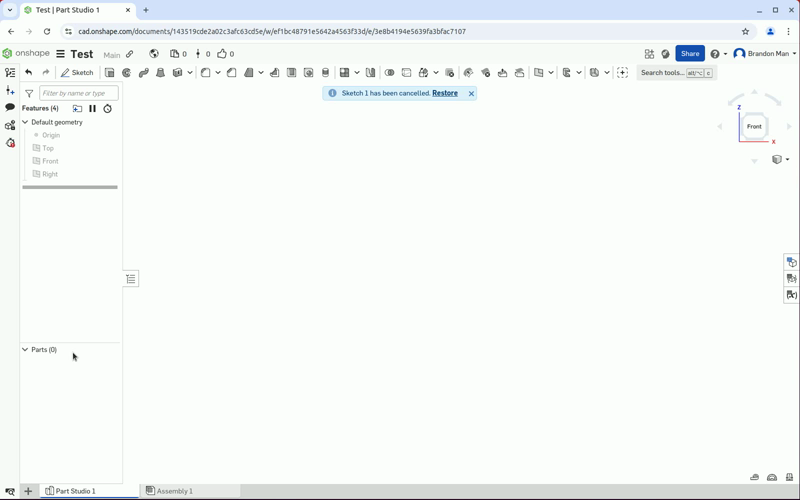
key(shift+s)
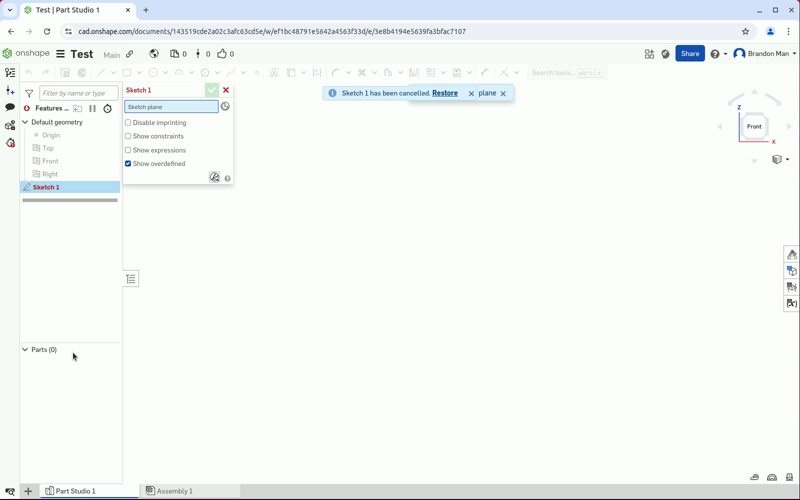
mouse_move(73, 163)
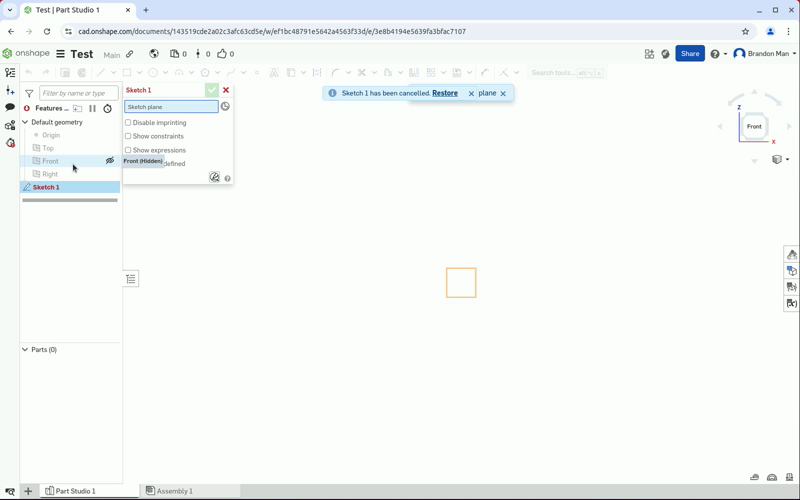
click(73, 163)
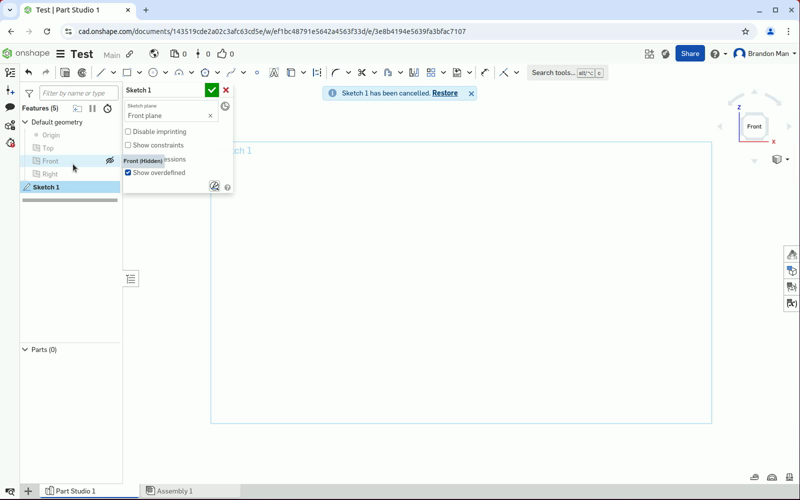
mouse_move(73, 352)
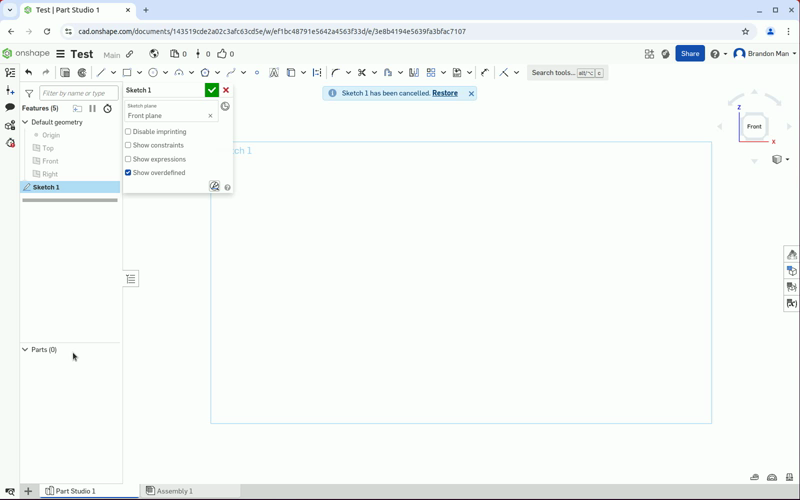
key(y)
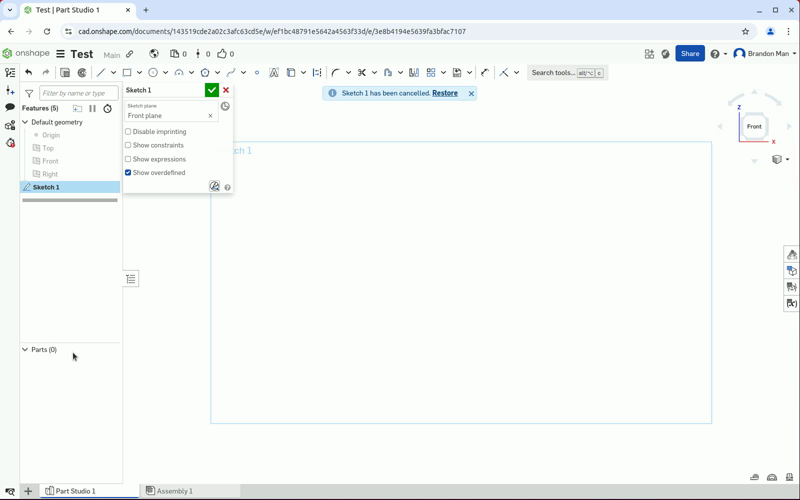
key(l)
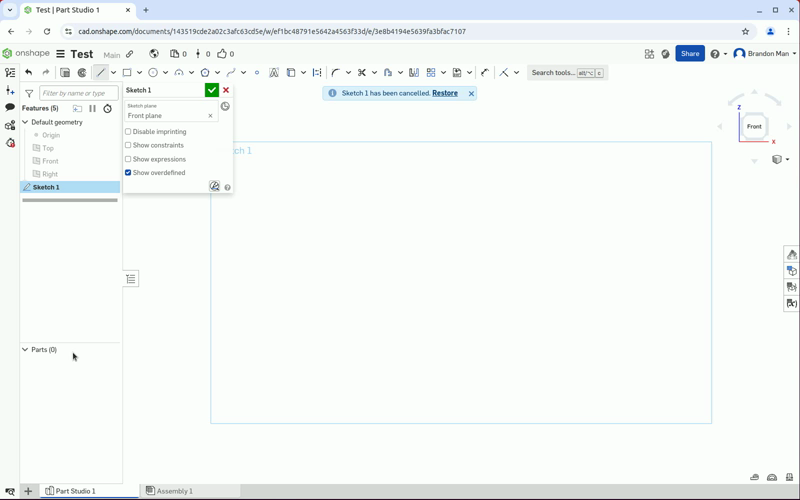
key_down(shift)
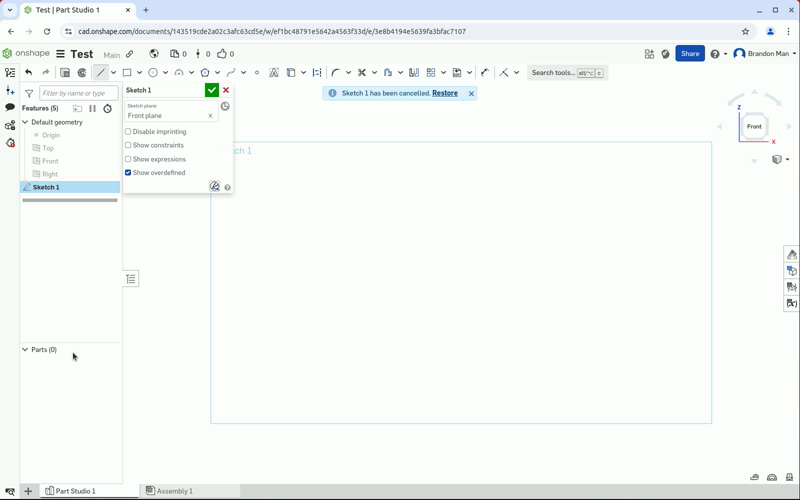
mouse_move(460, 282)
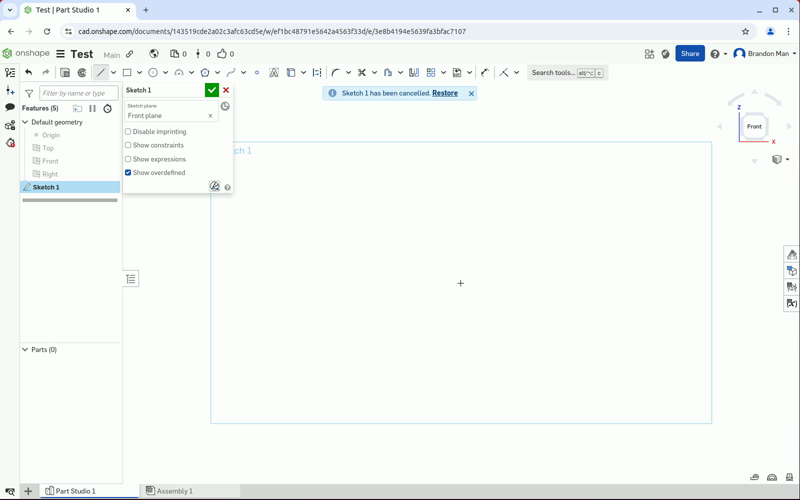
click(460, 282)
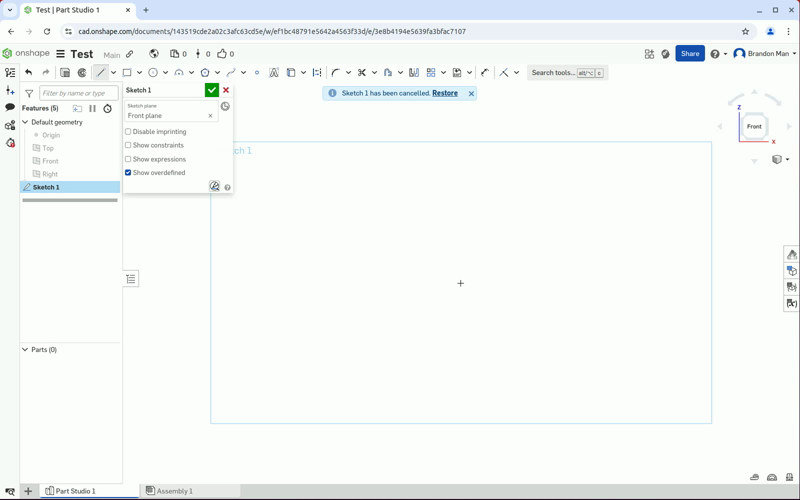
key_up(shift)
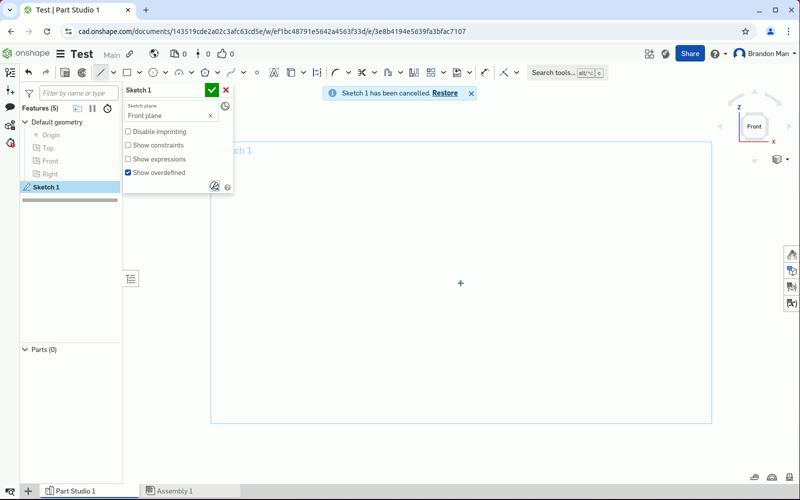
key_down(shift)
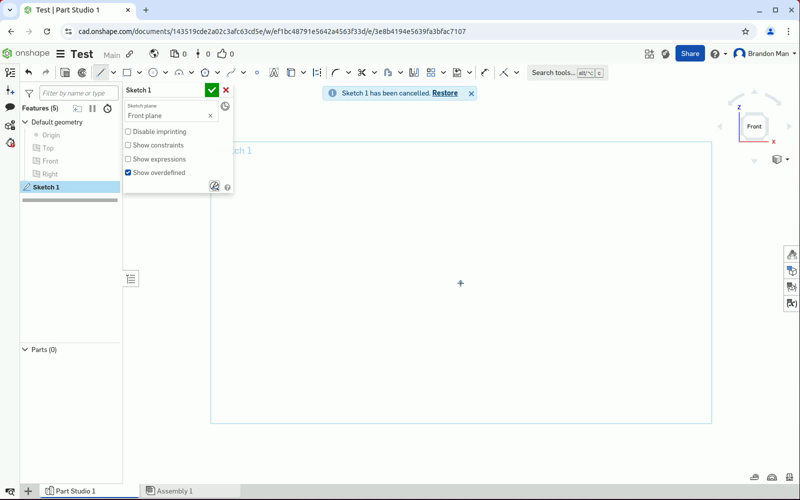
mouse_move(573, 282)
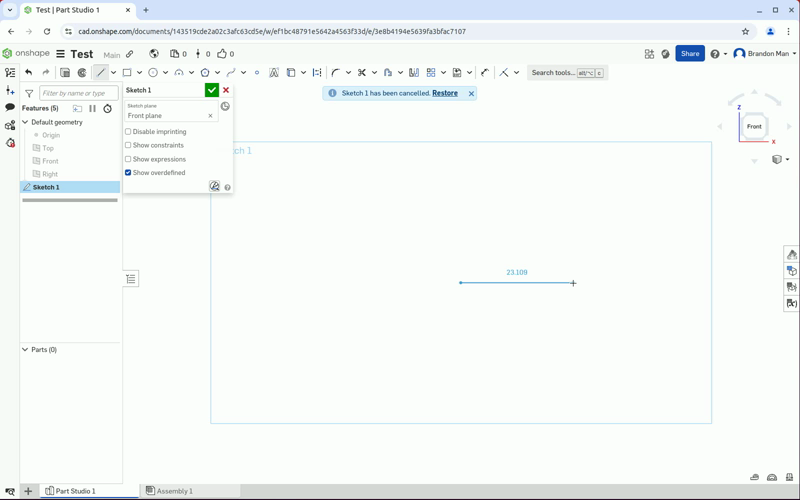
click(573, 282)
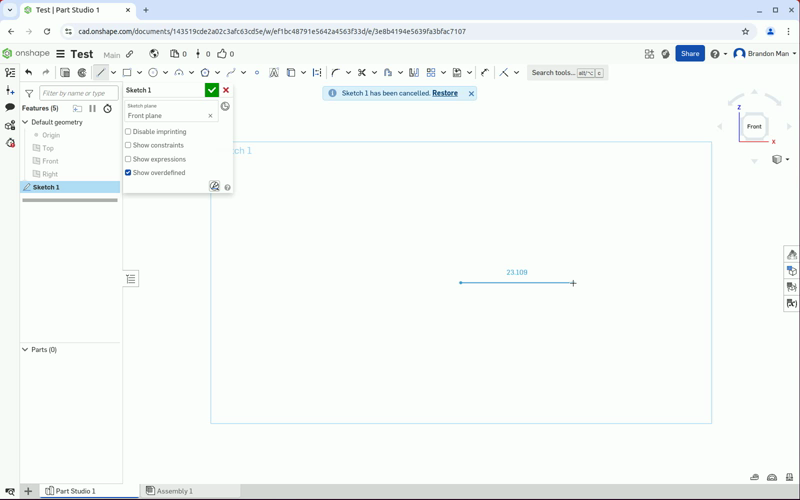
key_up(shift)
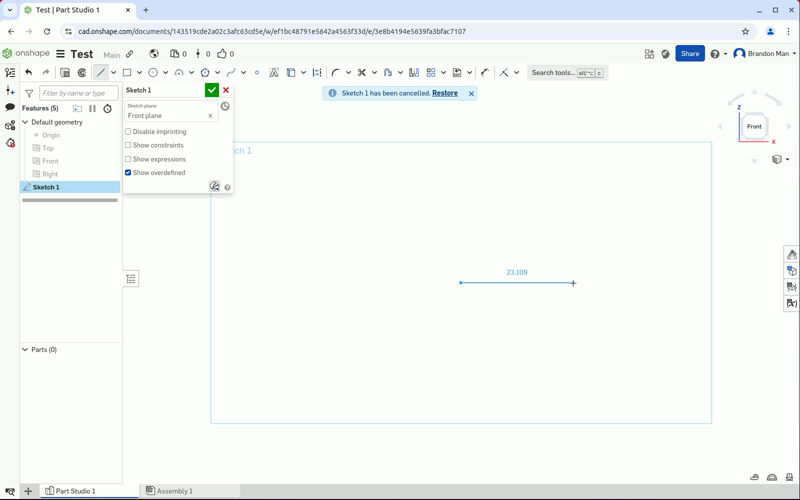
key_down(shift)
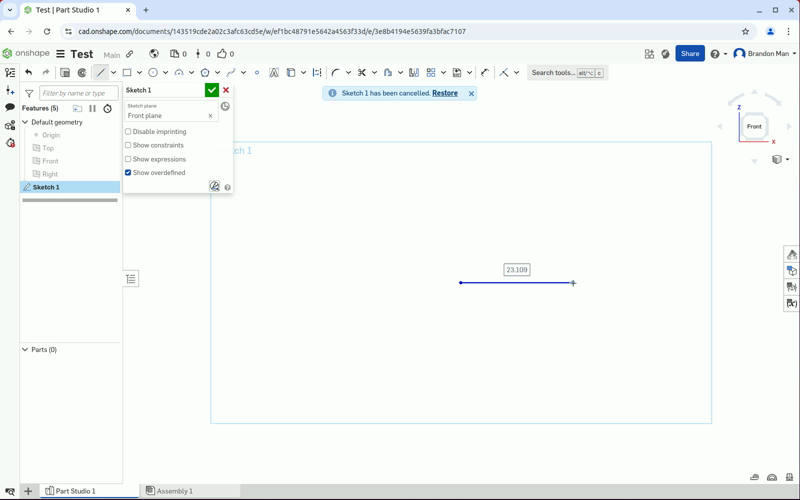
mouse_move(589, 282)
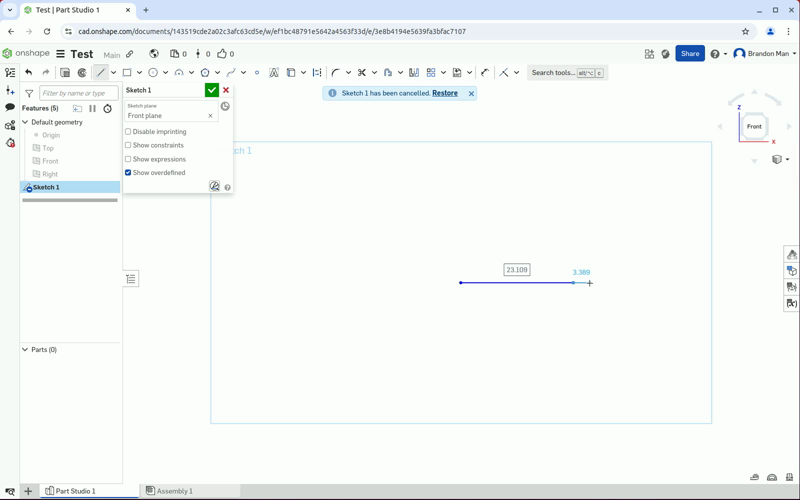
mouse_move(573, 267)
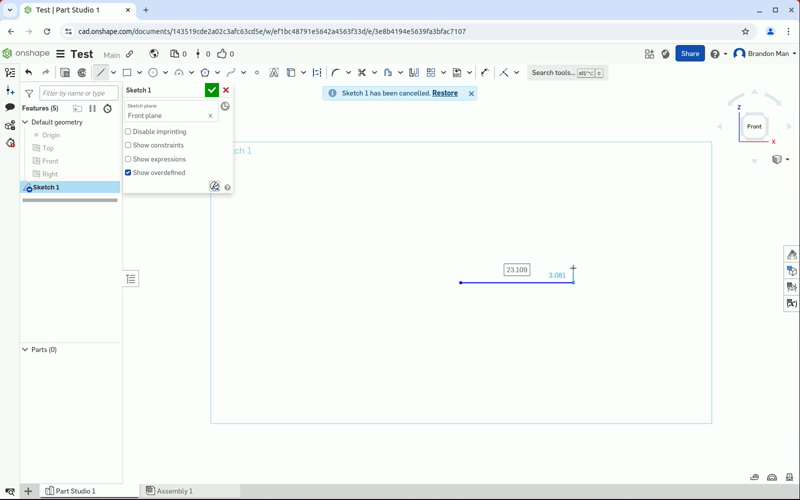
click(573, 267)
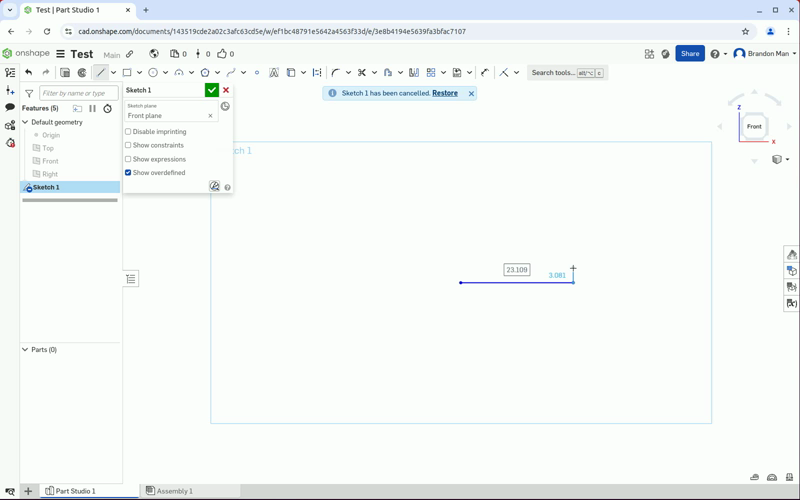
key_up(shift)
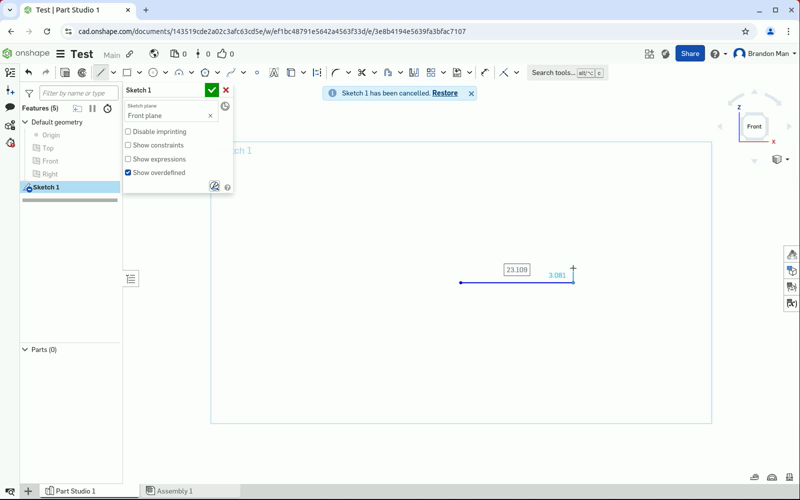
key_down(shift)
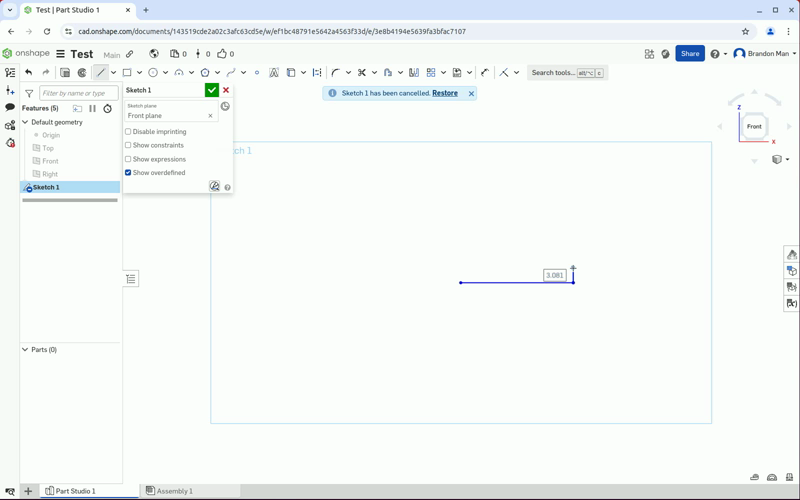
mouse_move(460, 267)
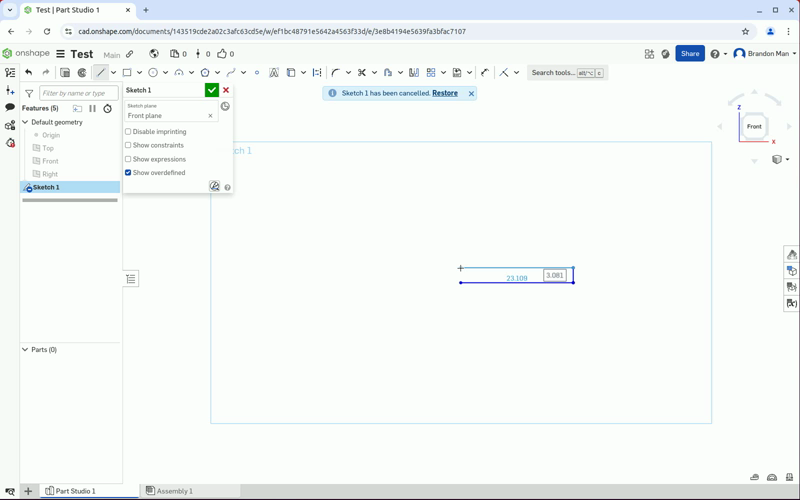
click(460, 267)
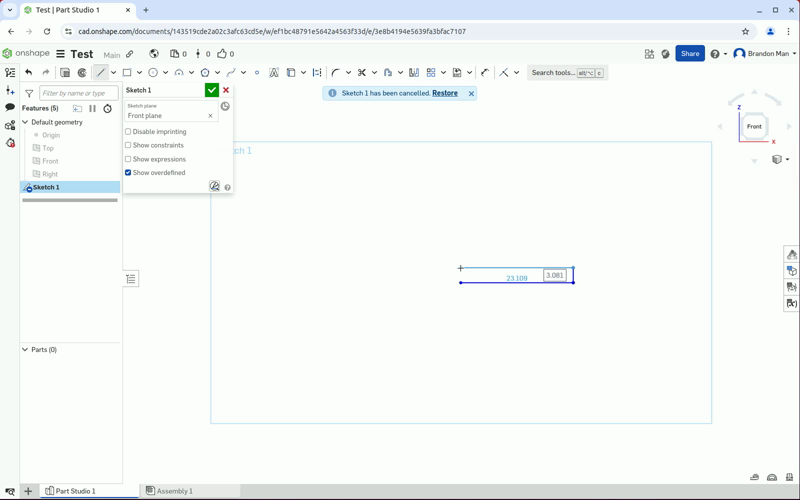
key_up(shift)
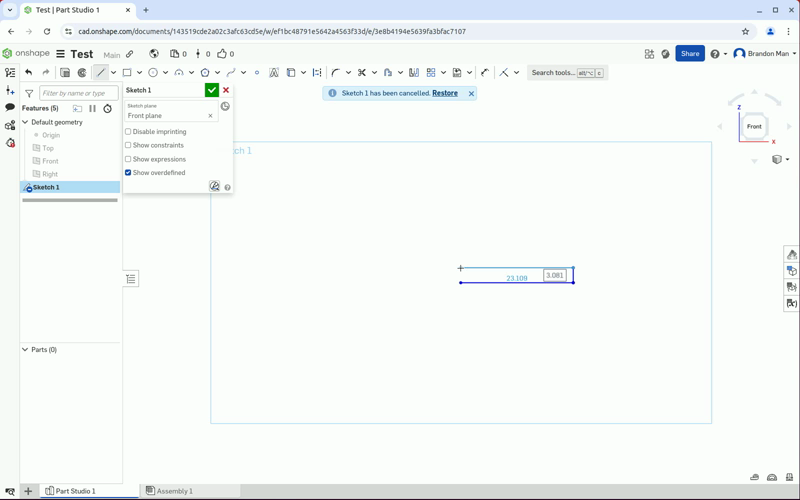
mouse_move(490, 267)
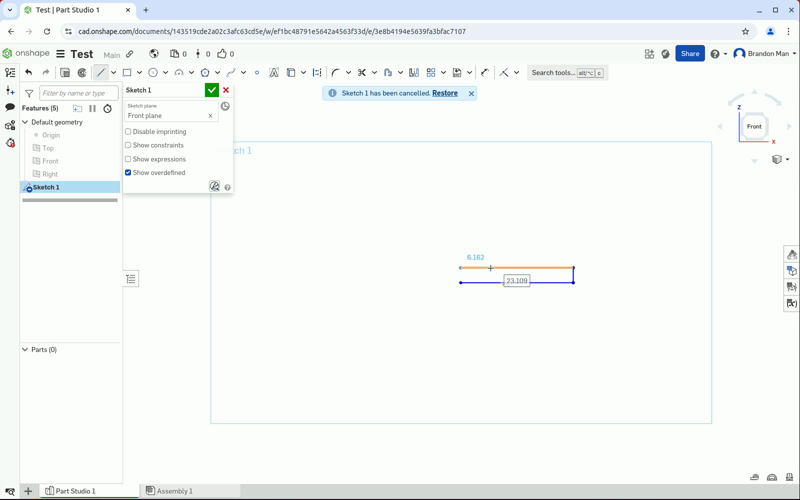
key_down(shift)
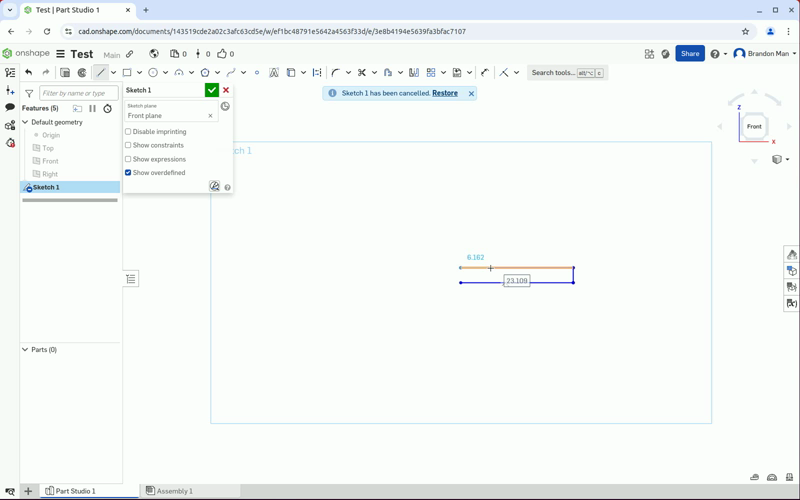
mouse_move(460, 282)
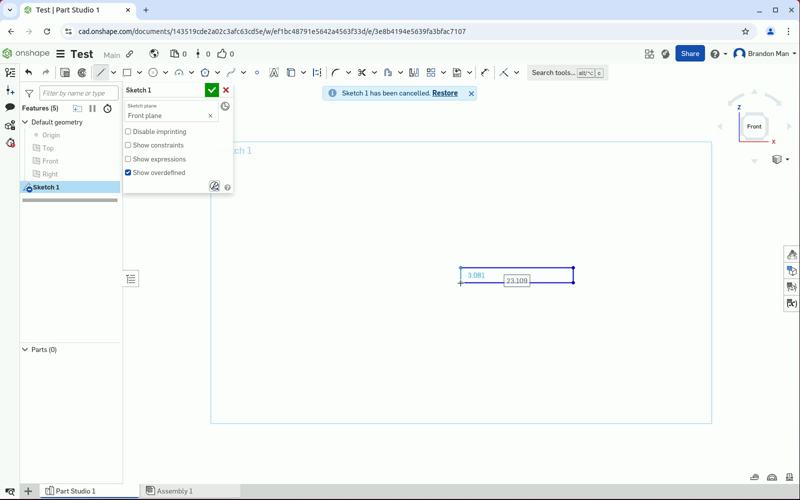
key_up(shift)
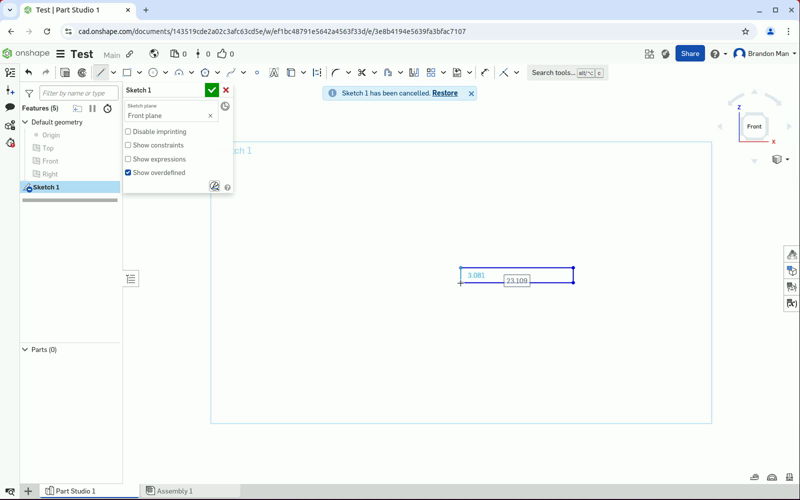
click(460, 282)
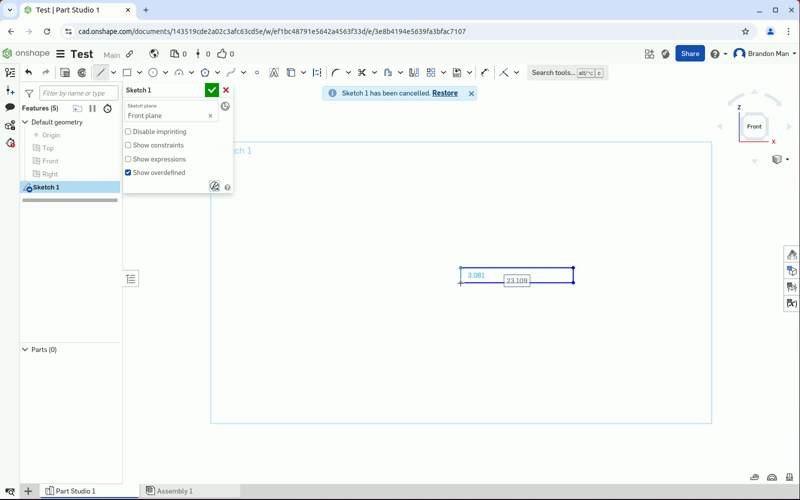
key(esc)
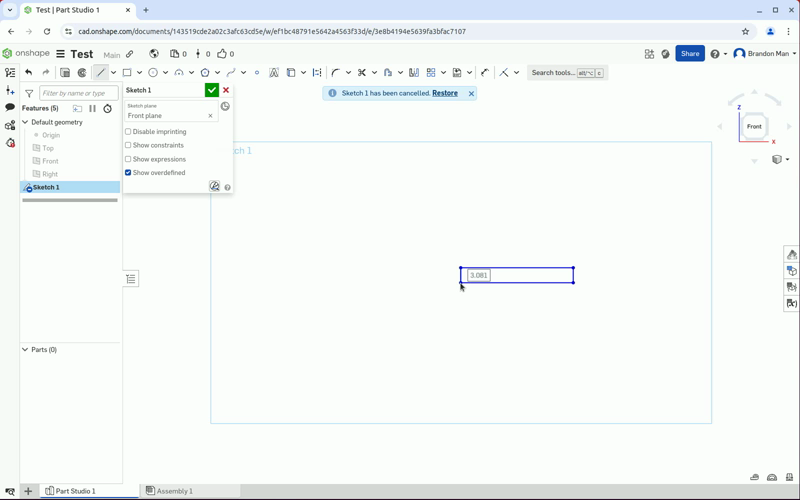
mouse_move(551, 278)
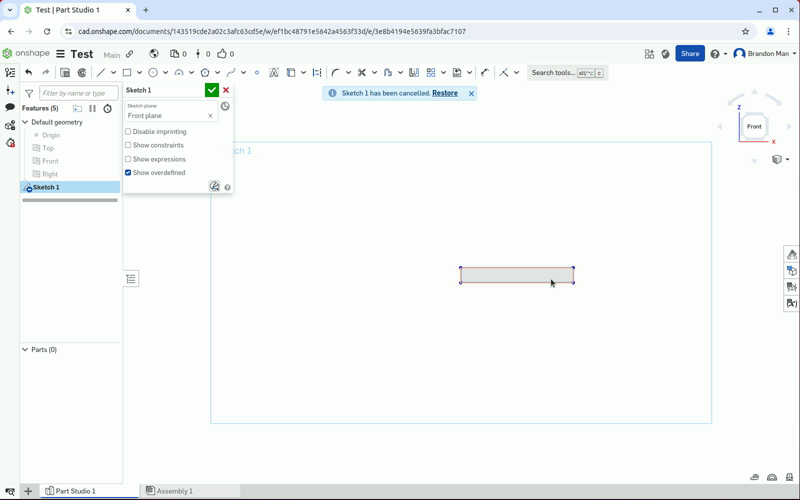
scroll(6)
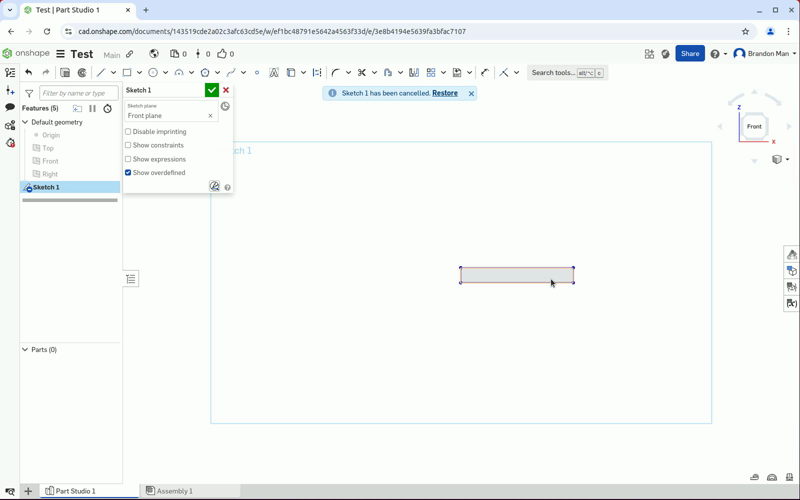
scroll(6)
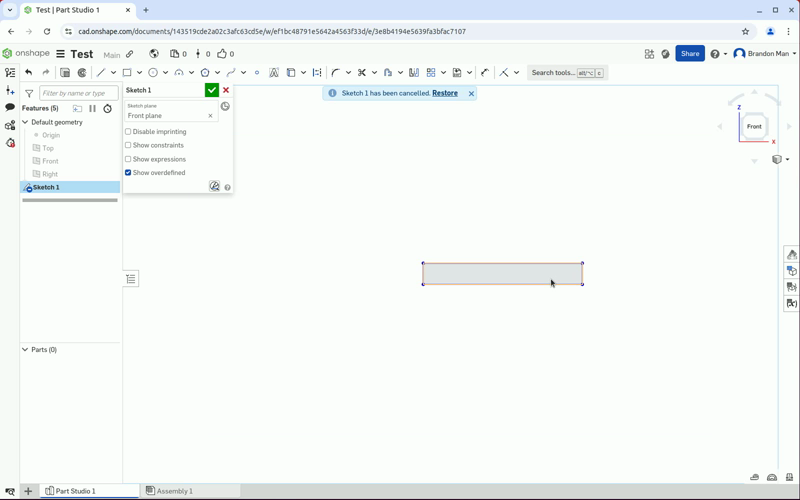
scroll(6)
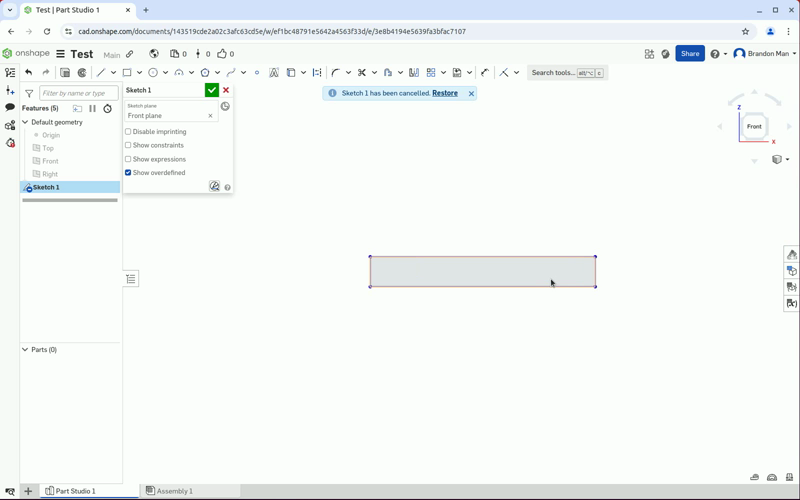
scroll(6)
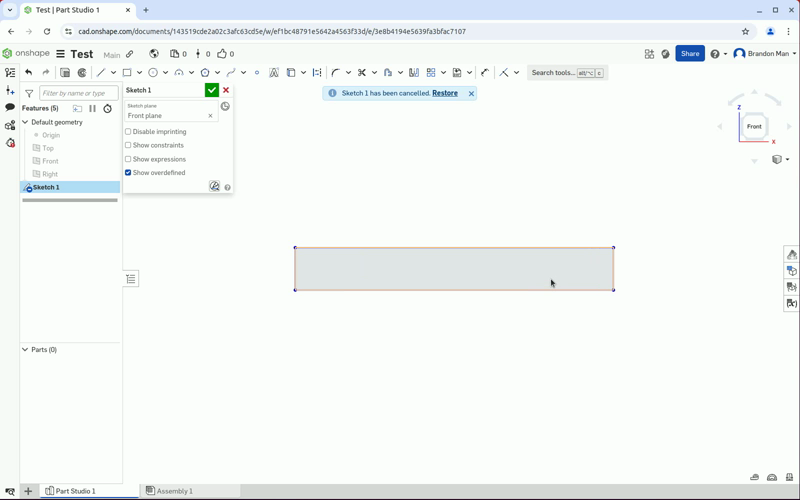
scroll(6)
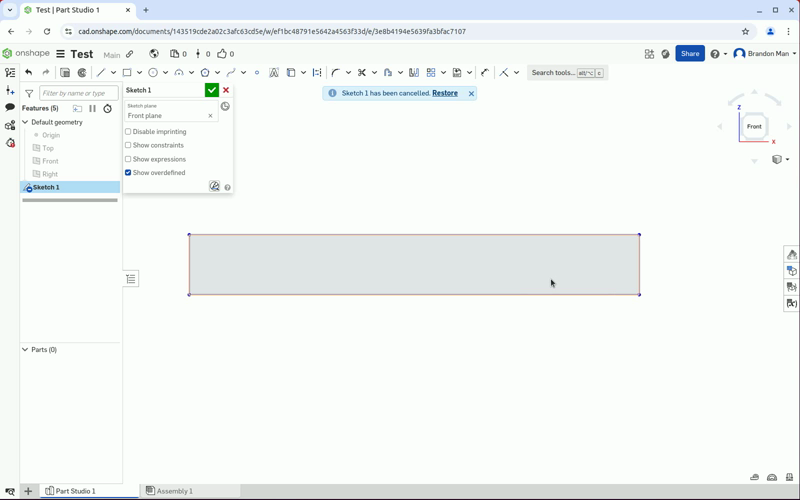
scroll(6)
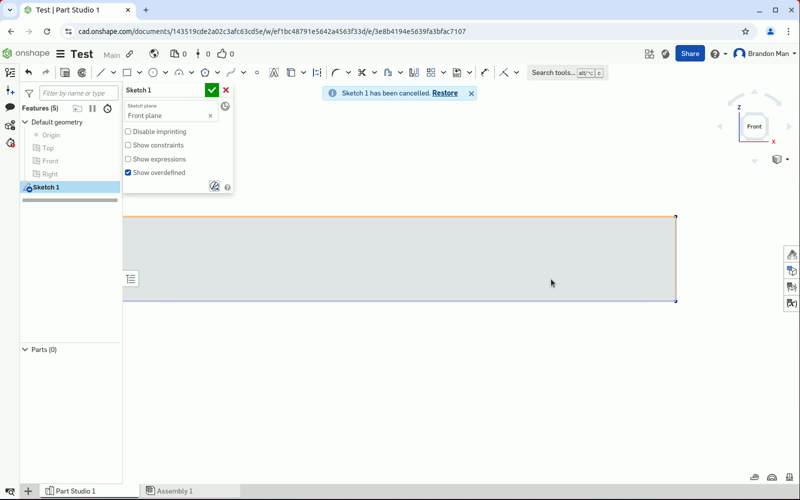
scroll(6)
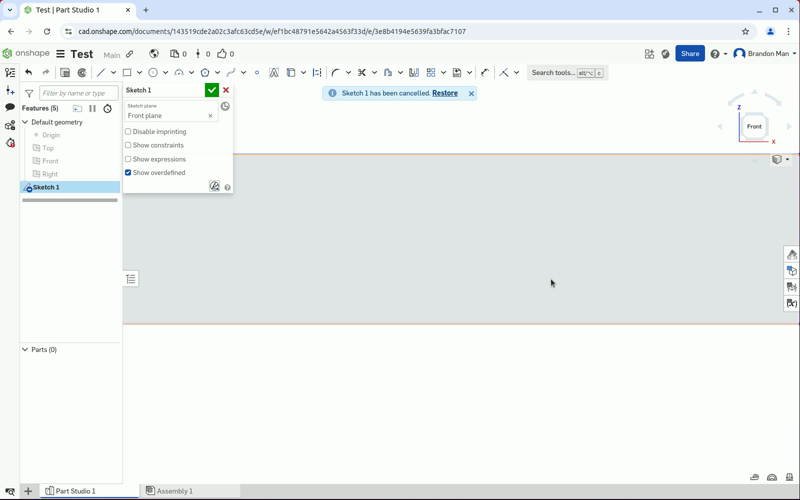
click(551, 278)
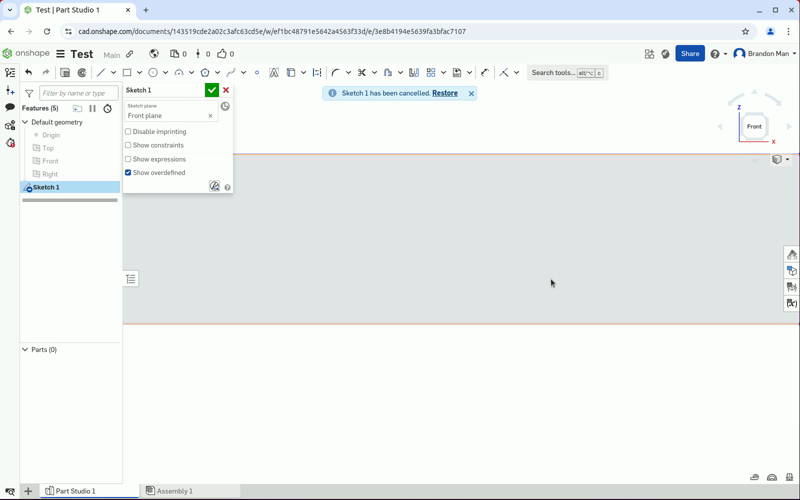
scroll(-6)
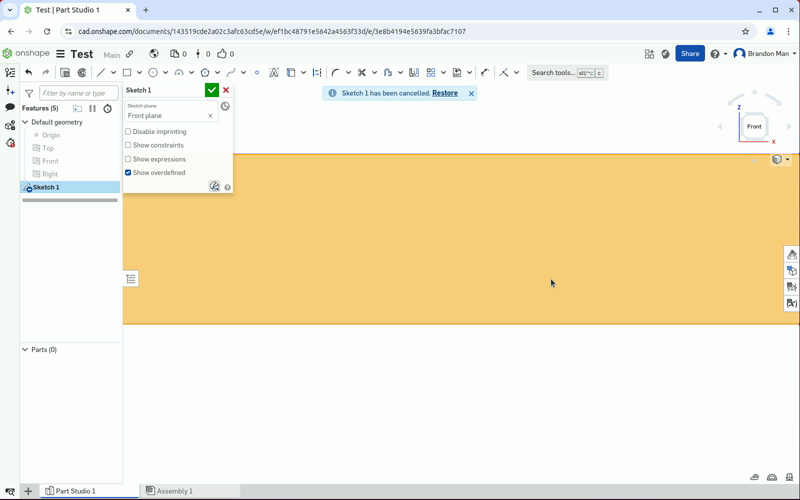
scroll(-6)
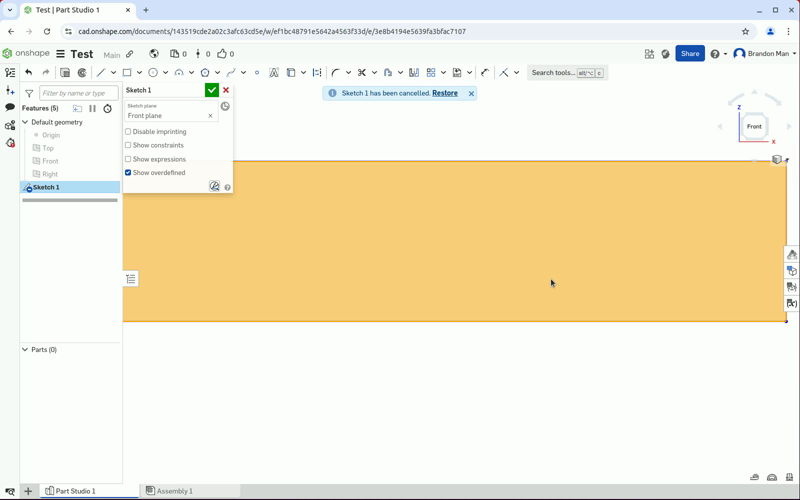
scroll(-6)
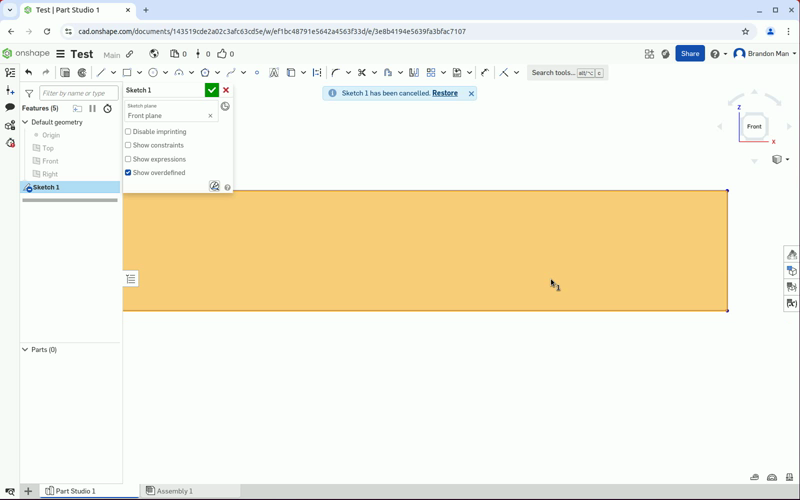
scroll(-6)
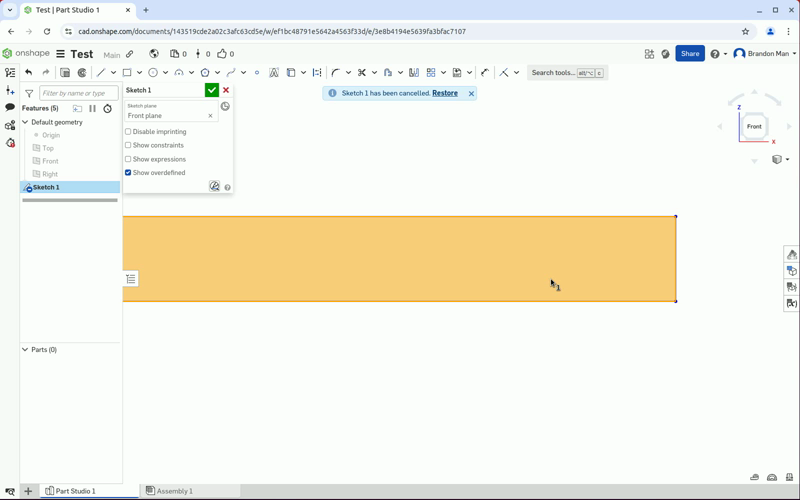
scroll(-6)
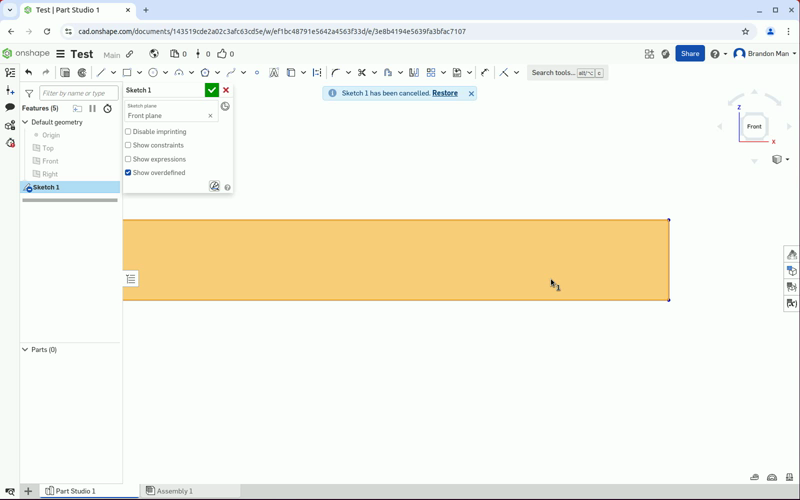
scroll(-6)
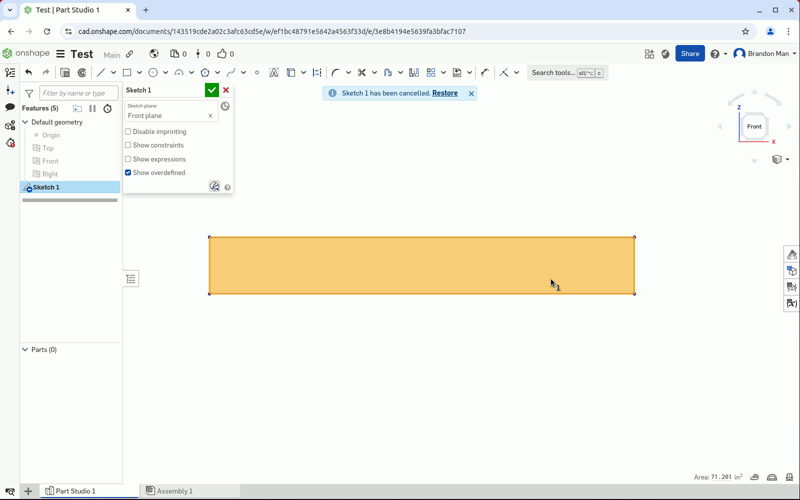
scroll(-6)
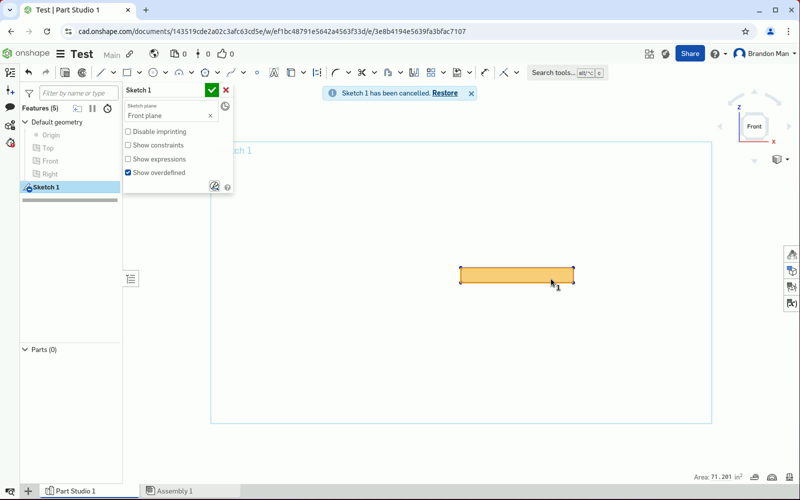
mouse_move(73, 352)
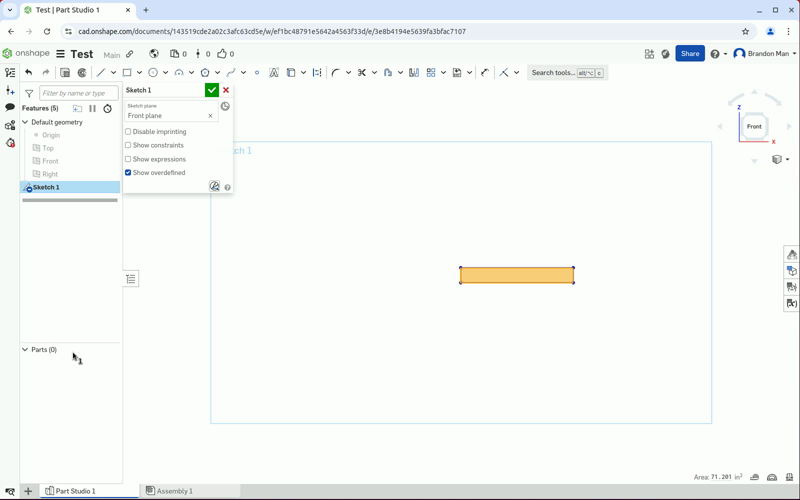
key(shift+y)
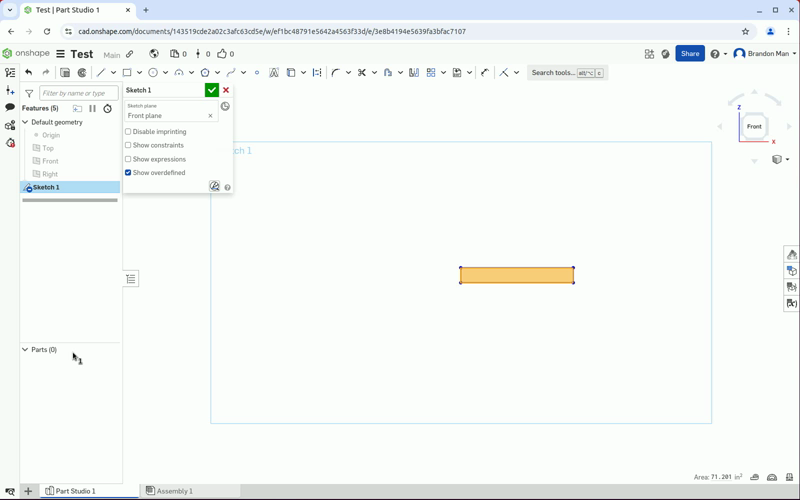
key(shift+e)
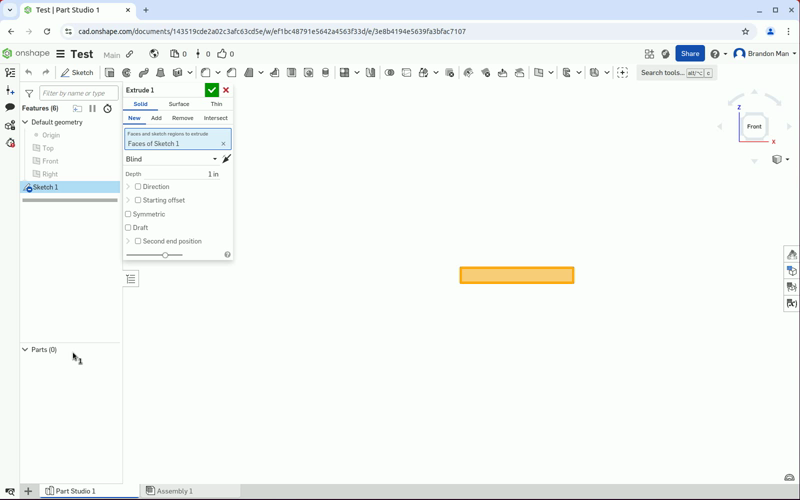
mouse_move(143, 106)
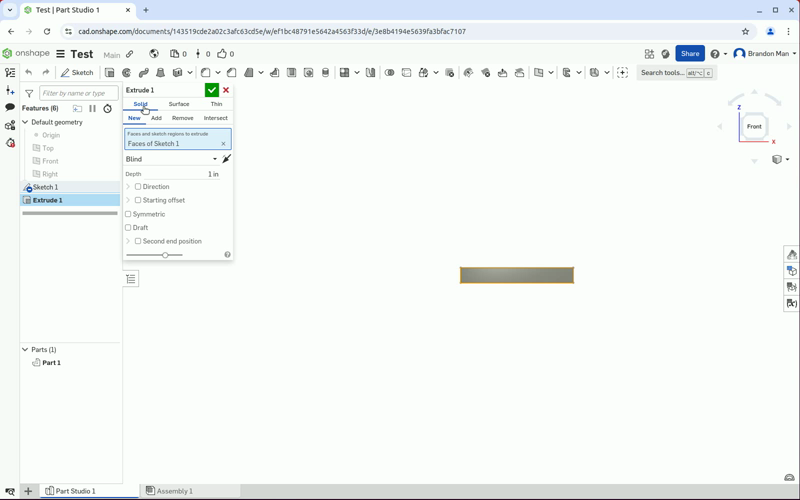
click(143, 106)
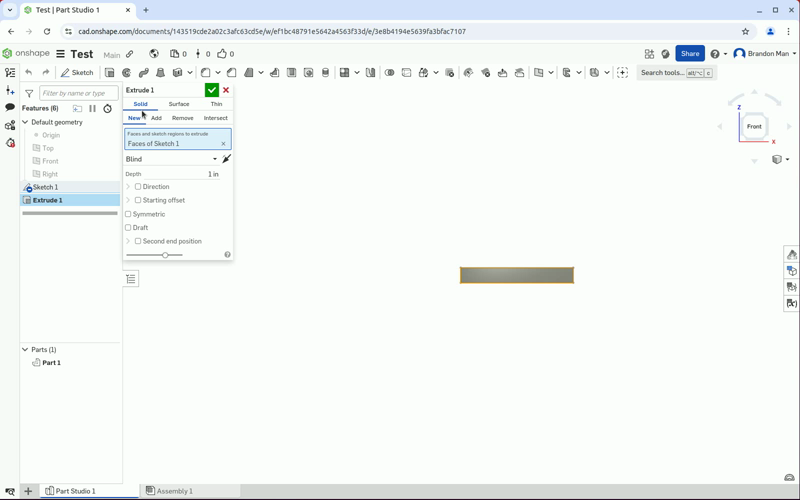
mouse_move(137, 120)
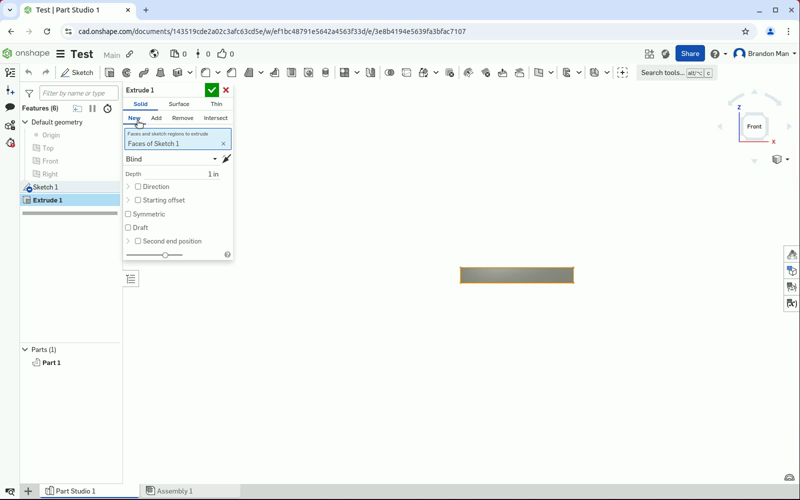
click(137, 120)
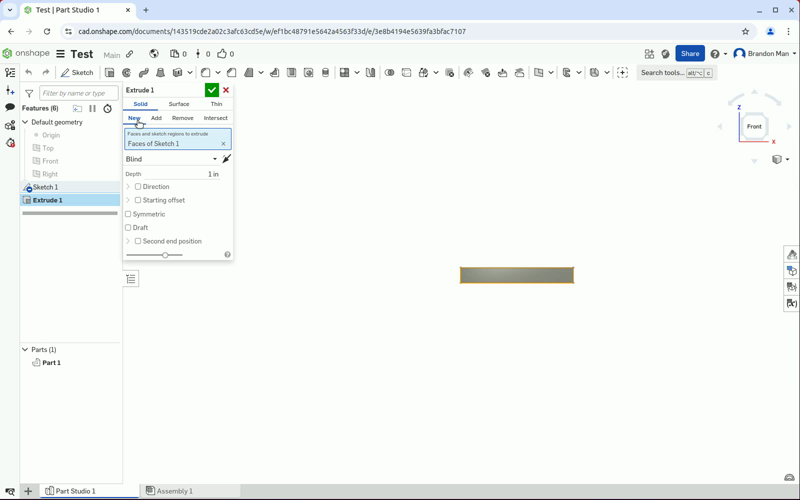
key(tab, 4)
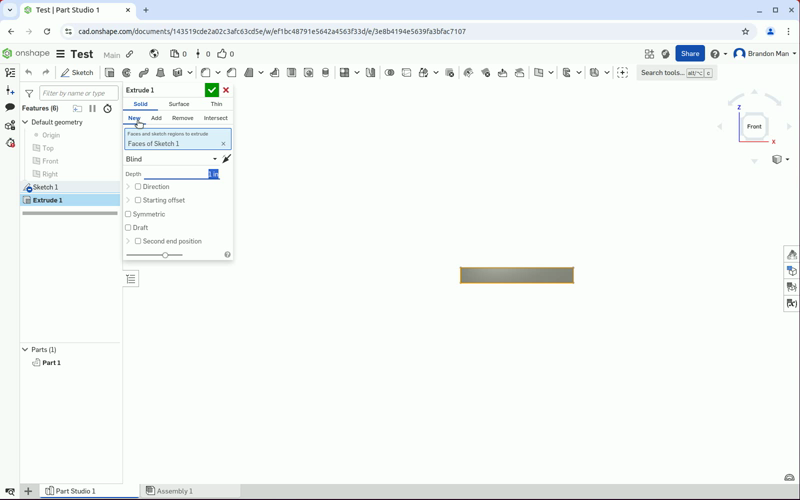
text(-1.444)
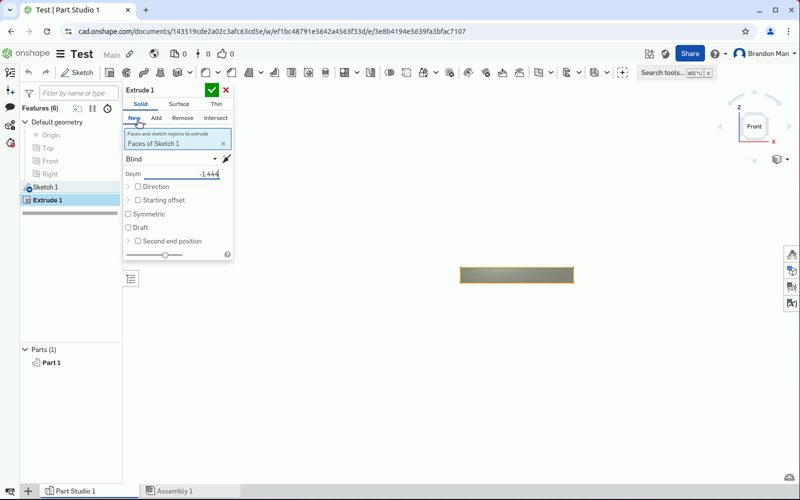
key(enter)
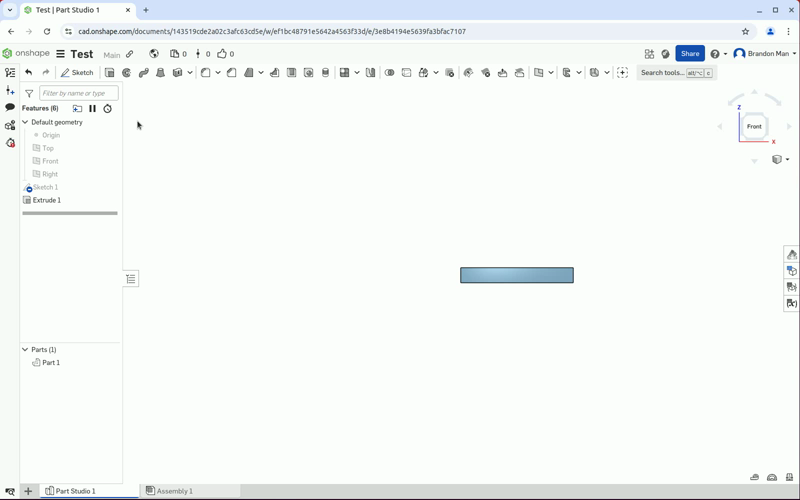
key(shift+h)
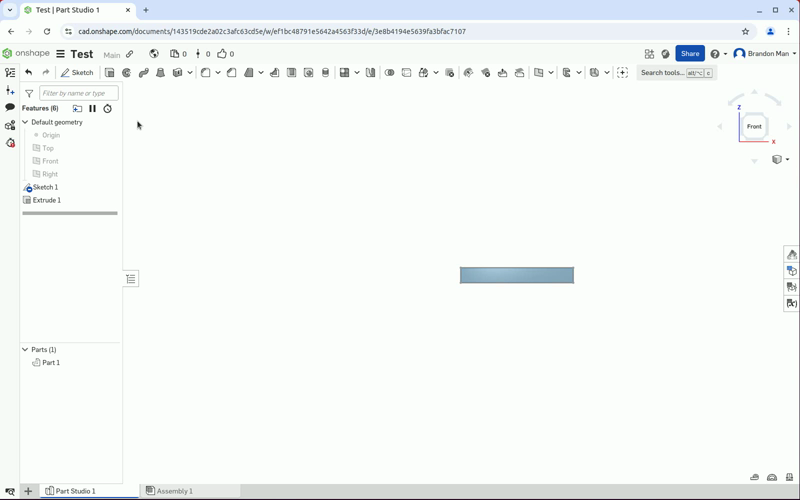
key(shift+h)
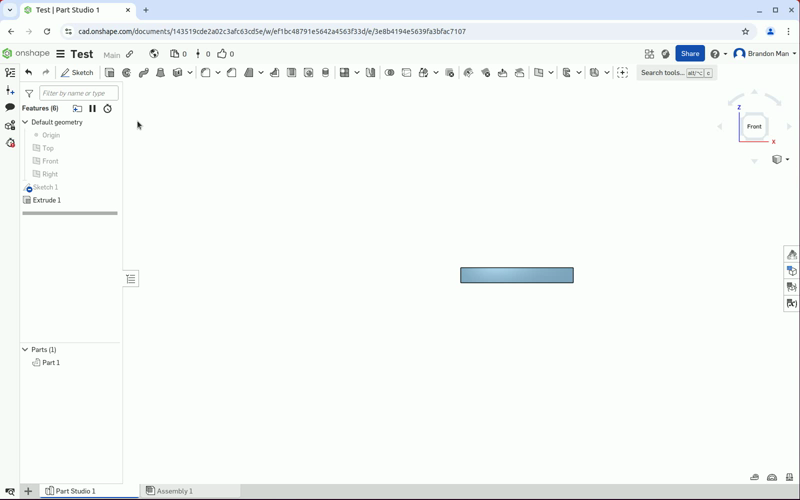
mouse_move(73, 189)
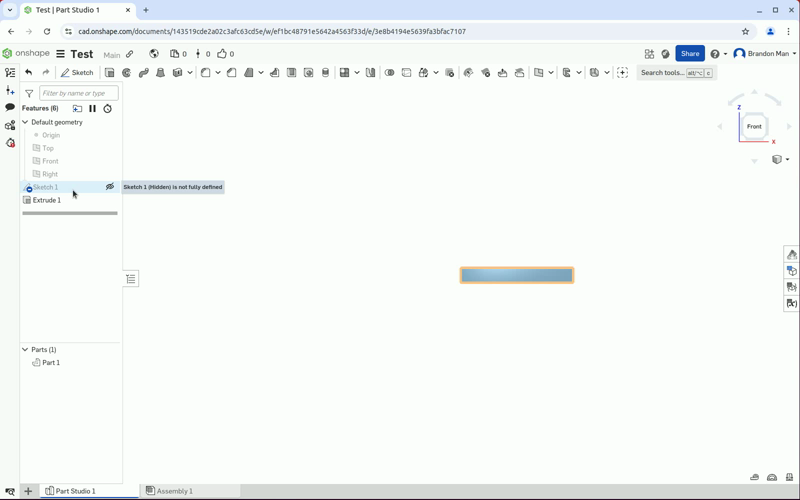
click(73, 189)
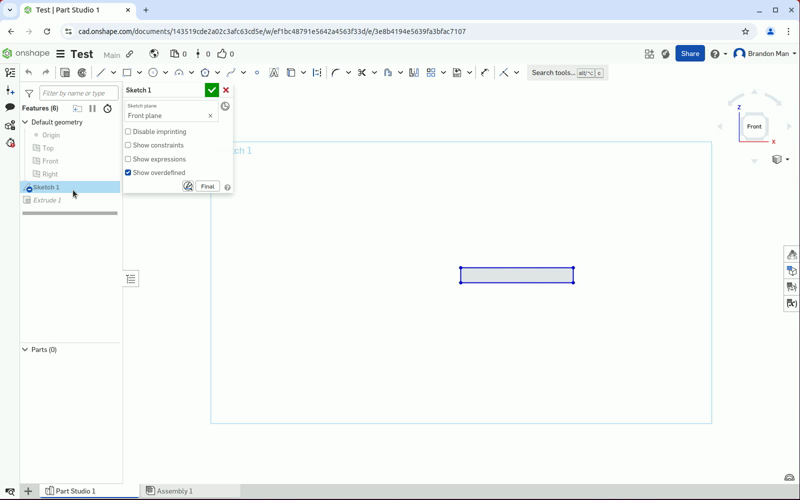
mouse_move(229, 92)
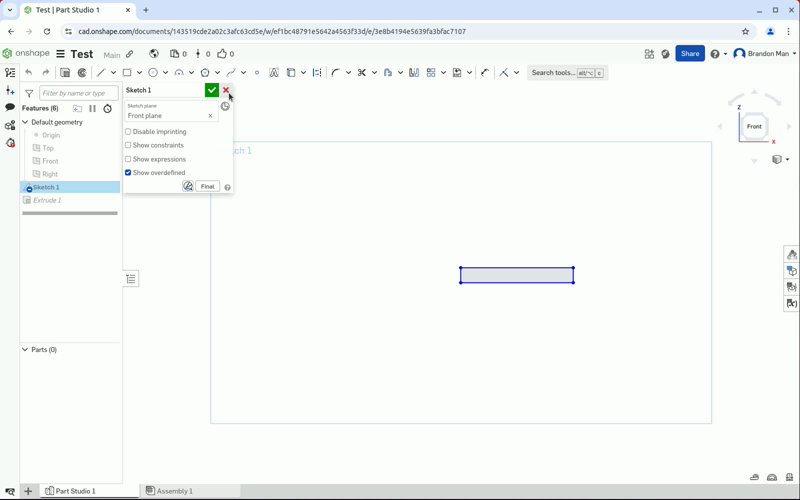
click(229, 92)
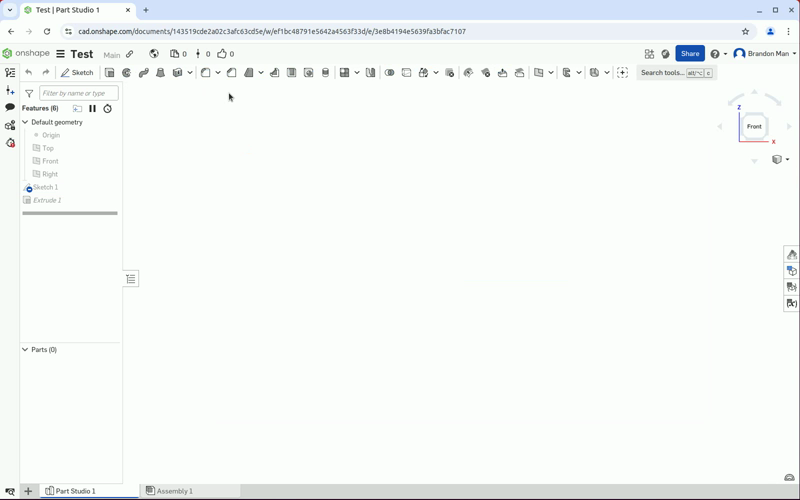
mouse_move(73, 352)
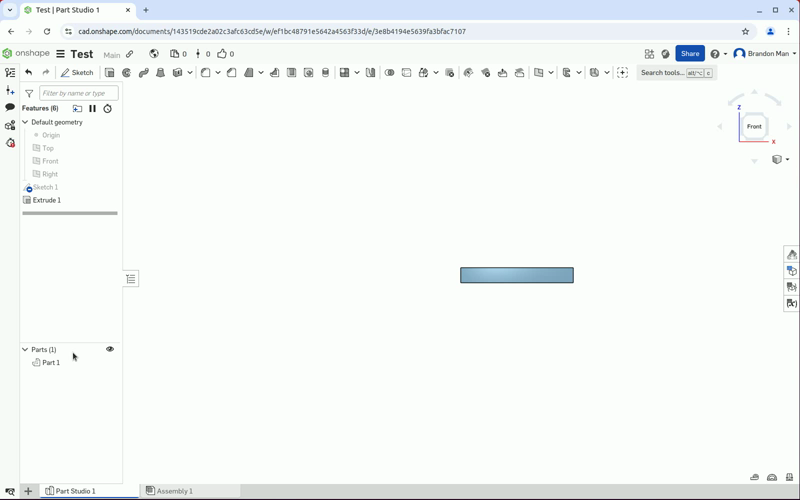
key(y)
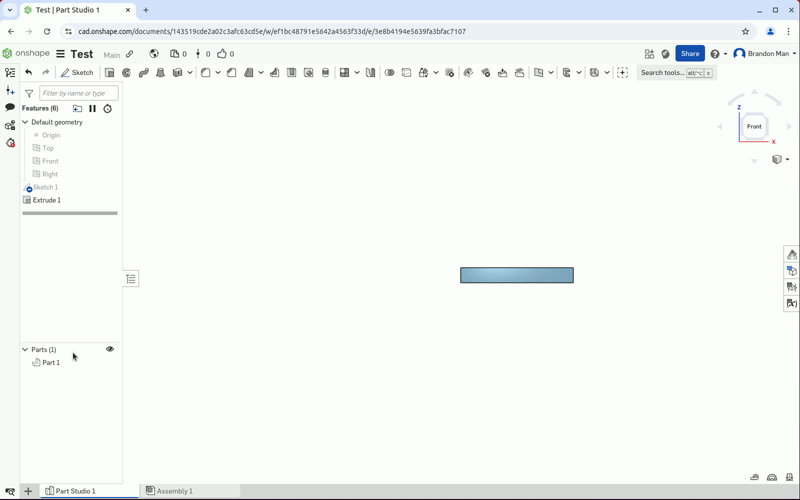
key(shift+p)
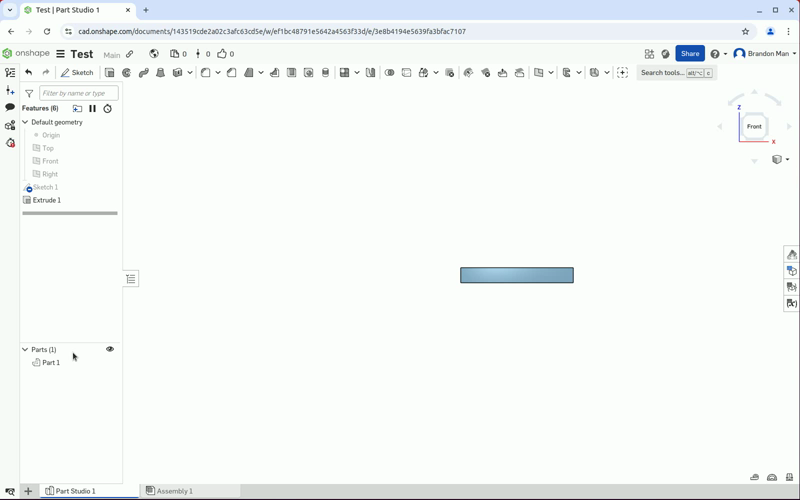
key(space)
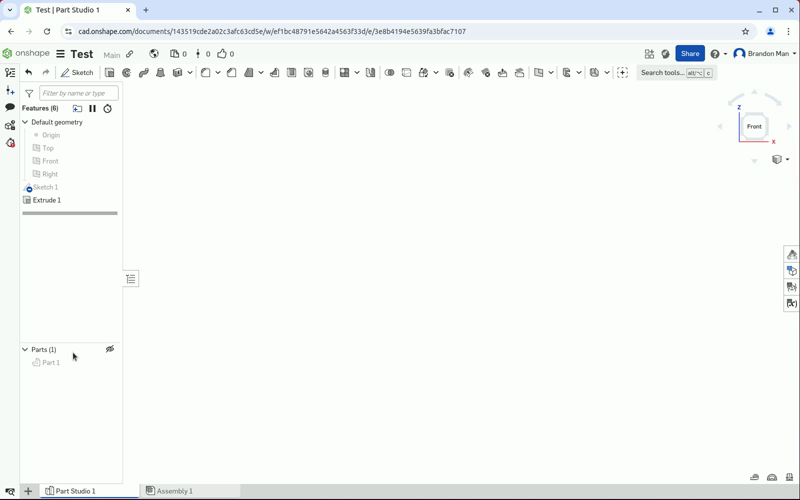
key_down(shift)
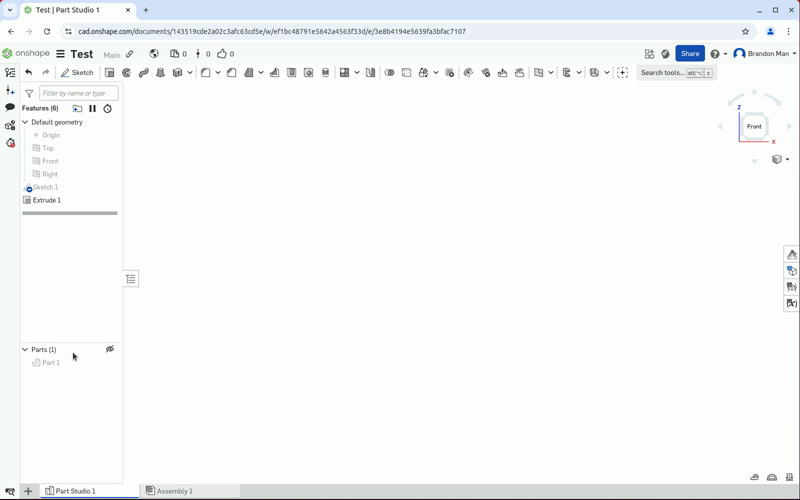
key(down)
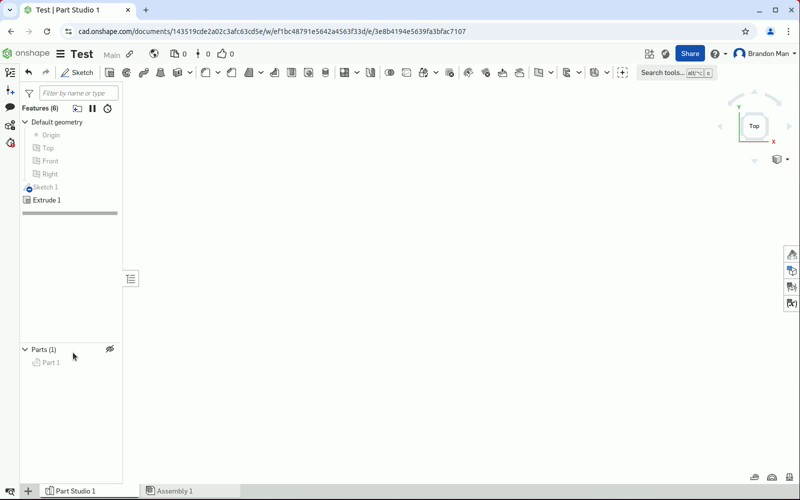
key_up(shift)
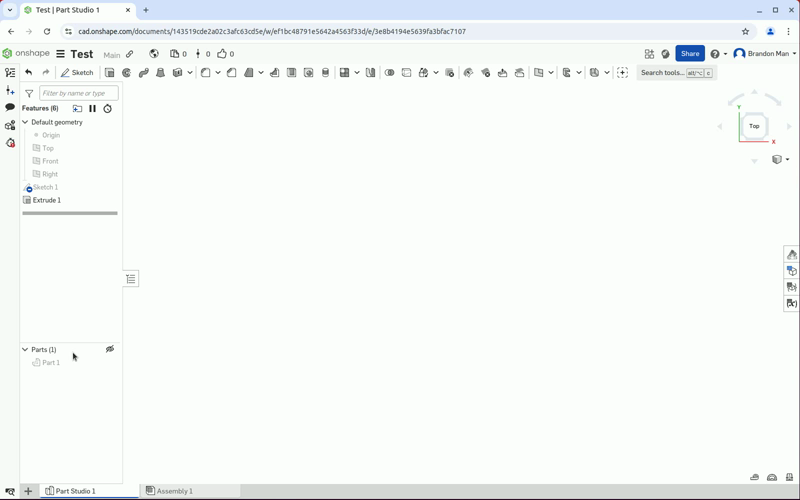
mouse_move(73, 352)
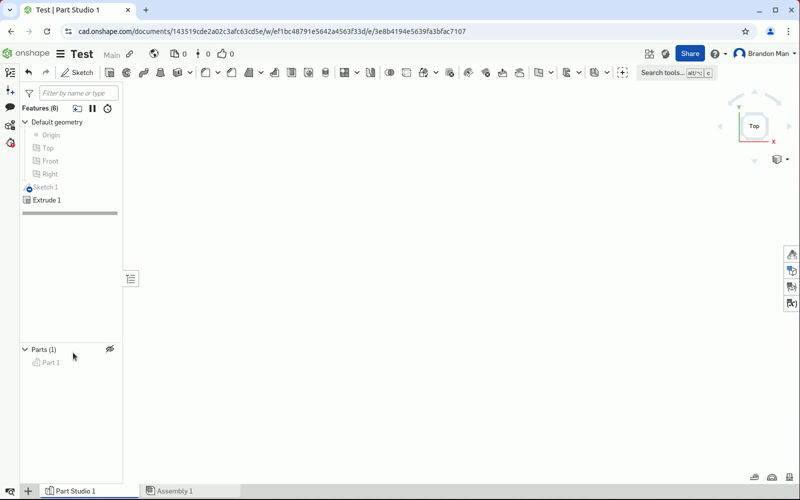
key(shift+y)
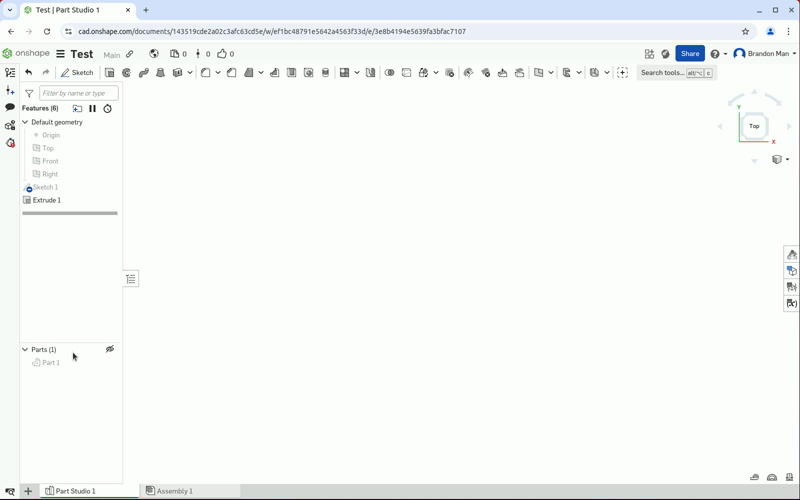
key(shift+s)
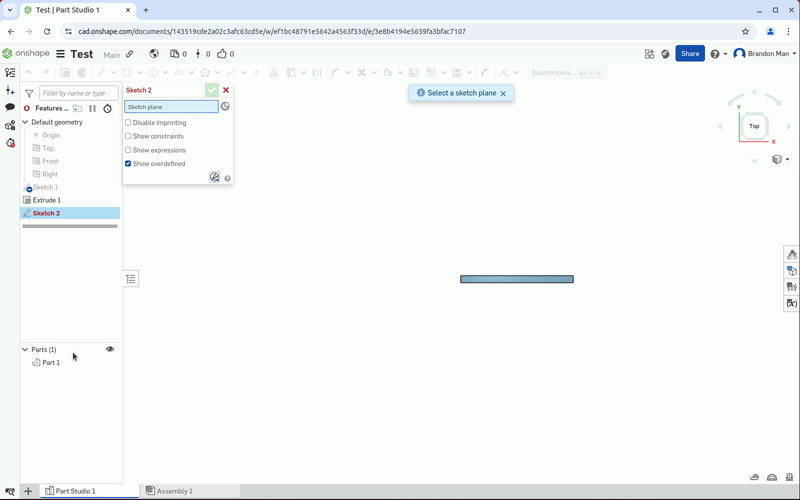
mouse_move(73, 150)
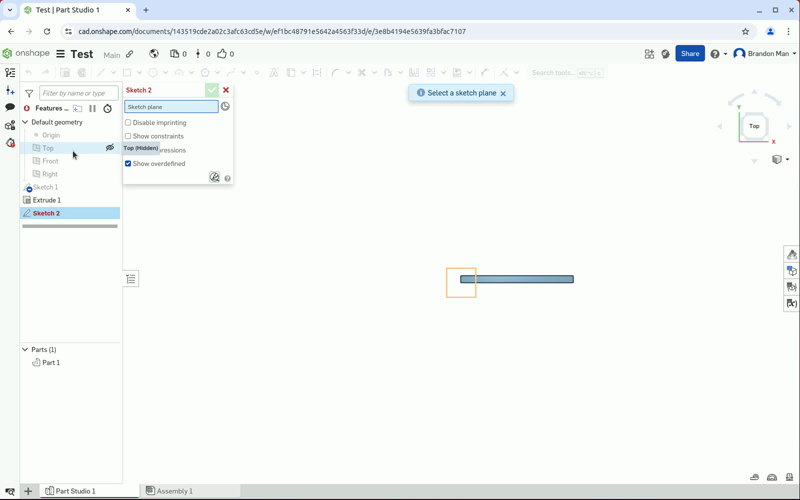
click(73, 150)
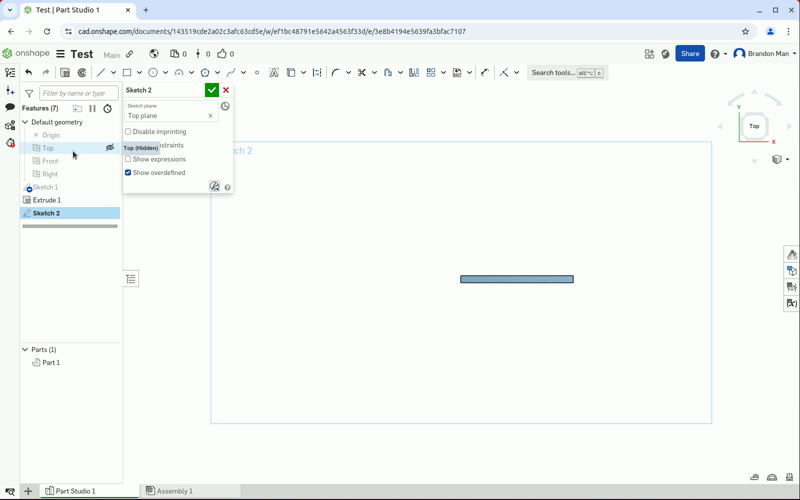
mouse_move(73, 352)
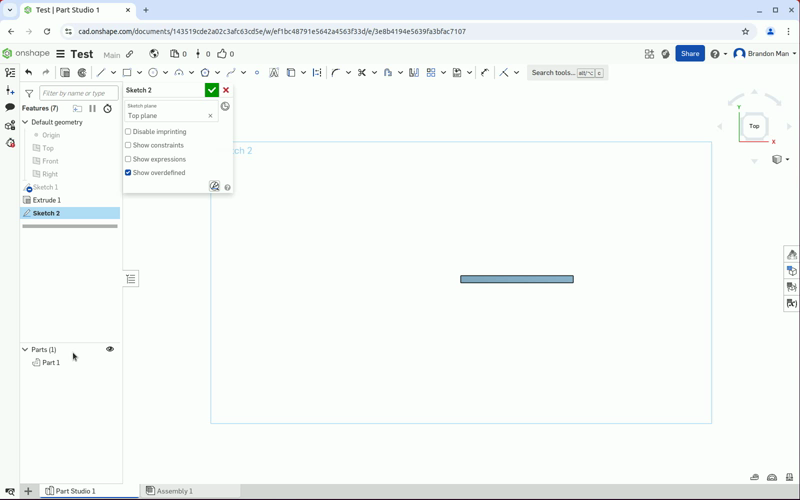
key(y)
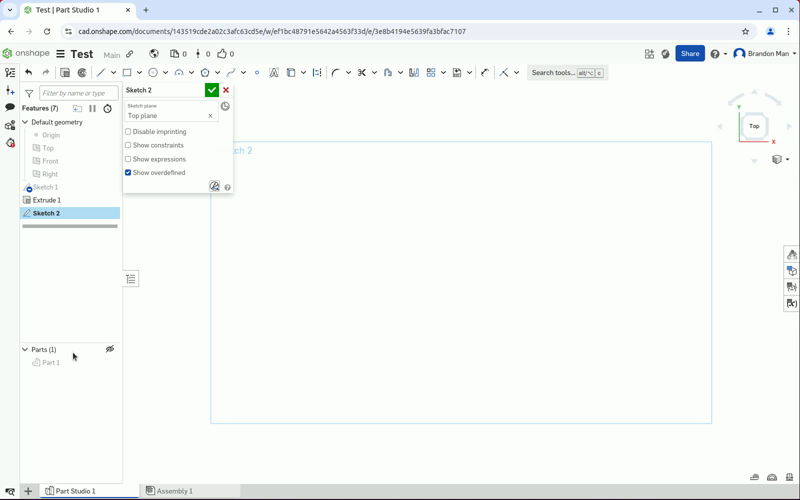
key(c)
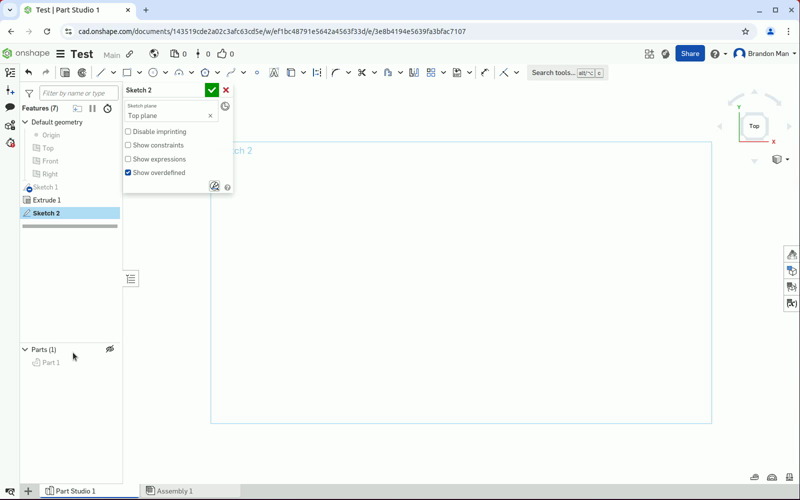
key_down(shift)
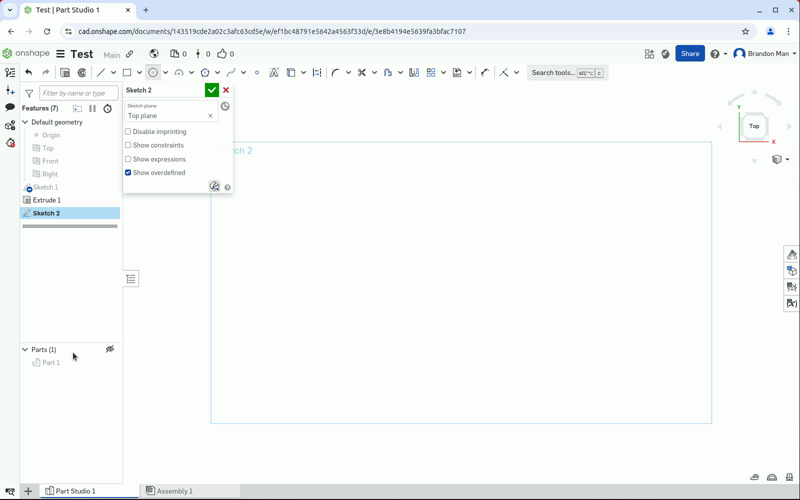
mouse_move(468, 279)
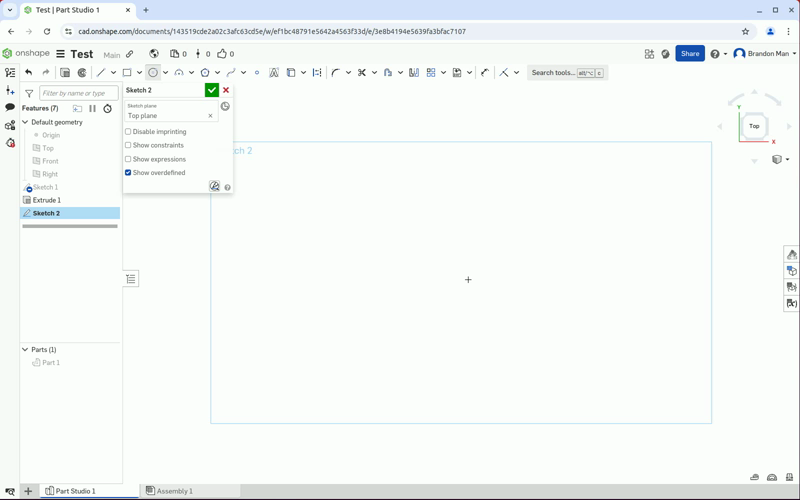
click(468, 279)
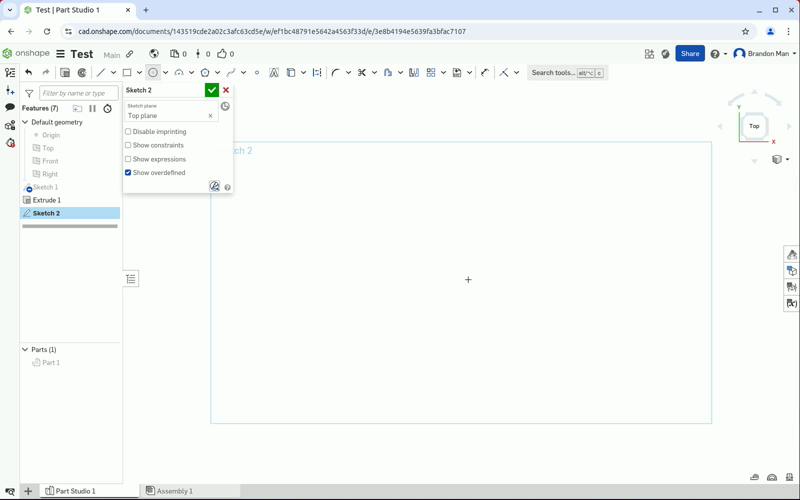
key_up(shift)
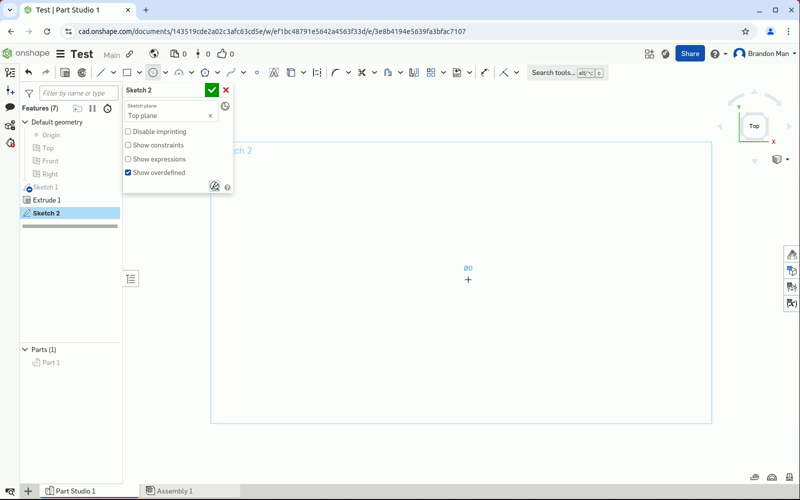
mouse_move(472, 279)
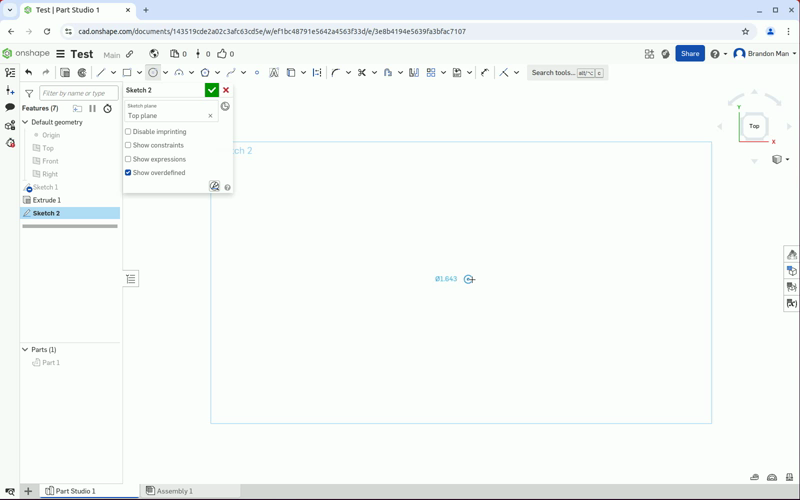
click(472, 279)
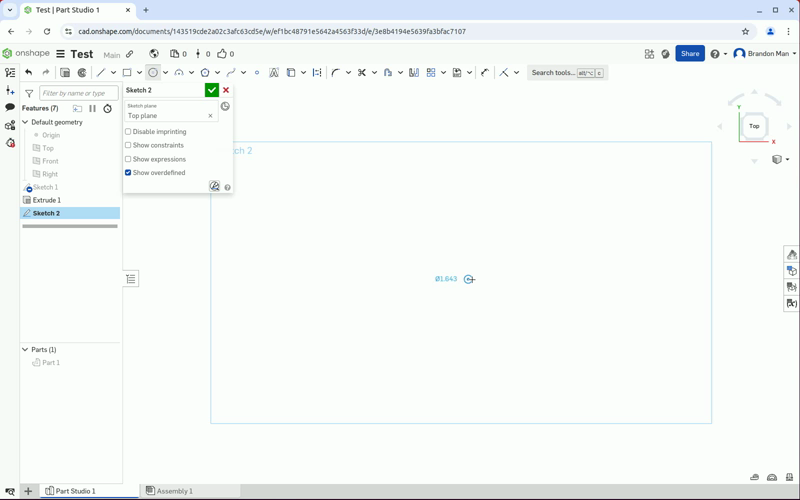
key(esc)
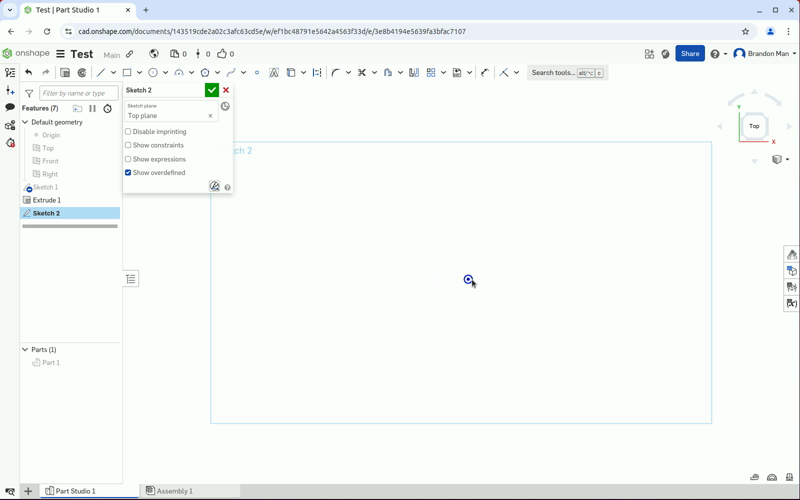
mouse_move(467, 281)
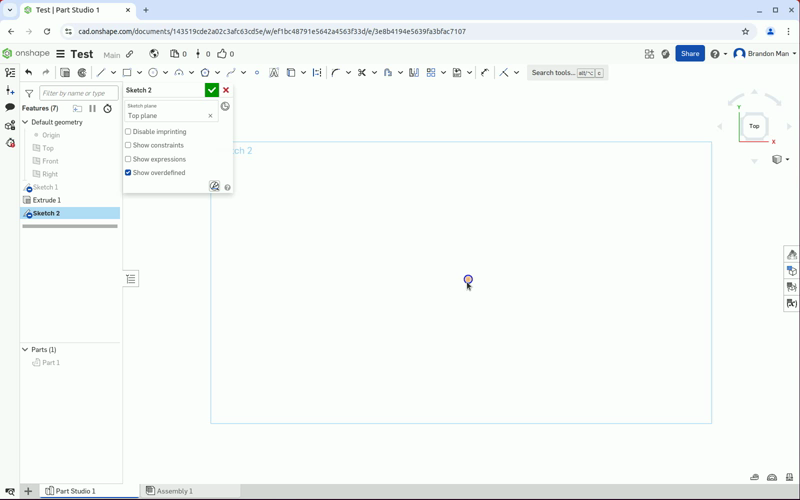
scroll(6)
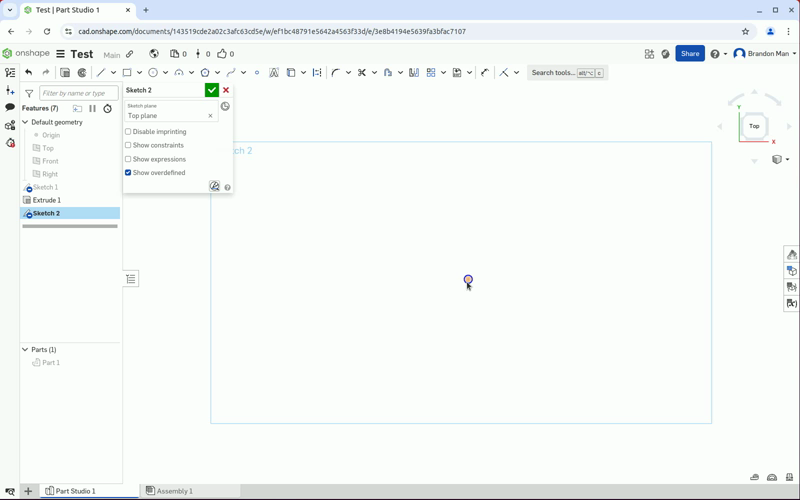
scroll(6)
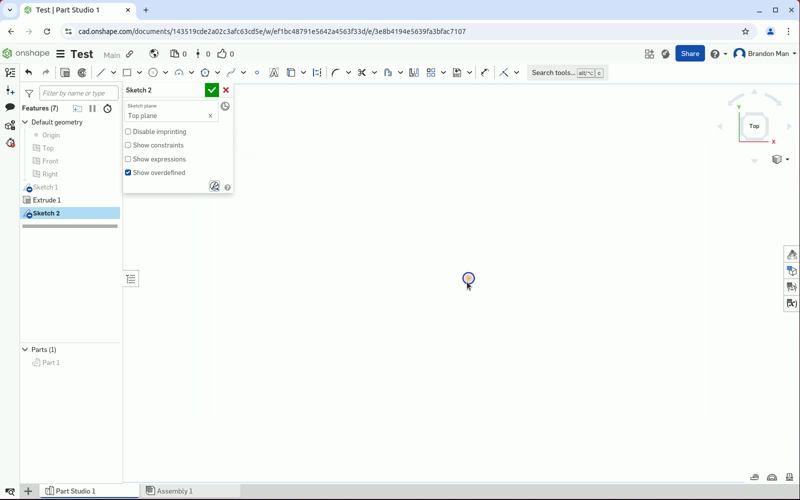
scroll(6)
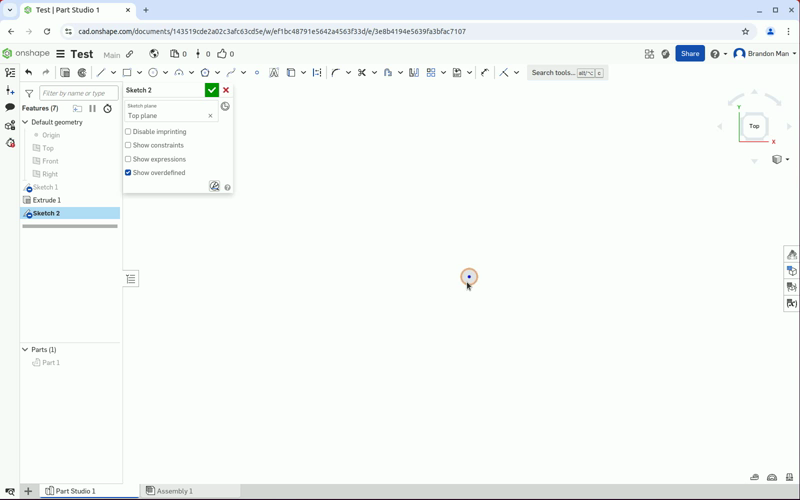
scroll(6)
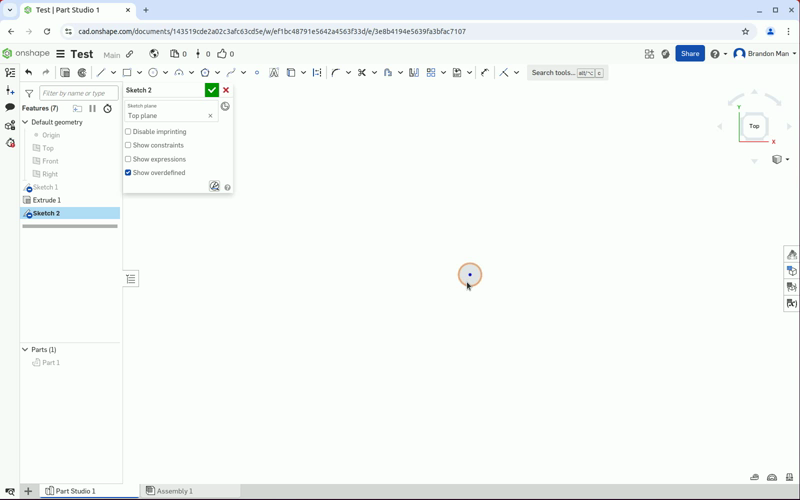
scroll(6)
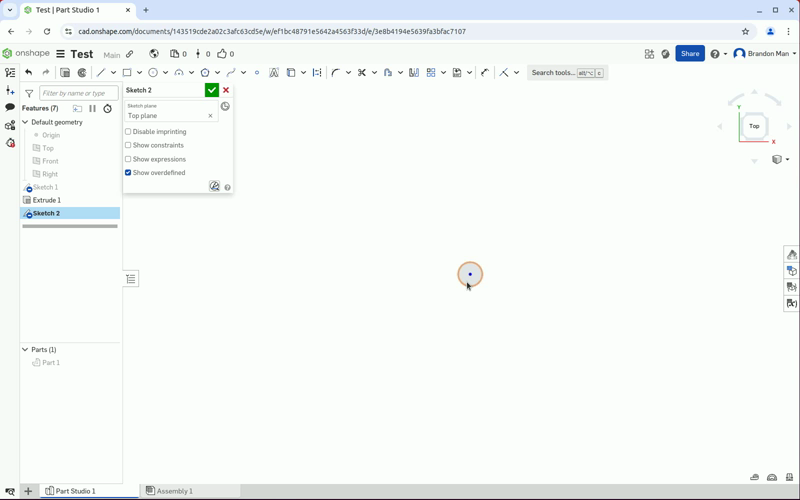
scroll(6)
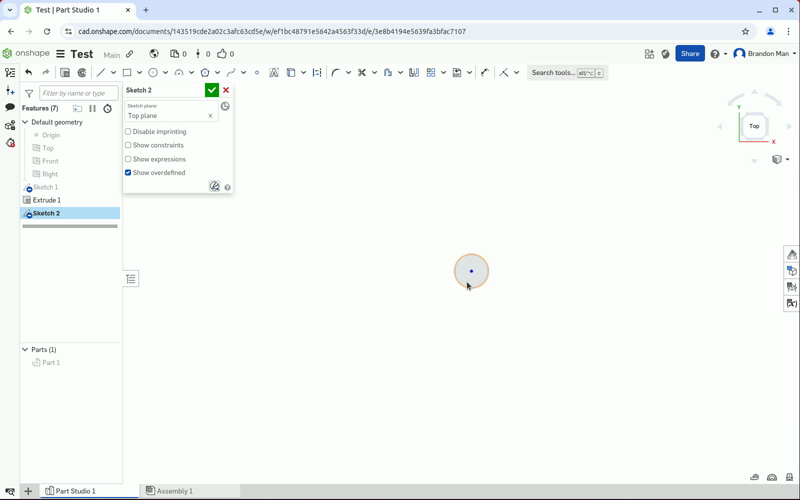
scroll(6)
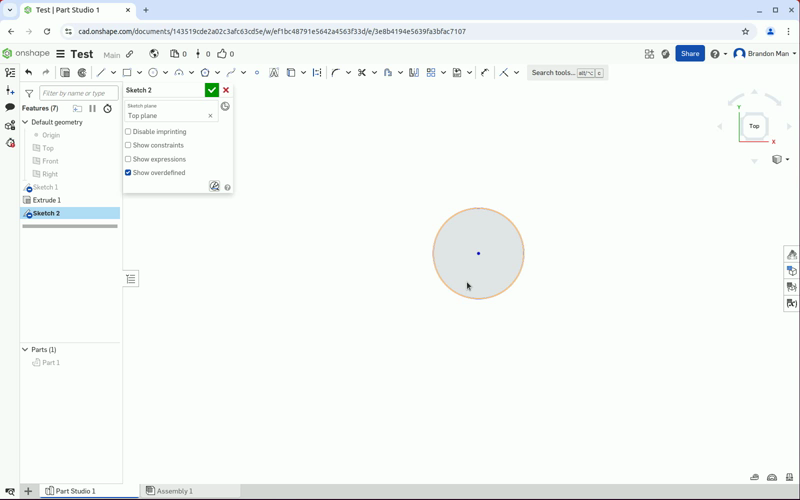
click(467, 281)
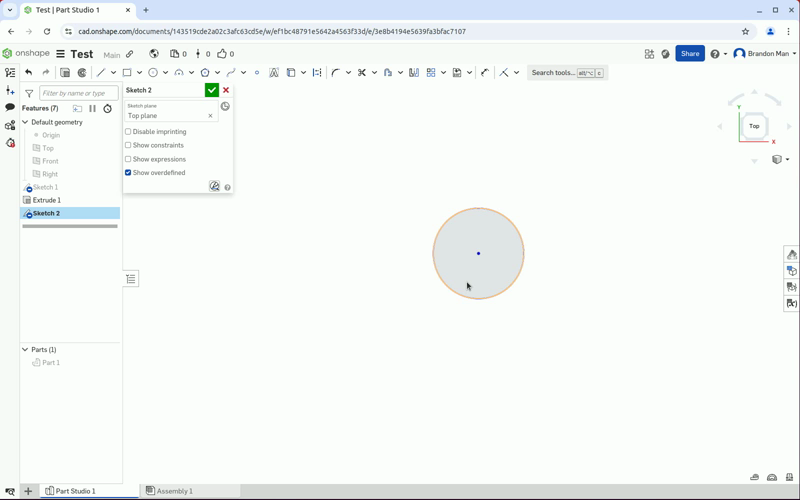
scroll(-6)
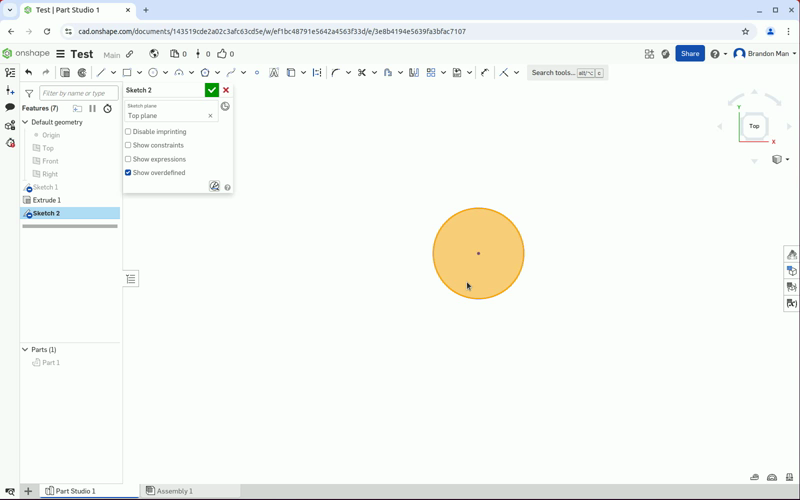
scroll(-6)
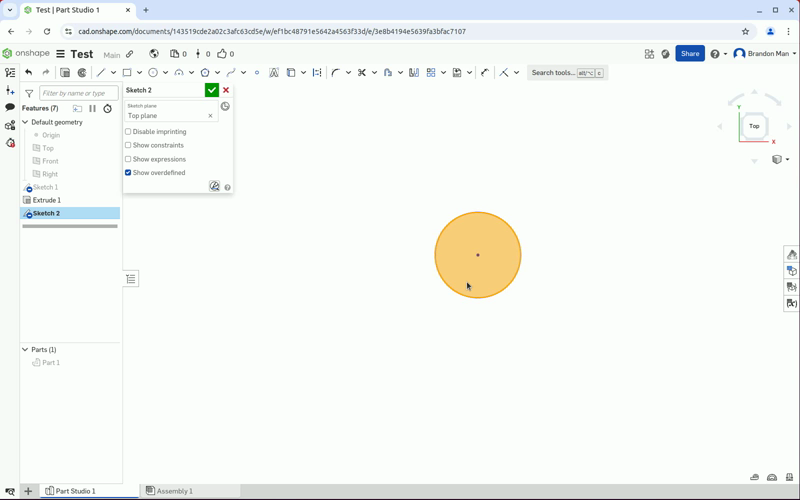
scroll(-6)
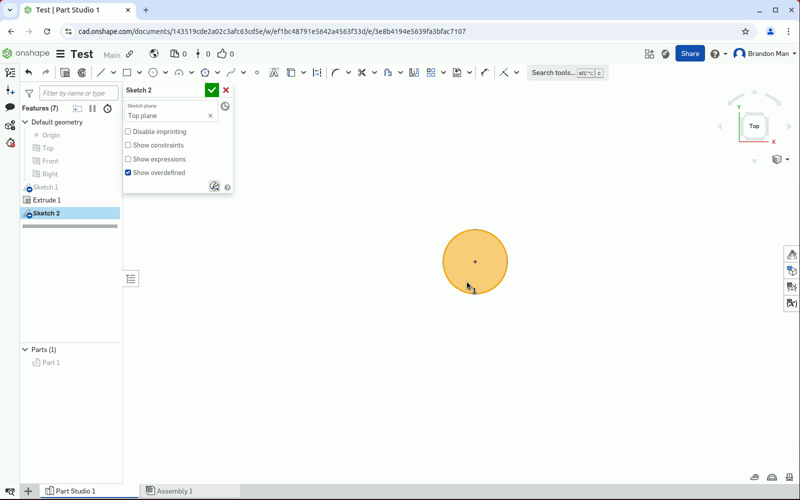
scroll(-6)
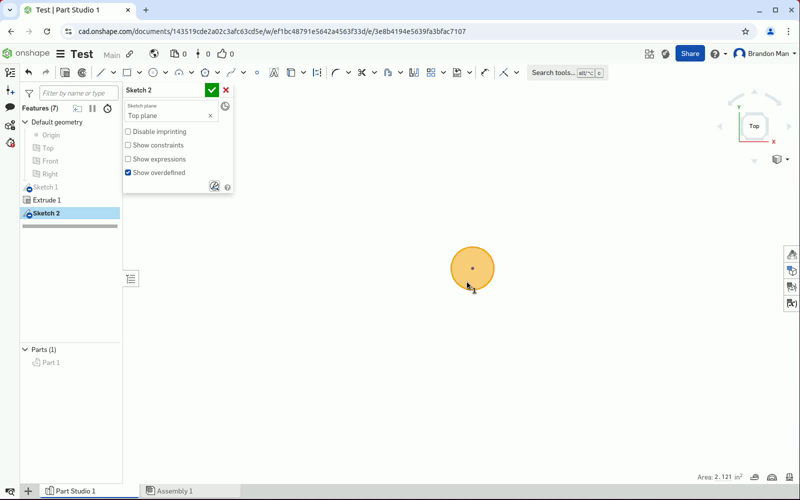
scroll(-6)
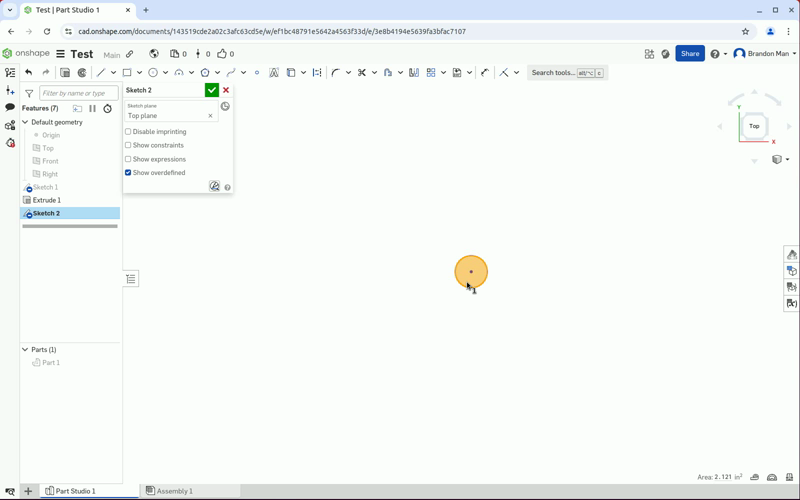
scroll(-6)
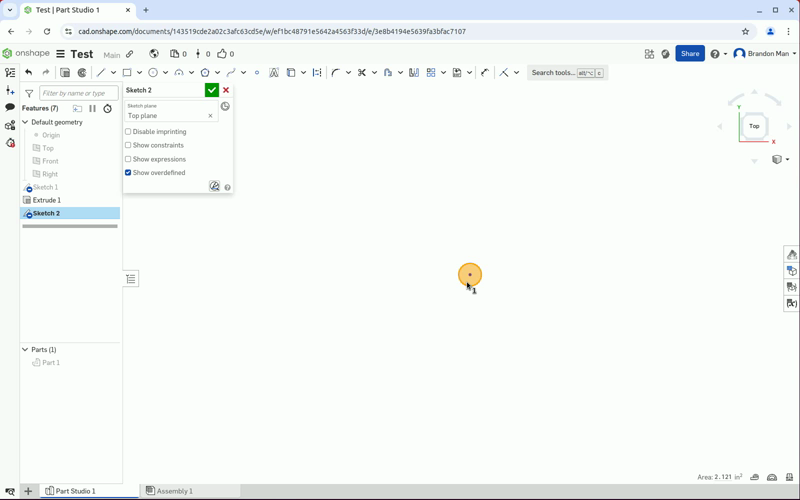
scroll(-6)
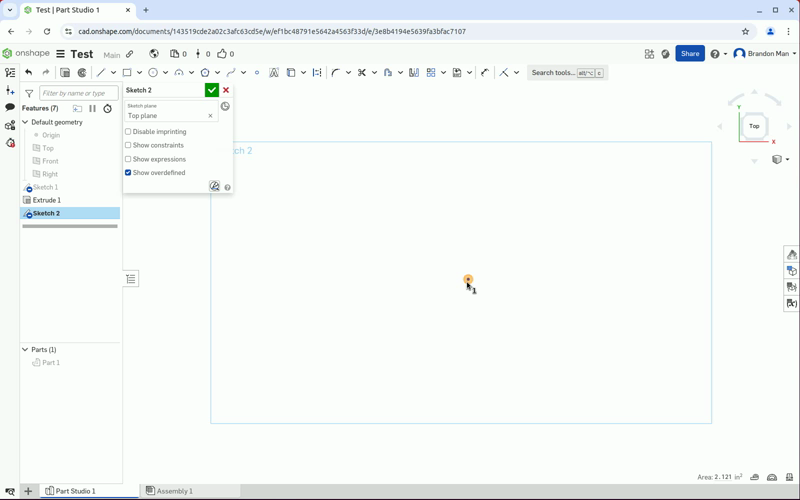
mouse_move(73, 352)
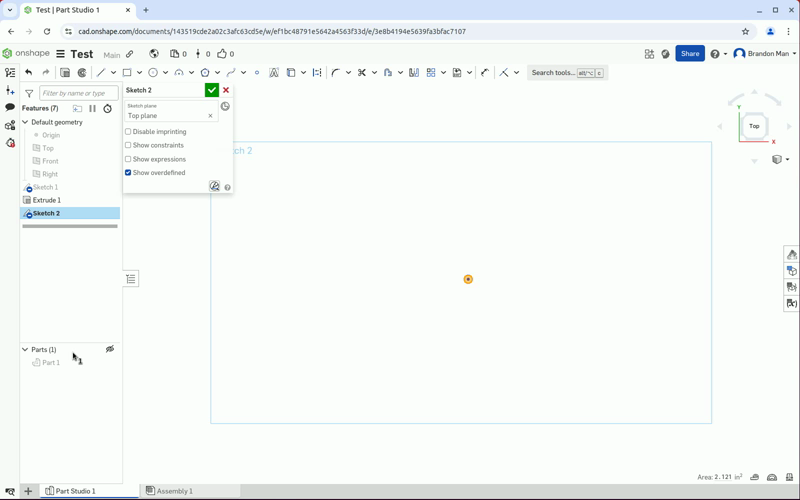
key(shift+y)
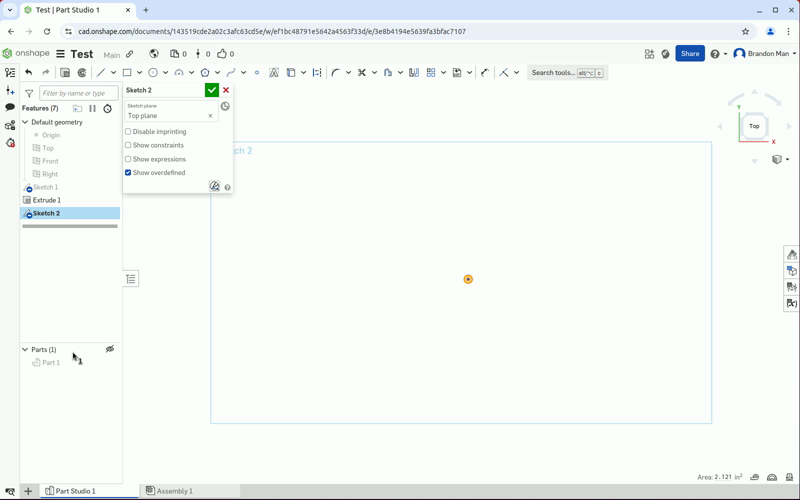
key(shift+e)
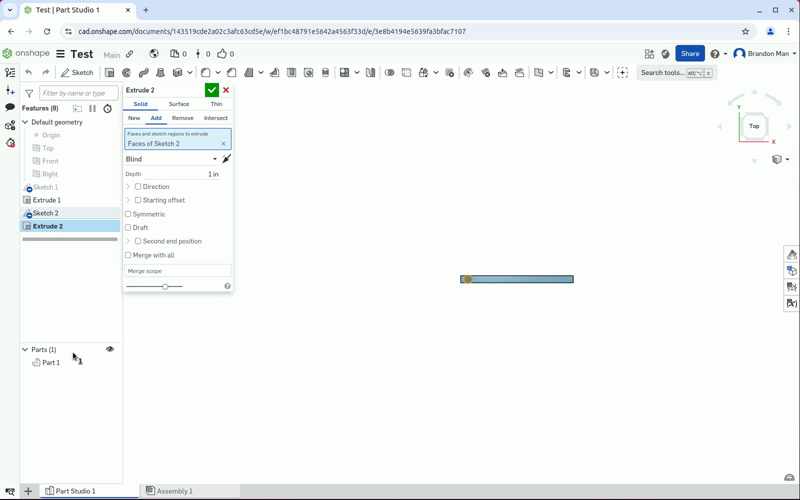
mouse_move(143, 106)
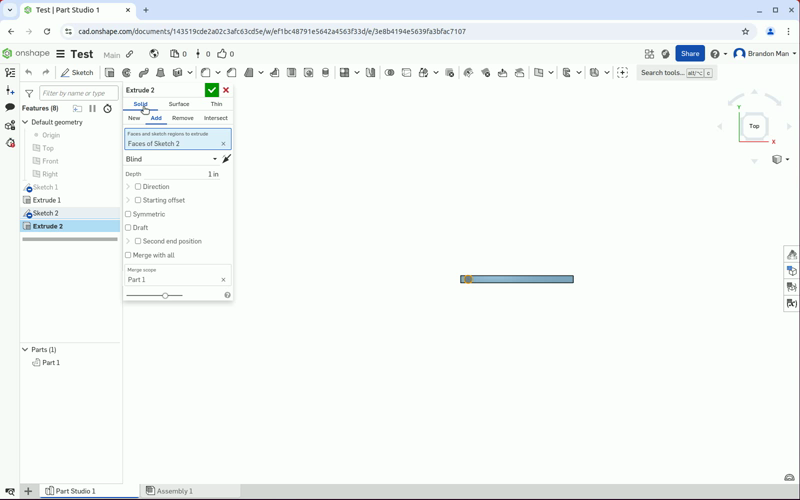
click(143, 106)
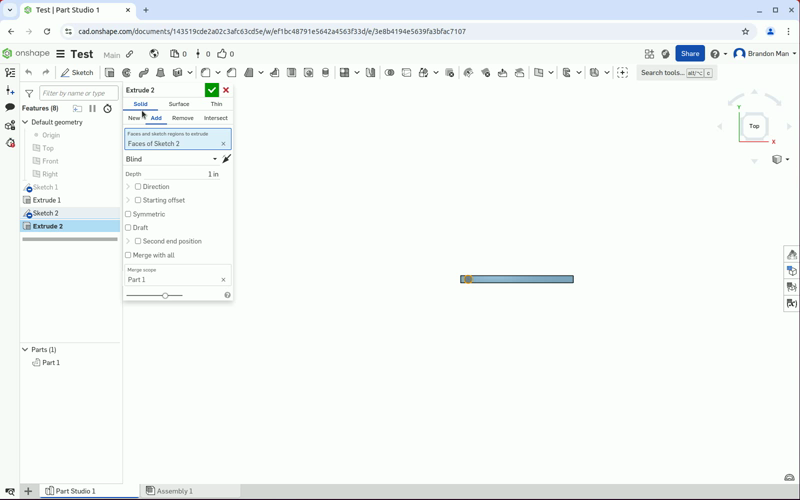
mouse_move(137, 120)
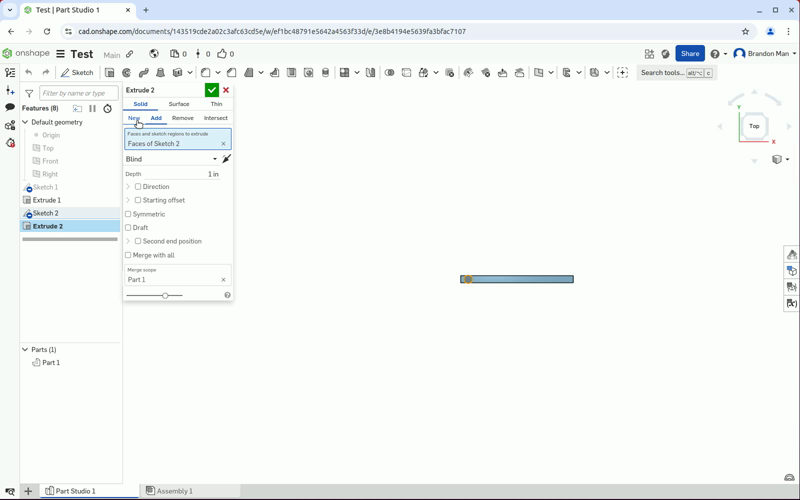
click(137, 120)
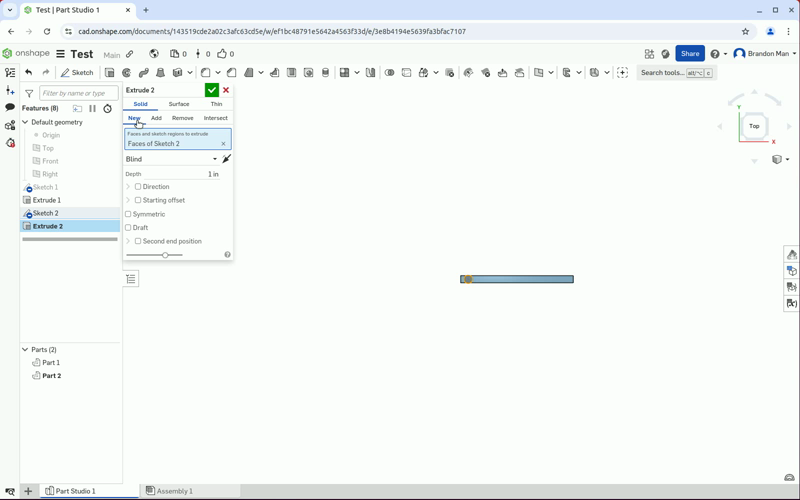
key(tab, 4)
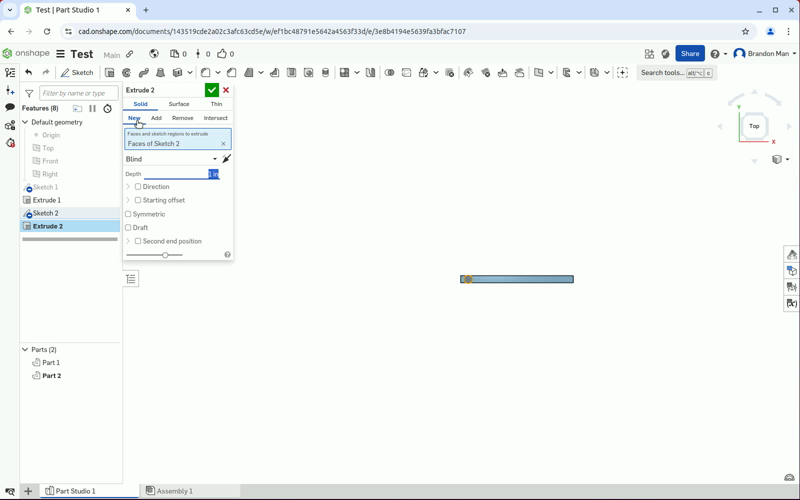
text(15.165)
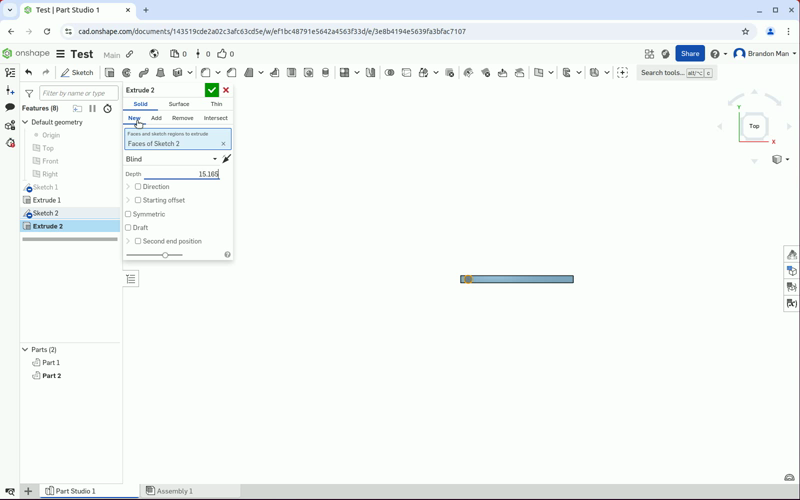
key(enter)
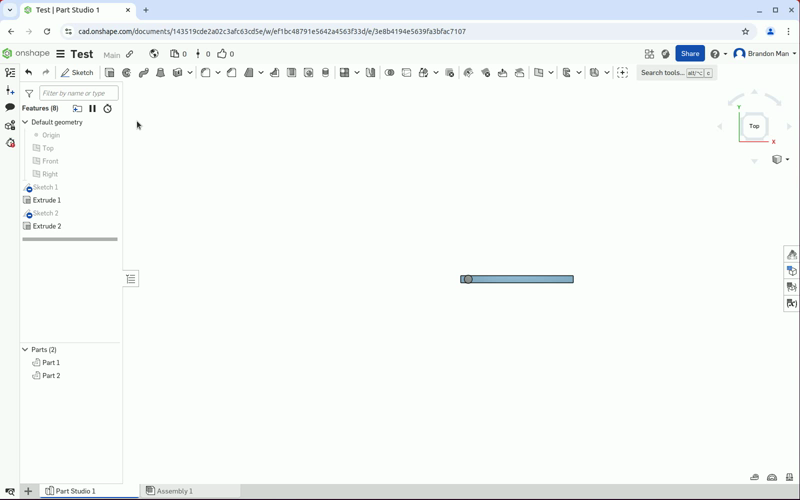
key(shift+h)
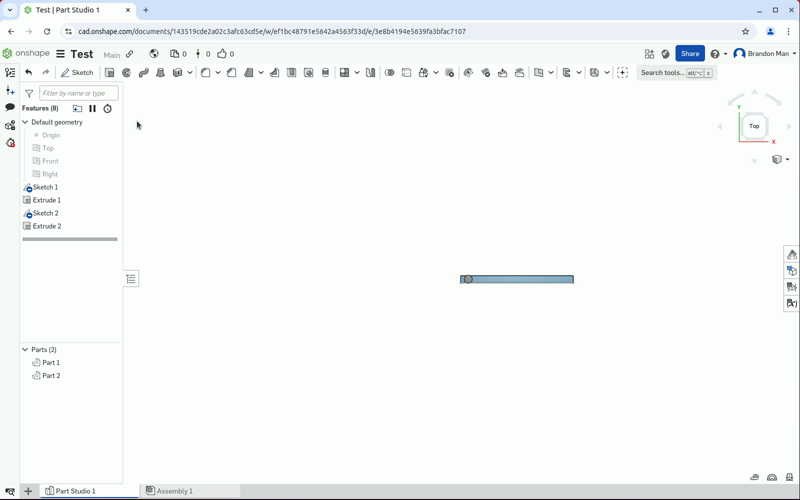
key(shift+h)
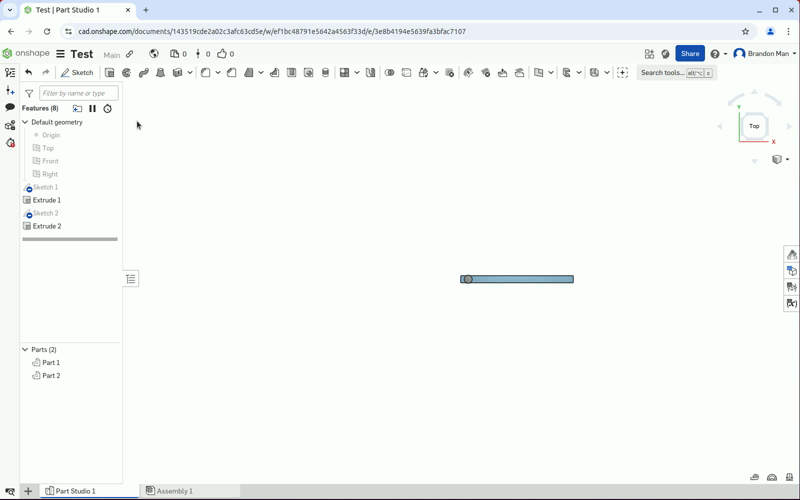
mouse_move(73, 189)
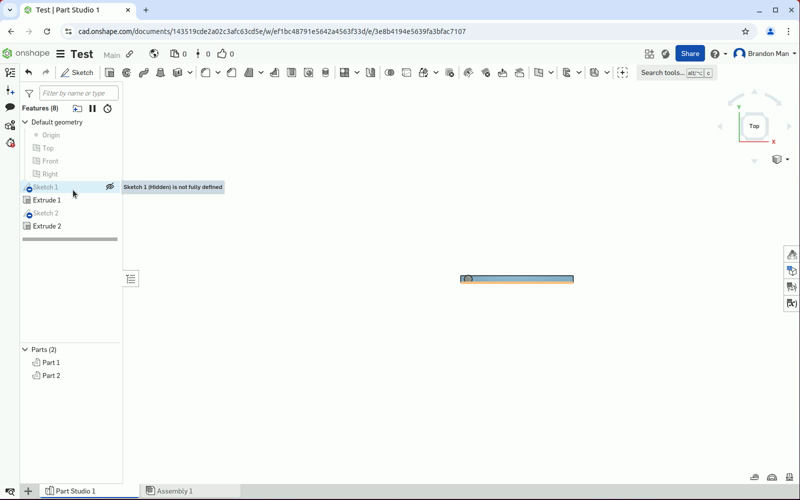
click(73, 189)
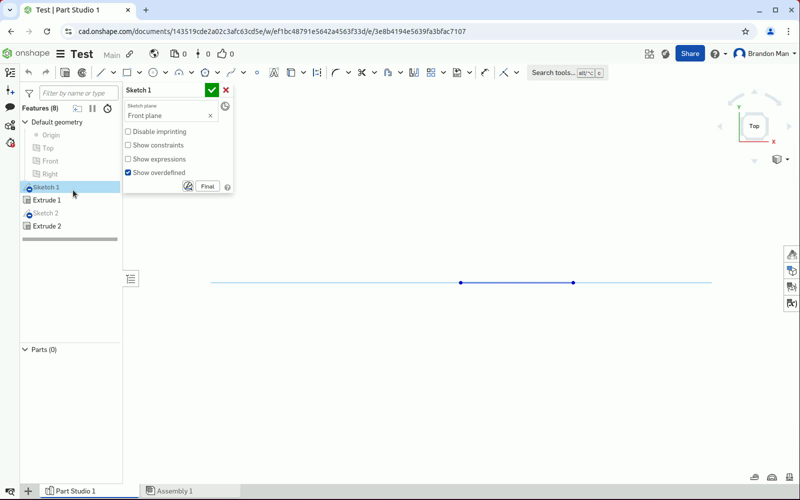
mouse_move(229, 92)
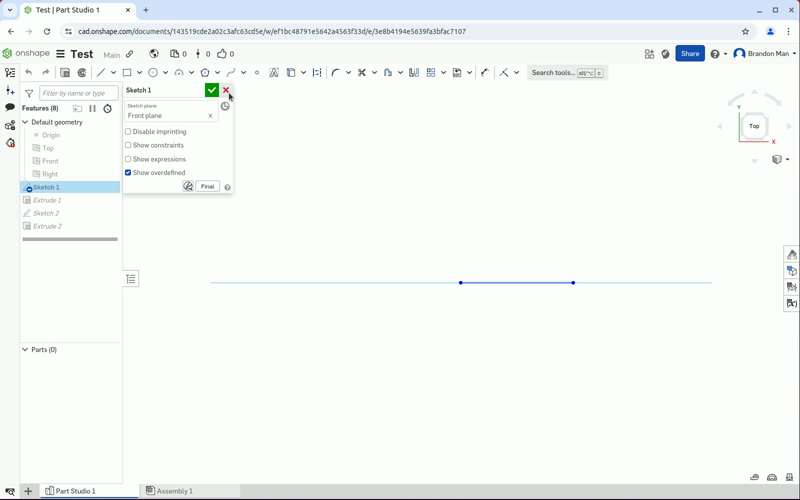
click(229, 92)
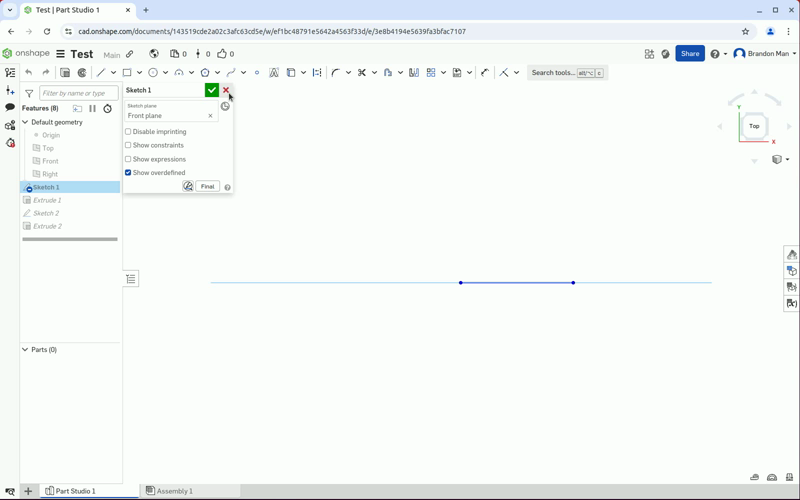
key(shift+s)
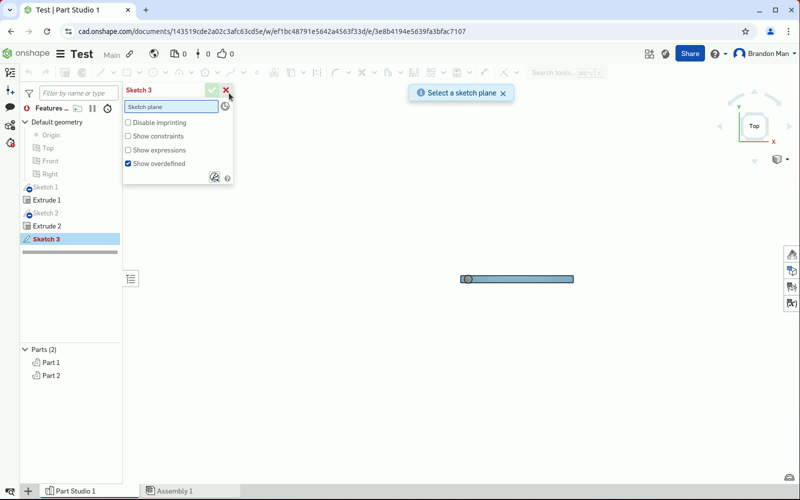
mouse_move(73, 150)
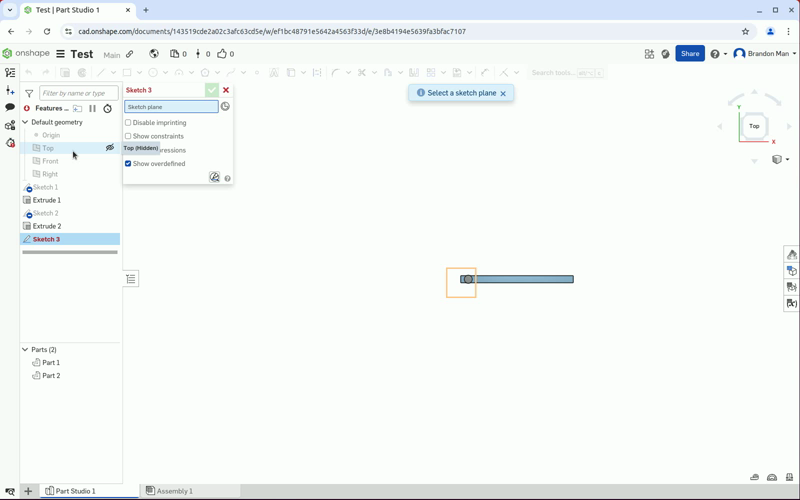
click(73, 150)
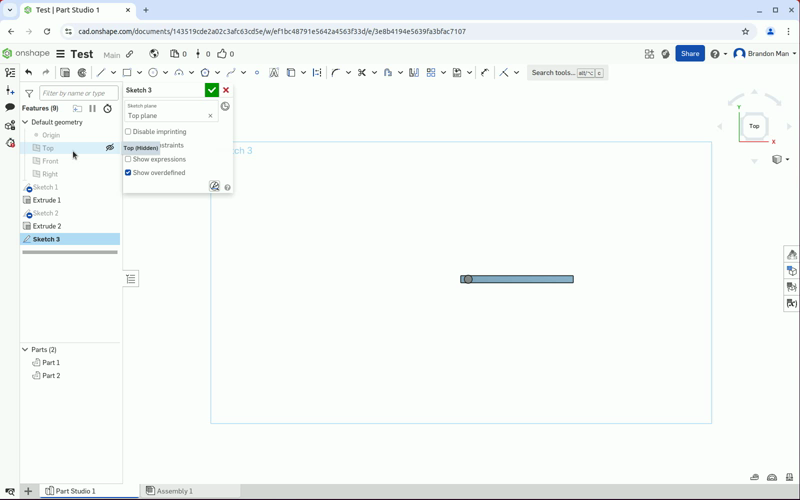
mouse_move(73, 352)
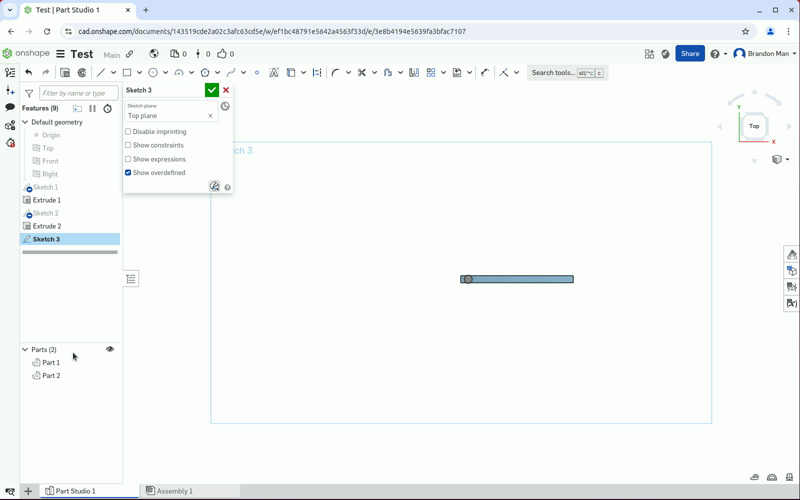
key(y)
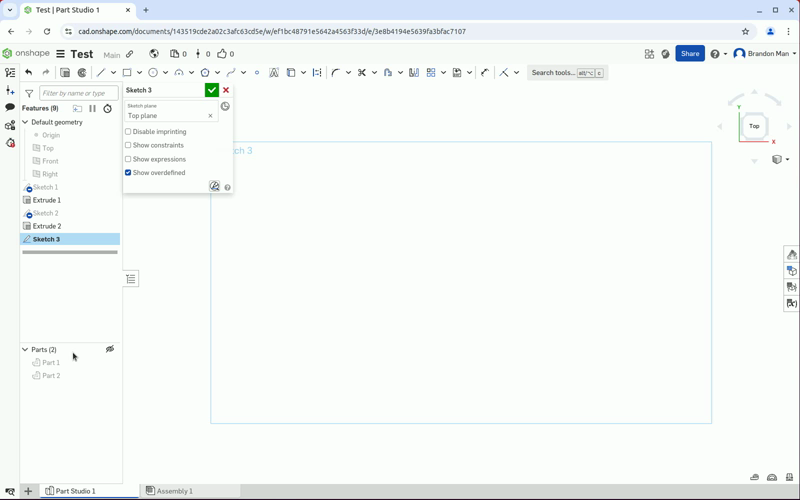
key(c)
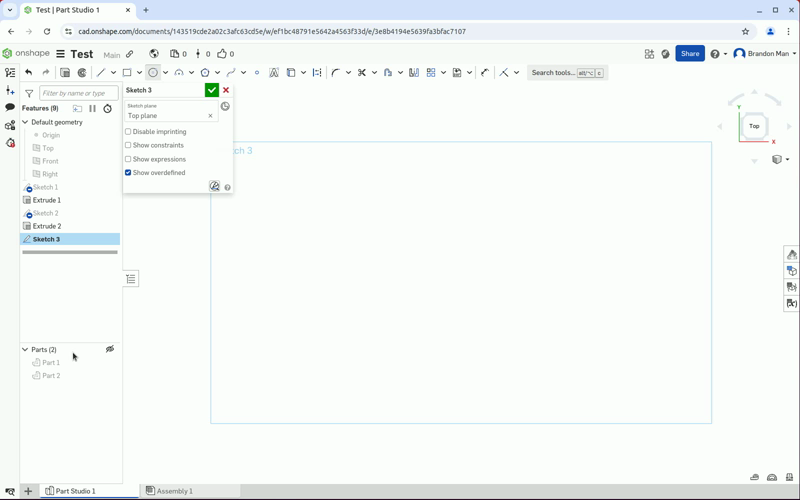
key_down(shift)
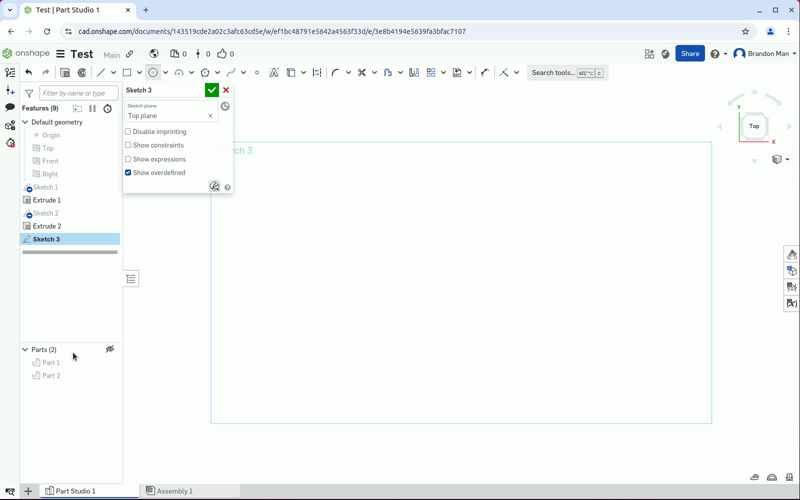
mouse_move(479, 279)
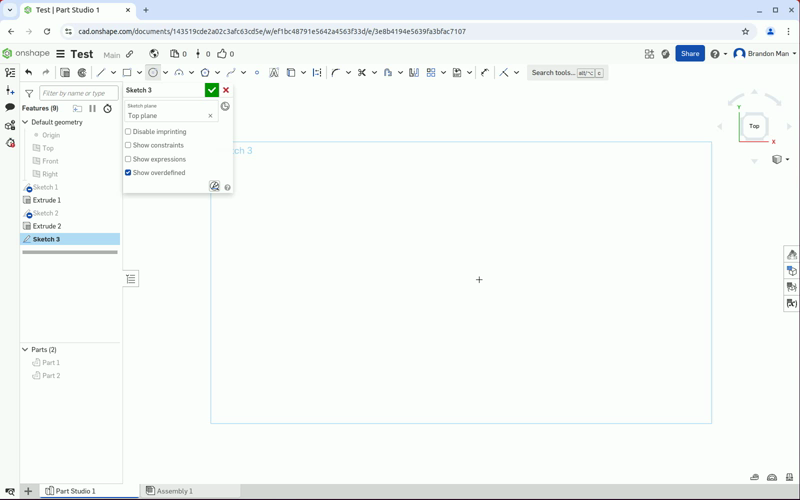
click(479, 279)
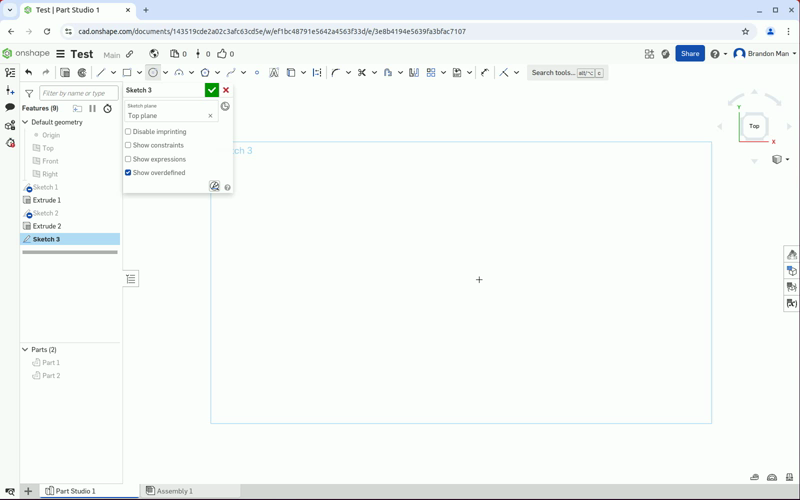
key_up(shift)
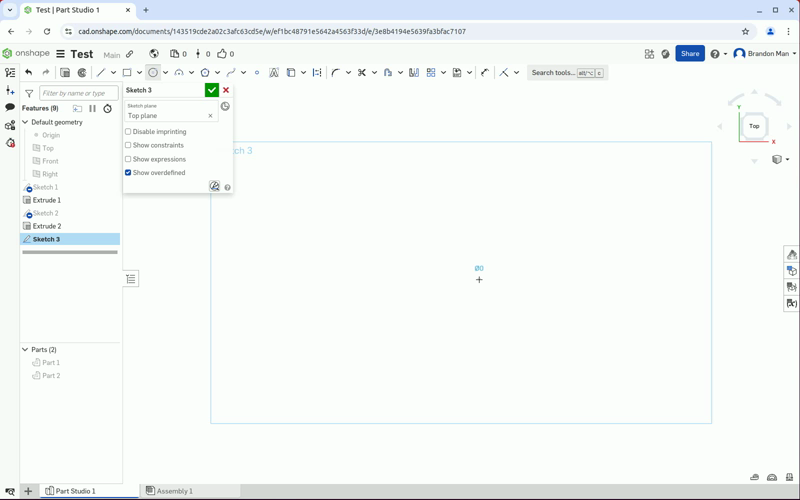
mouse_move(483, 279)
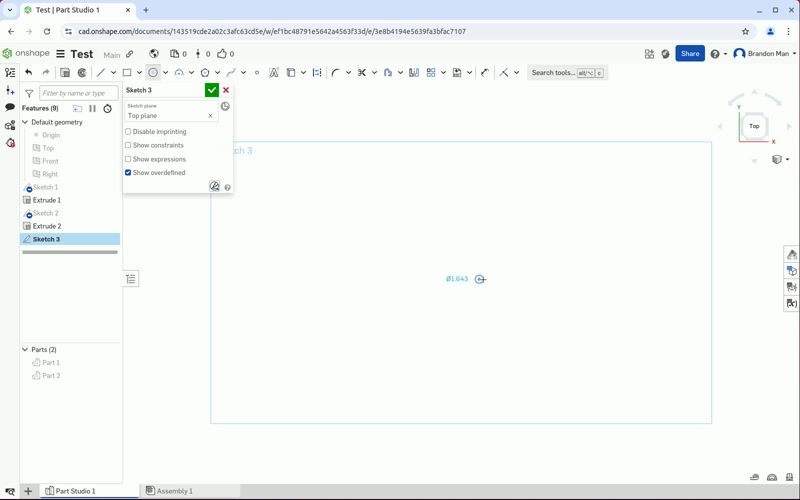
click(483, 279)
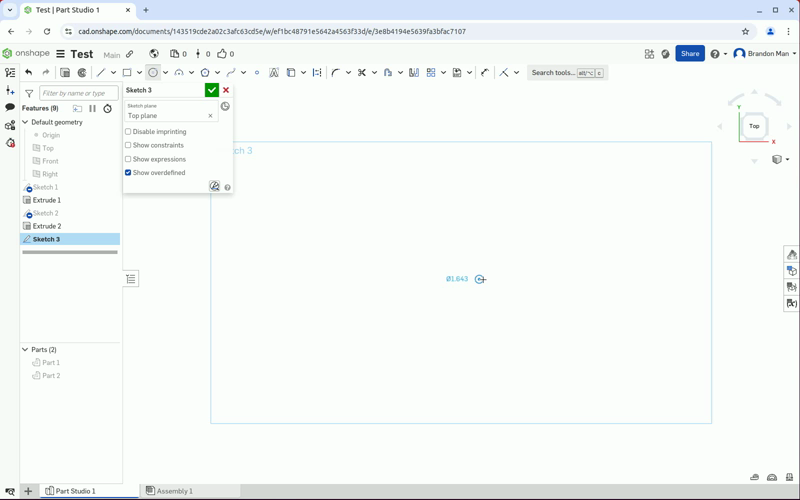
key(esc)
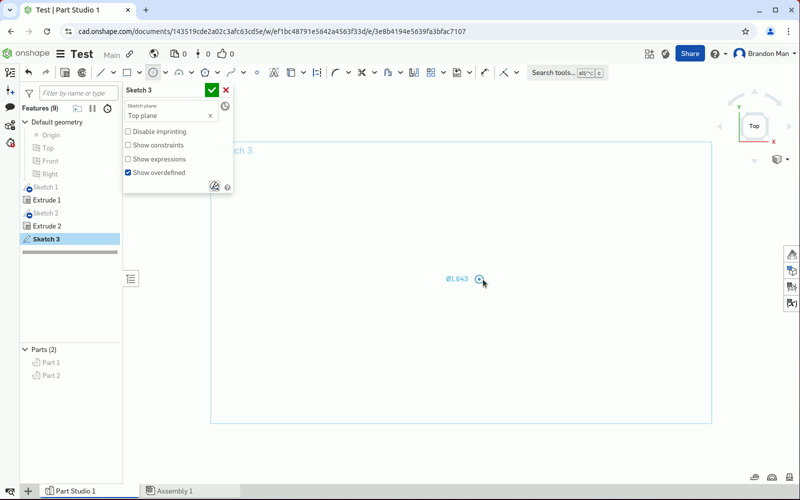
mouse_move(481, 279)
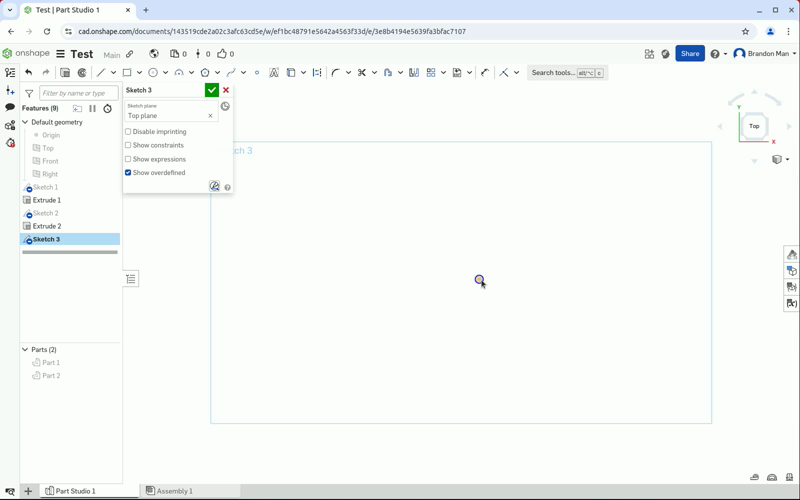
scroll(6)
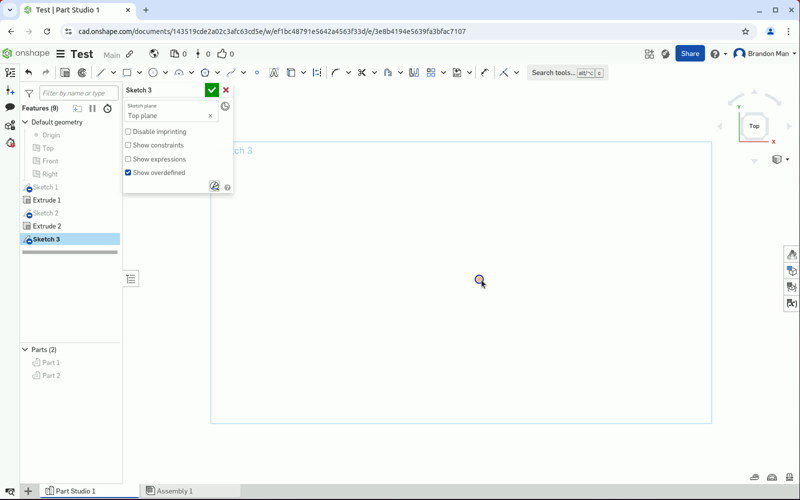
scroll(6)
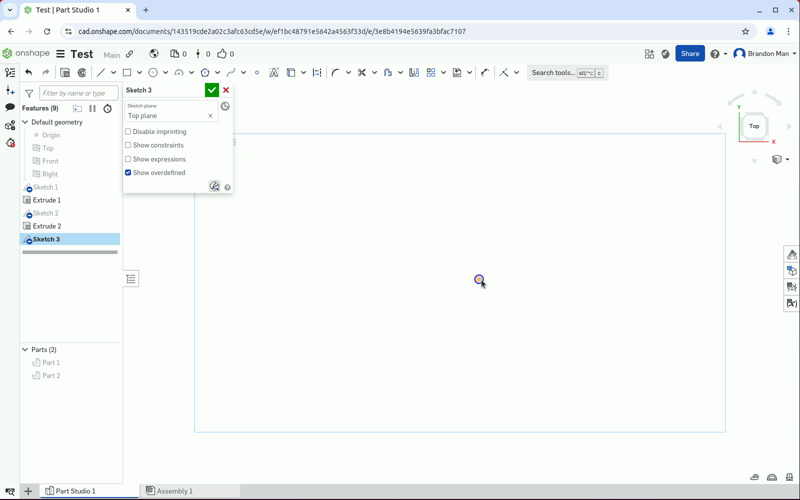
scroll(6)
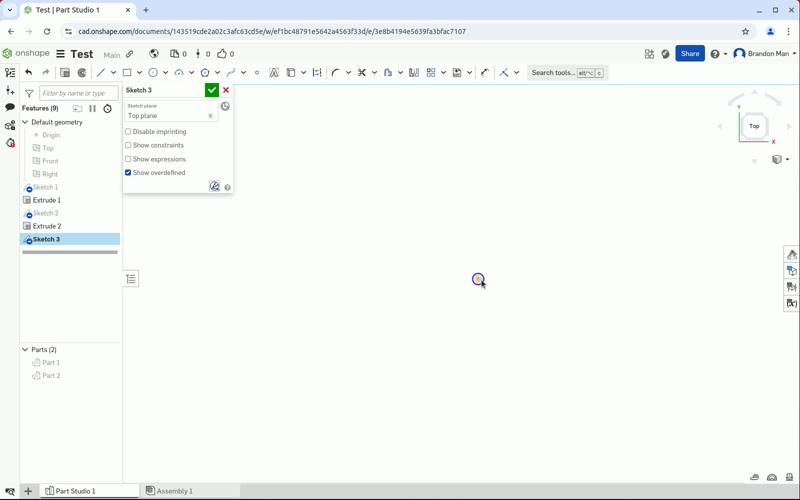
scroll(6)
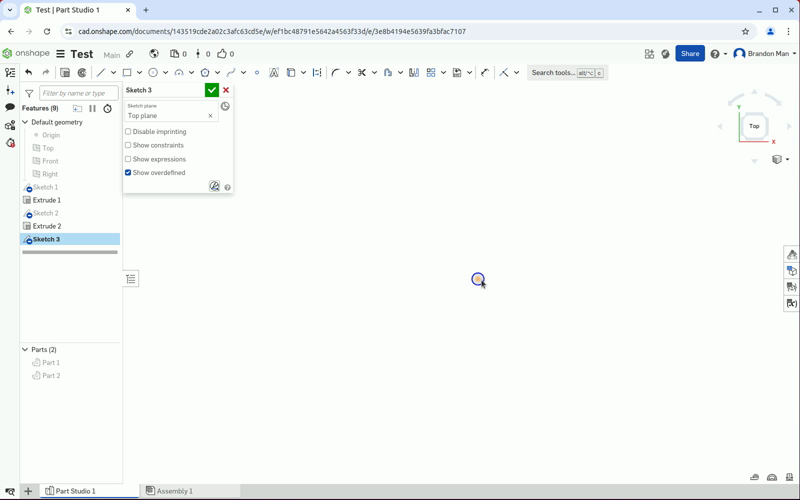
scroll(6)
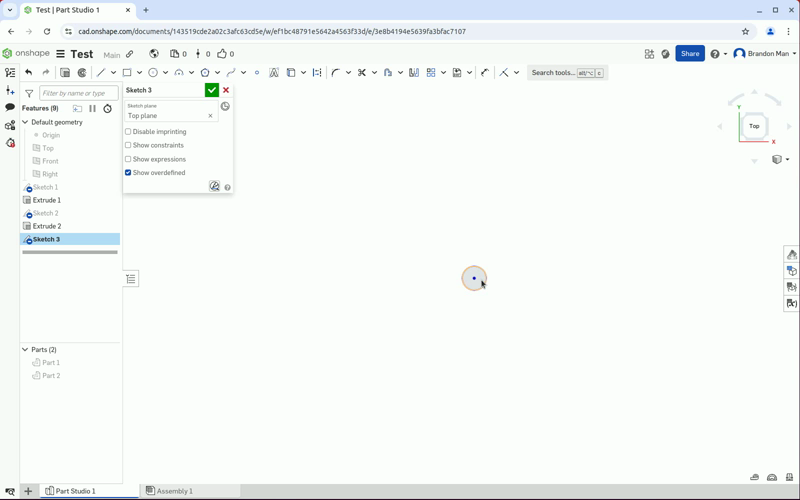
scroll(6)
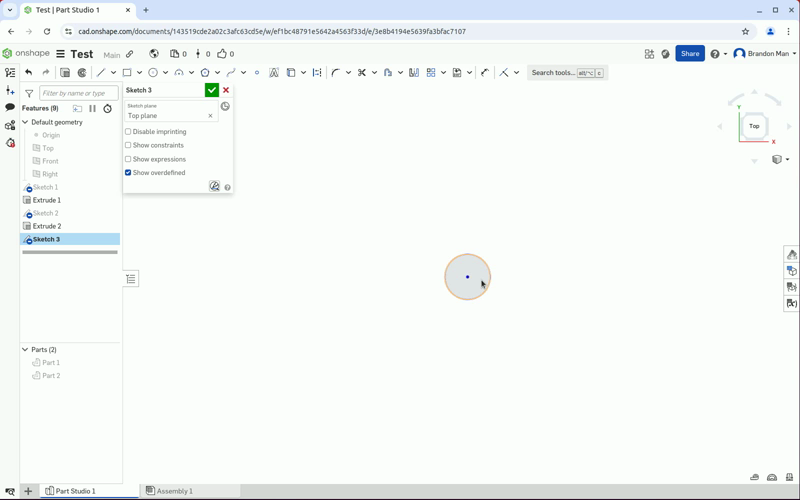
scroll(6)
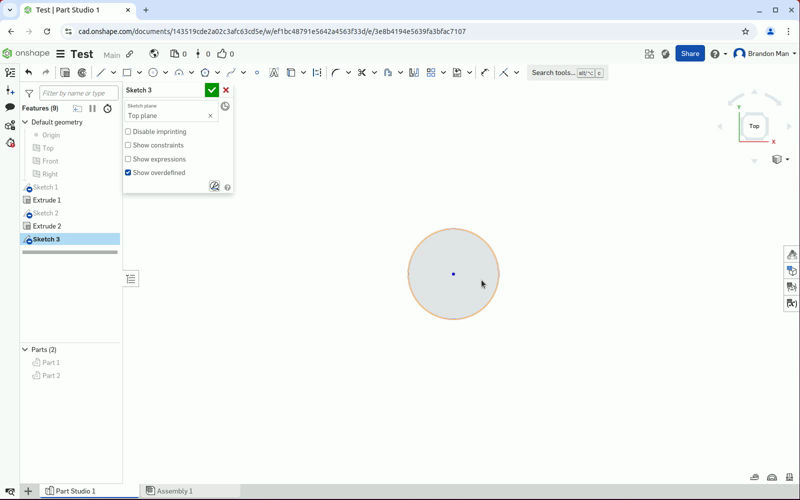
click(481, 279)
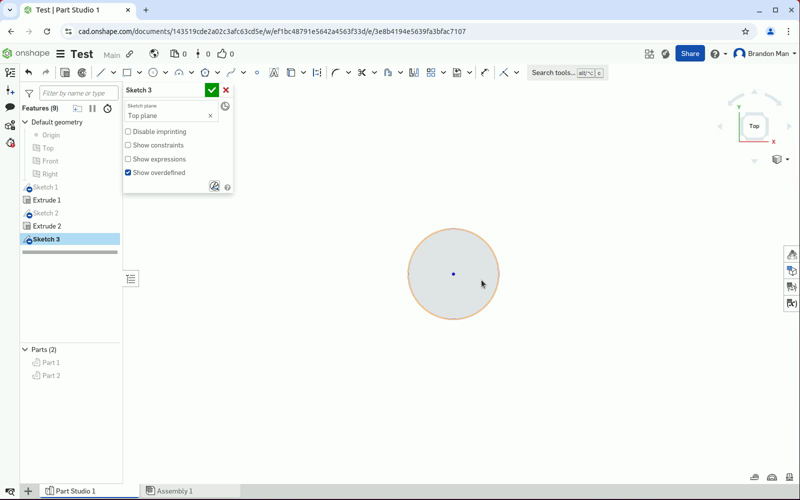
scroll(-6)
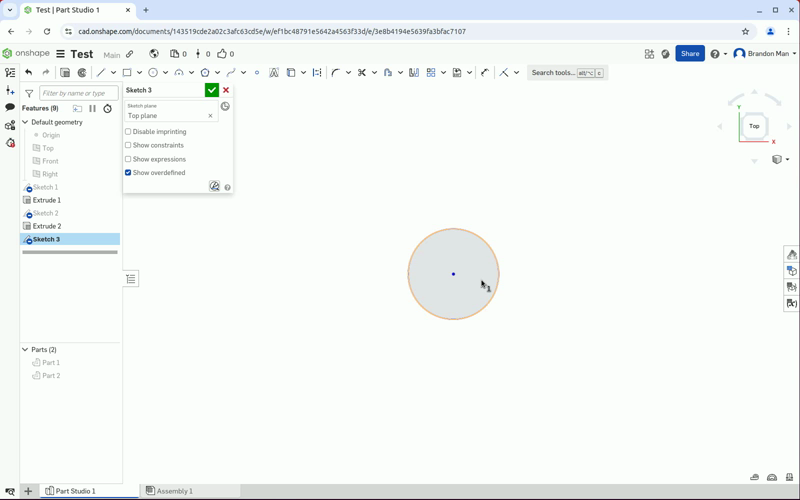
scroll(-6)
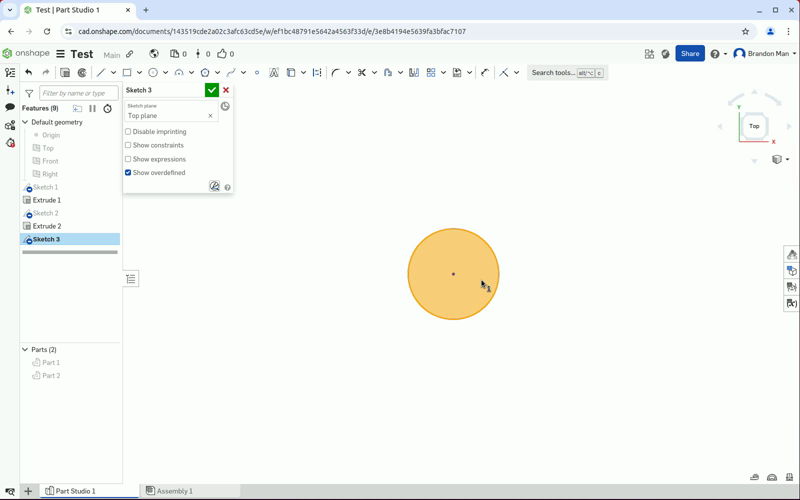
scroll(-6)
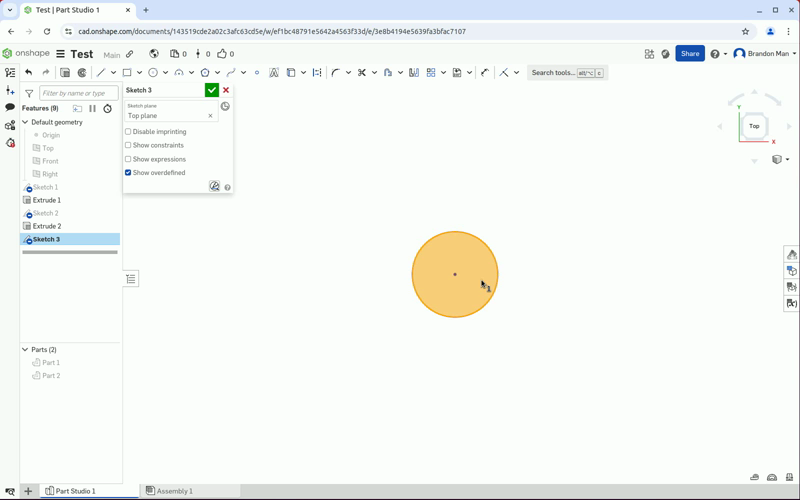
scroll(-6)
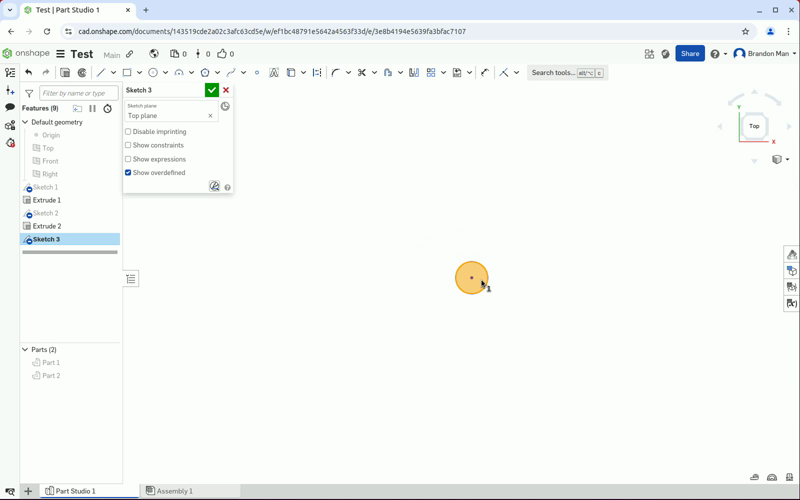
scroll(-6)
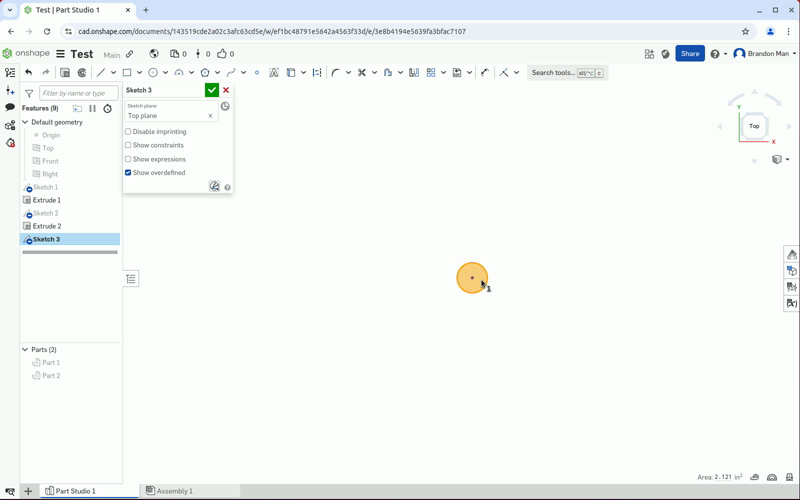
scroll(-6)
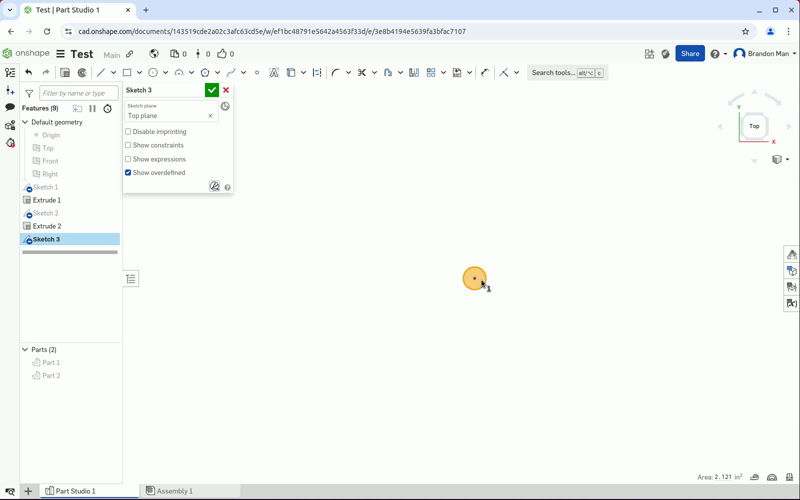
scroll(-6)
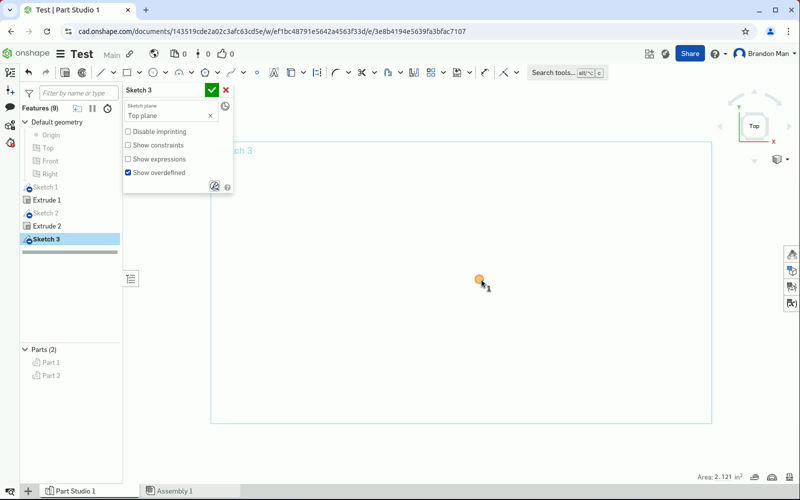
mouse_move(73, 352)
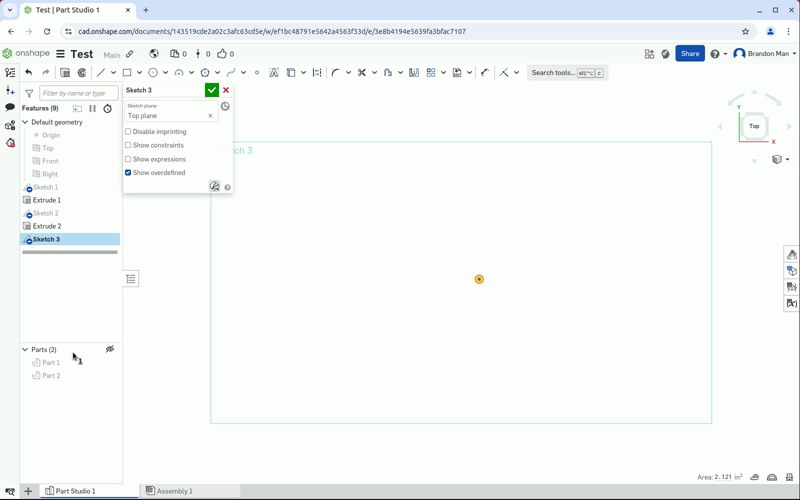
key(shift+y)
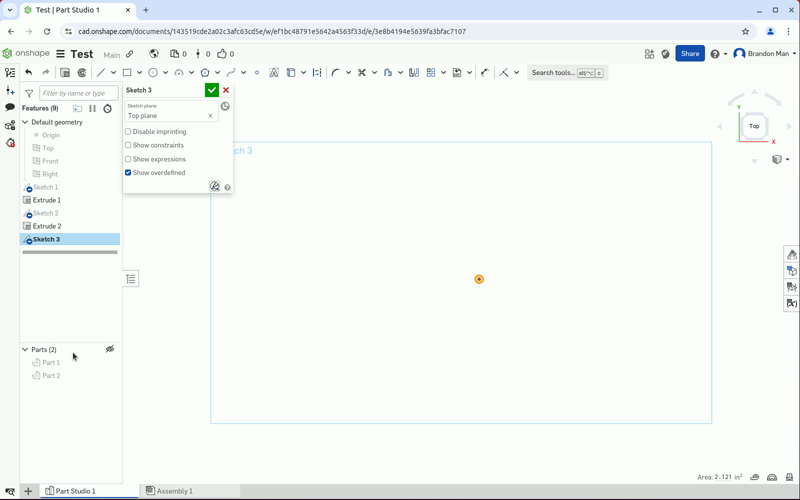
key(shift+e)
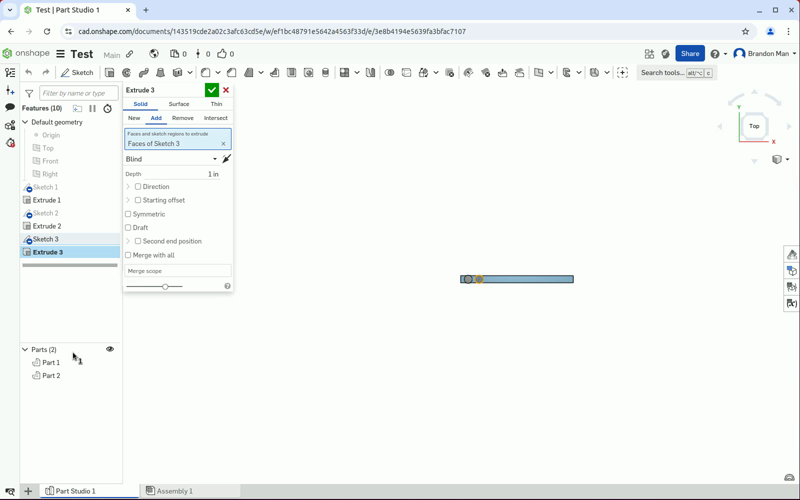
mouse_move(143, 106)
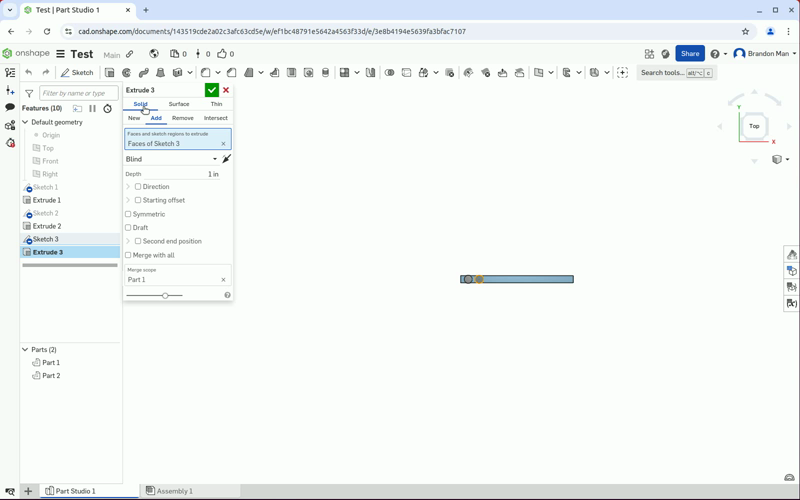
click(143, 106)
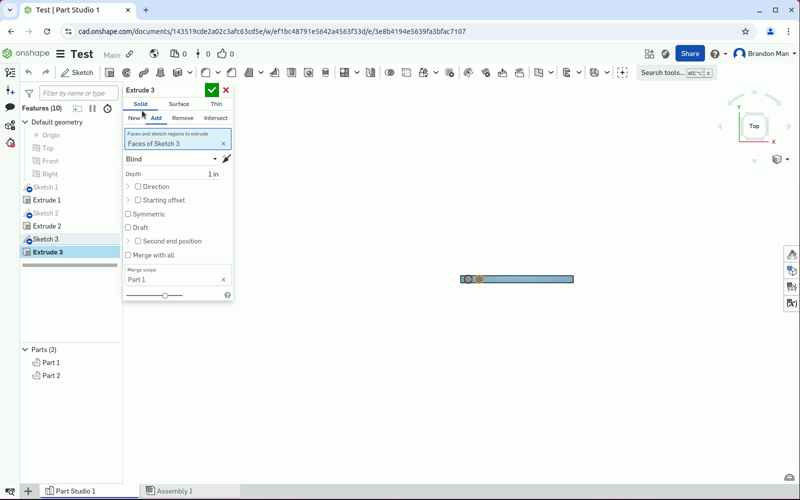
mouse_move(137, 120)
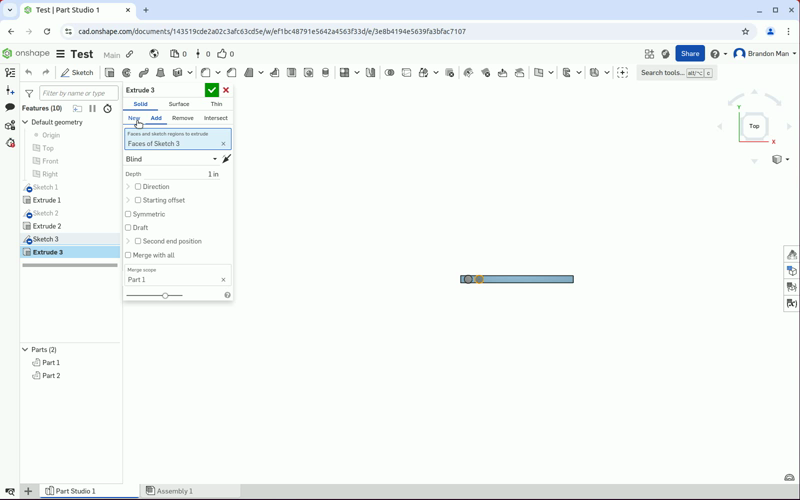
click(137, 120)
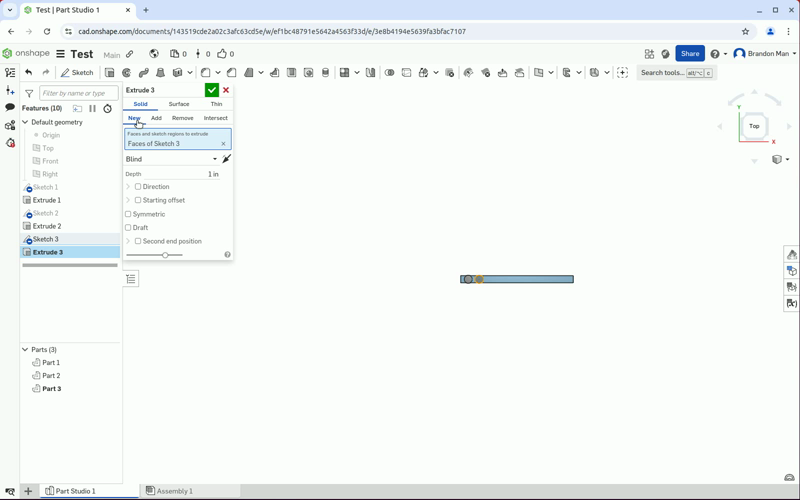
key(tab, 4)
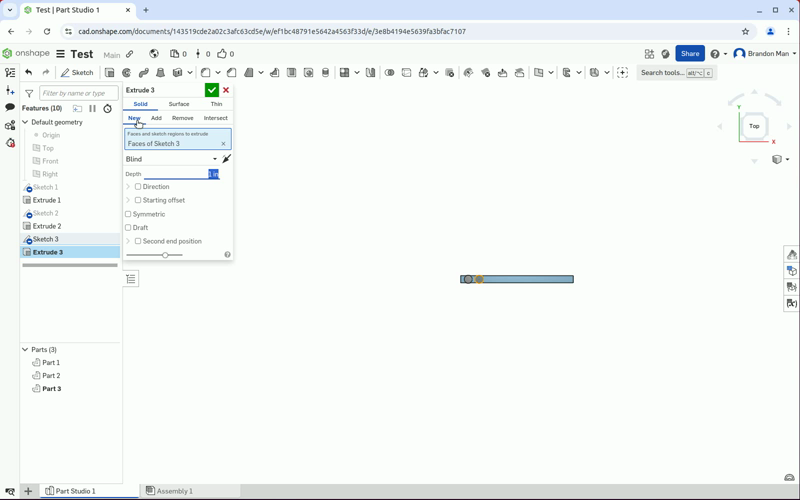
text(15.165)
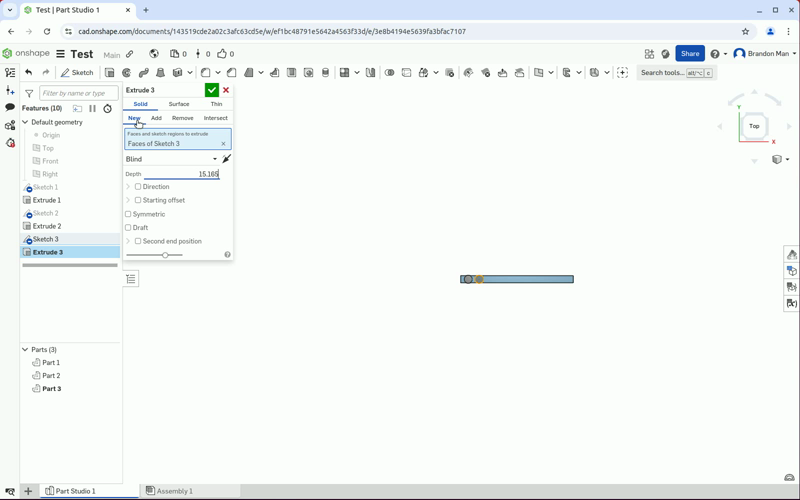
key(enter)
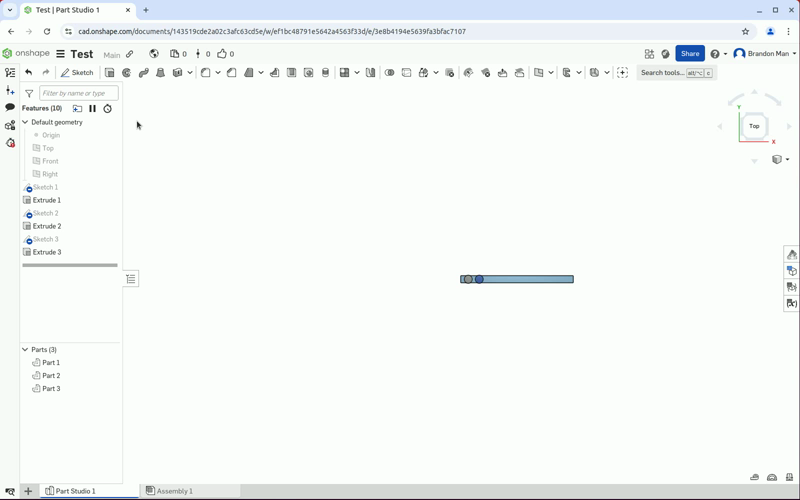
key(shift+h)
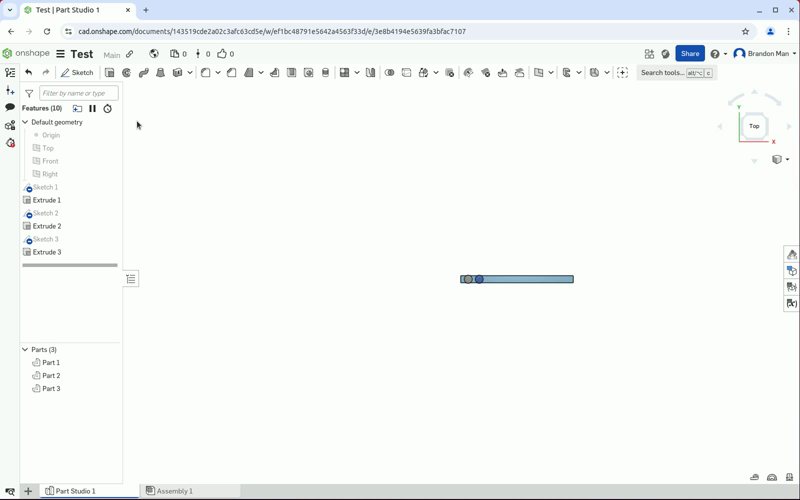
key(shift+h)
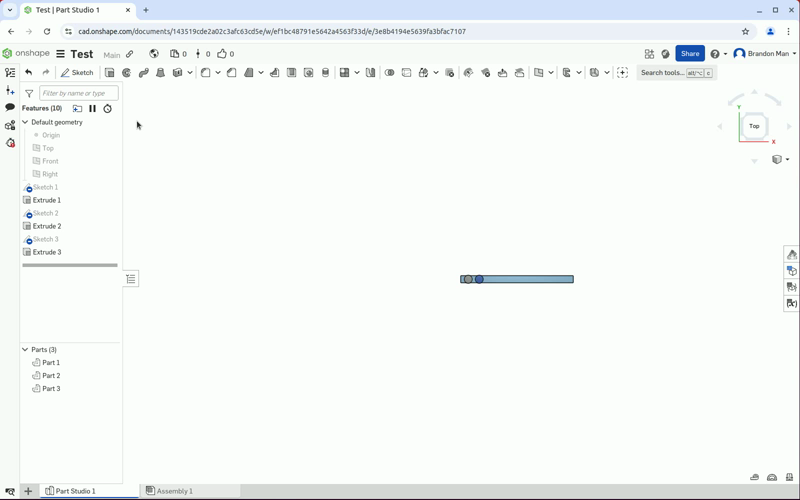
mouse_move(73, 189)
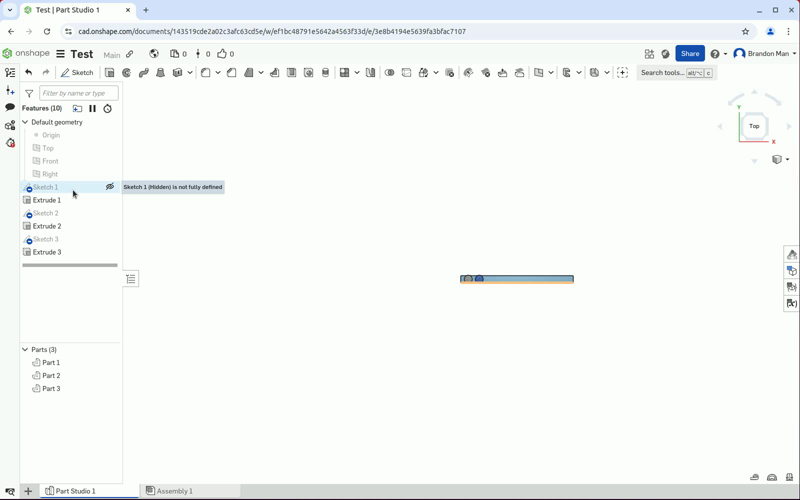
click(73, 189)
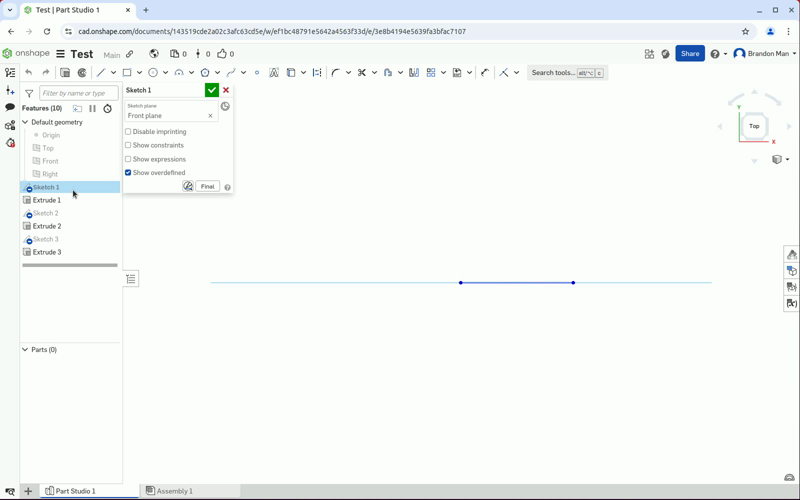
mouse_move(229, 92)
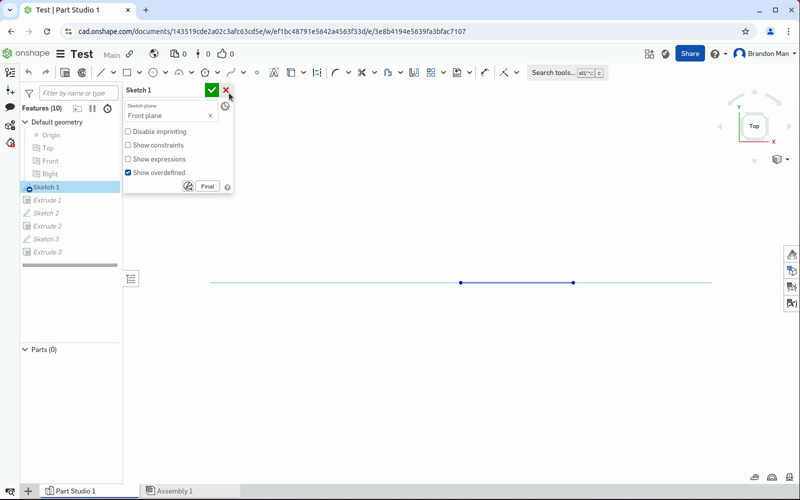
click(229, 92)
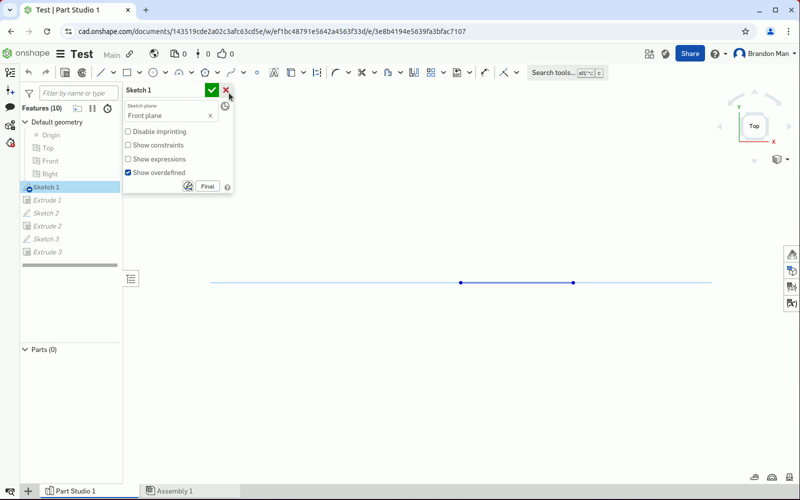
key(shift+s)
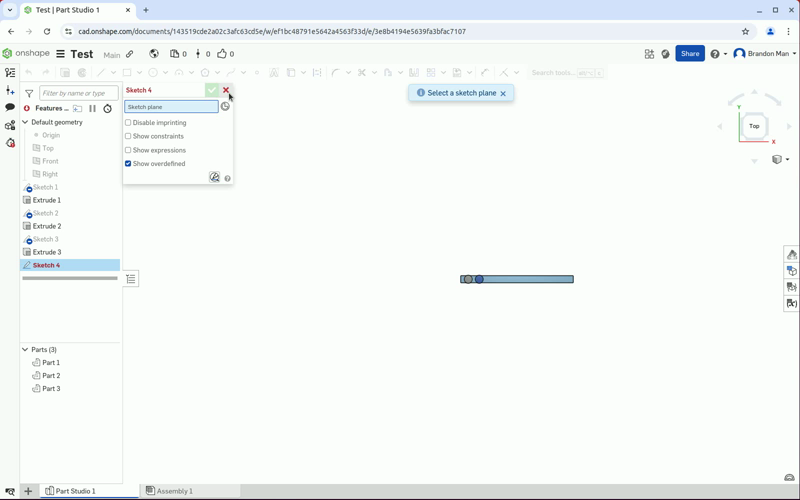
mouse_move(73, 150)
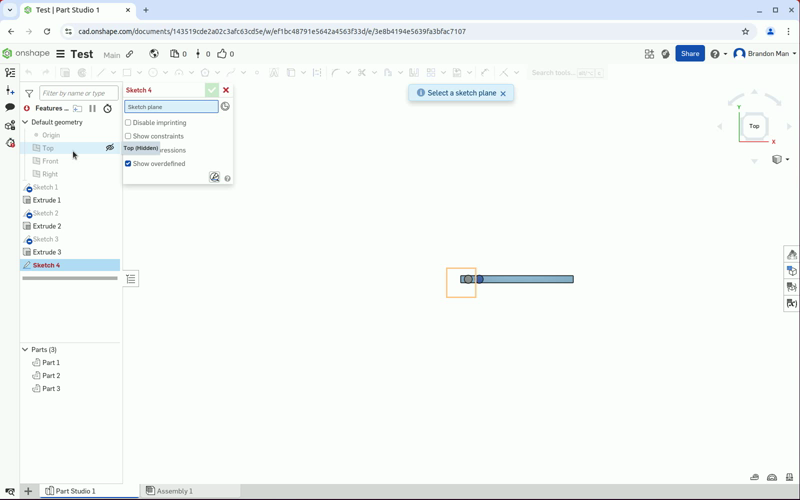
click(73, 150)
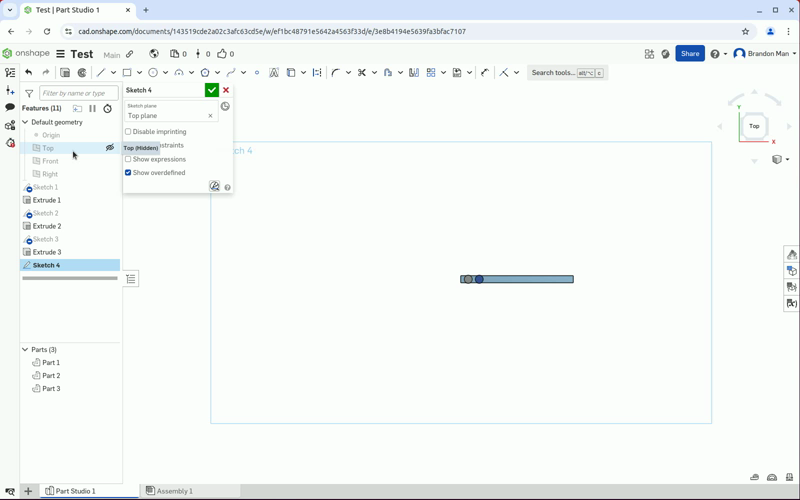
mouse_move(73, 352)
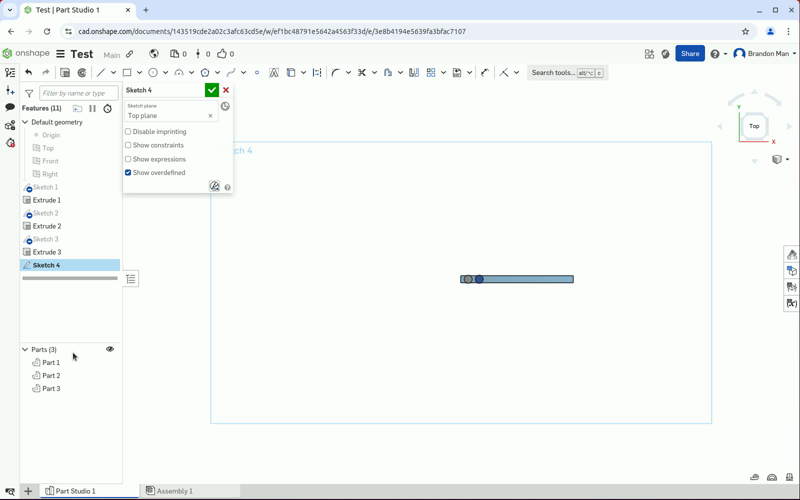
key(y)
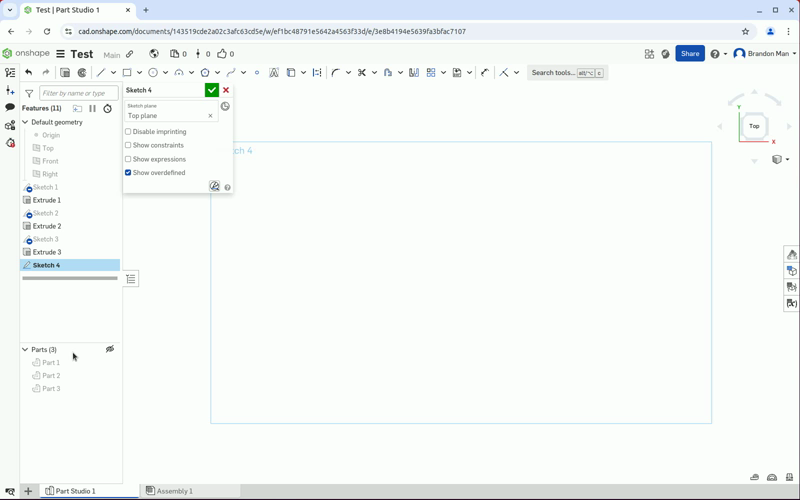
key(c)
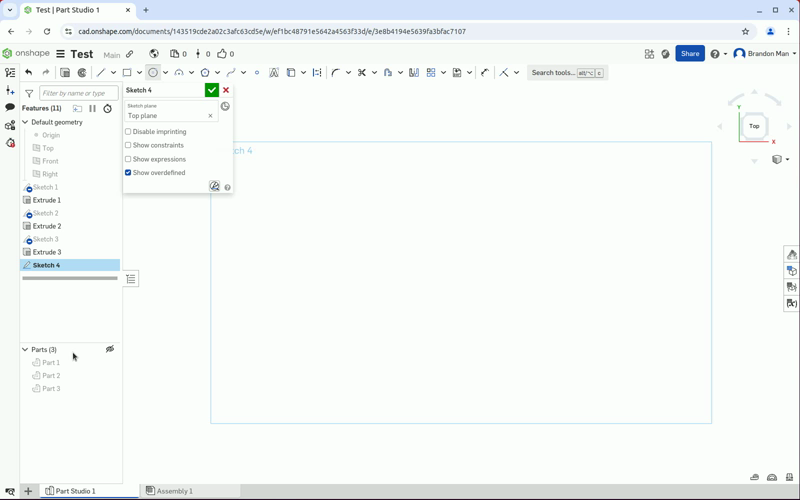
key_down(shift)
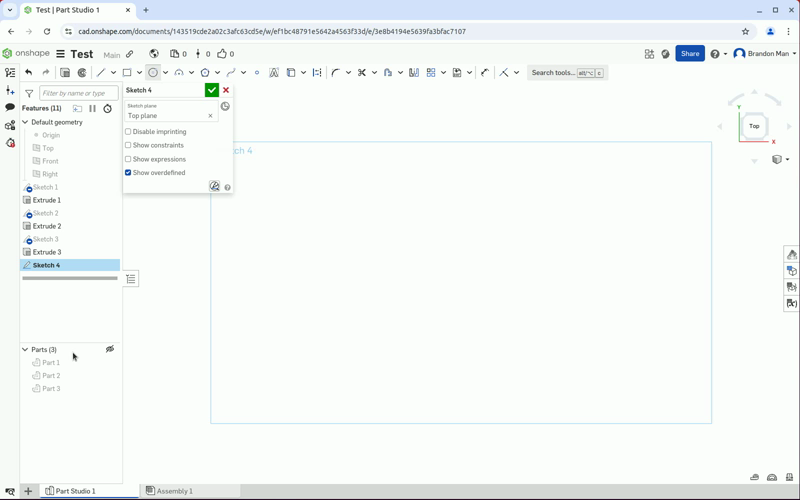
mouse_move(489, 279)
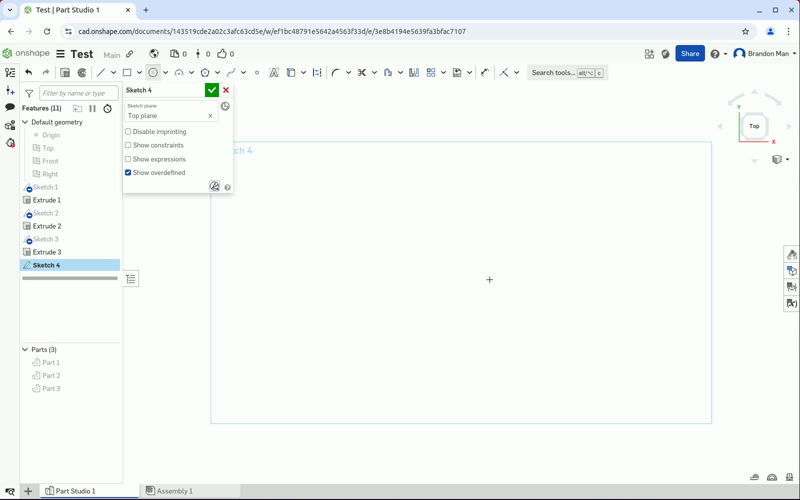
click(489, 279)
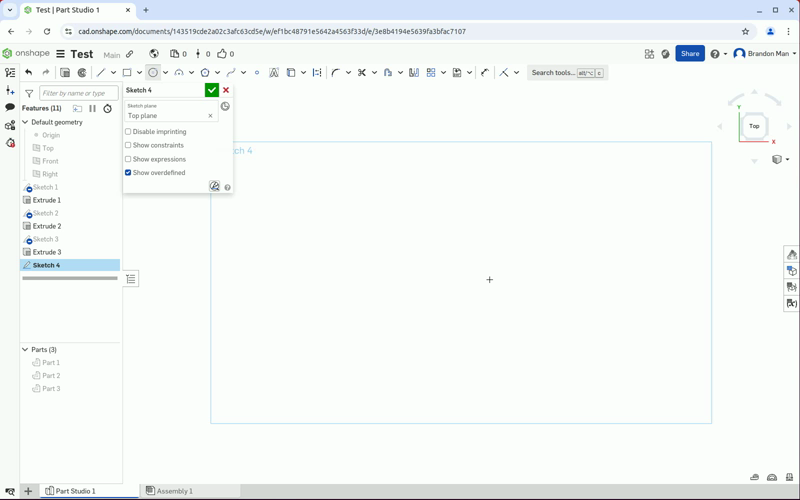
key_up(shift)
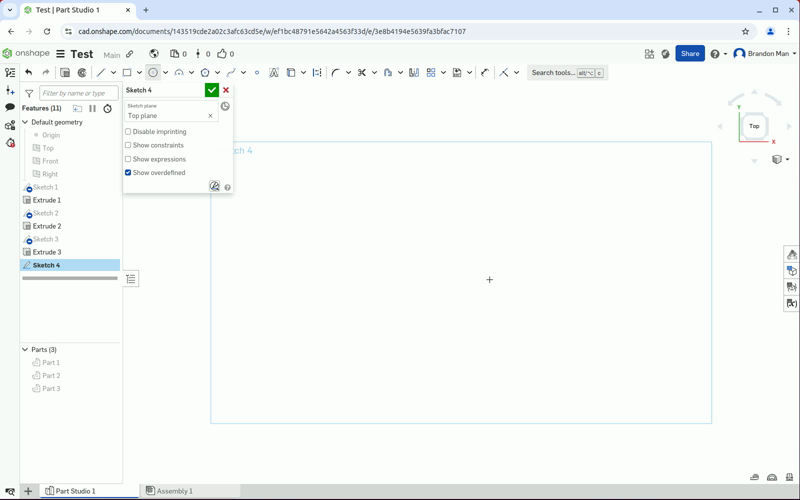
mouse_move(493, 279)
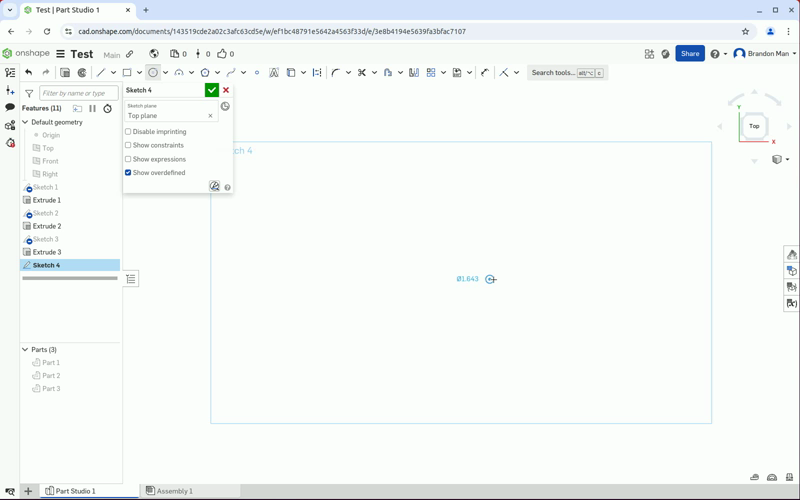
click(493, 279)
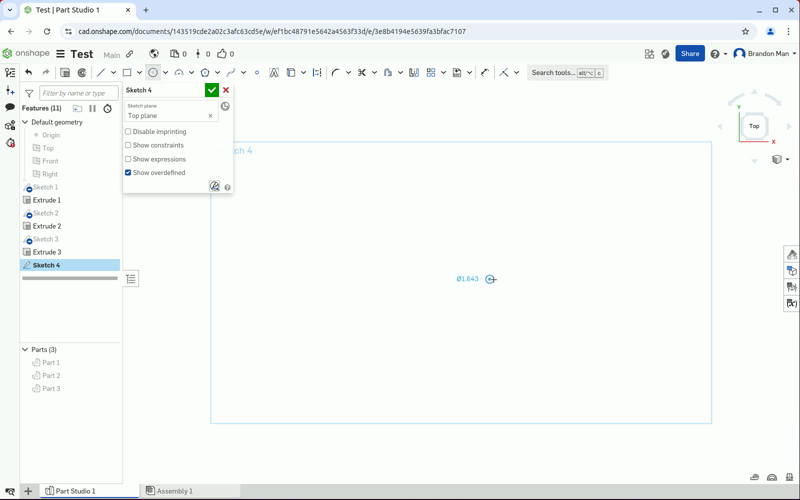
key(esc)
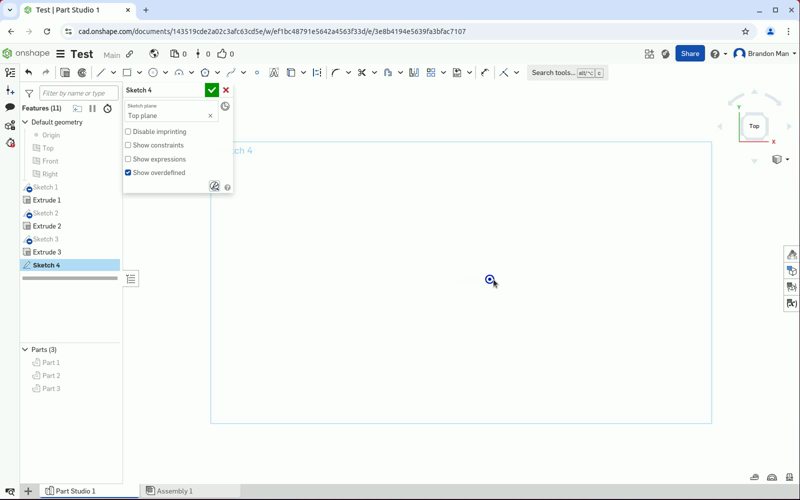
mouse_move(488, 279)
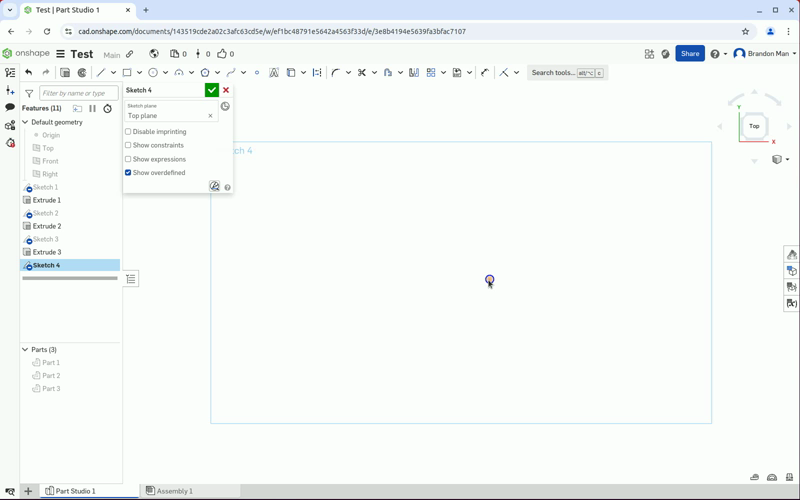
scroll(6)
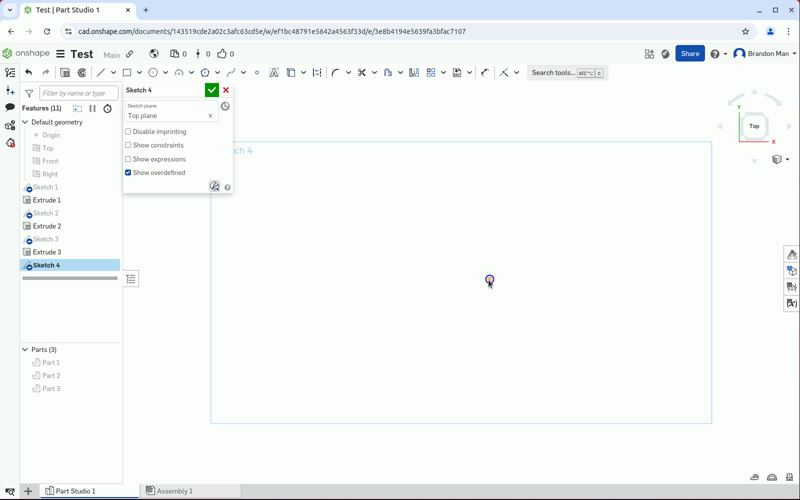
scroll(6)
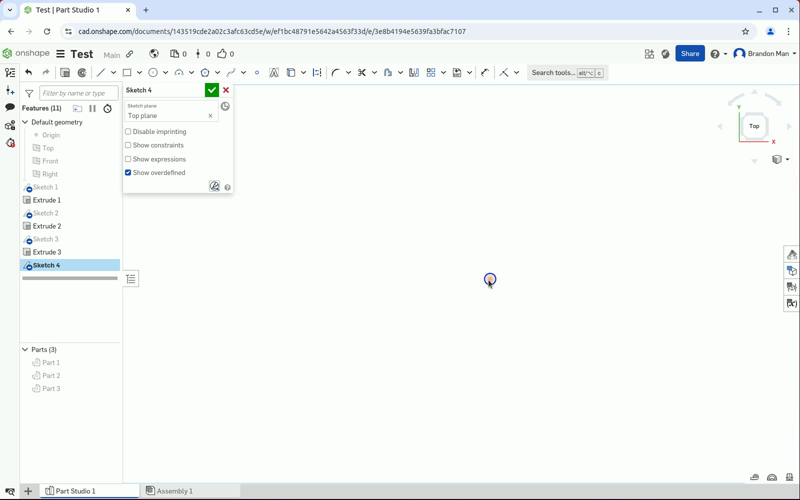
scroll(6)
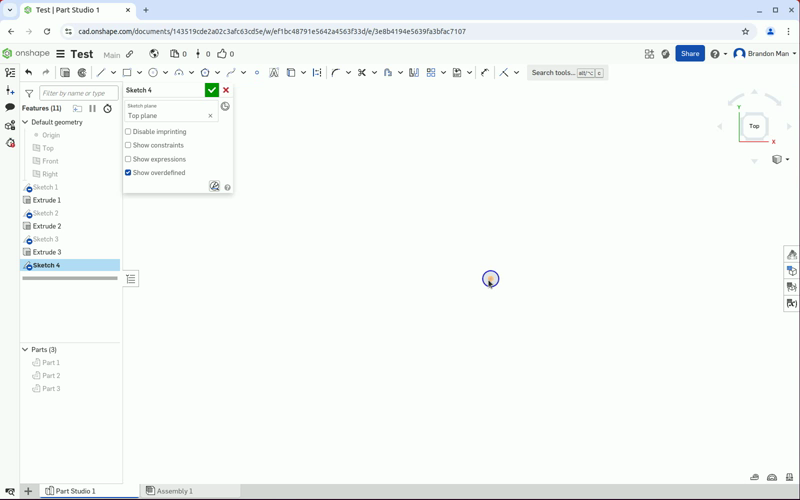
scroll(6)
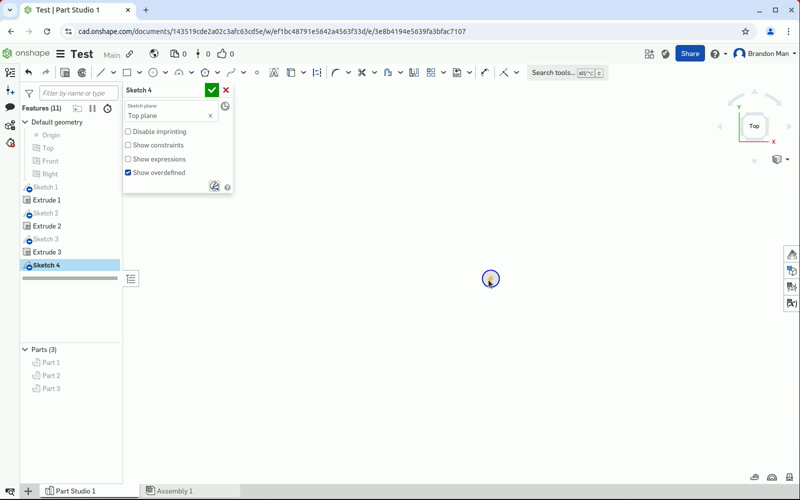
scroll(6)
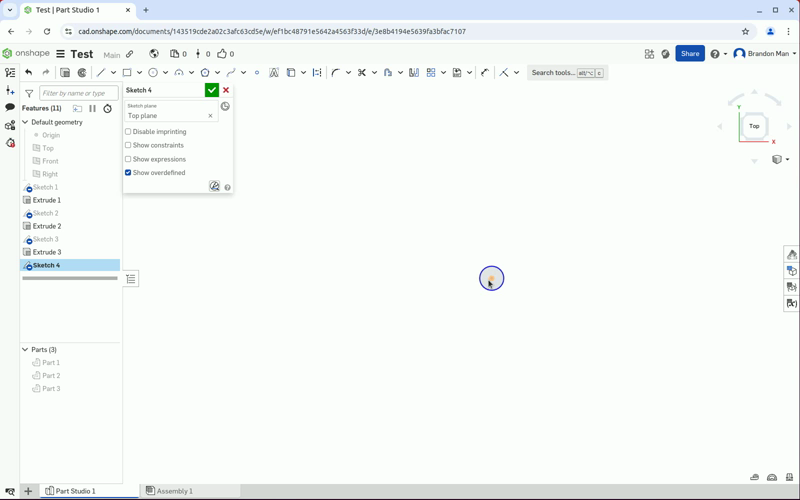
scroll(6)
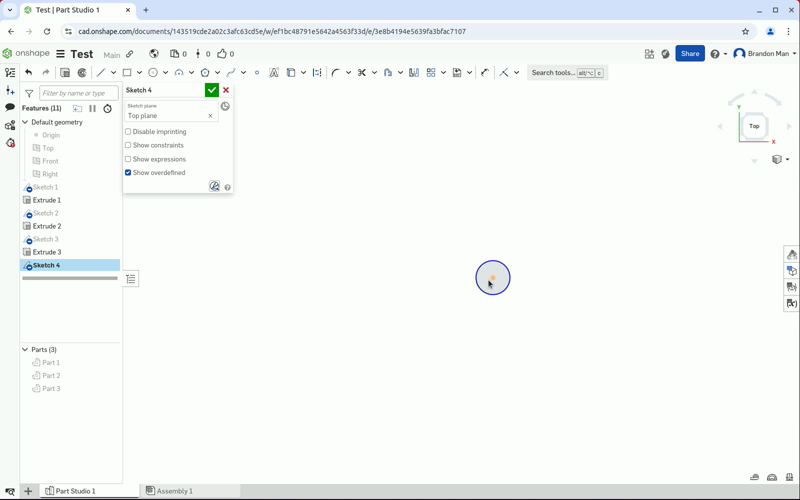
scroll(6)
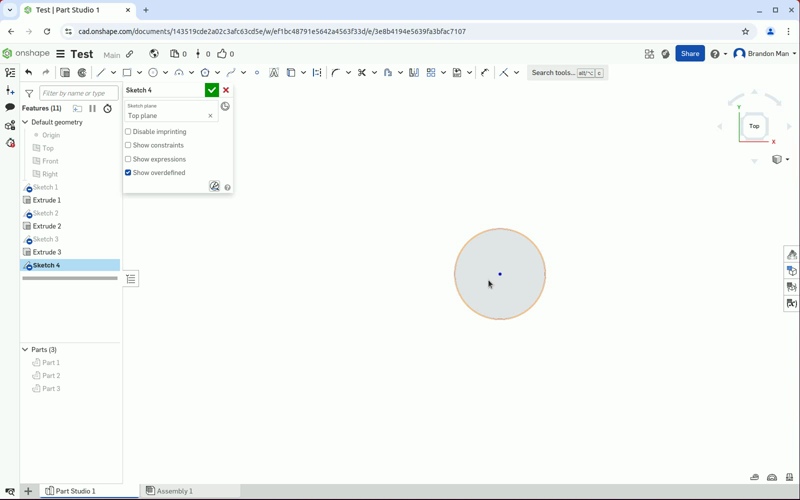
click(488, 279)
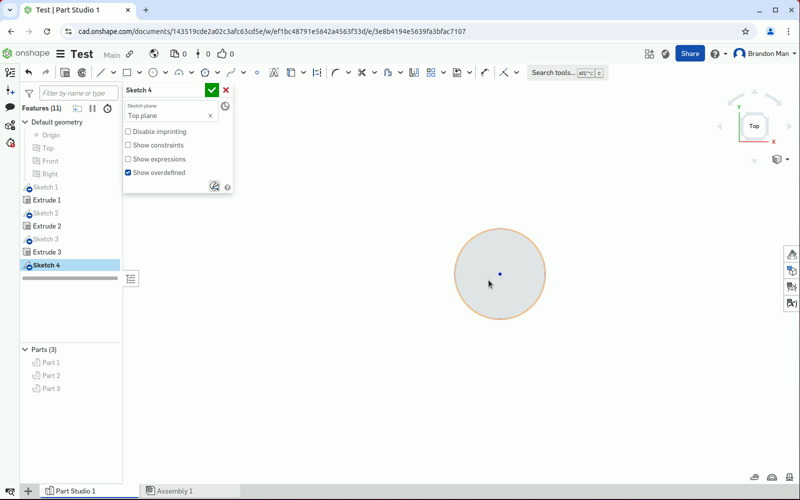
scroll(-6)
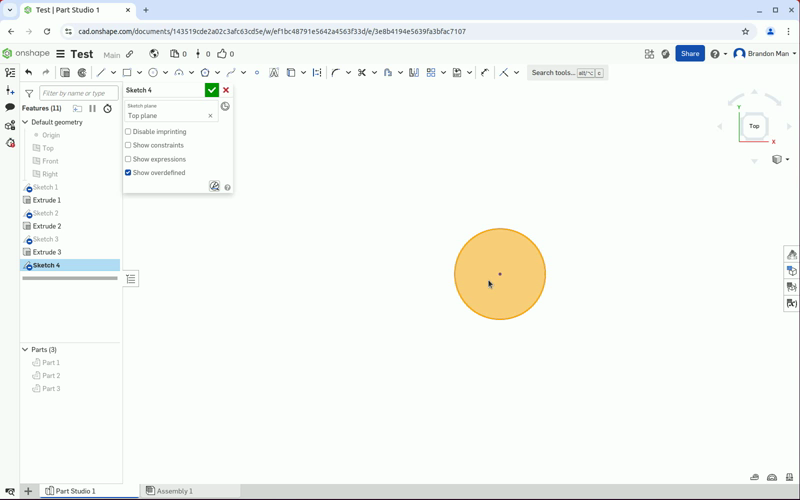
scroll(-6)
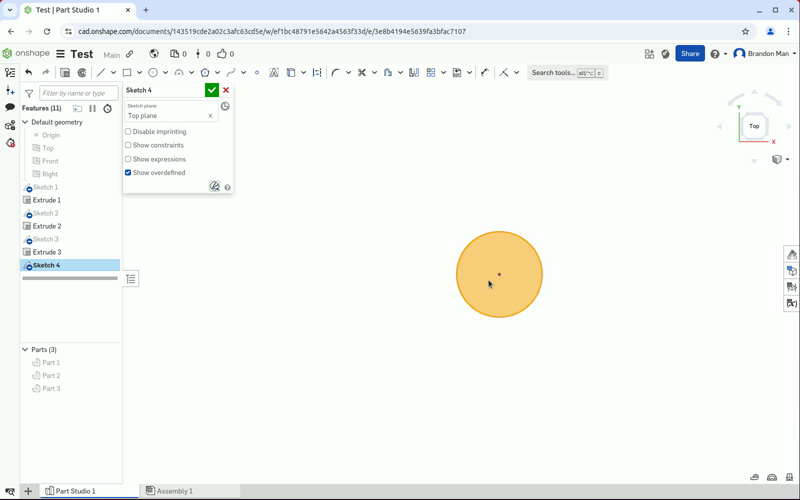
scroll(-6)
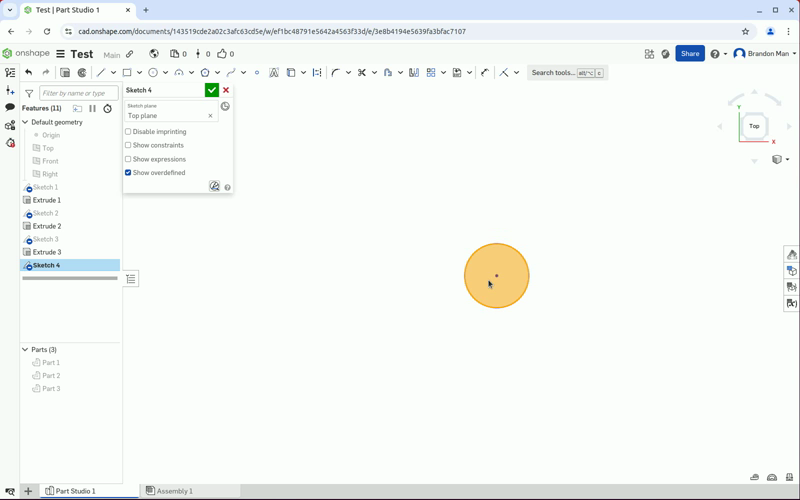
scroll(-6)
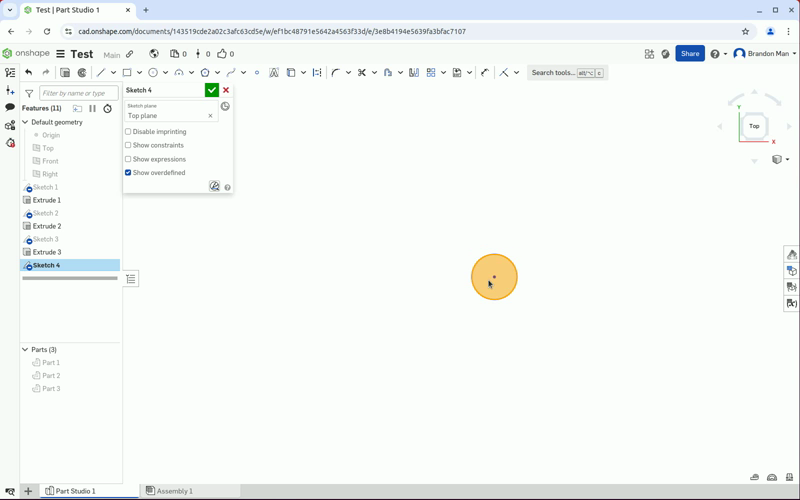
scroll(-6)
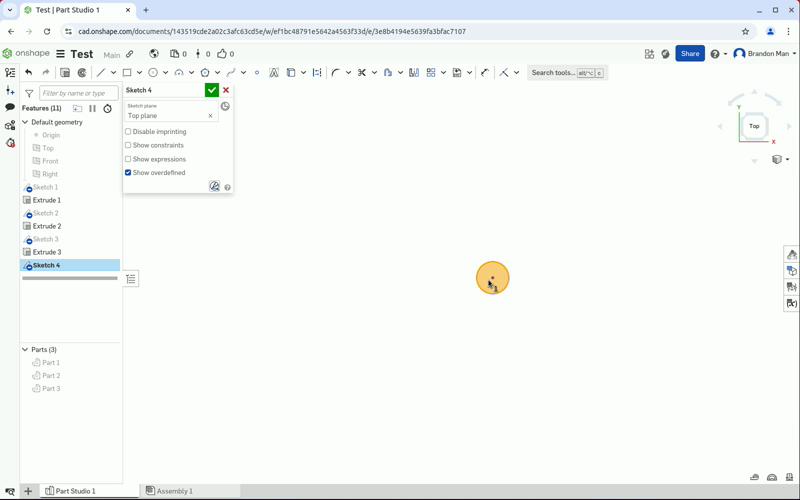
scroll(-6)
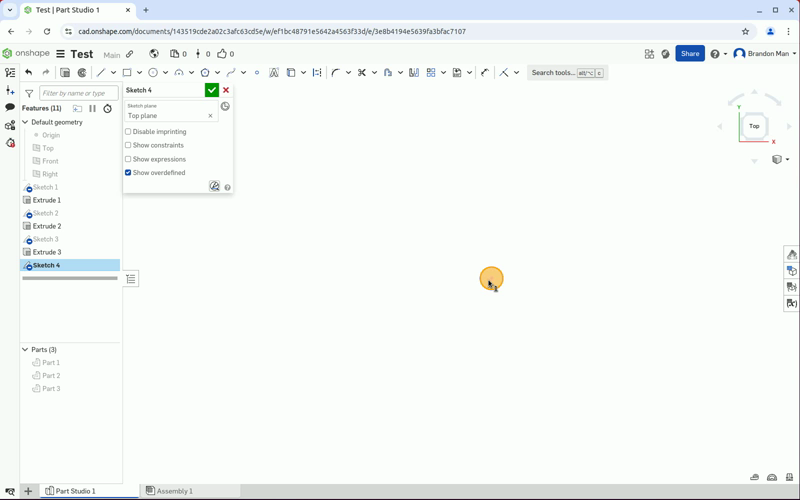
scroll(-6)
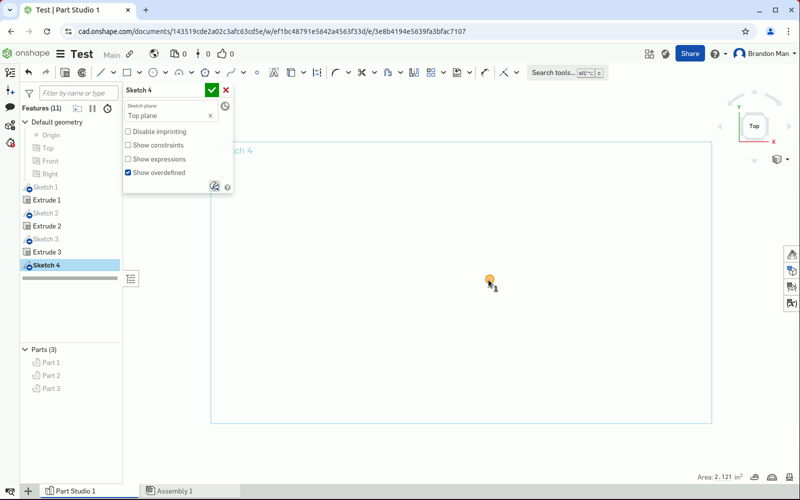
mouse_move(73, 352)
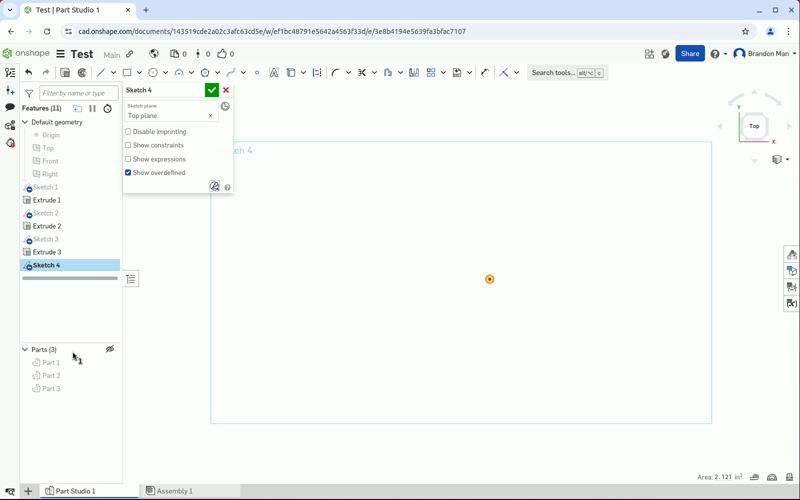
key(shift+y)
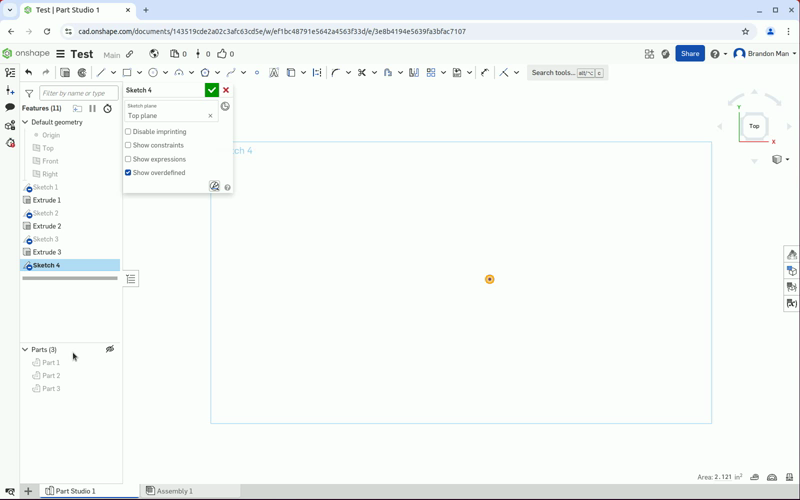
key(shift+e)
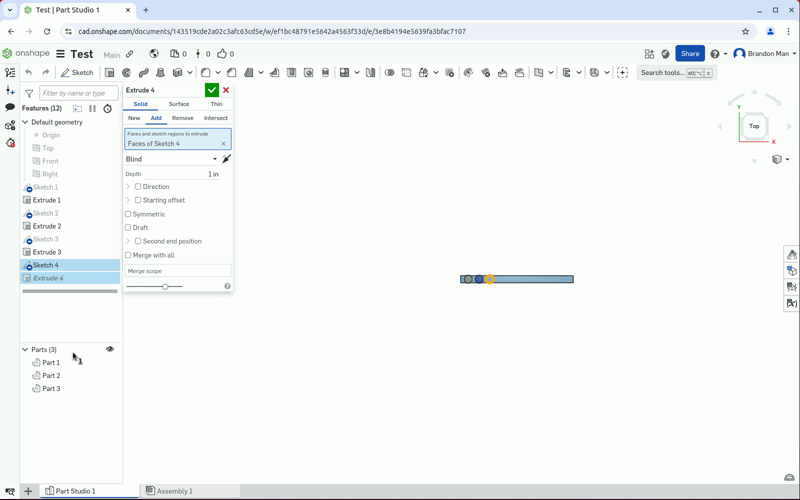
mouse_move(143, 106)
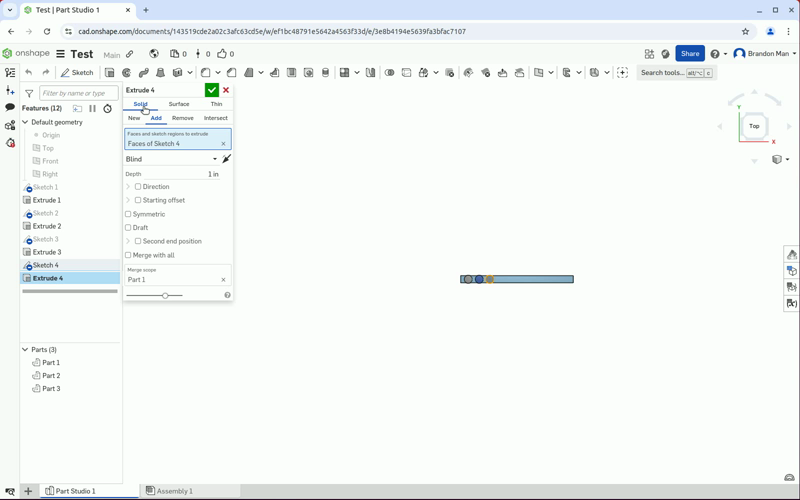
click(143, 106)
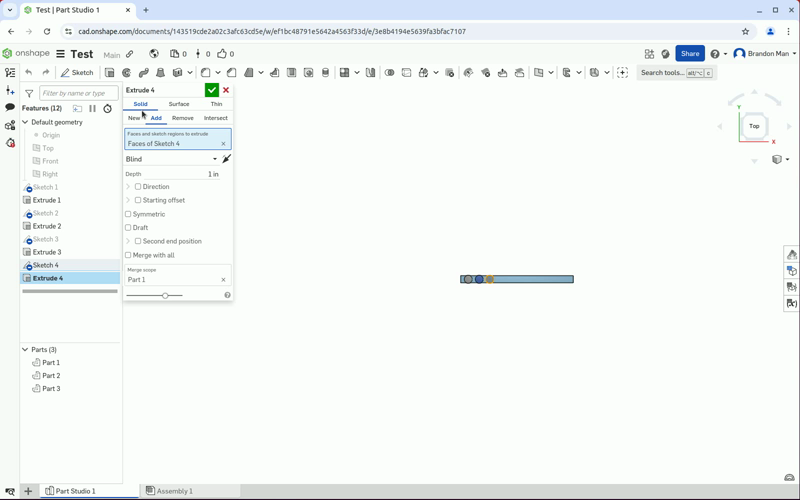
mouse_move(137, 120)
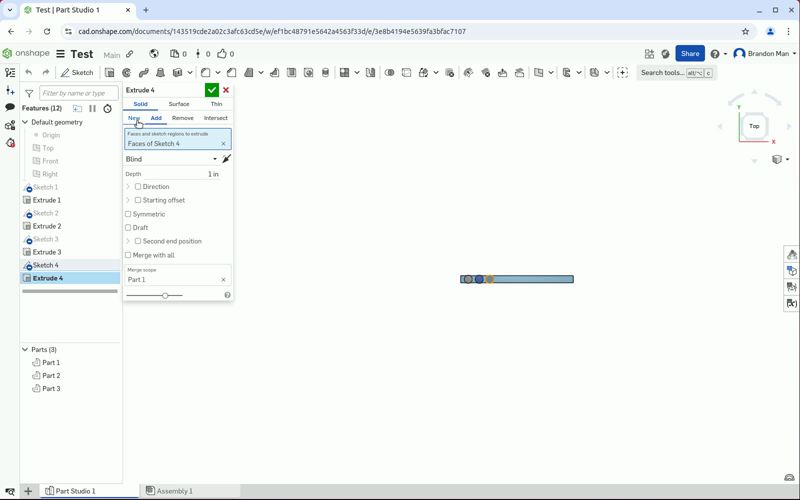
click(137, 120)
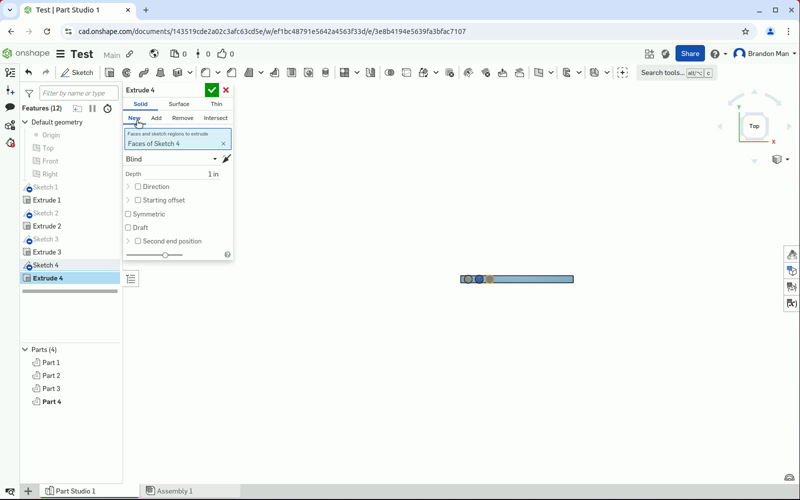
key(tab, 4)
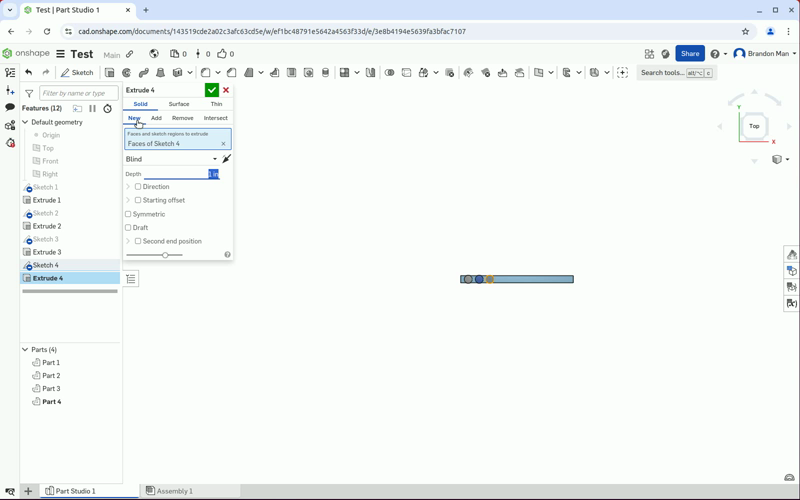
text(15.165)
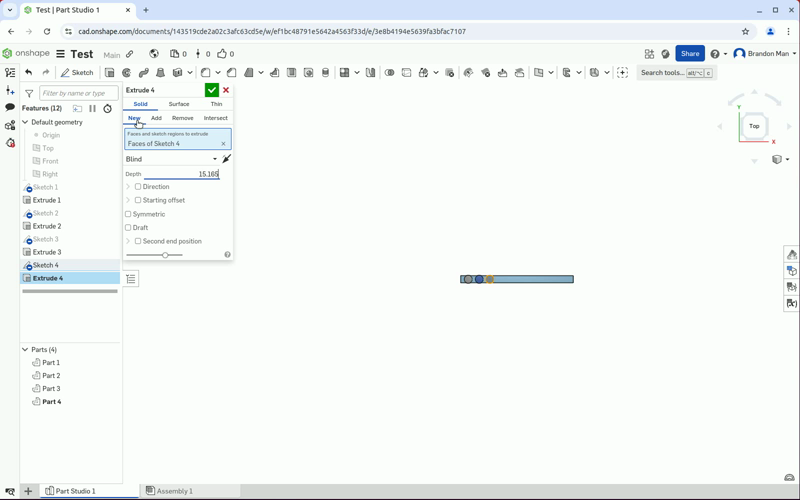
key(enter)
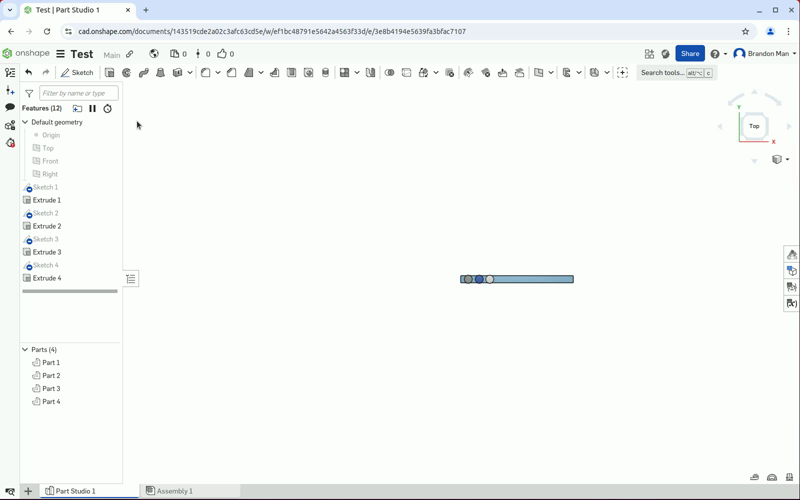
key(shift+h)
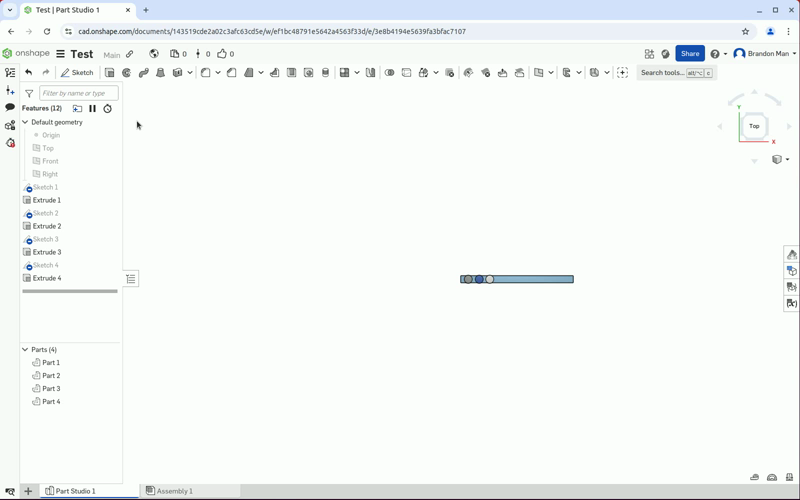
key(shift+h)
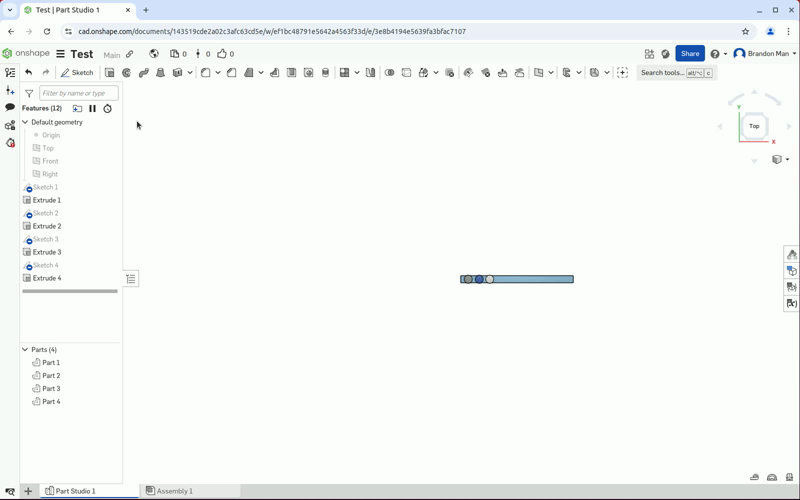
mouse_move(73, 189)
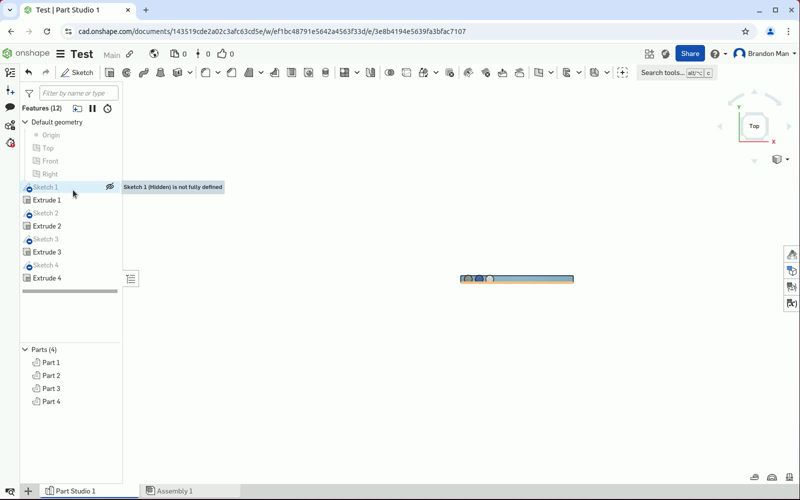
click(73, 189)
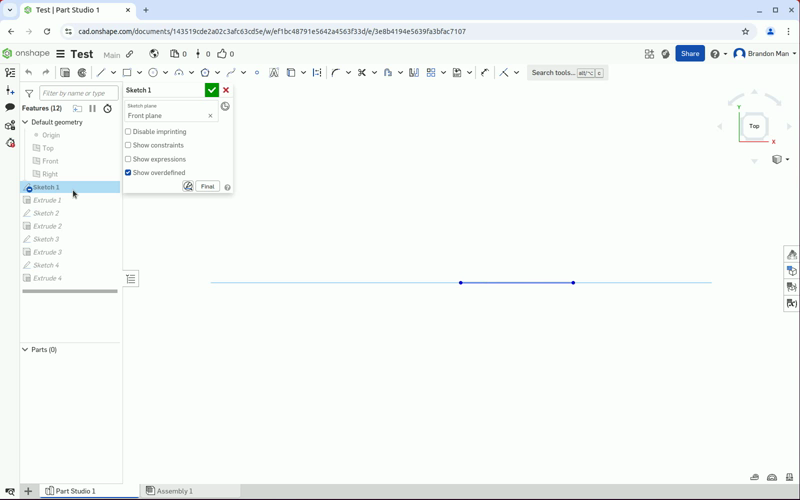
mouse_move(229, 92)
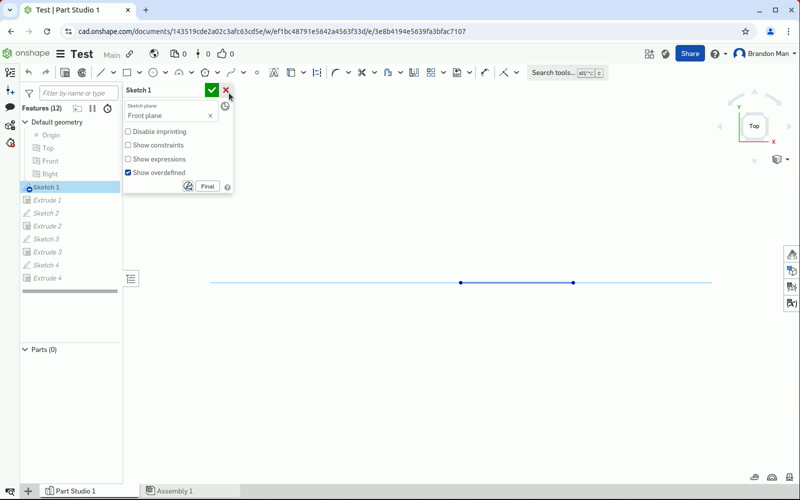
click(229, 92)
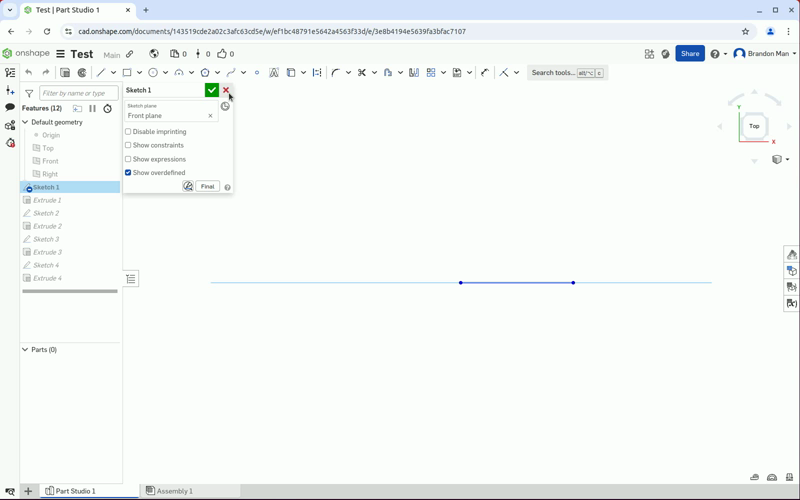
key(shift+s)
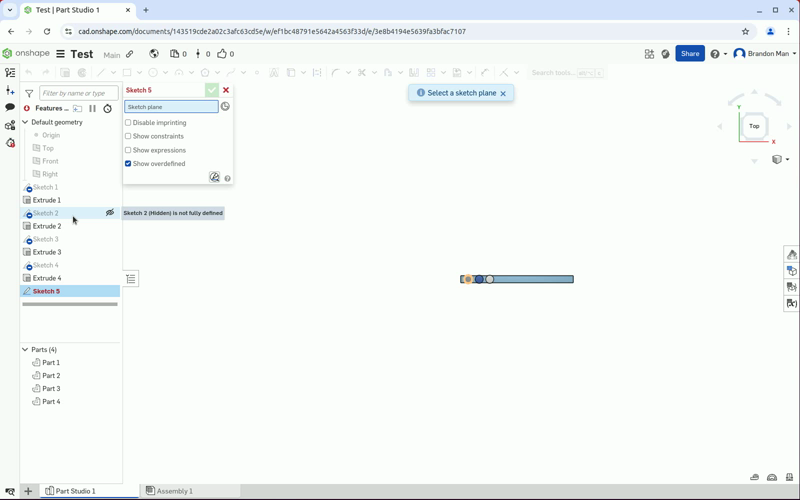
scroll(3)
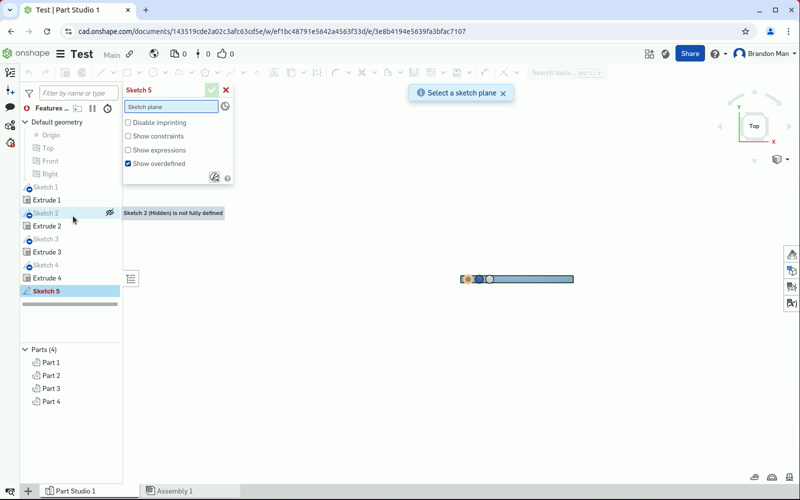
mouse_move(73, 150)
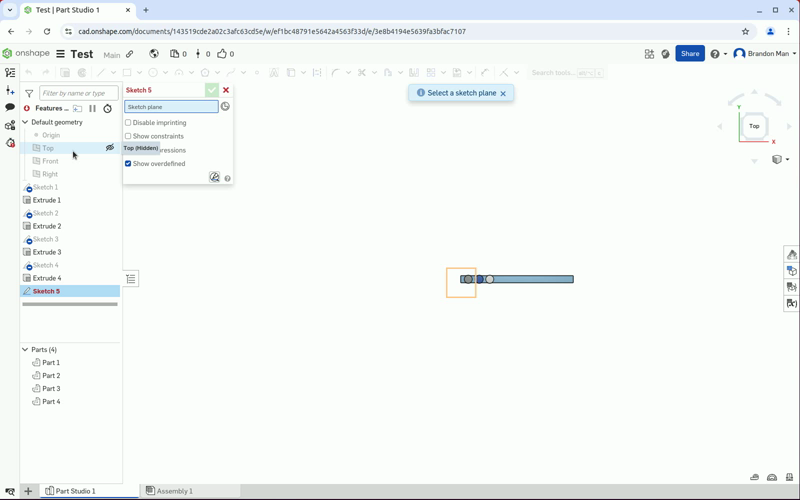
click(73, 150)
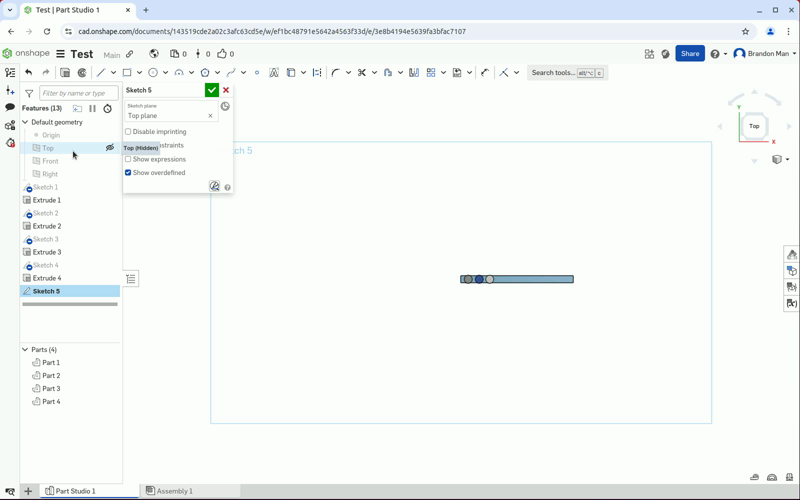
mouse_move(73, 352)
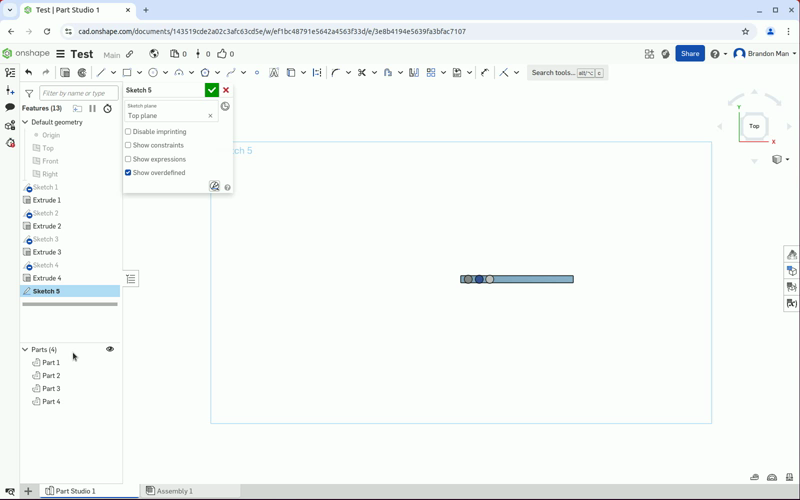
key(y)
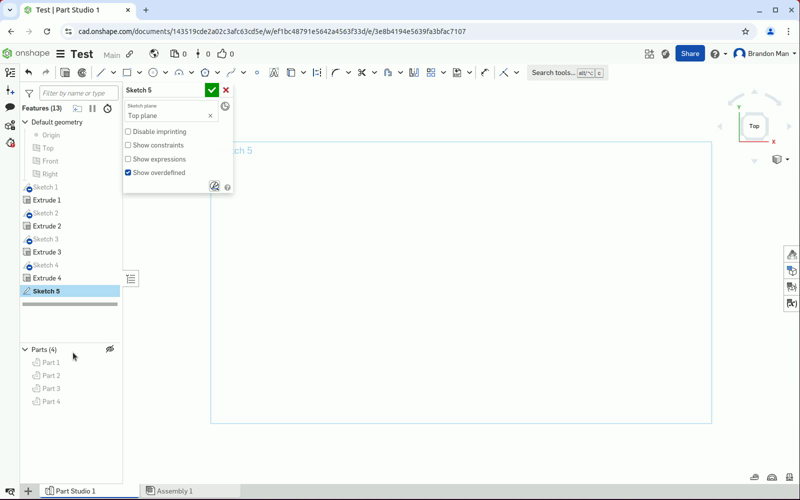
key(c)
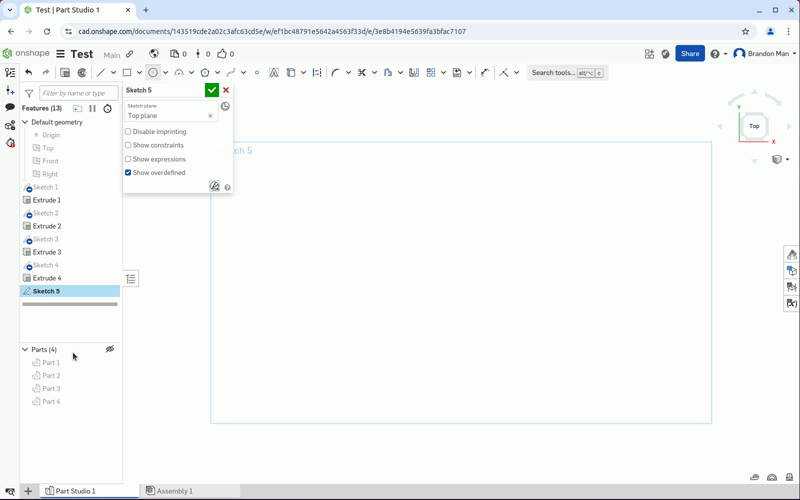
key_down(shift)
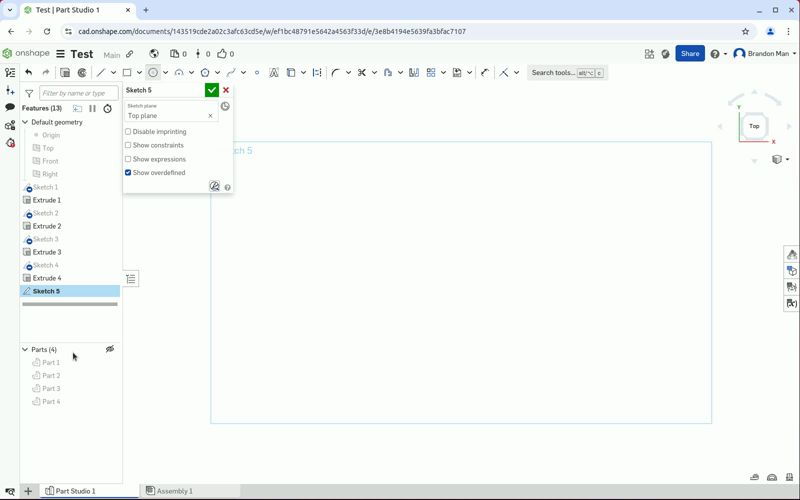
mouse_move(544, 279)
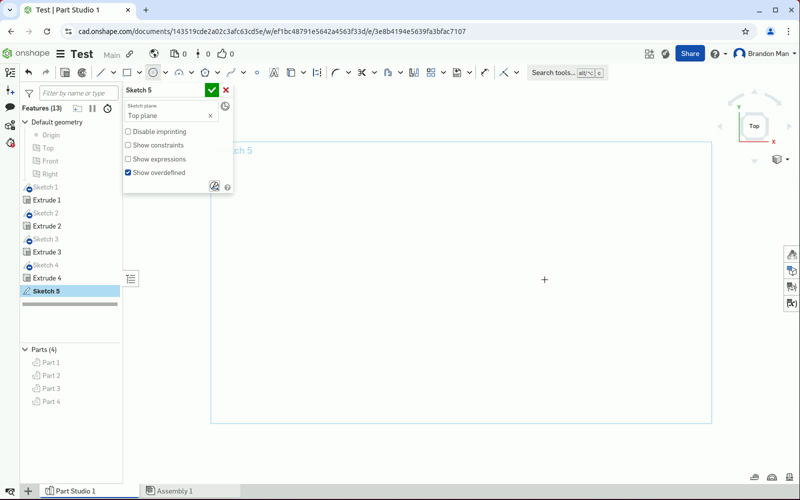
click(544, 279)
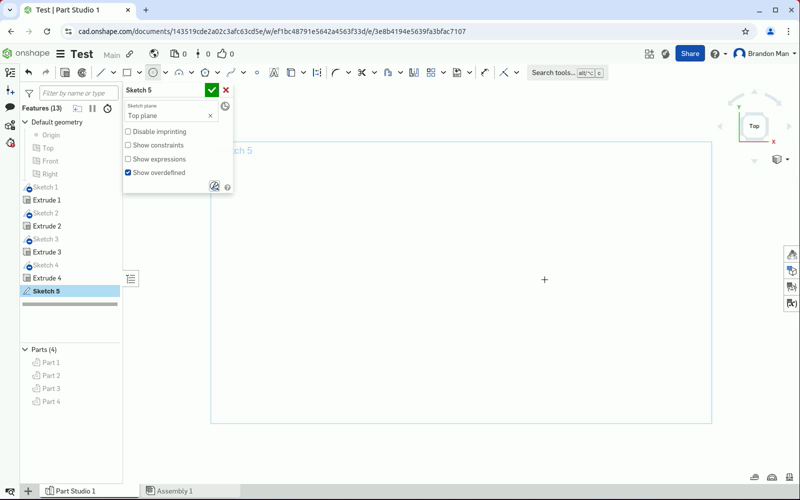
key_up(shift)
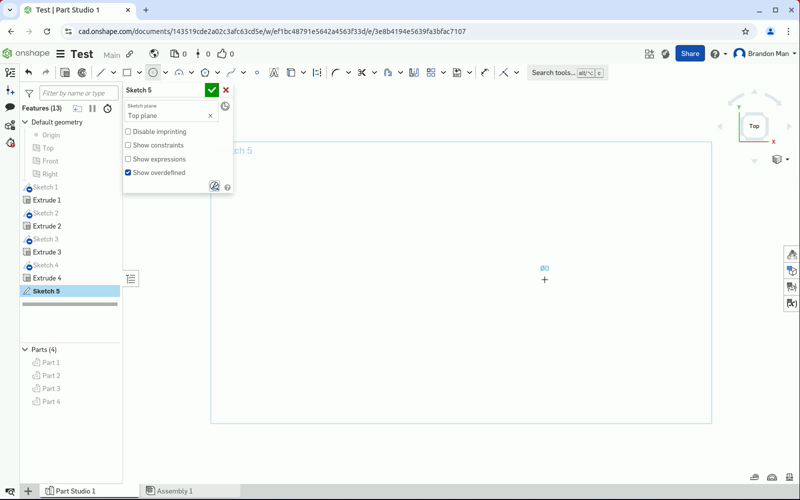
mouse_move(548, 279)
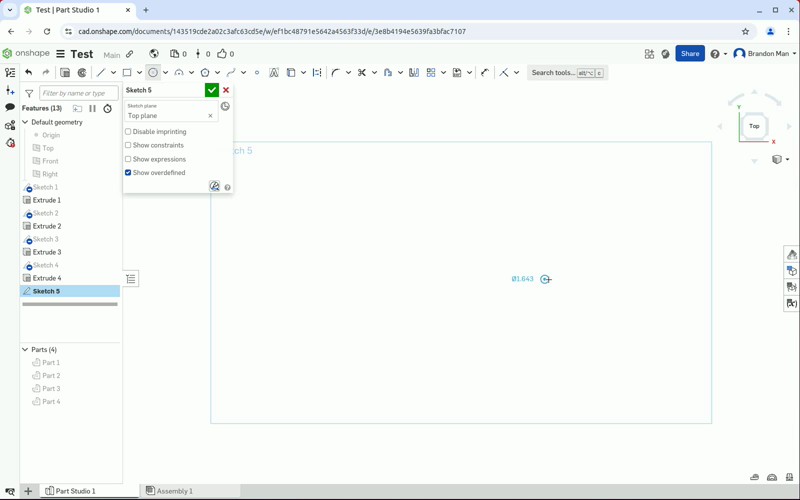
click(548, 279)
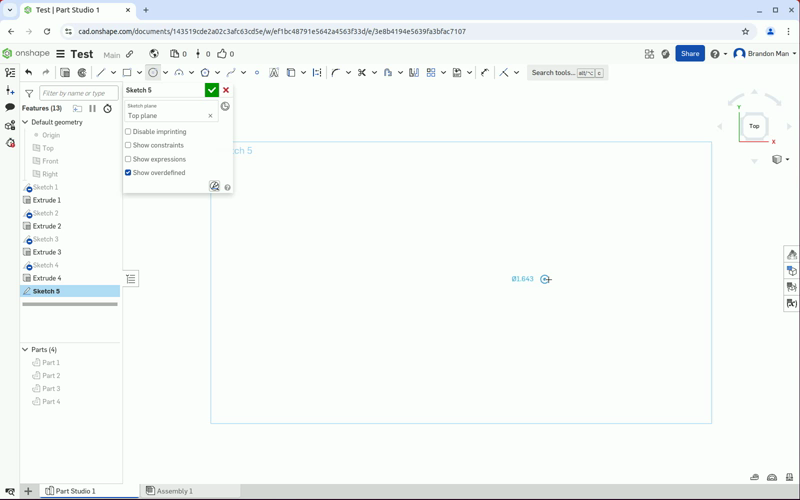
key(esc)
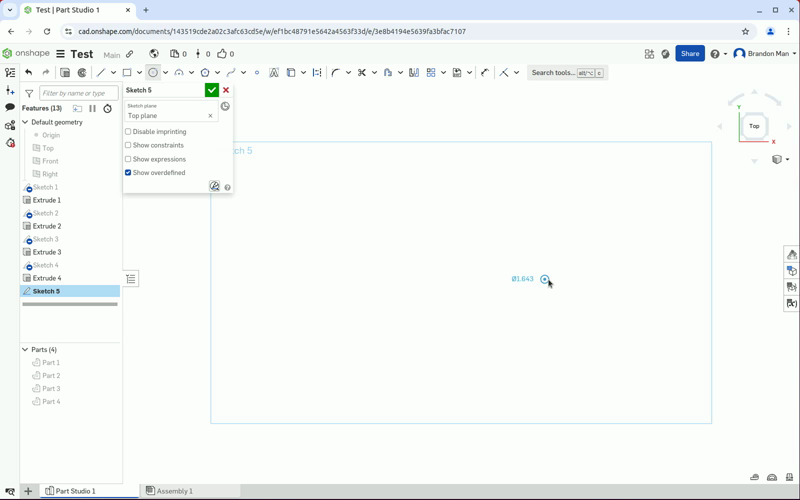
mouse_move(541, 278)
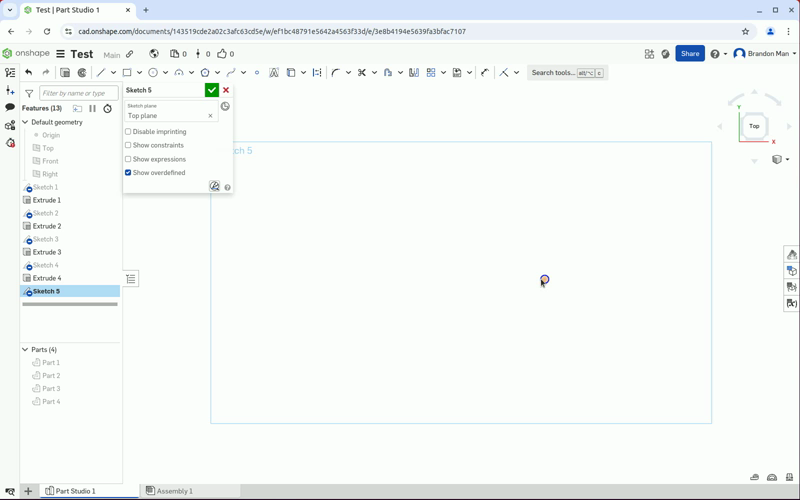
scroll(6)
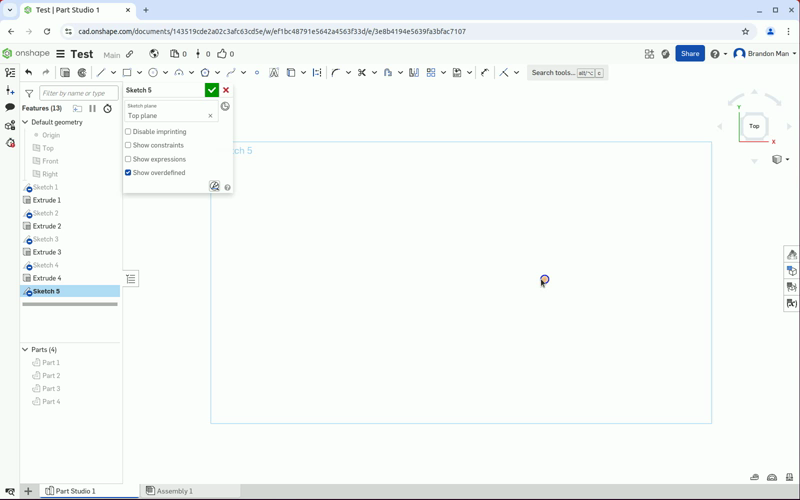
scroll(6)
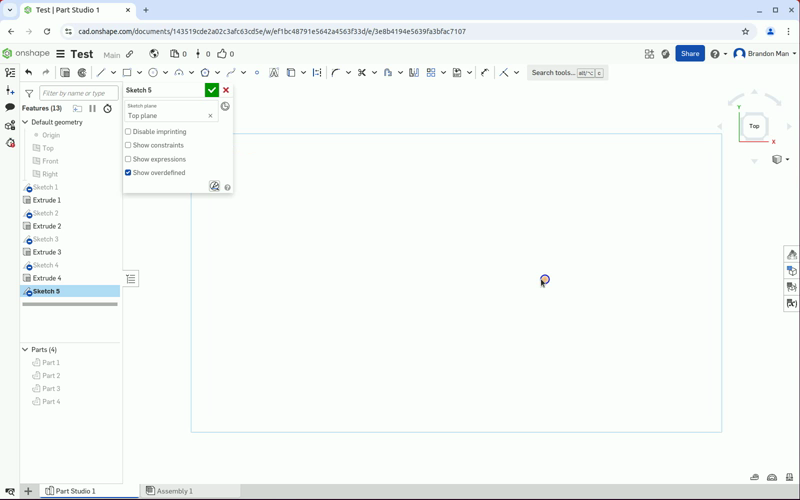
scroll(6)
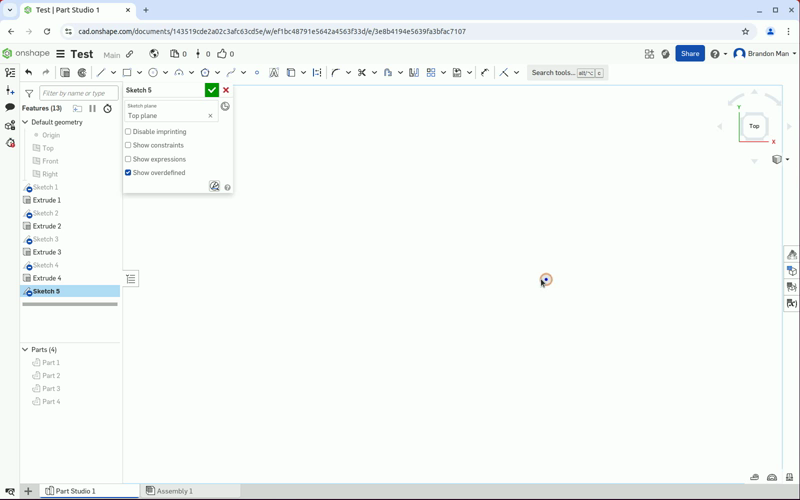
scroll(6)
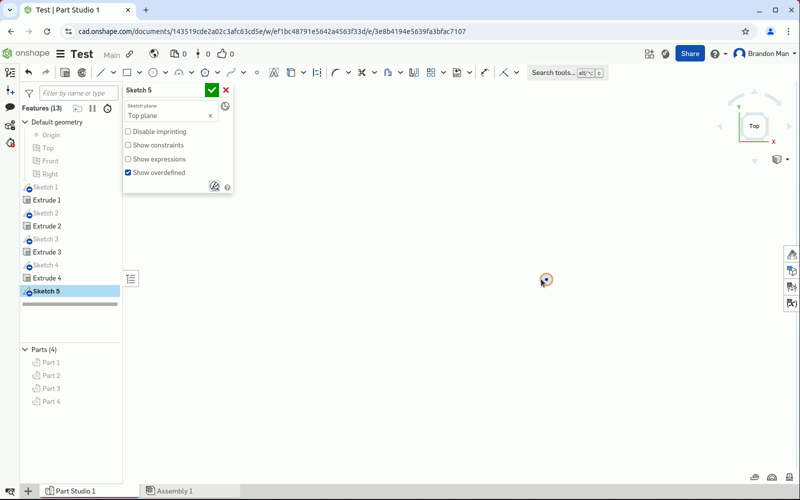
scroll(6)
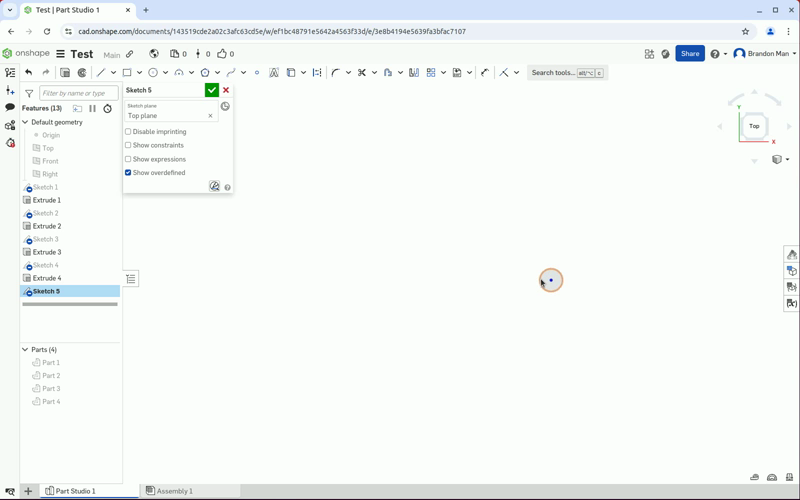
scroll(6)
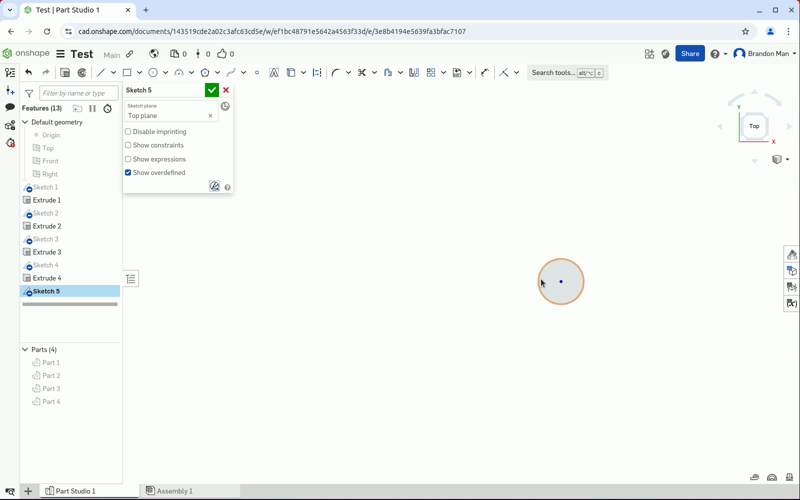
scroll(6)
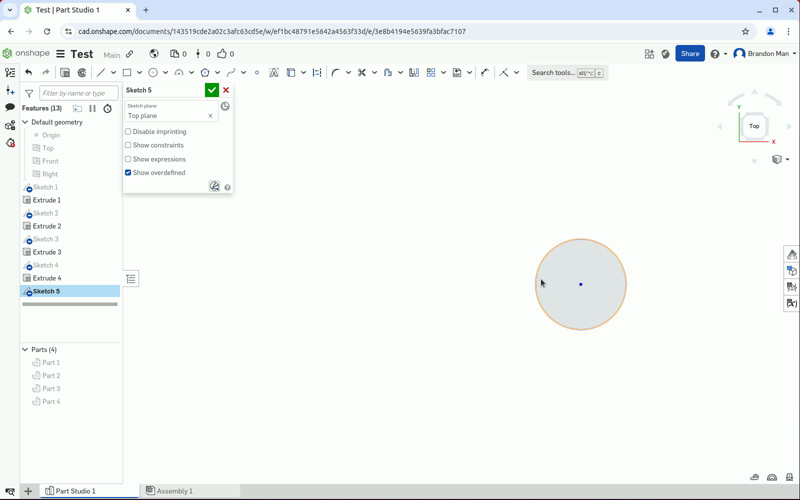
click(541, 278)
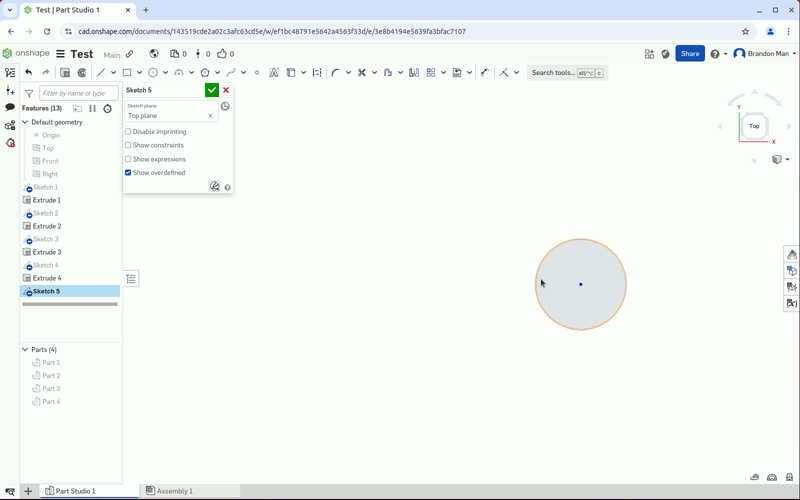
scroll(-6)
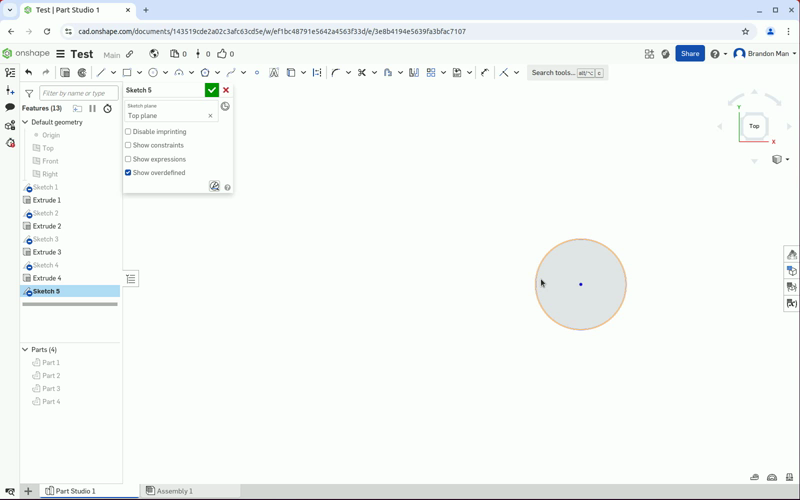
scroll(-6)
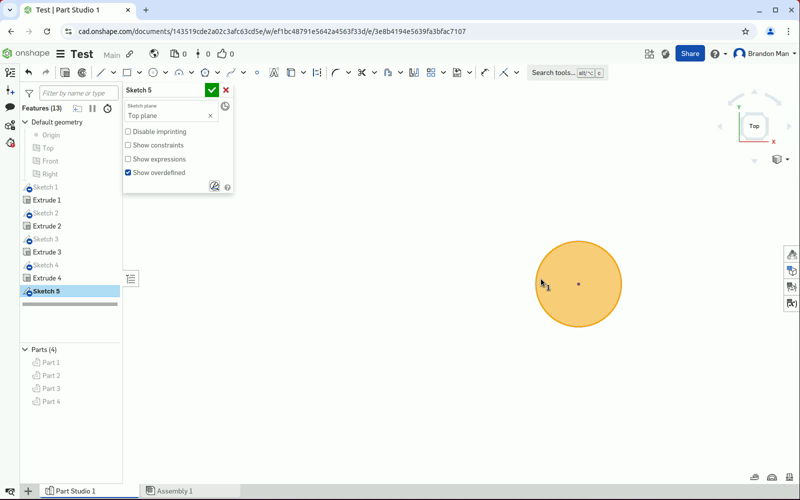
scroll(-6)
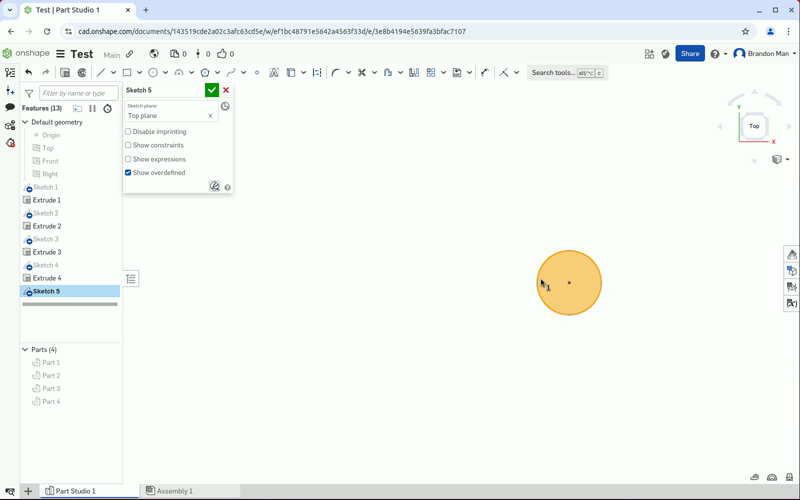
scroll(-6)
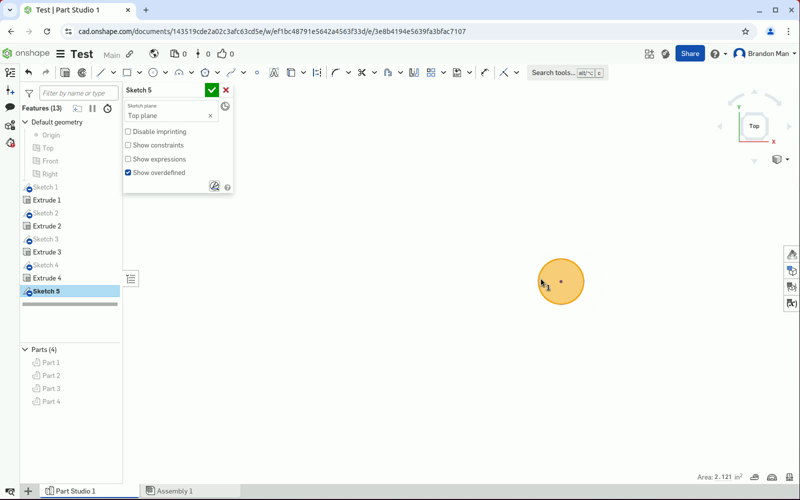
scroll(-6)
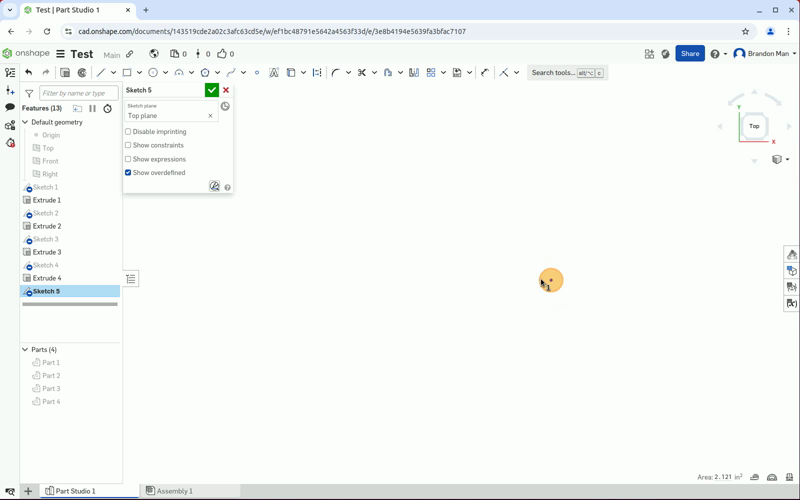
scroll(-6)
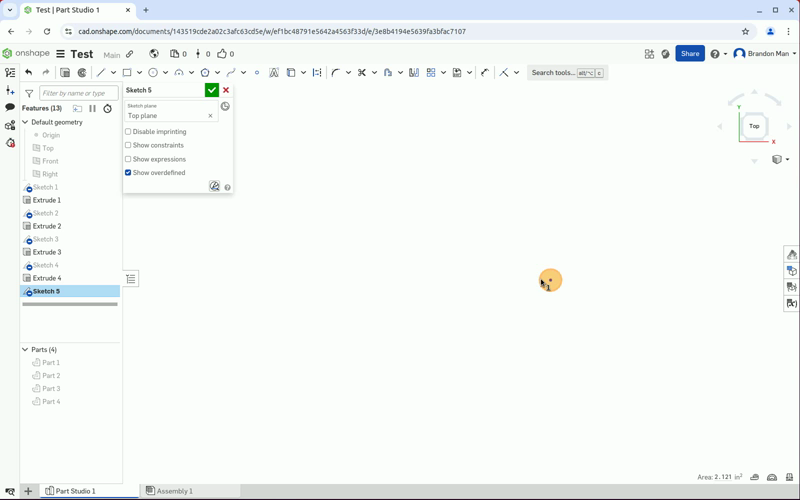
scroll(-6)
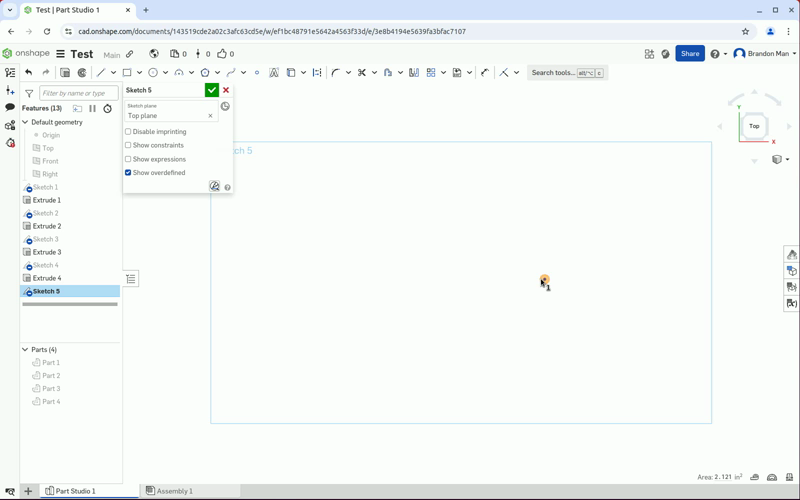
mouse_move(73, 352)
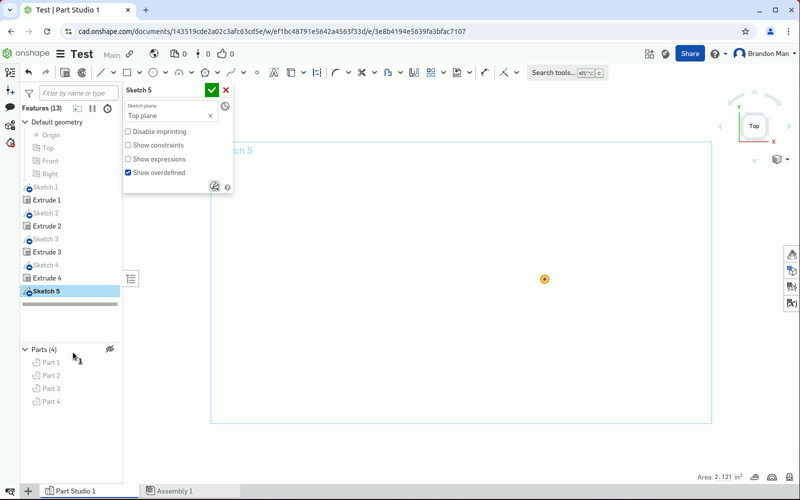
key(shift+y)
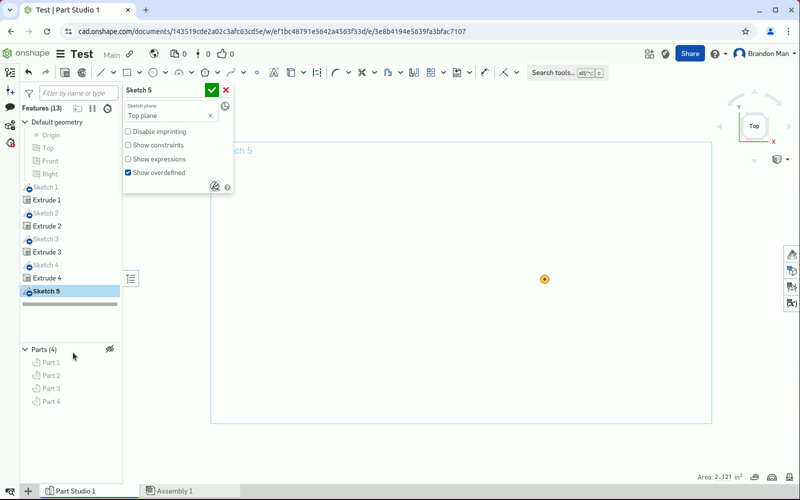
key(shift+e)
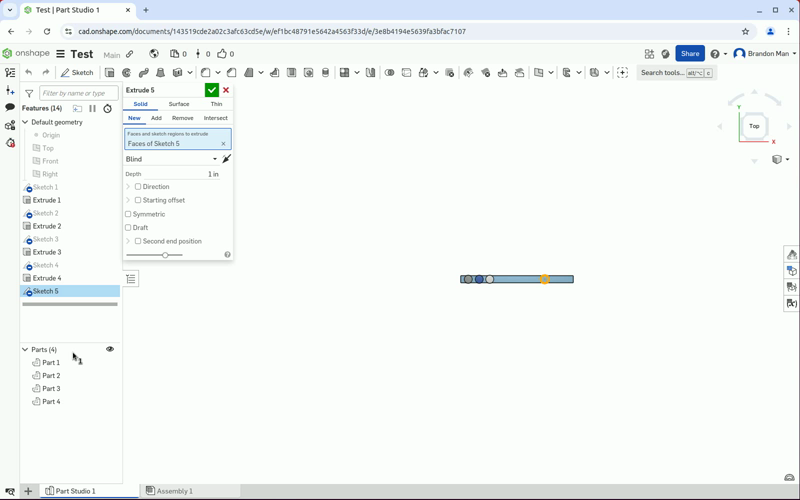
mouse_move(143, 106)
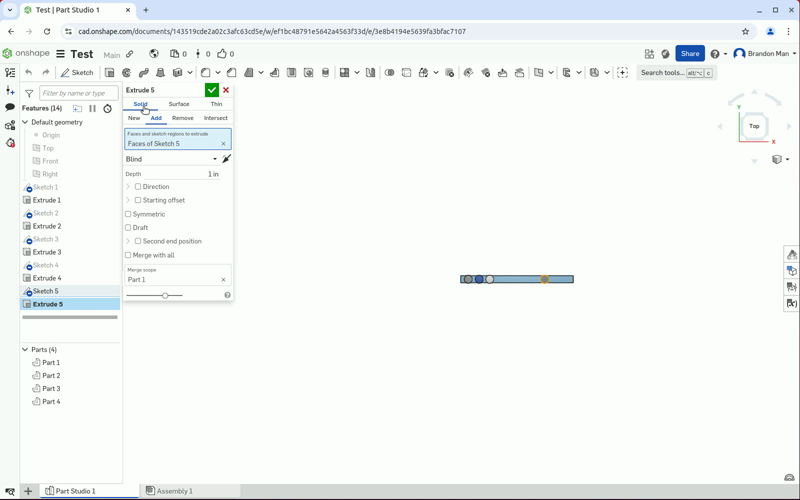
click(143, 106)
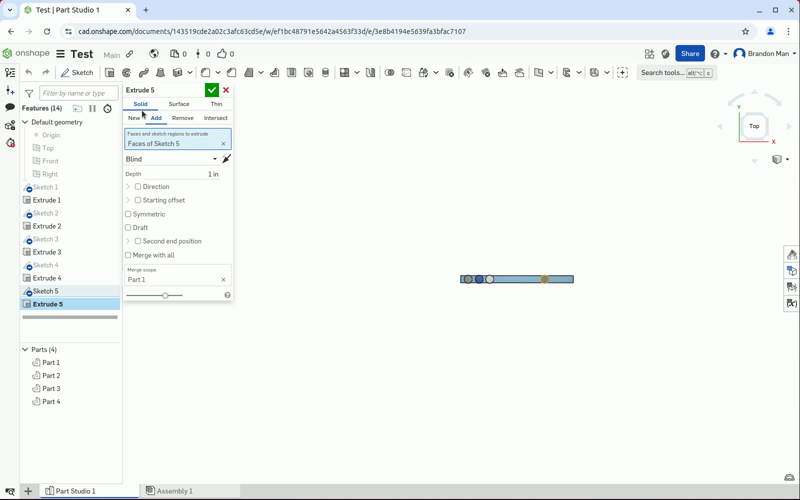
mouse_move(137, 120)
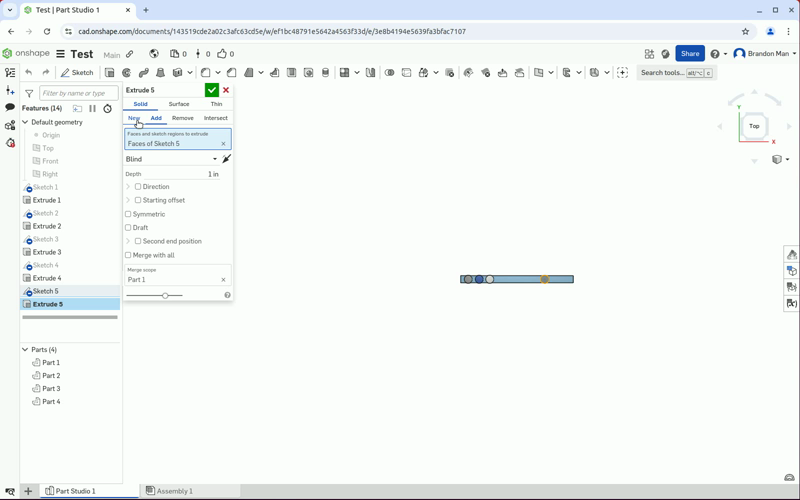
click(137, 120)
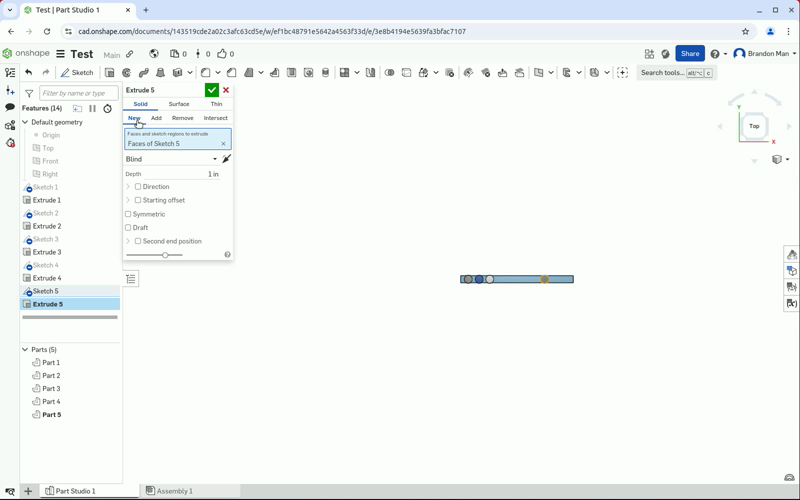
key(tab, 4)
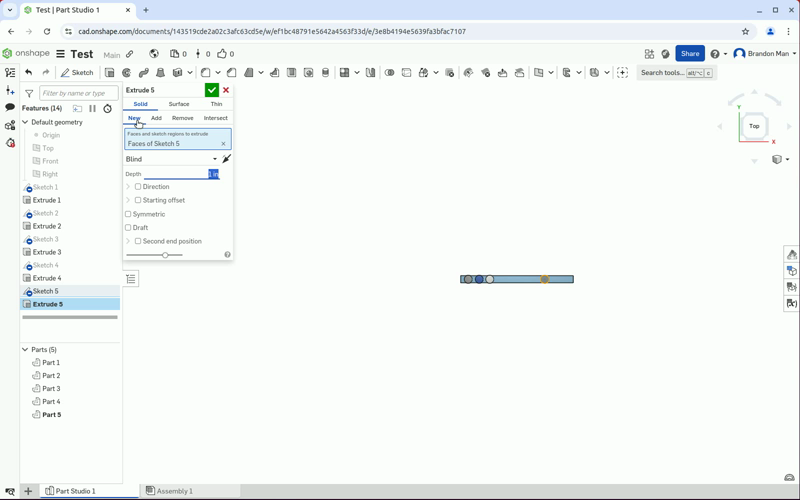
text(15.165)
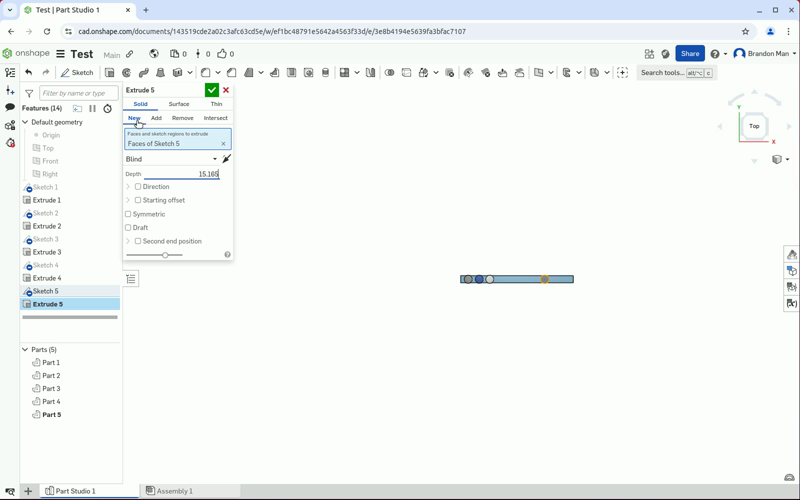
key(enter)
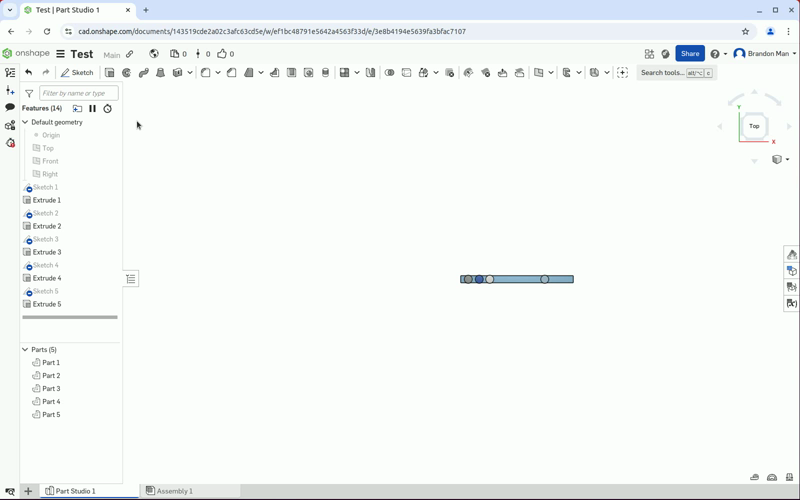
key(shift+h)
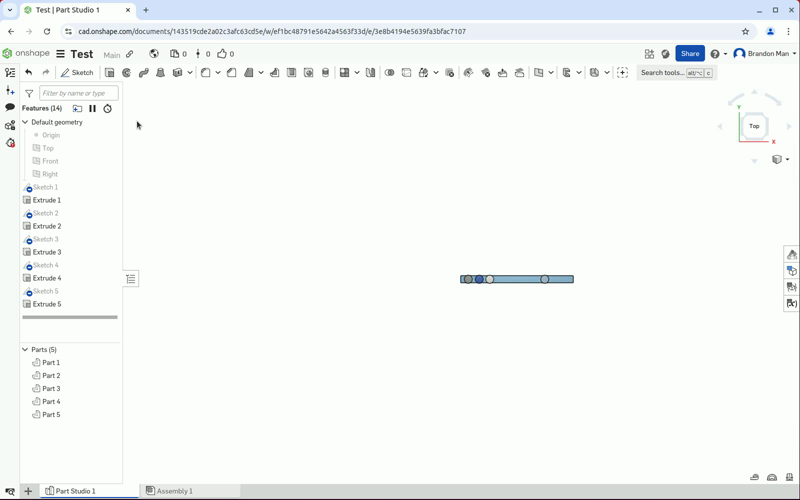
key(shift+h)
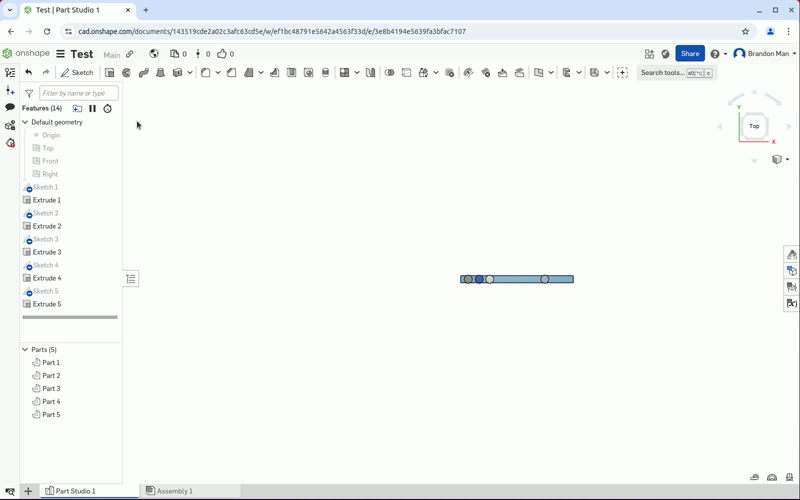
mouse_move(73, 189)
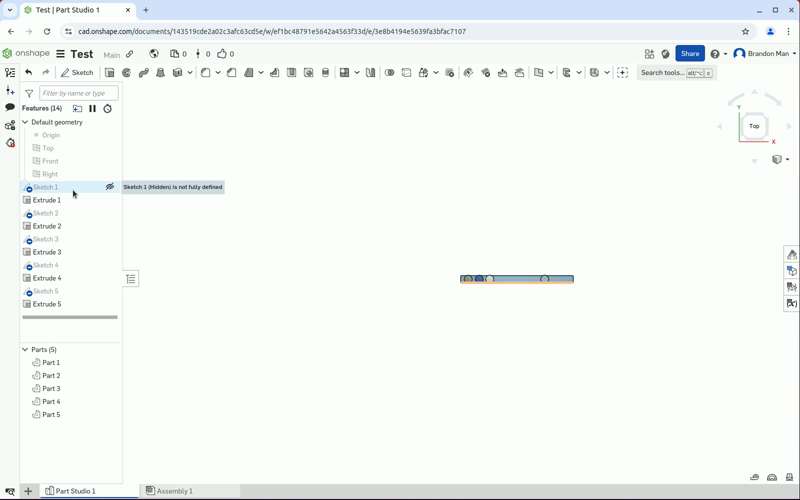
click(73, 189)
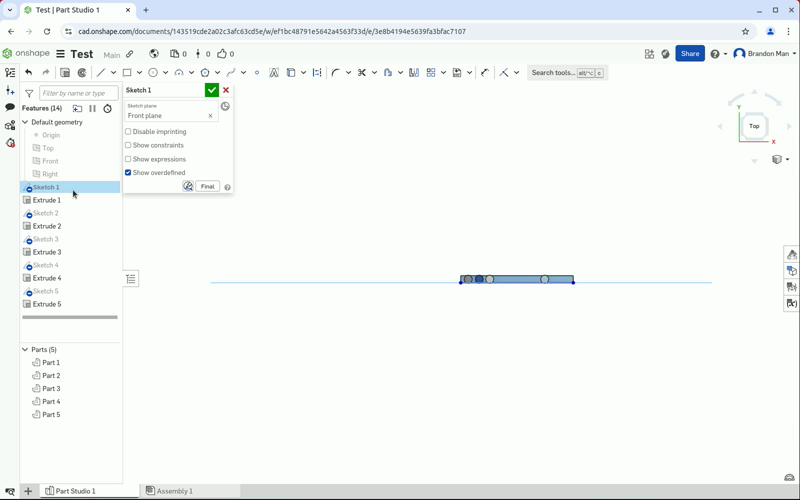
mouse_move(229, 92)
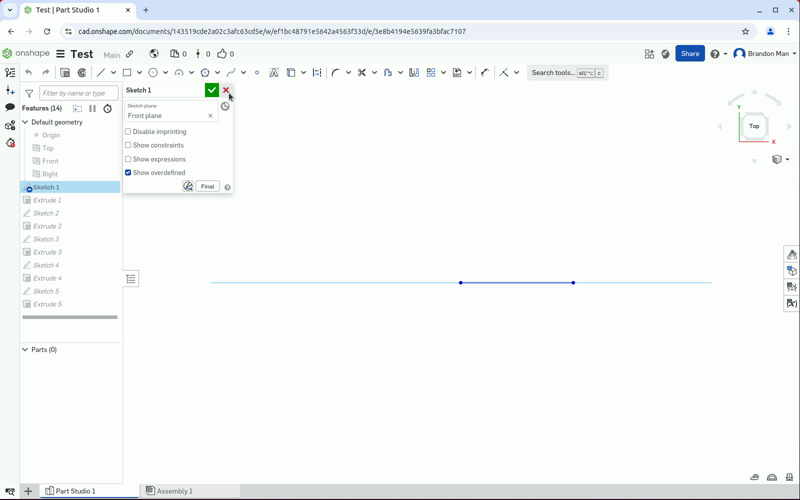
click(229, 92)
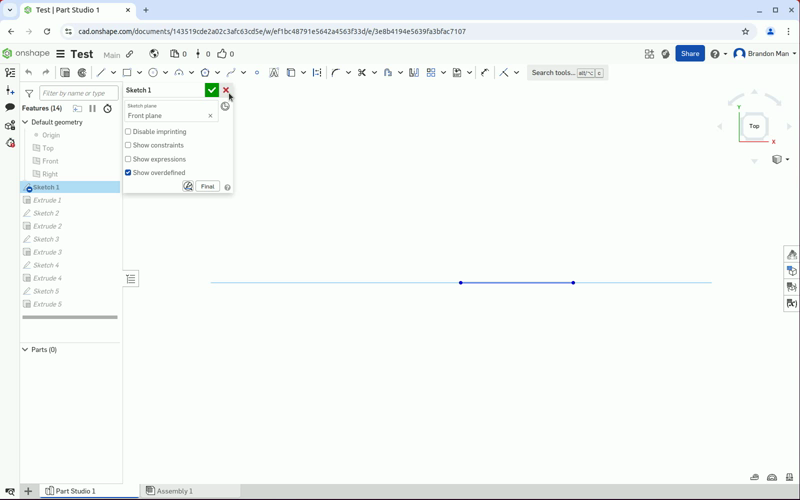
key(shift+s)
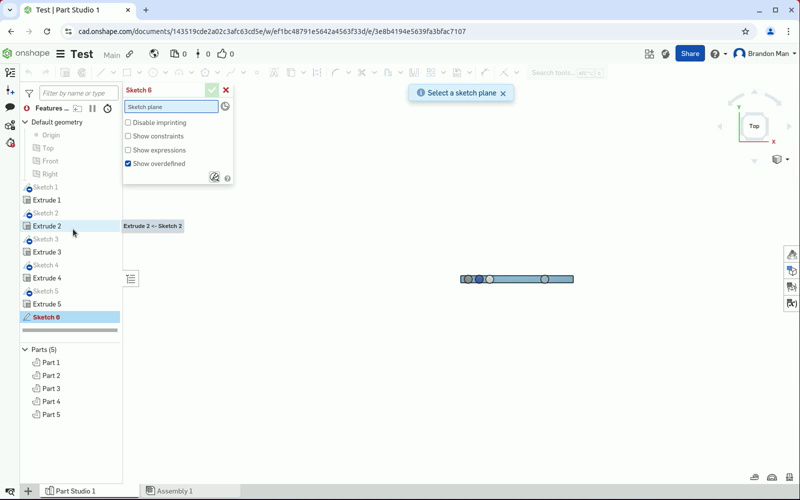
scroll(3)
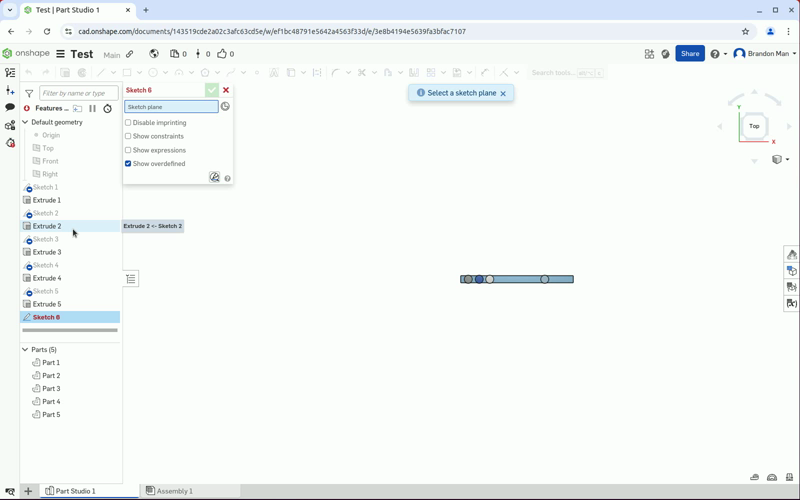
mouse_move(73, 150)
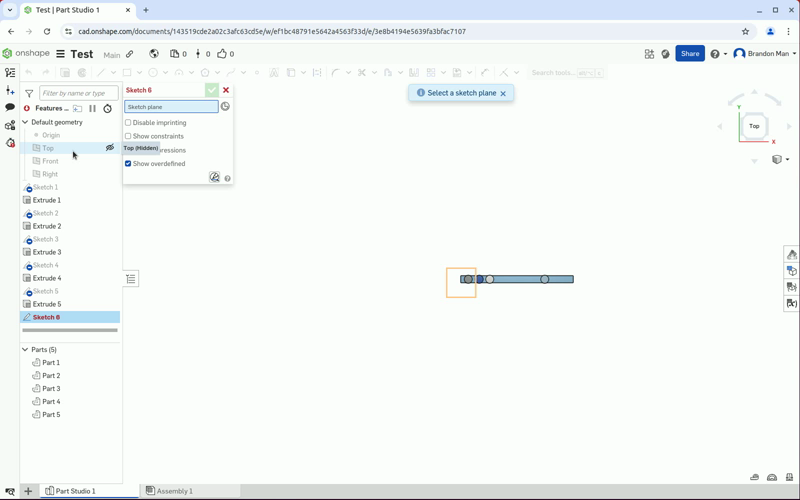
click(73, 150)
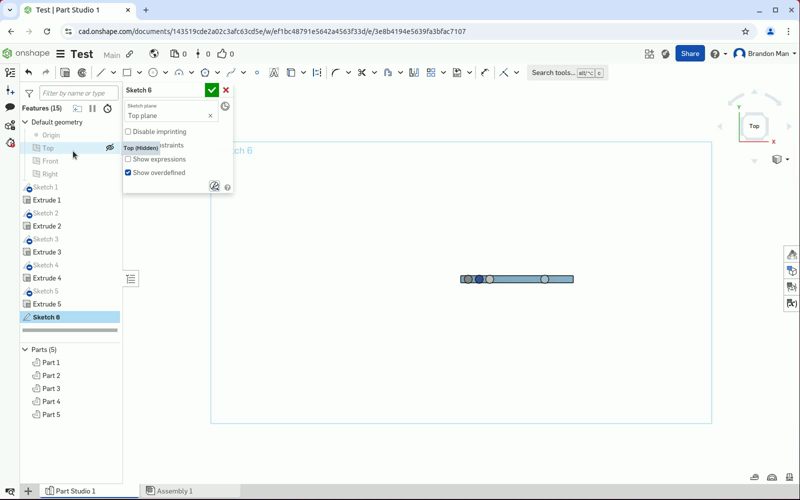
mouse_move(73, 352)
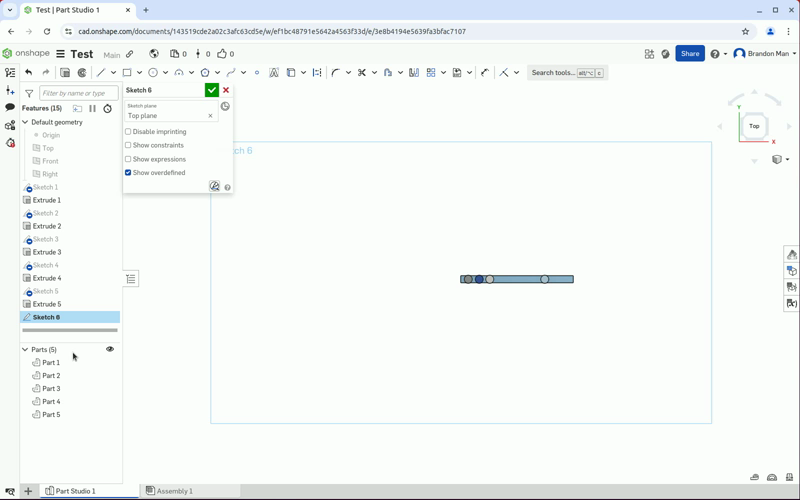
key(y)
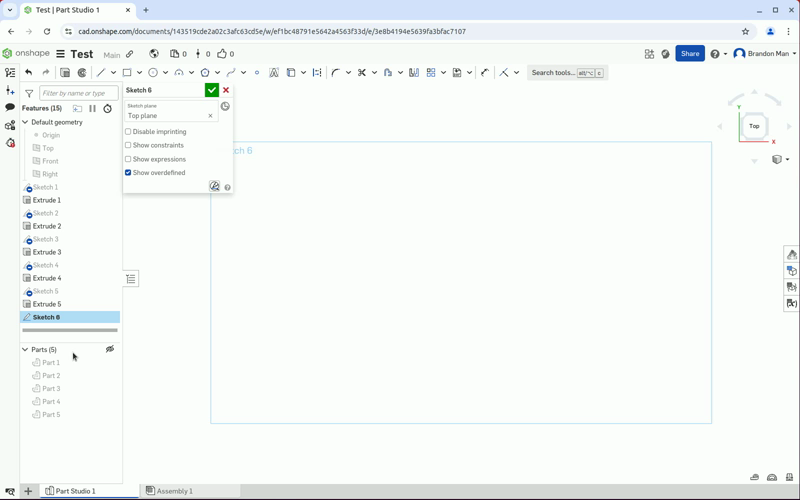
key(c)
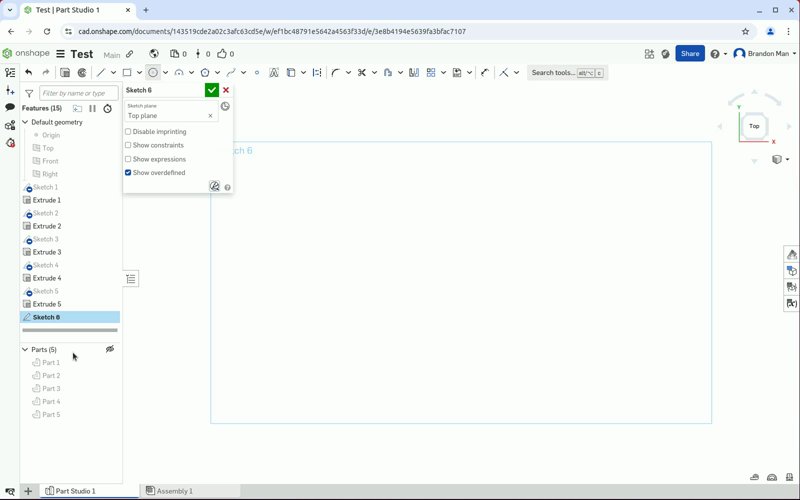
key_down(shift)
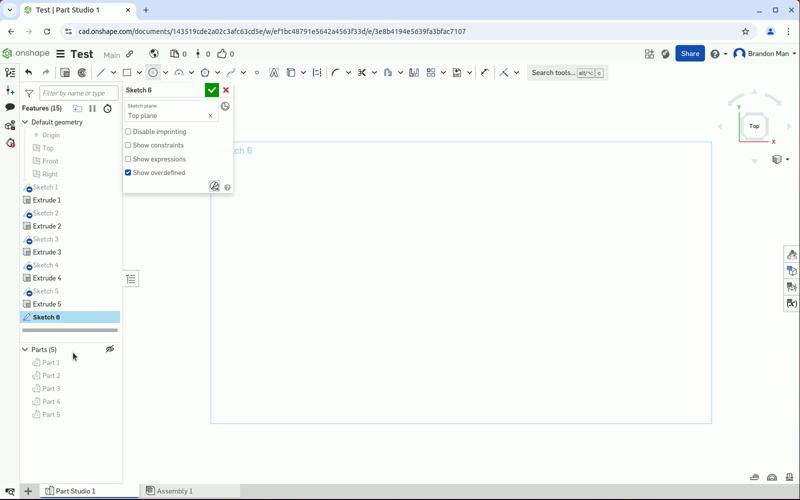
mouse_move(556, 279)
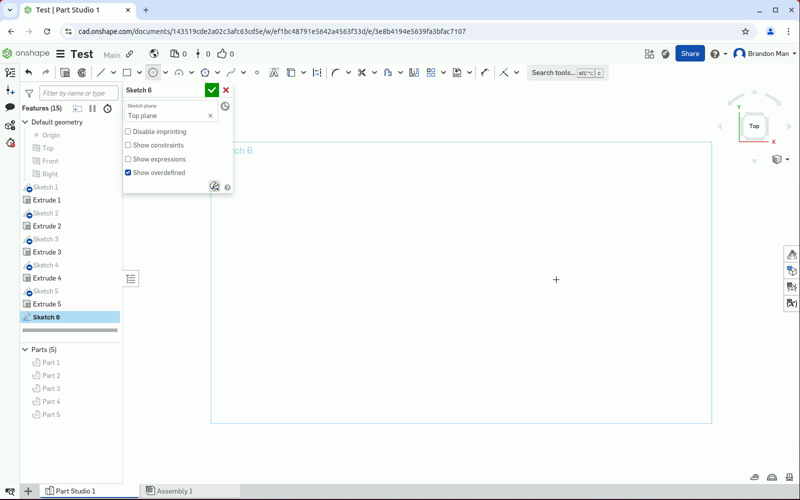
click(556, 279)
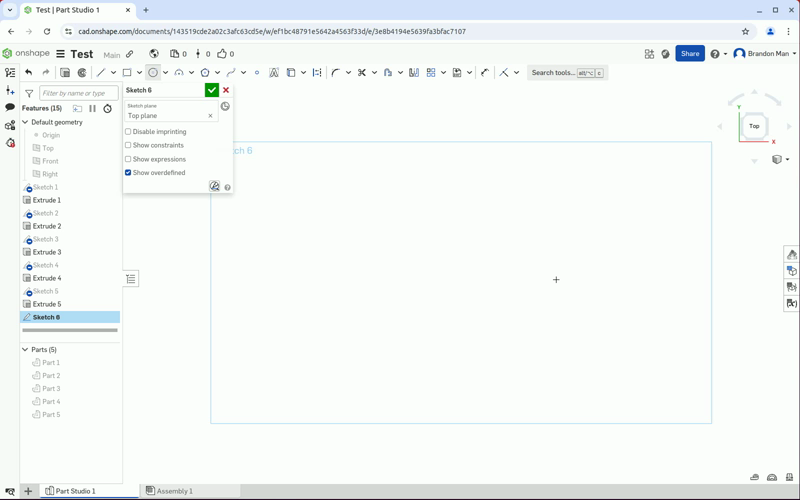
key_up(shift)
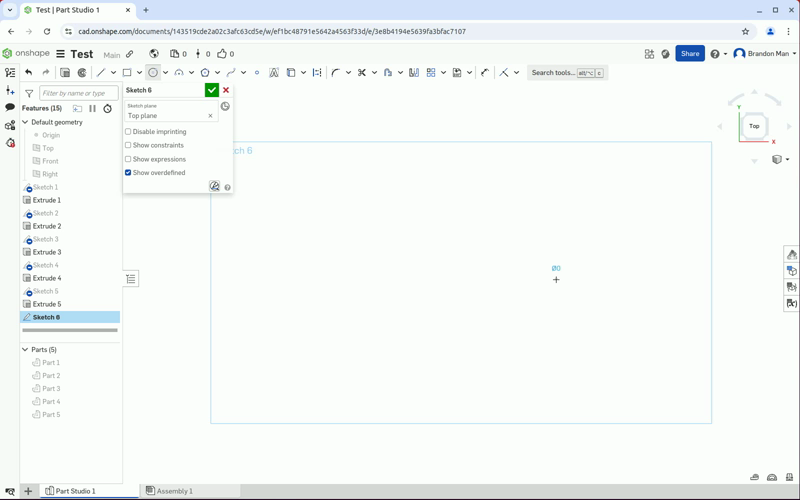
mouse_move(560, 279)
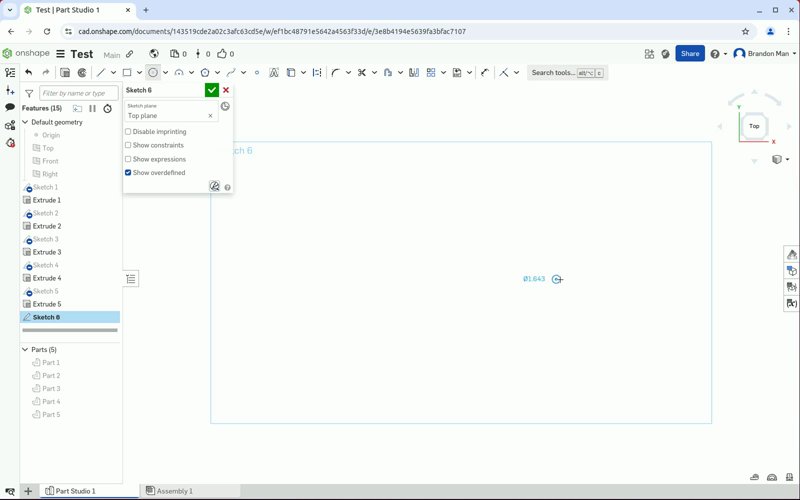
click(560, 279)
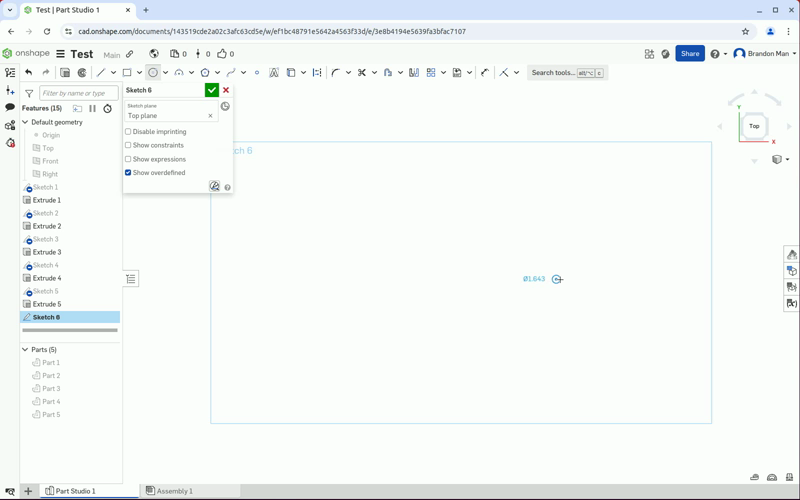
key(esc)
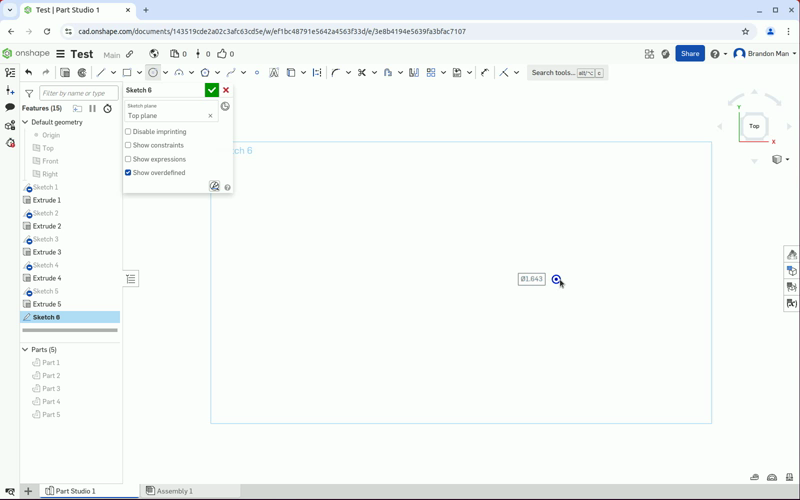
mouse_move(554, 278)
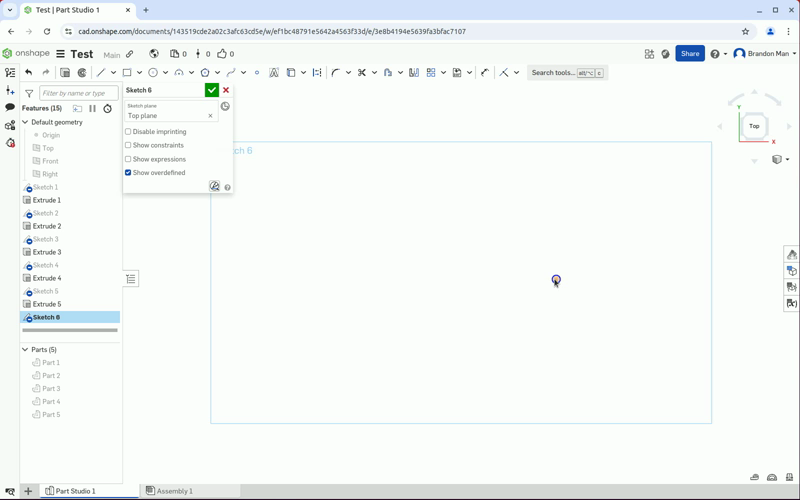
scroll(6)
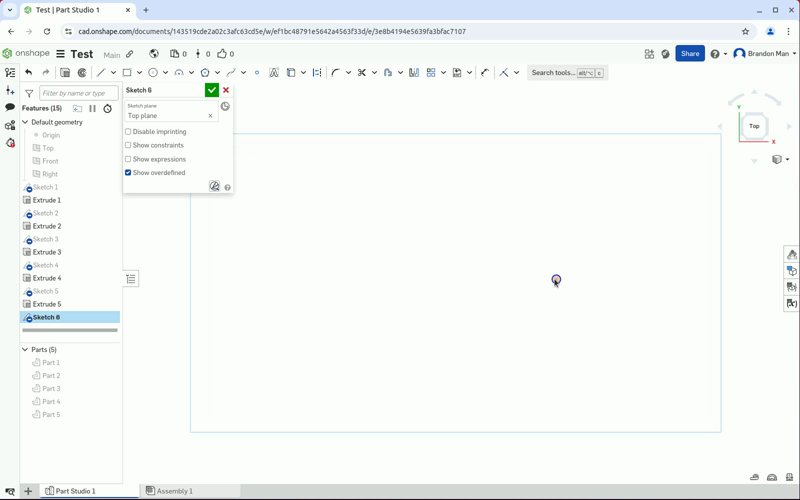
scroll(6)
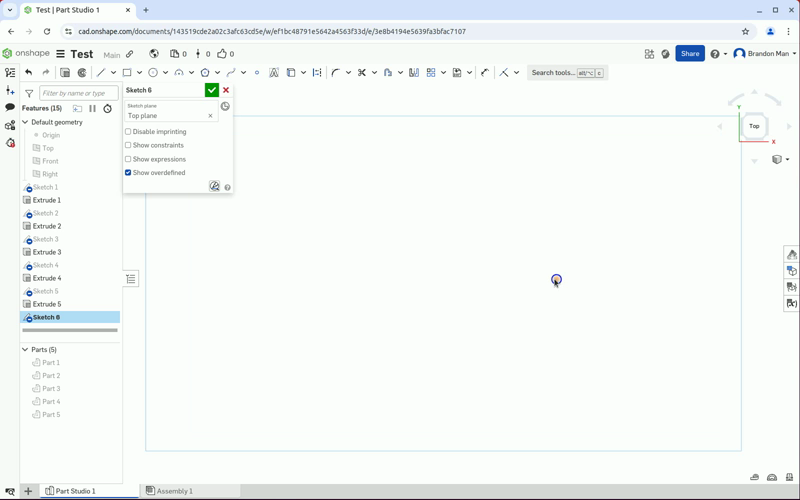
scroll(6)
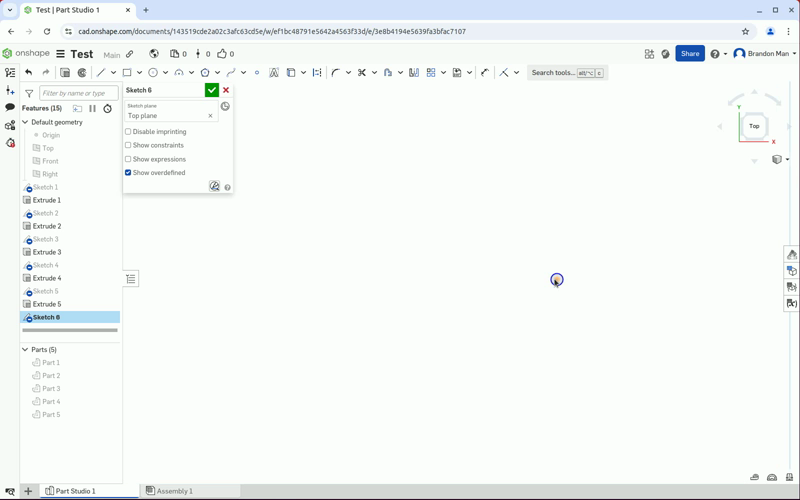
scroll(6)
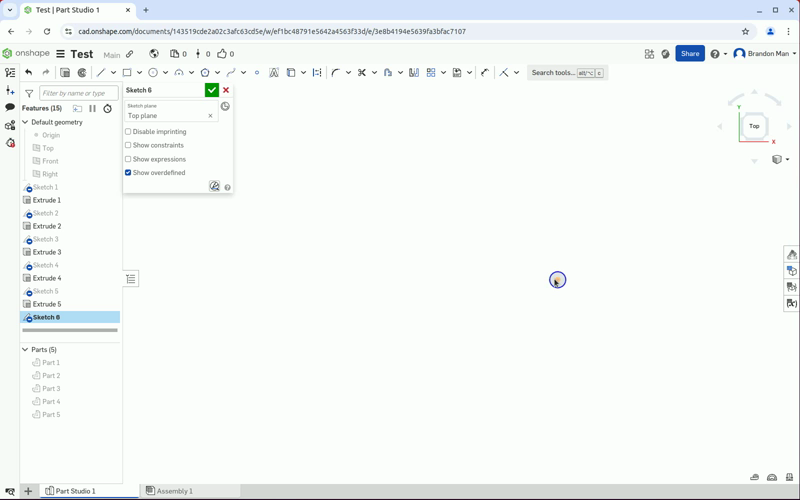
scroll(6)
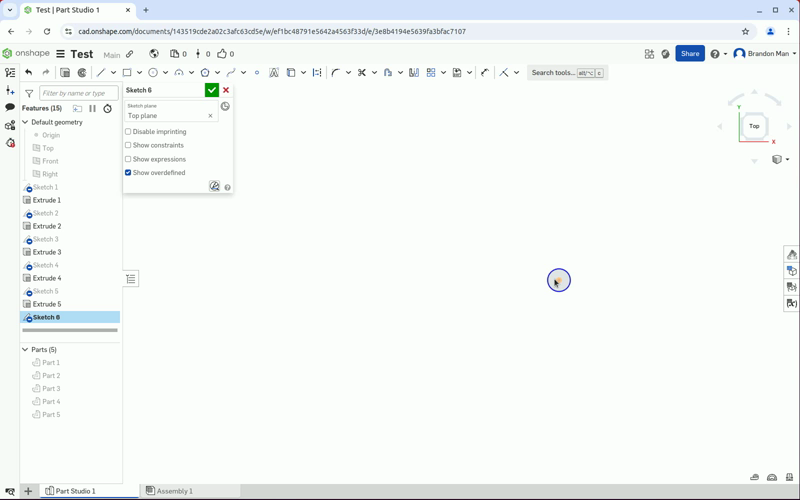
scroll(6)
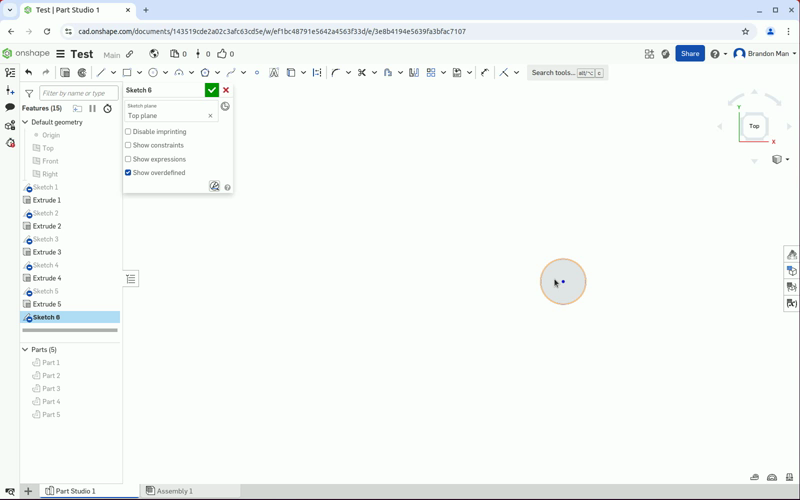
scroll(6)
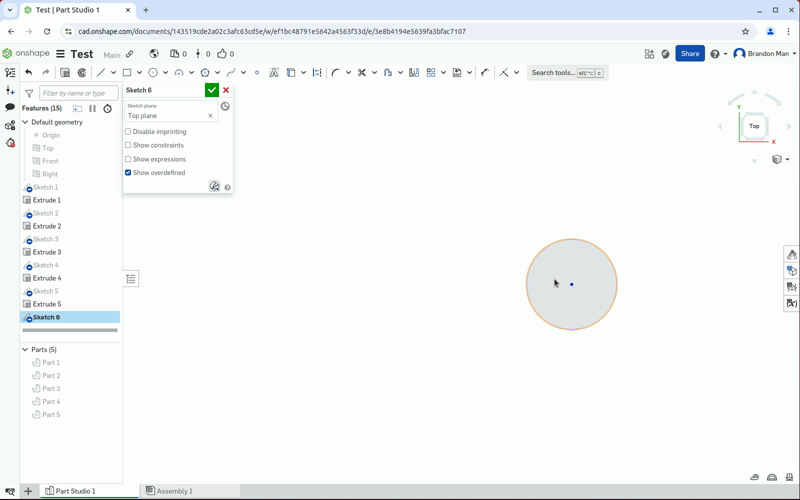
click(554, 278)
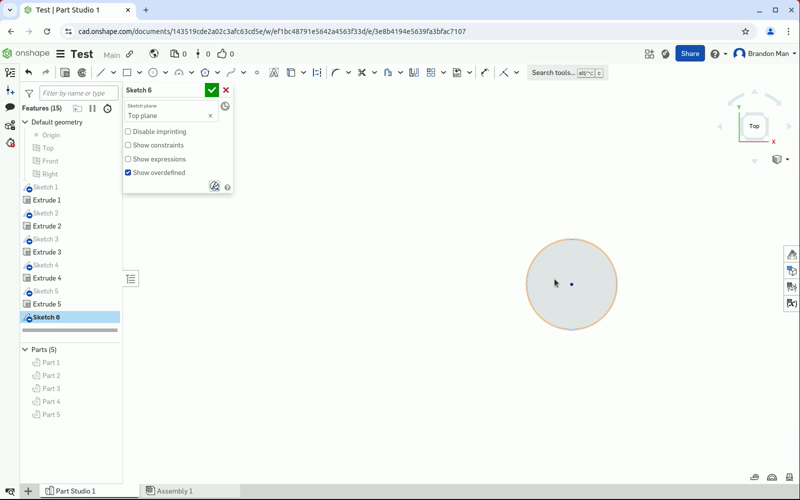
scroll(-6)
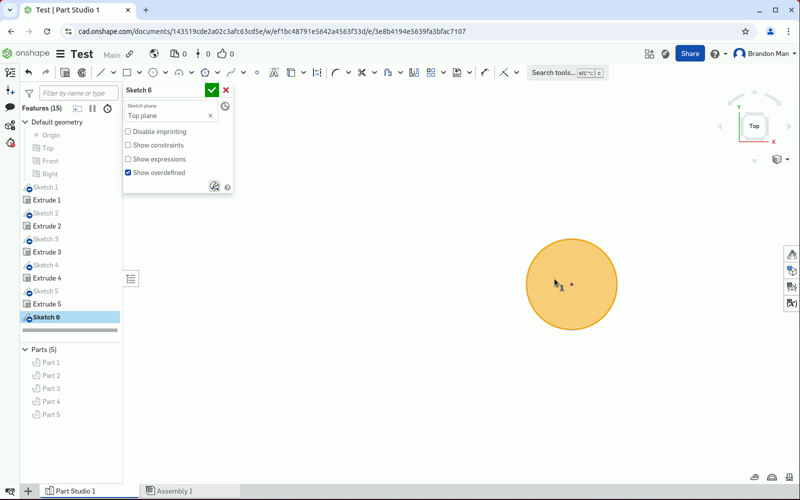
scroll(-6)
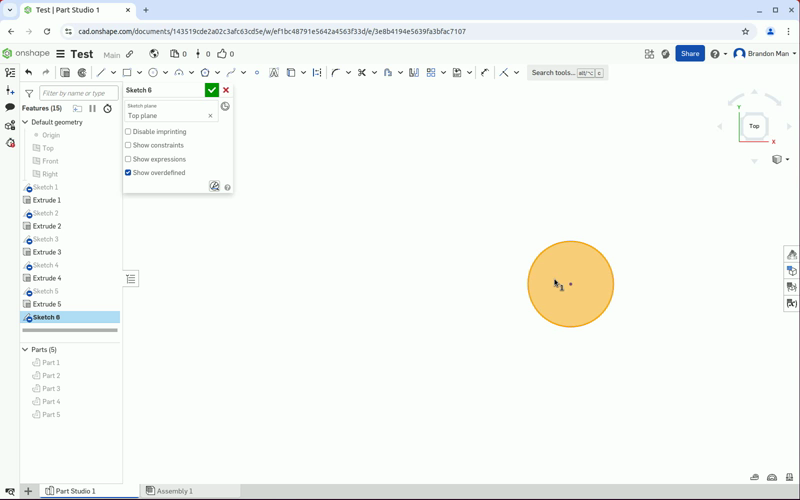
scroll(-6)
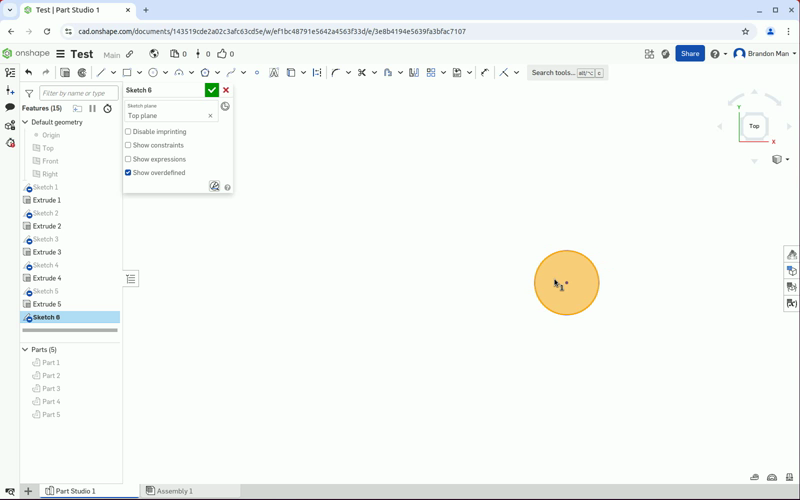
scroll(-6)
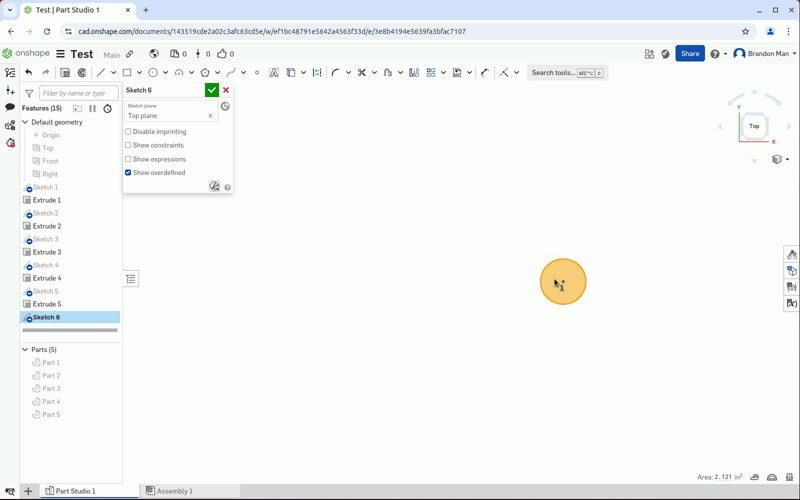
scroll(-6)
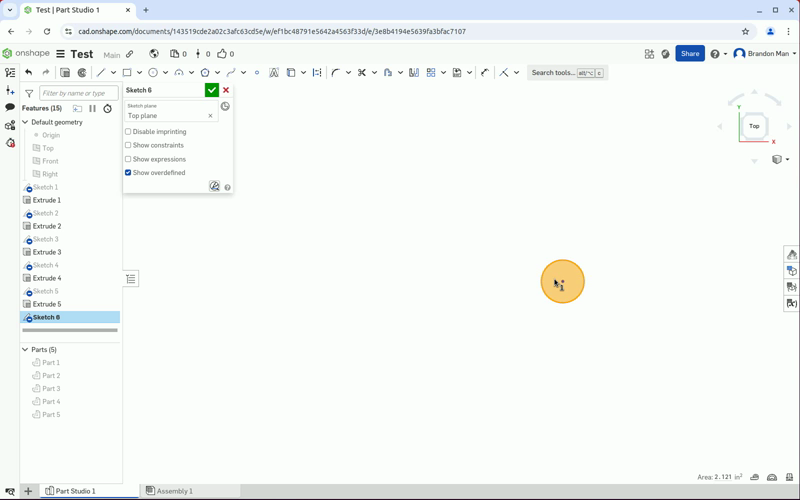
scroll(-6)
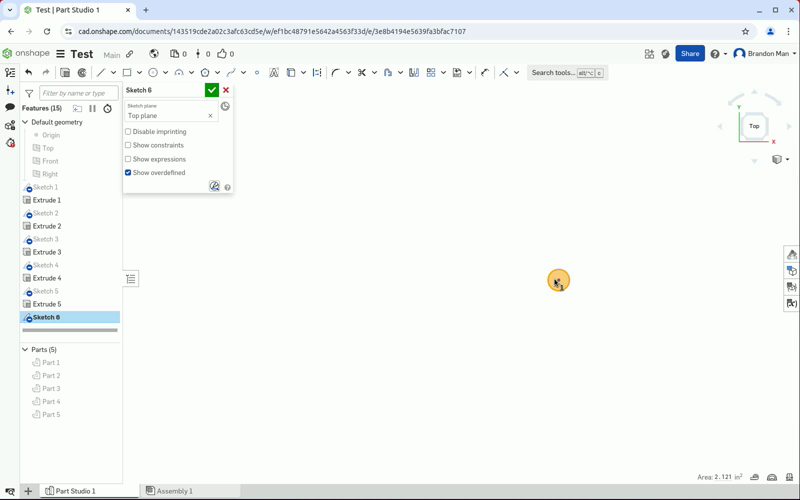
scroll(-6)
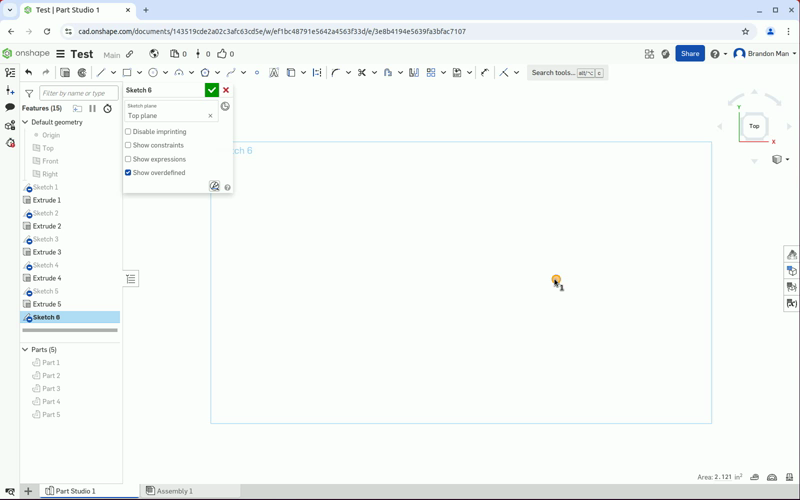
mouse_move(73, 352)
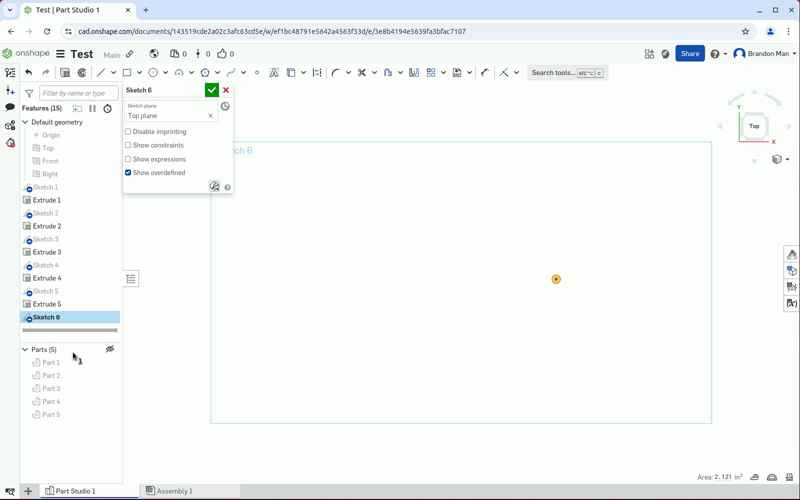
key(shift+y)
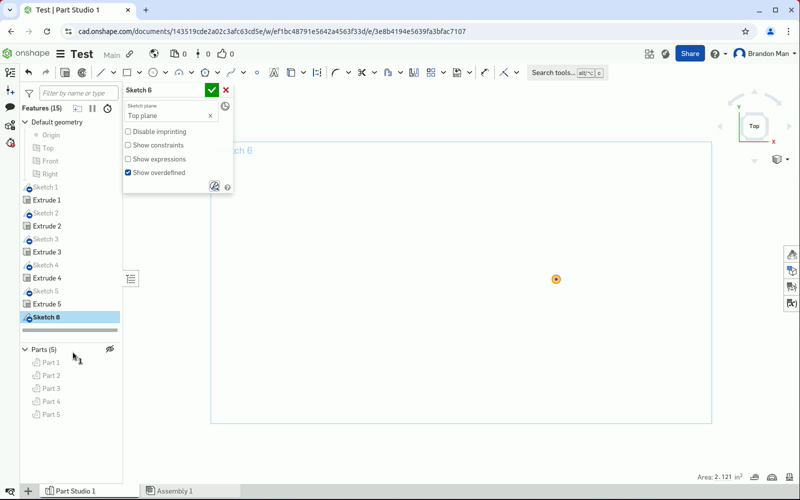
key(shift+e)
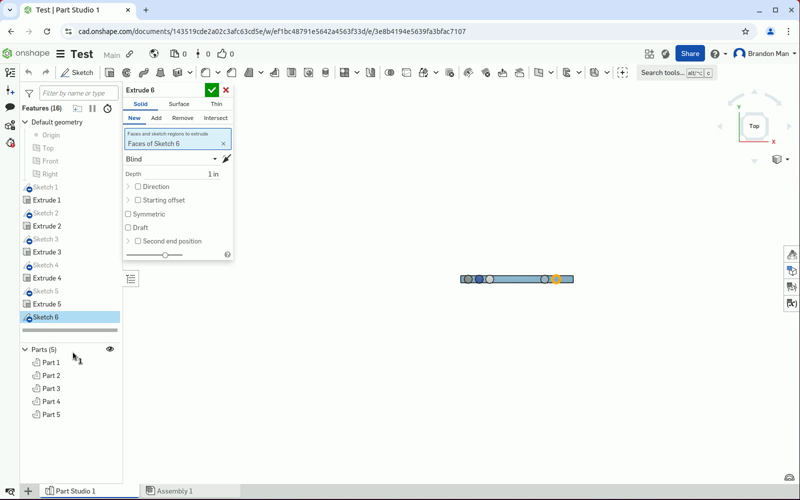
mouse_move(143, 106)
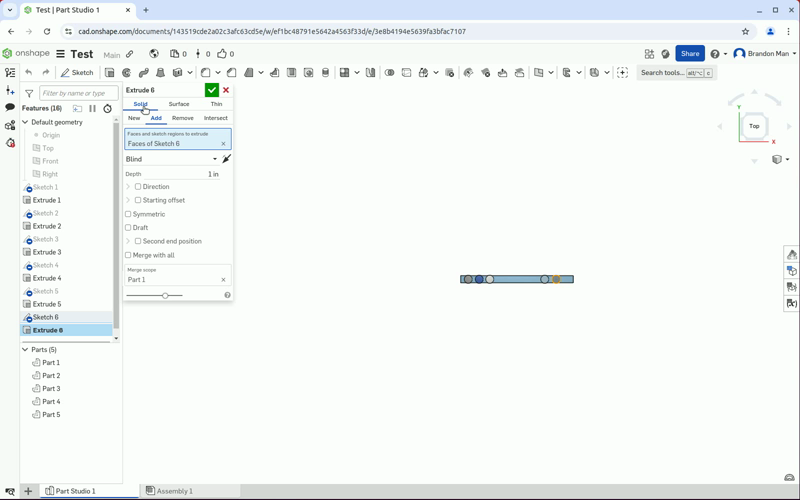
click(143, 106)
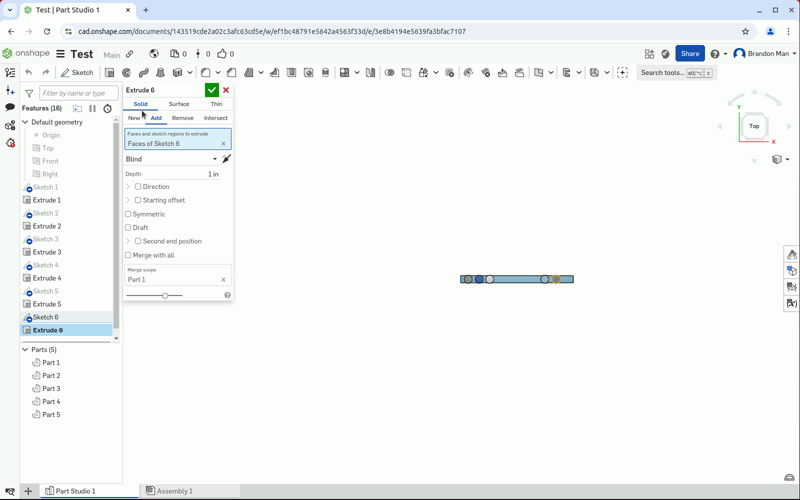
mouse_move(137, 120)
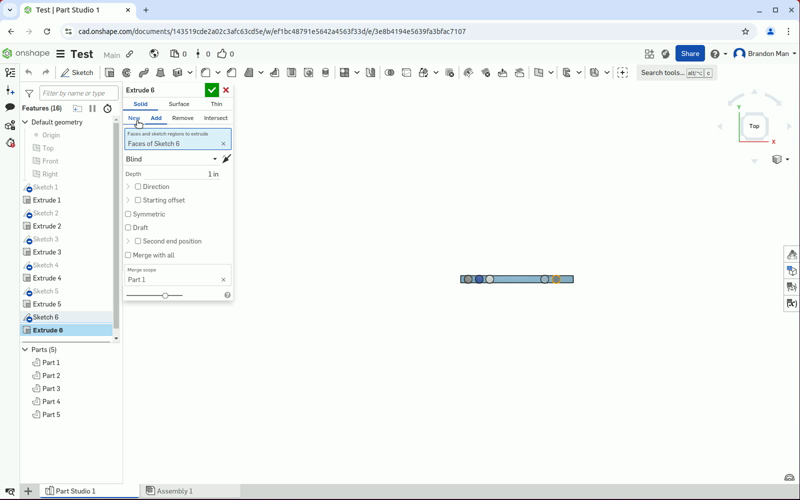
click(137, 120)
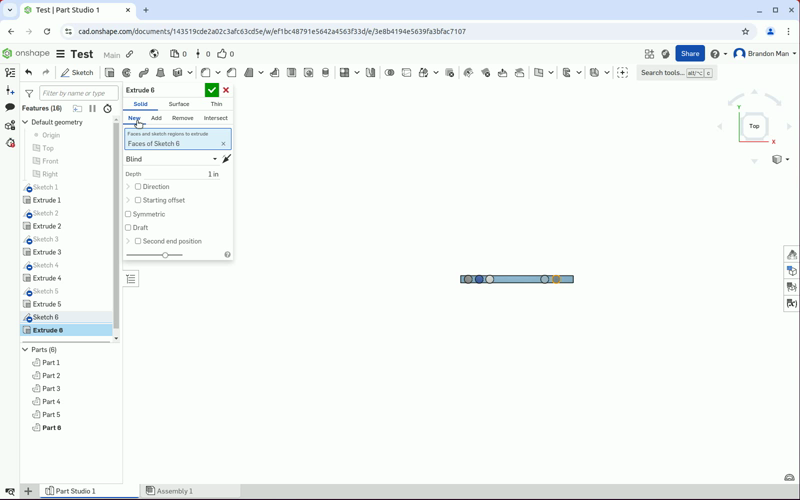
key(tab, 4)
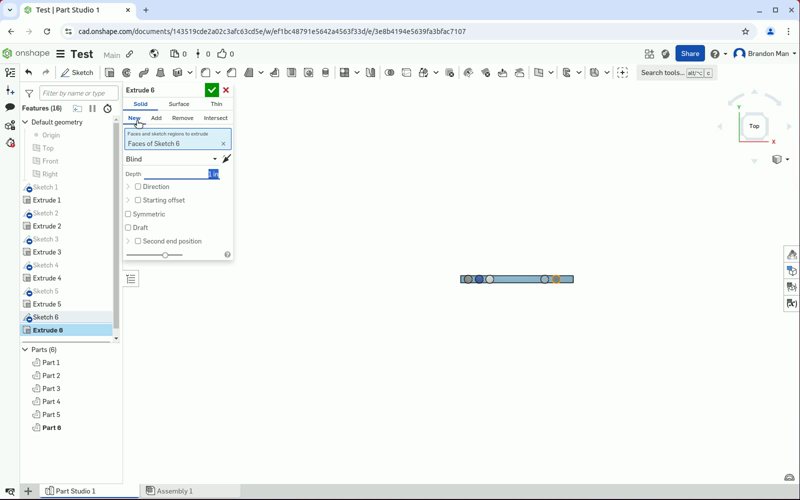
text(15.165)
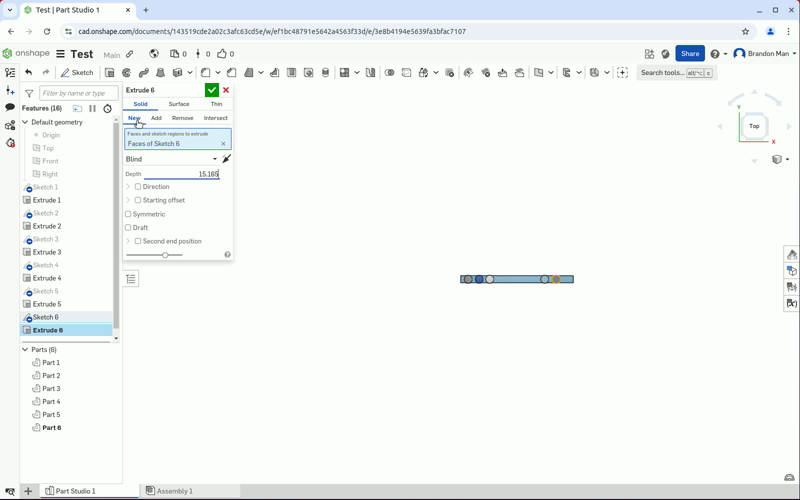
key(enter)
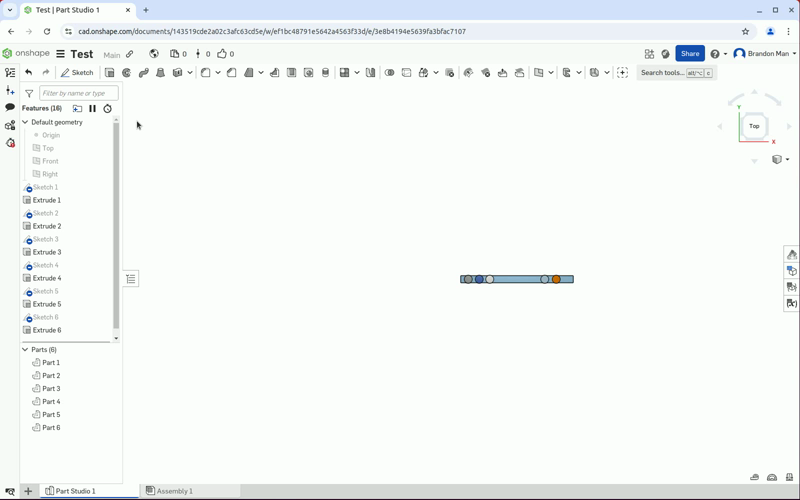
key(shift+h)
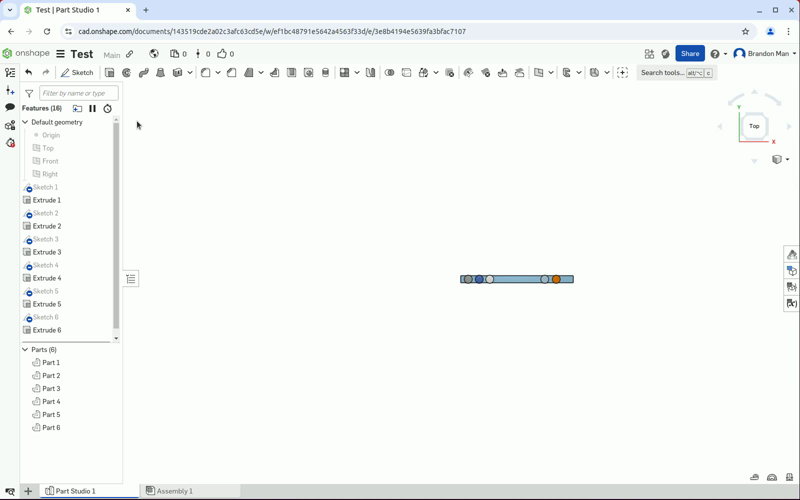
key(shift+h)
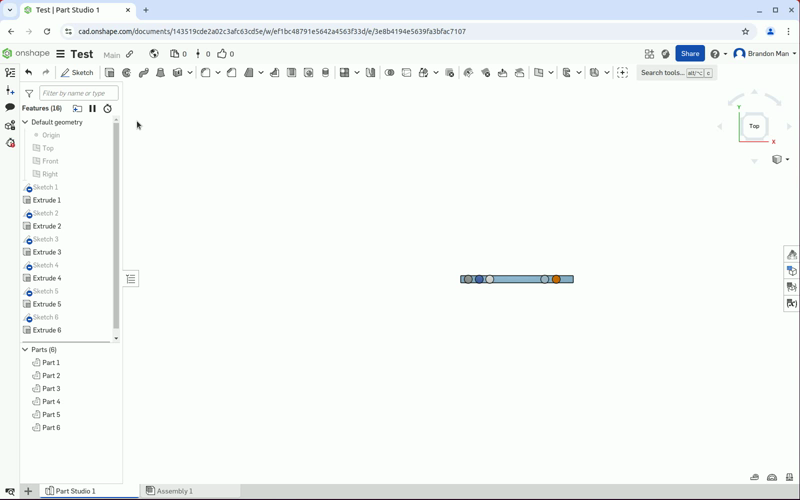
mouse_move(69, 189)
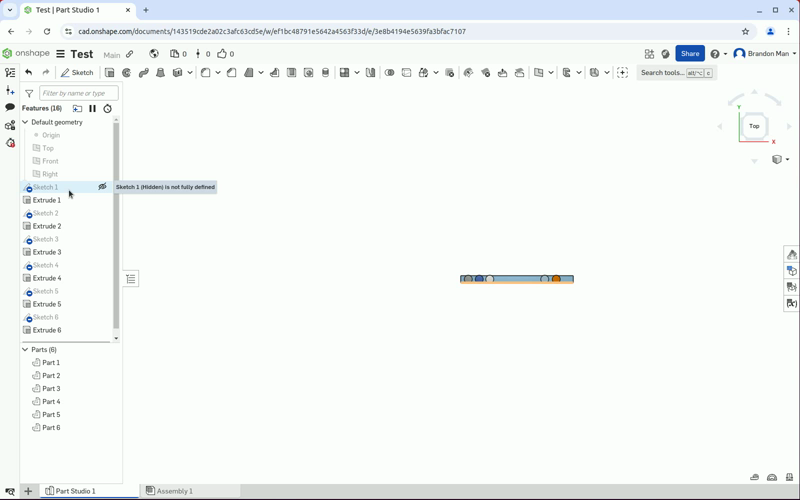
click(69, 189)
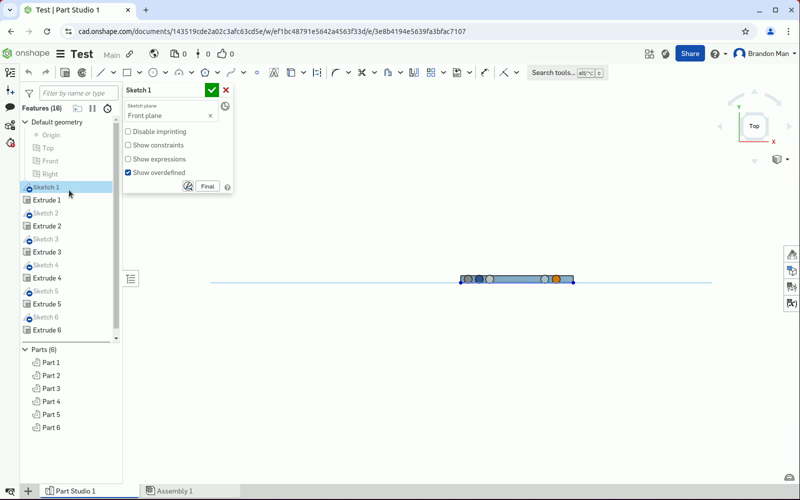
mouse_move(229, 92)
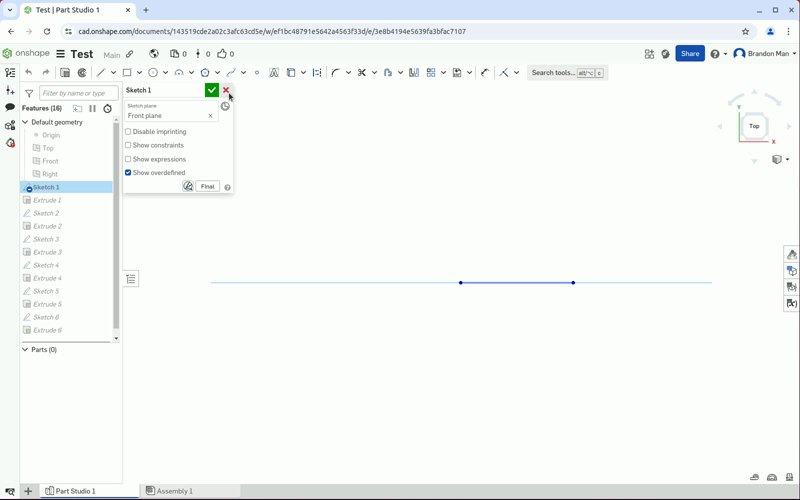
click(229, 92)
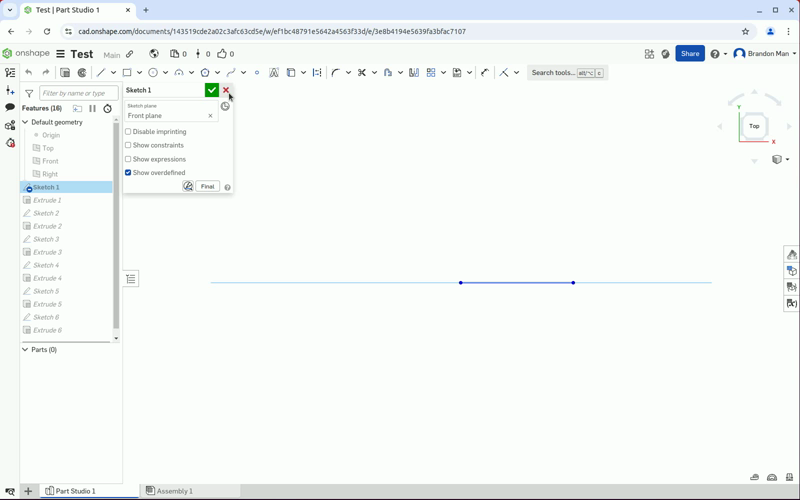
key(shift+s)
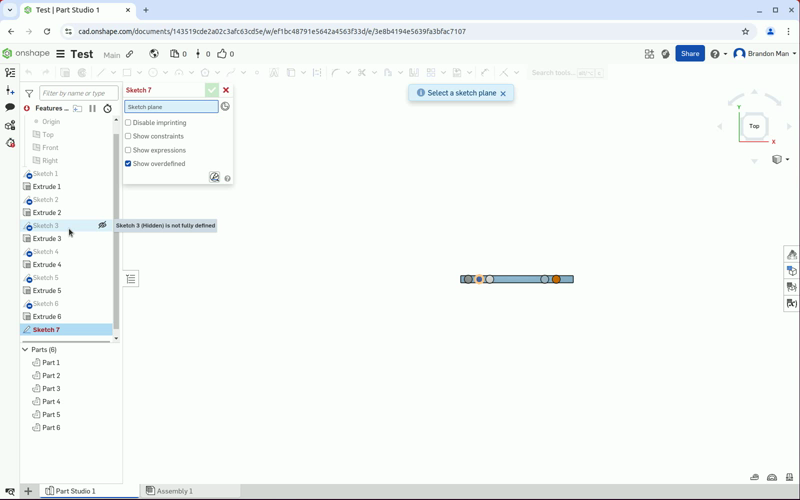
scroll(3)
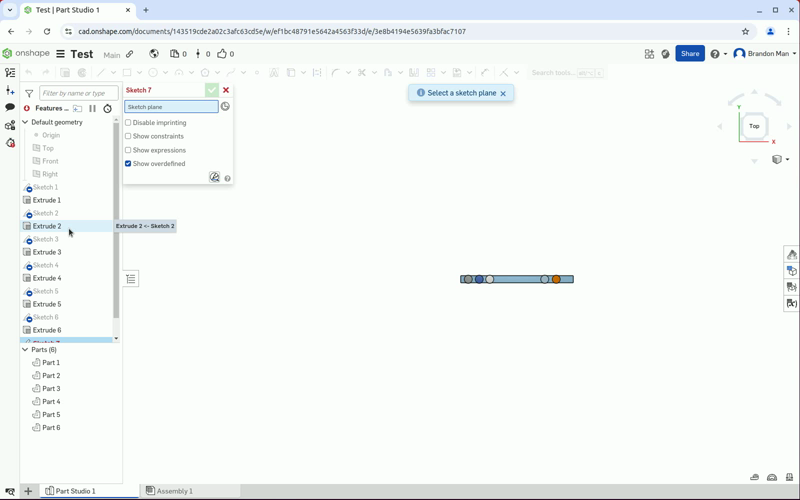
mouse_move(69, 150)
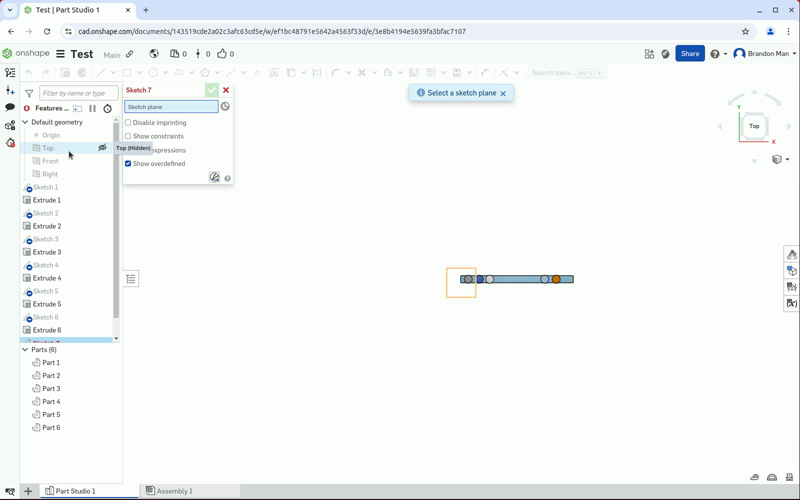
click(69, 150)
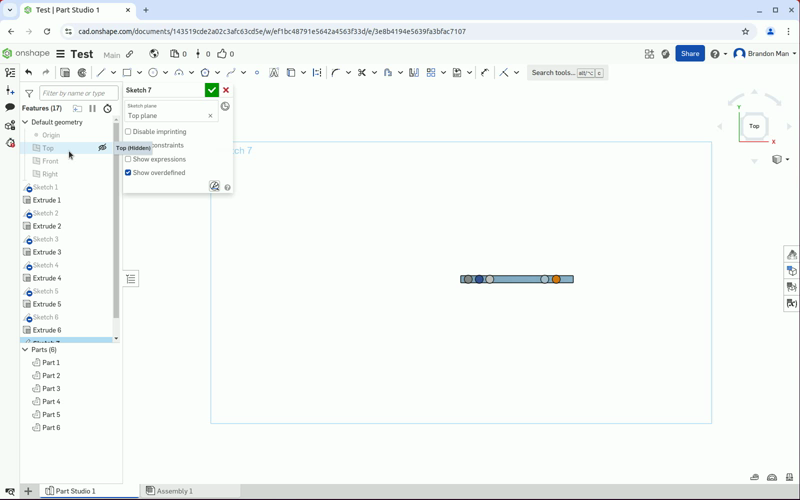
mouse_move(73, 352)
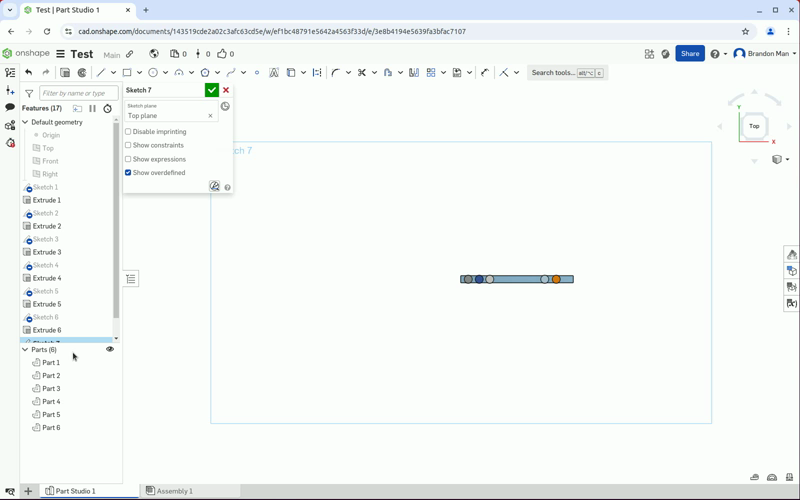
key(y)
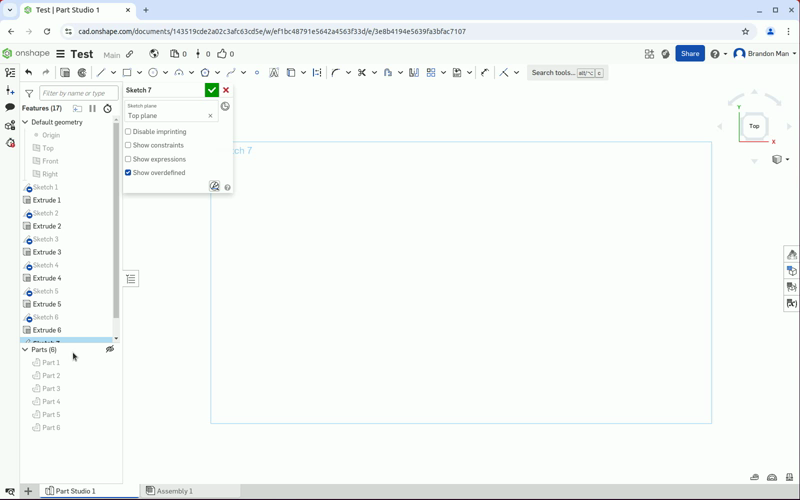
key(c)
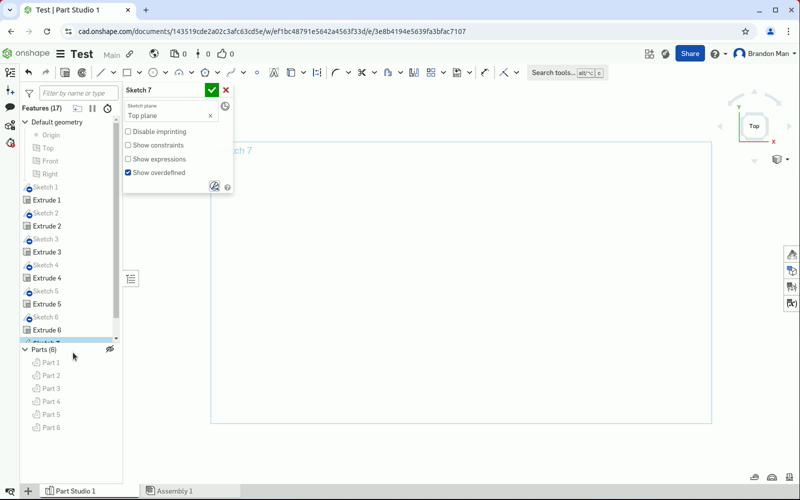
key_down(shift)
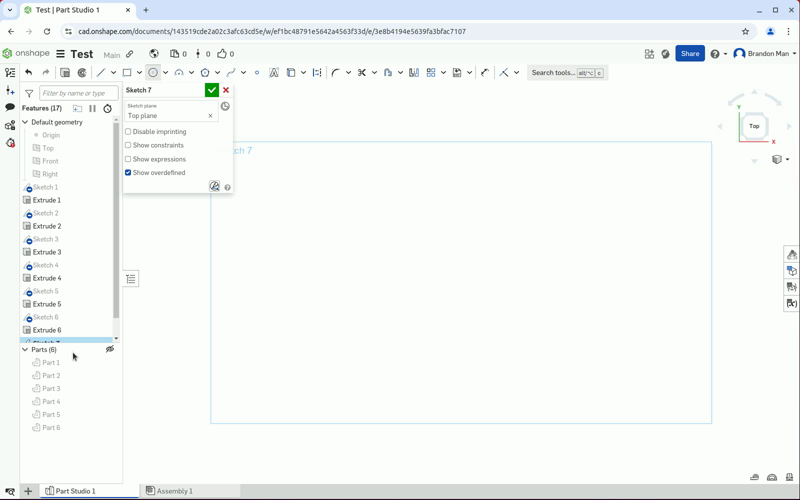
mouse_move(567, 279)
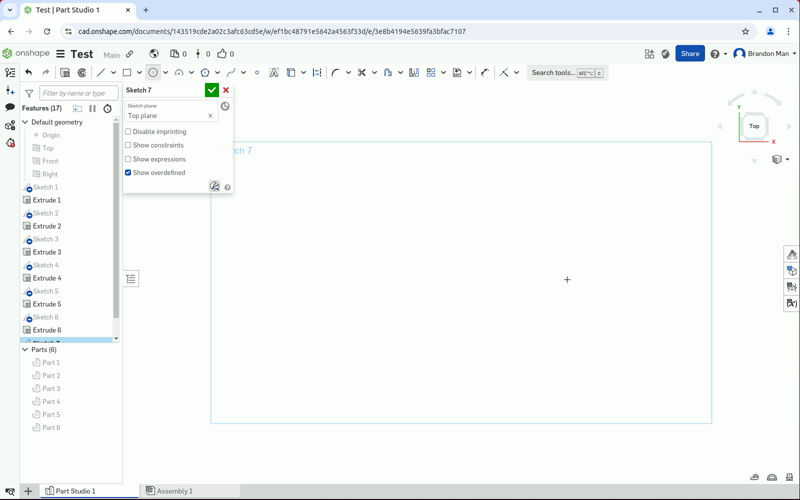
click(567, 279)
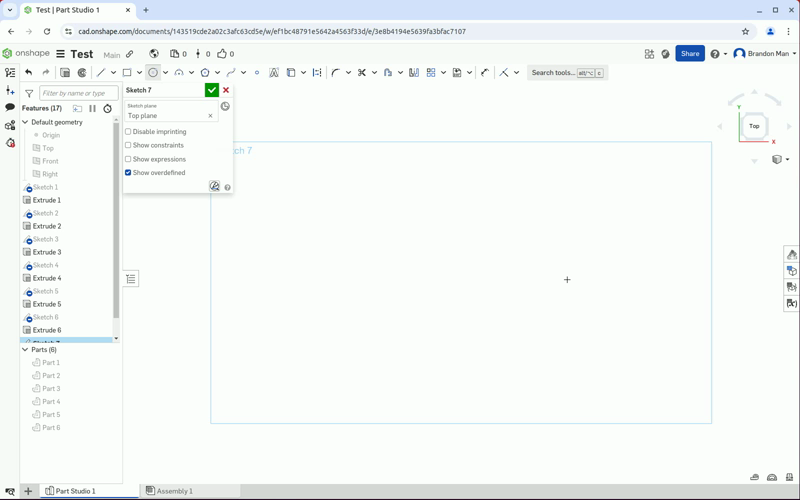
key_up(shift)
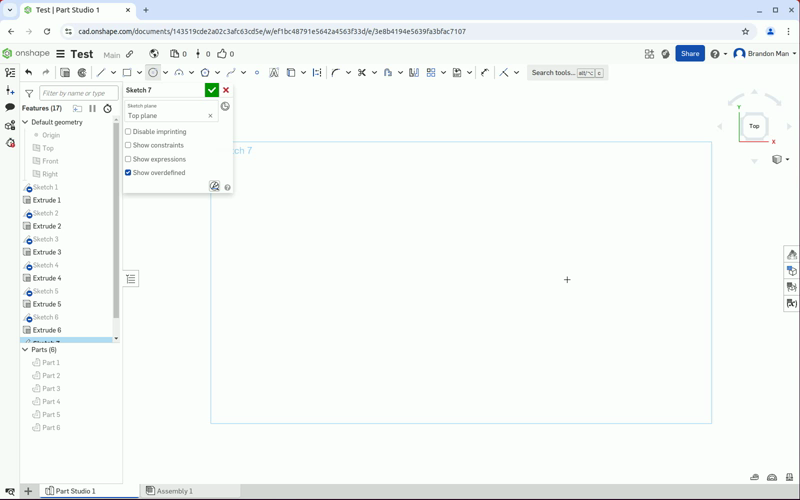
mouse_move(571, 279)
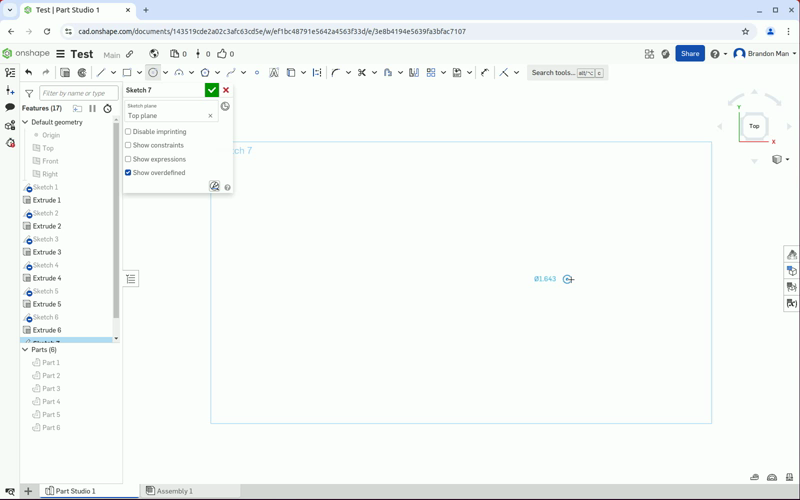
click(571, 279)
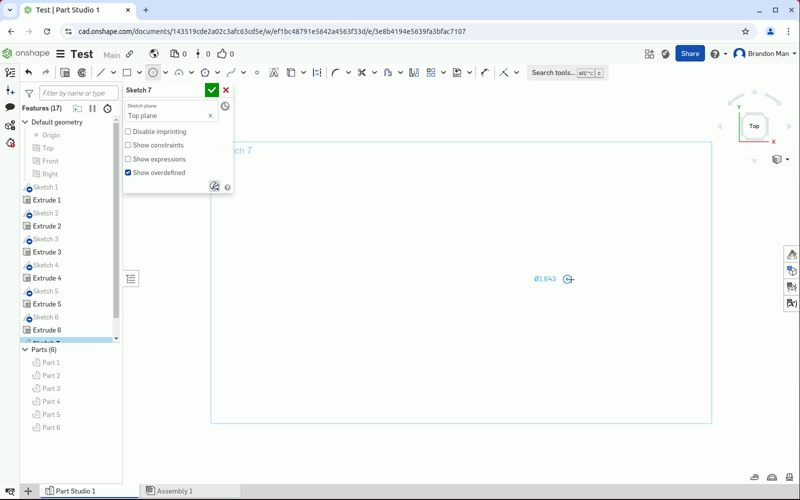
key(esc)
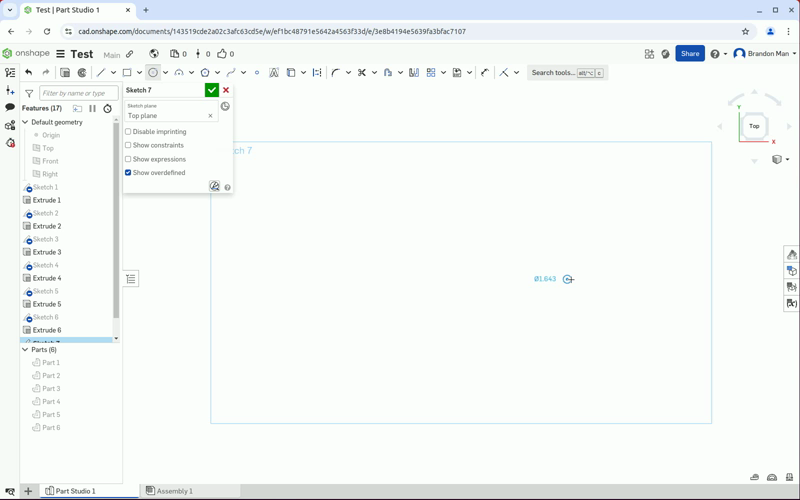
mouse_move(567, 282)
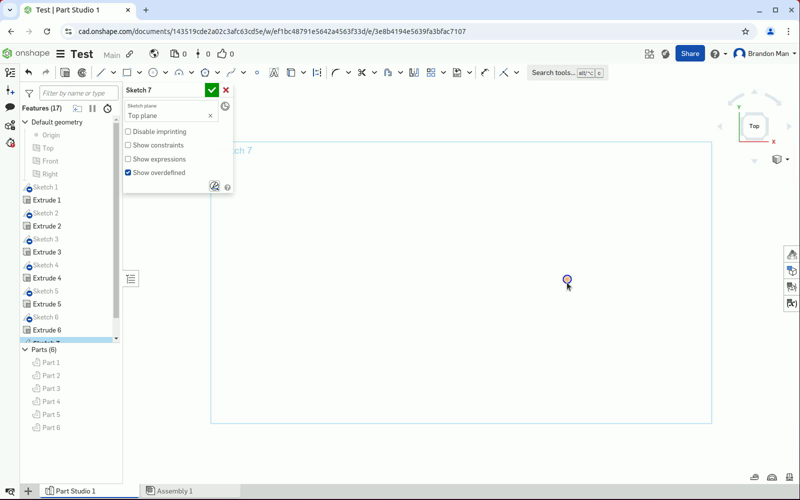
scroll(6)
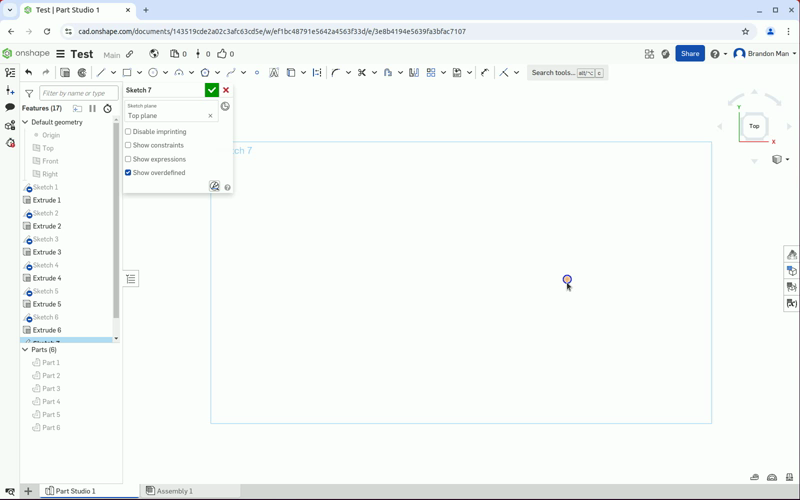
scroll(6)
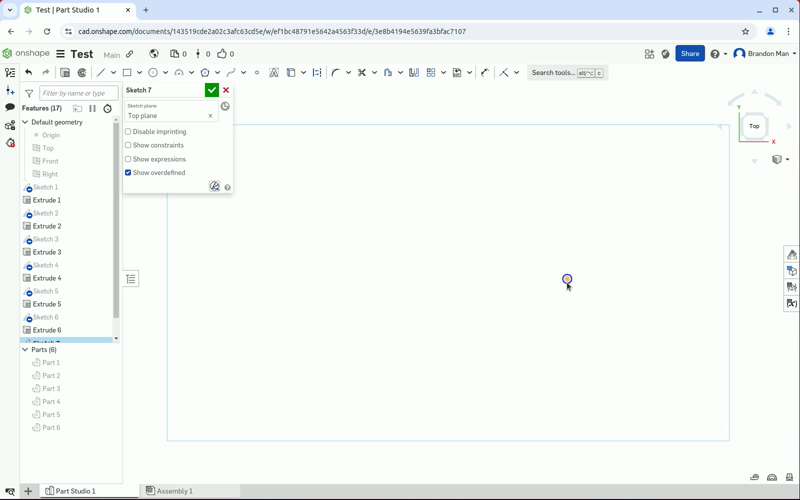
scroll(6)
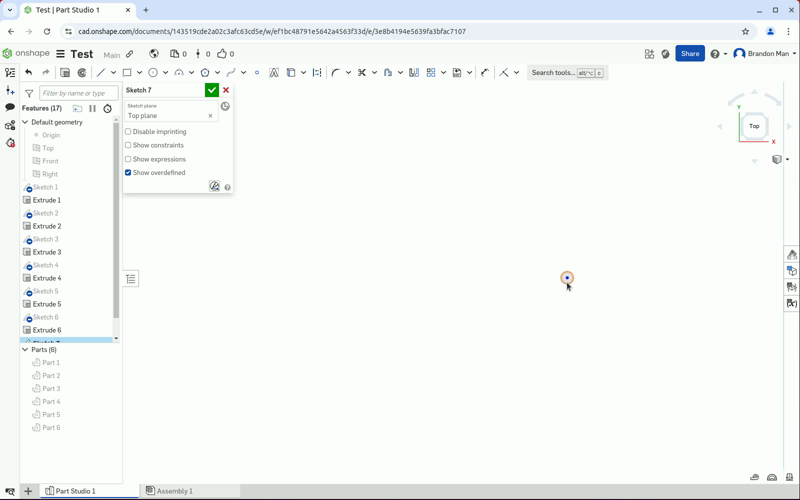
scroll(6)
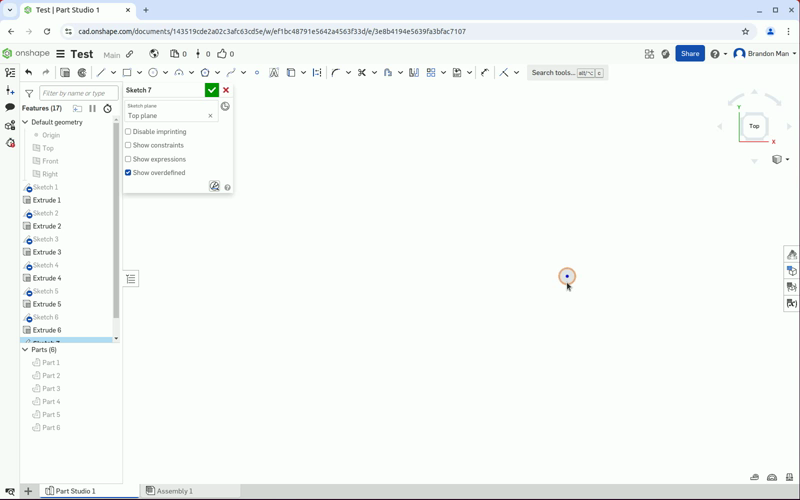
scroll(6)
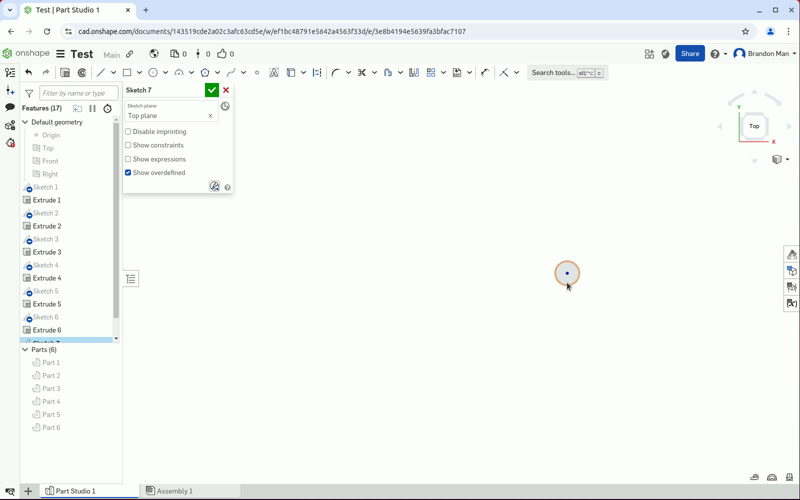
scroll(6)
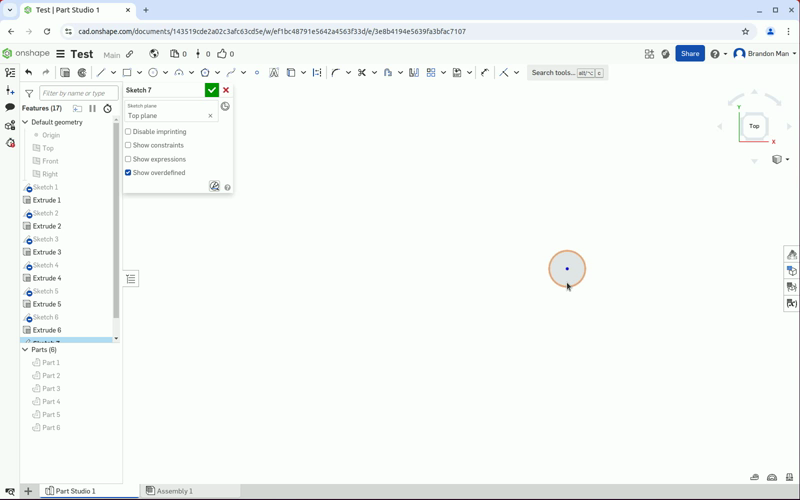
scroll(6)
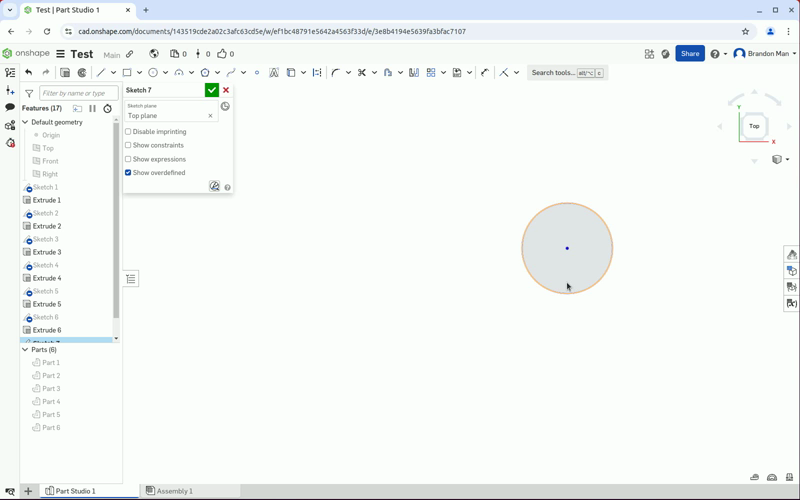
click(567, 282)
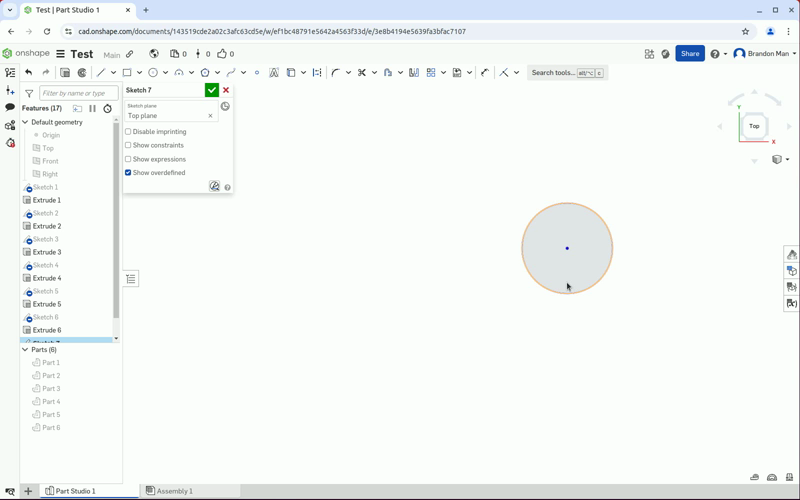
scroll(-6)
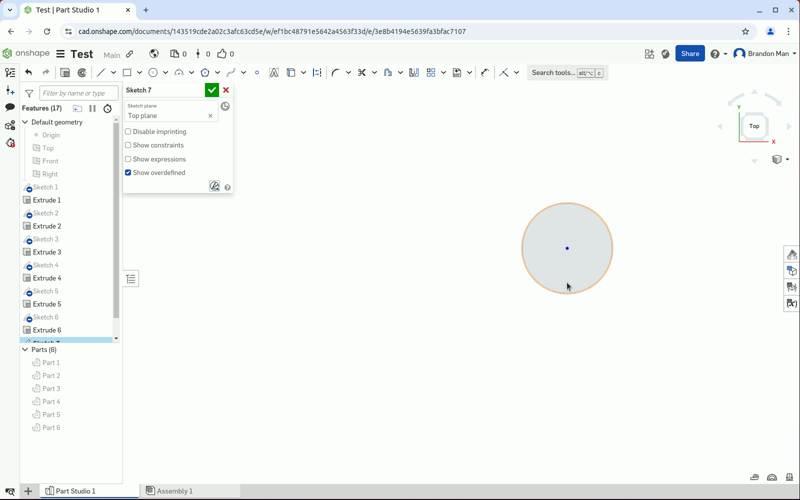
scroll(-6)
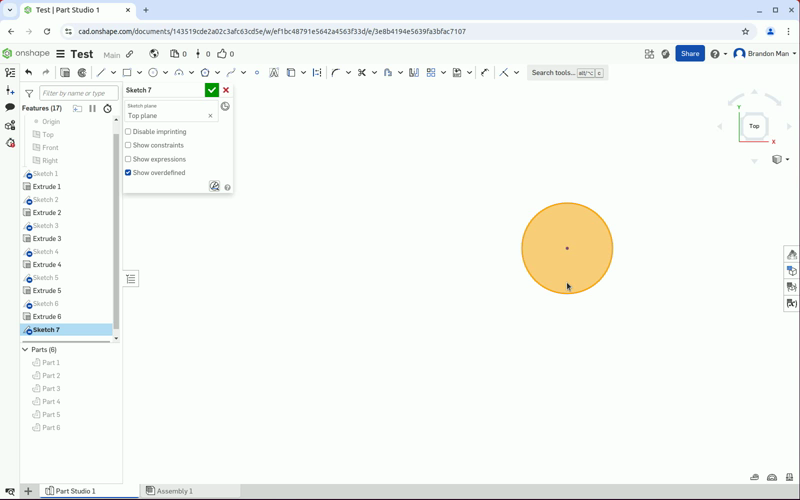
scroll(-6)
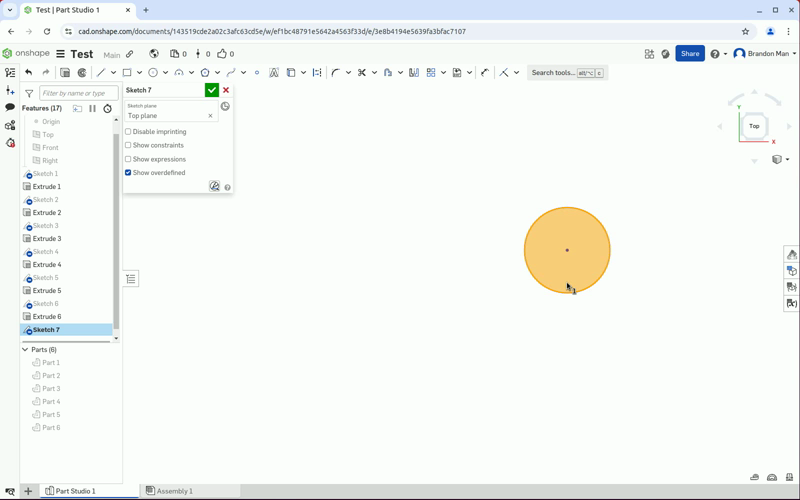
scroll(-6)
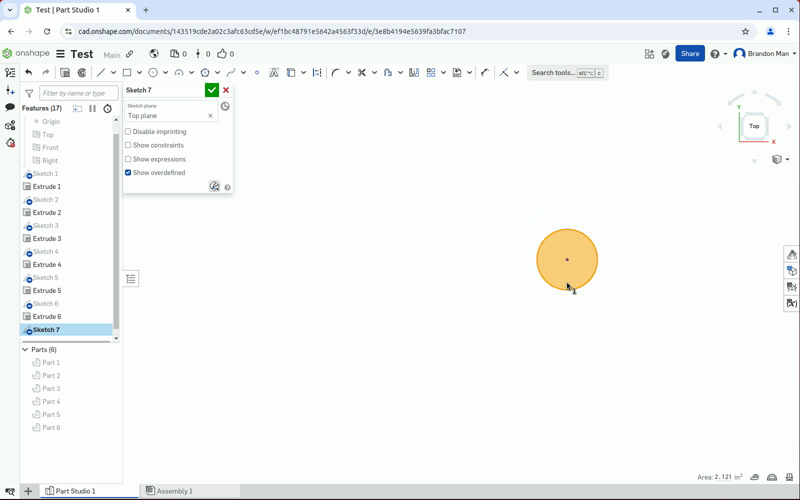
scroll(-6)
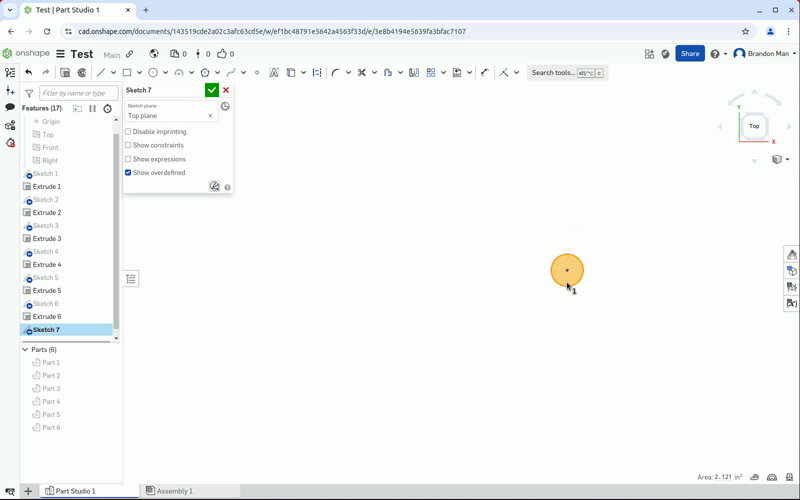
scroll(-6)
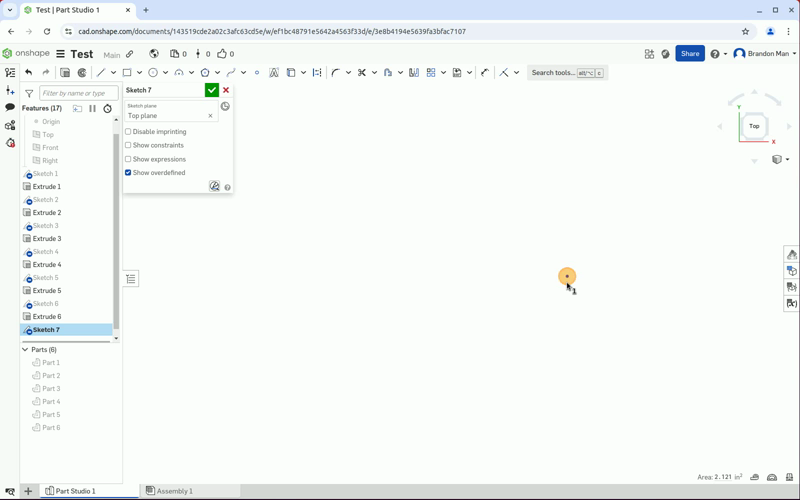
scroll(-6)
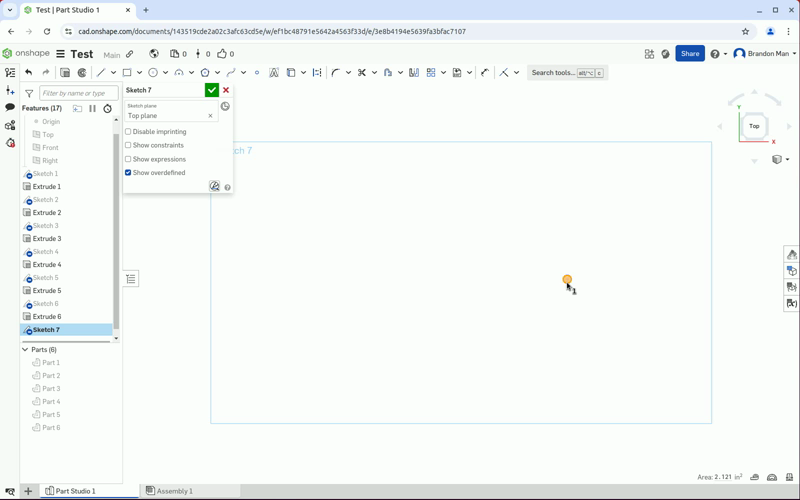
mouse_move(73, 352)
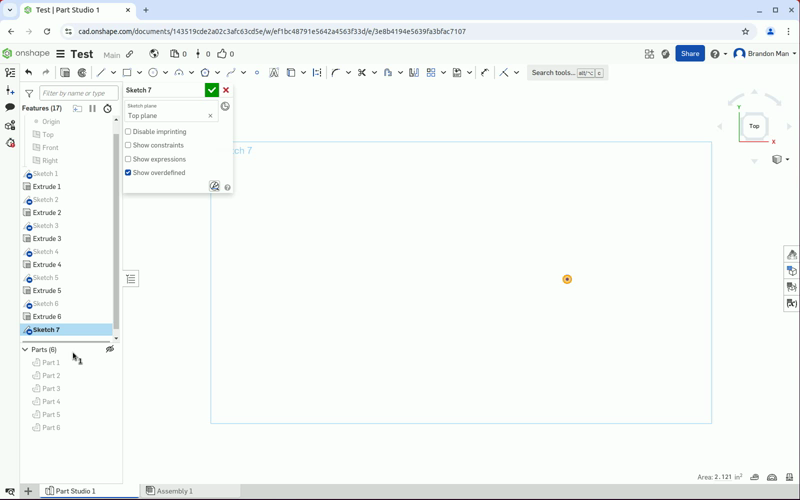
key(shift+y)
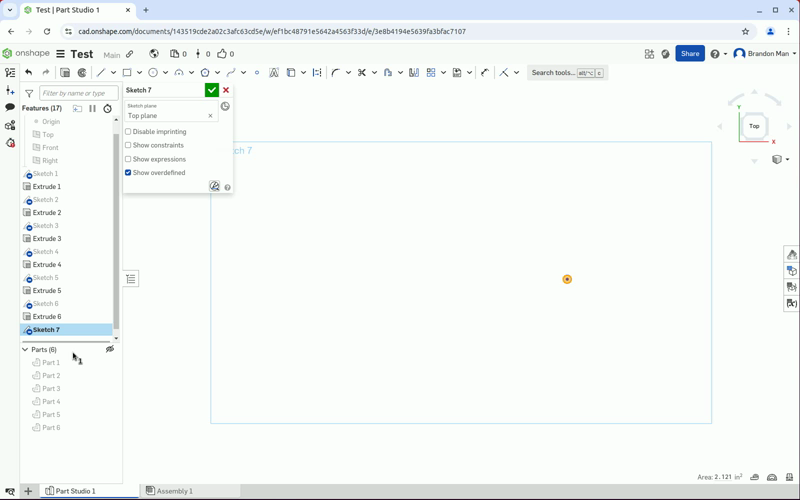
key(shift+e)
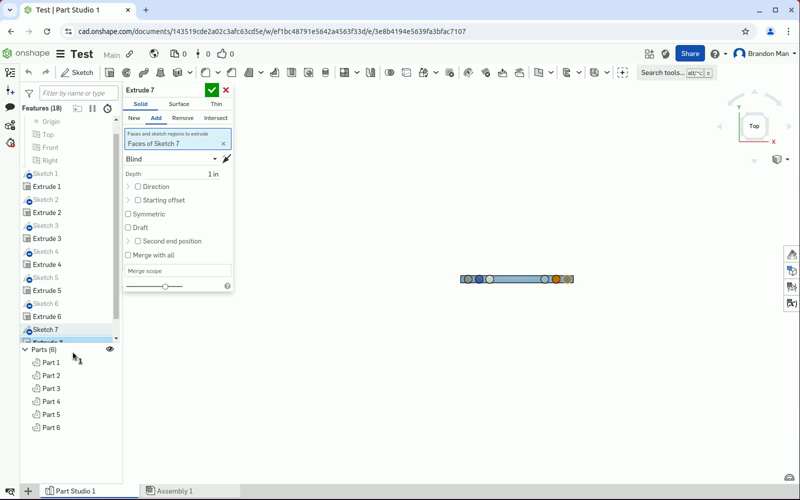
mouse_move(143, 106)
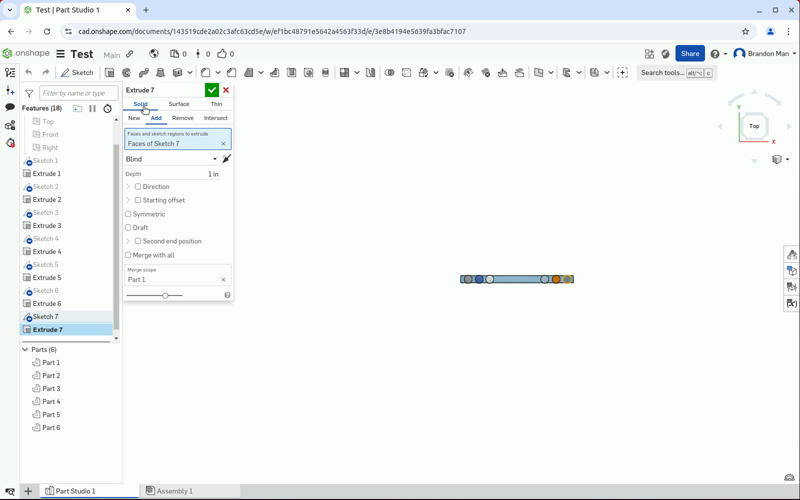
click(143, 106)
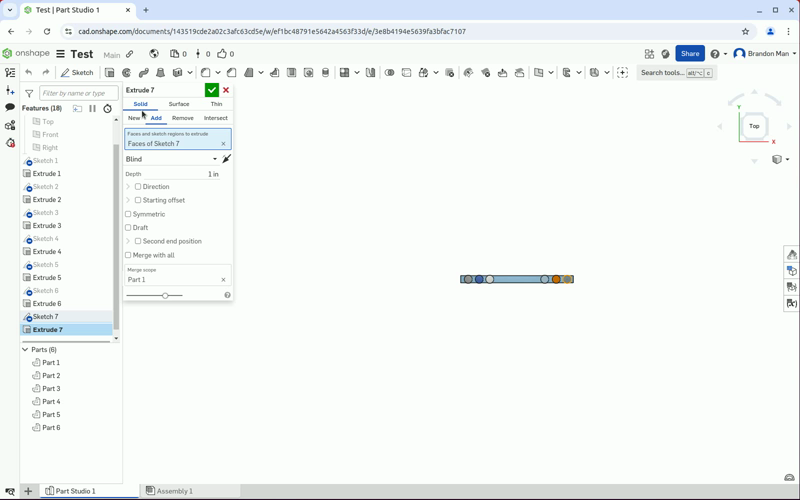
mouse_move(137, 120)
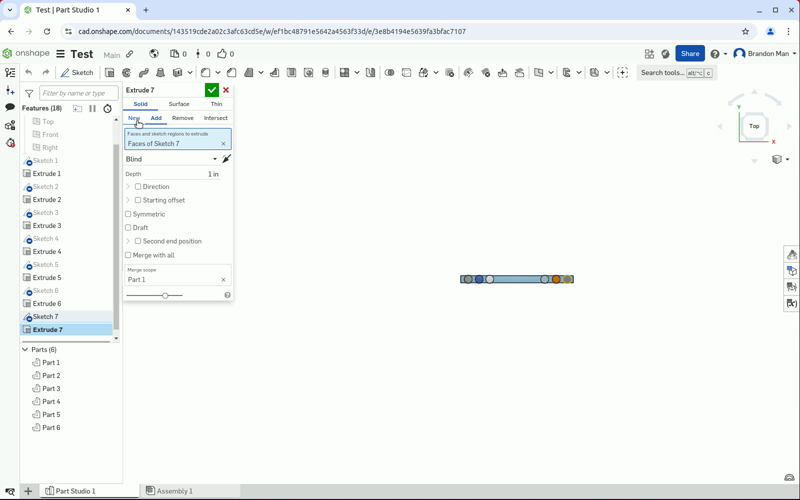
click(137, 120)
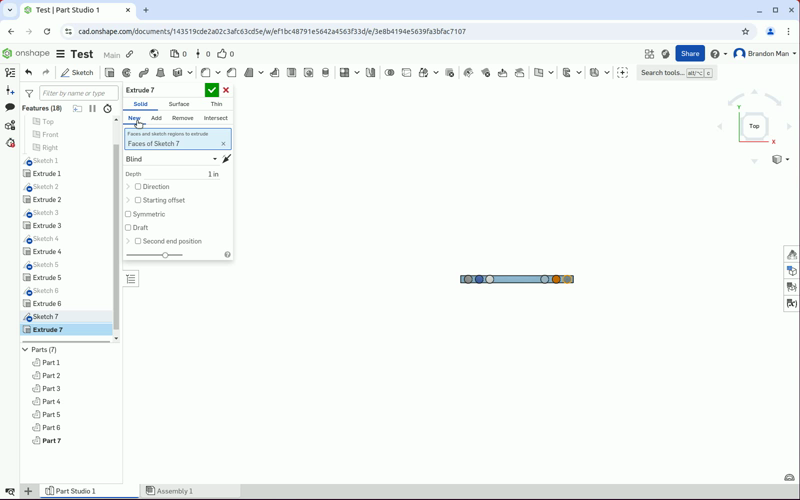
key(tab, 4)
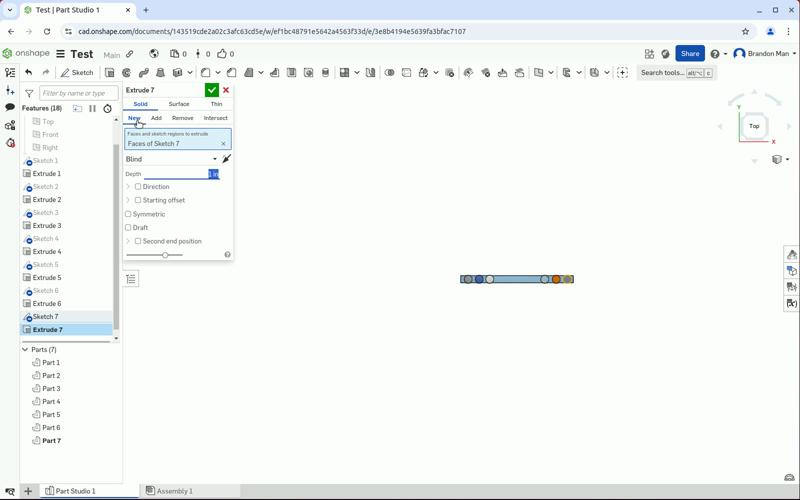
text(15.165)
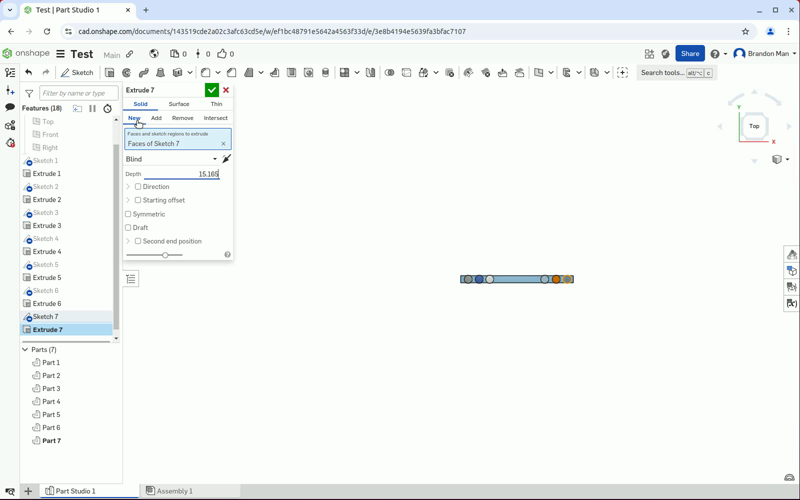
key(enter)
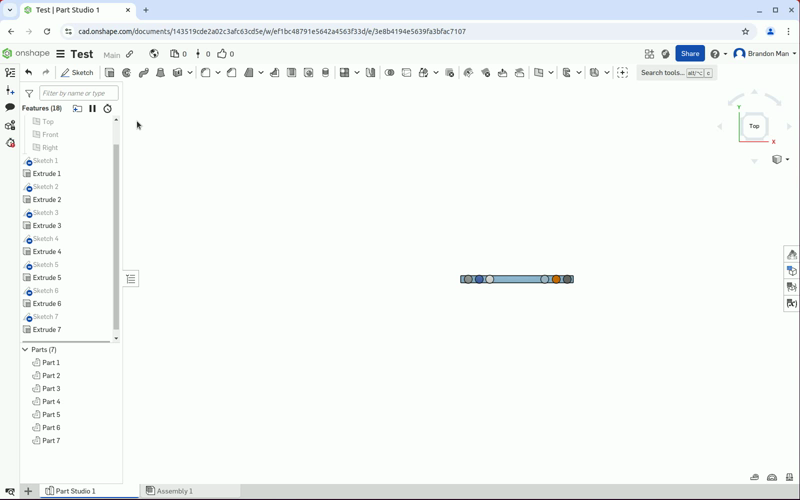
key(shift+h)
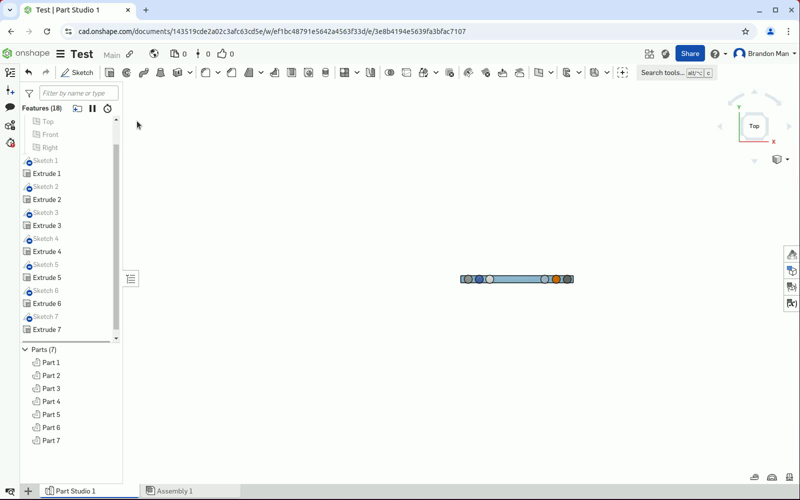
key(shift+h)
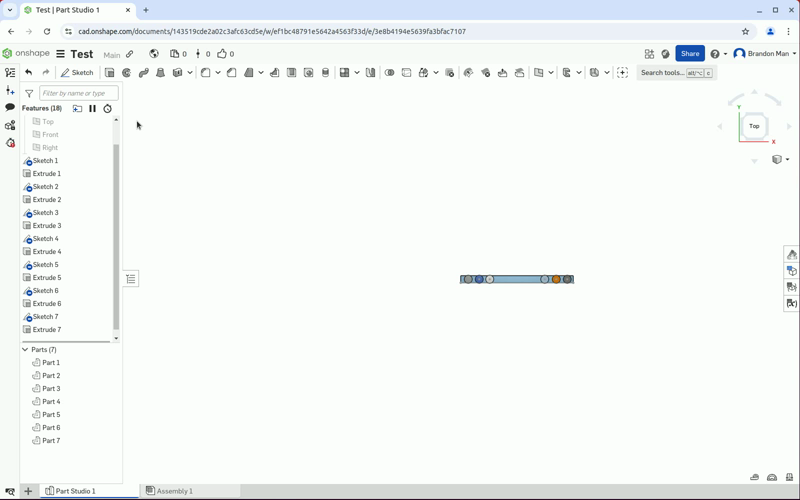
key(shift+7)
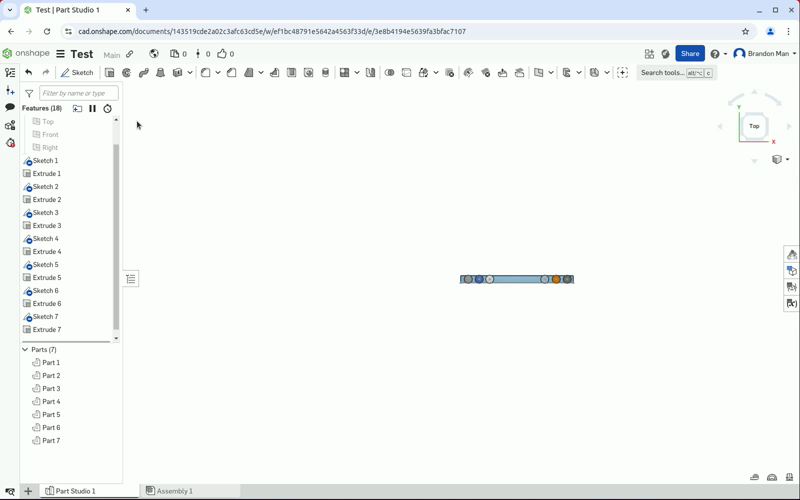
key(up, 3)
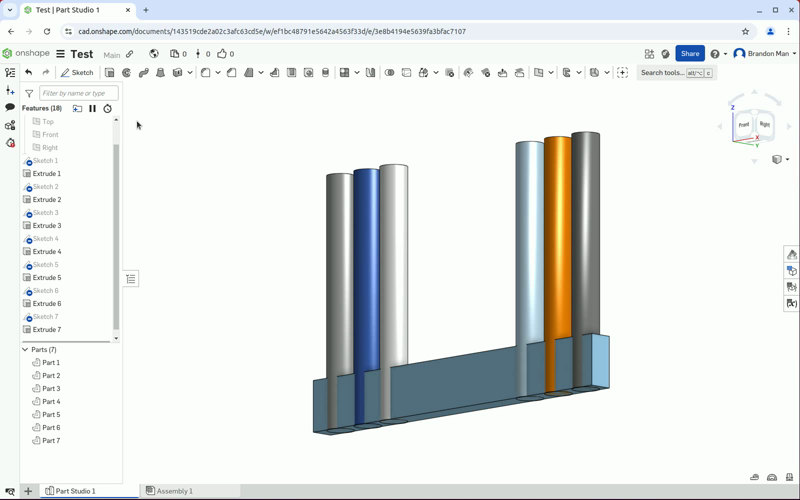
key(left, 3)
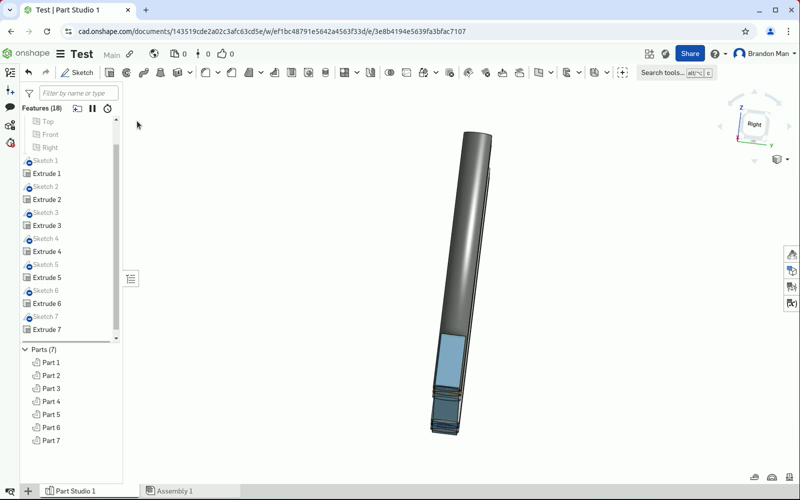
key(right, 3)
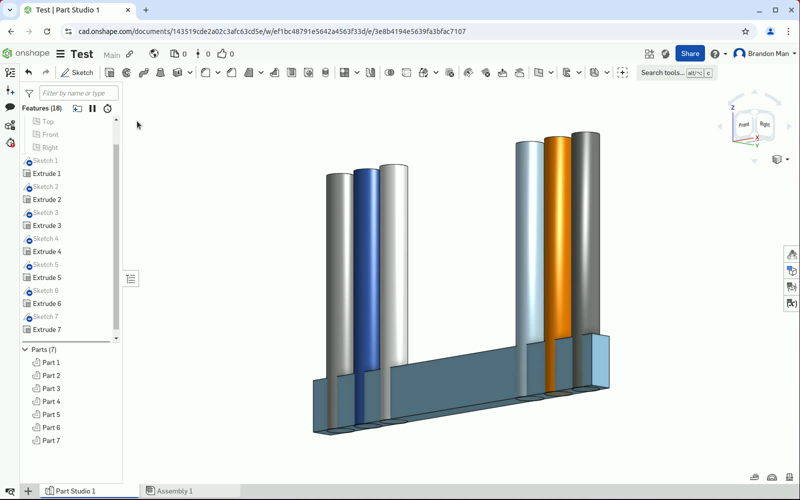
key(down, 3)
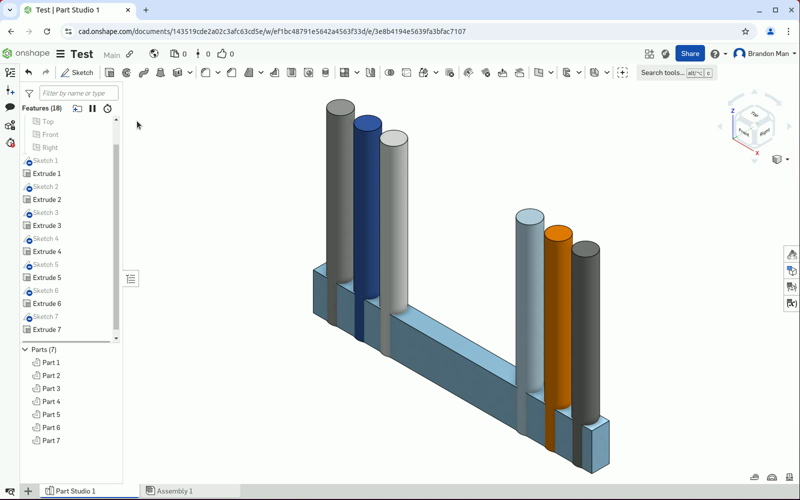
mouse_move(69, 163)
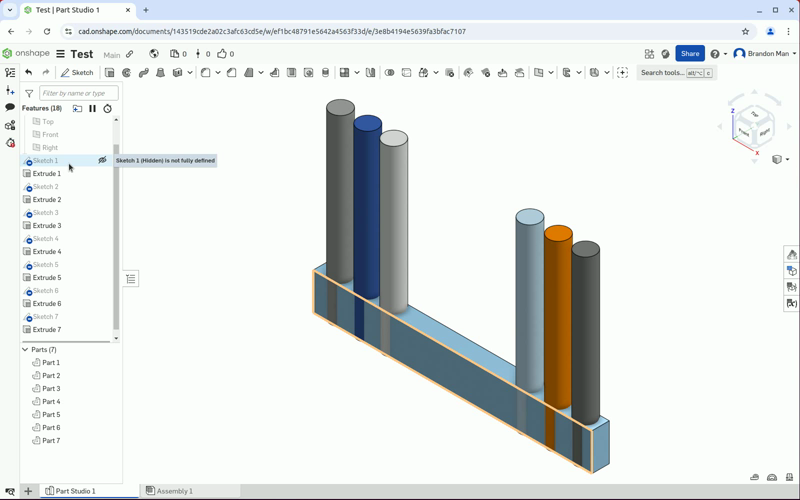
click(69, 163)